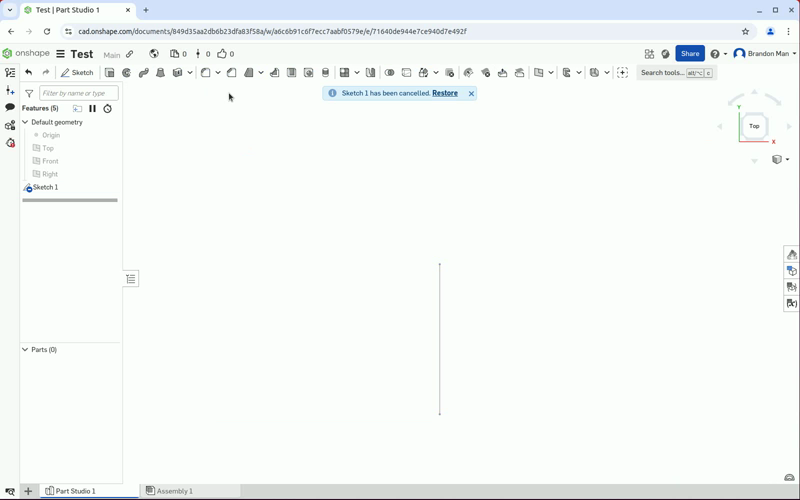
key(shift+h)
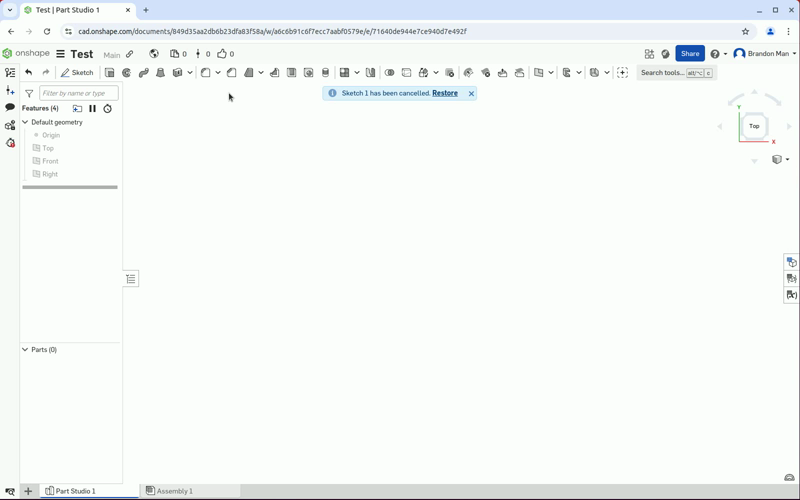
mouse_move(73, 352)
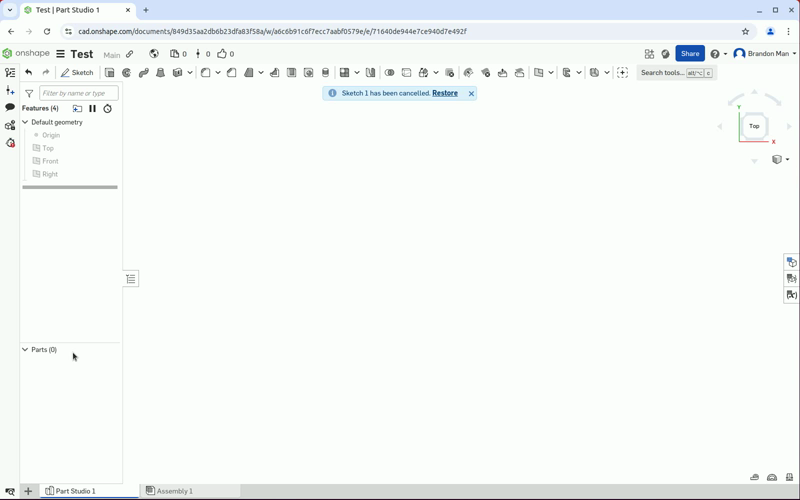
key(y)
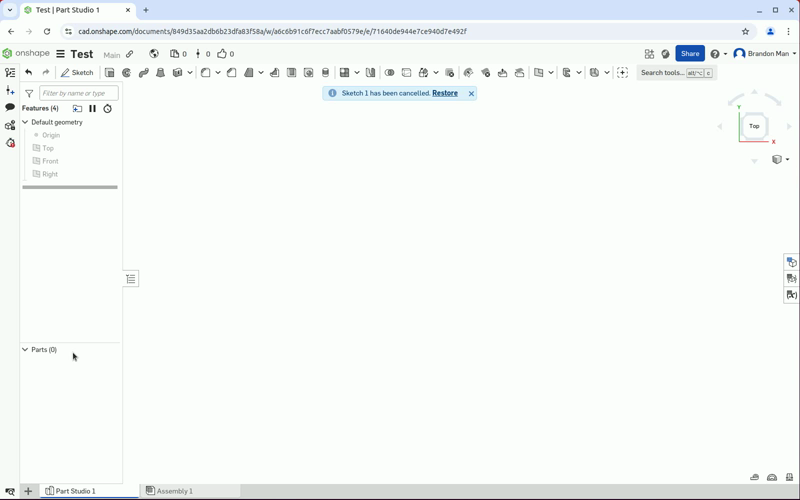
key(shift+p)
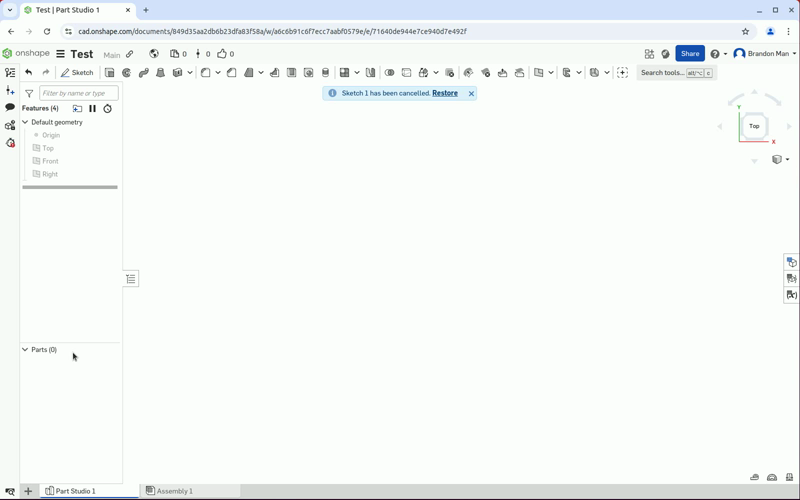
key(space)
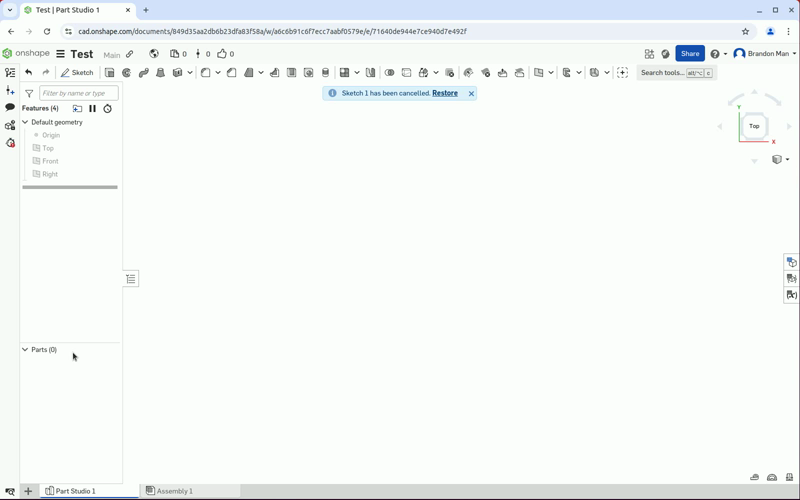
key_down(shift)
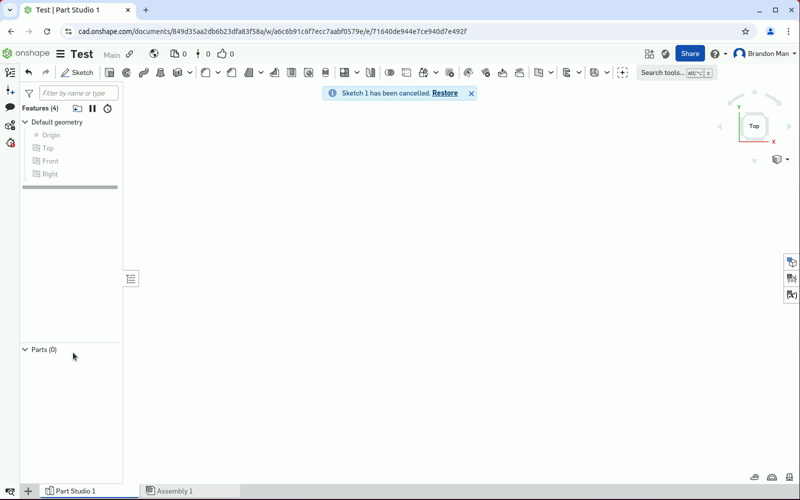
key(up)
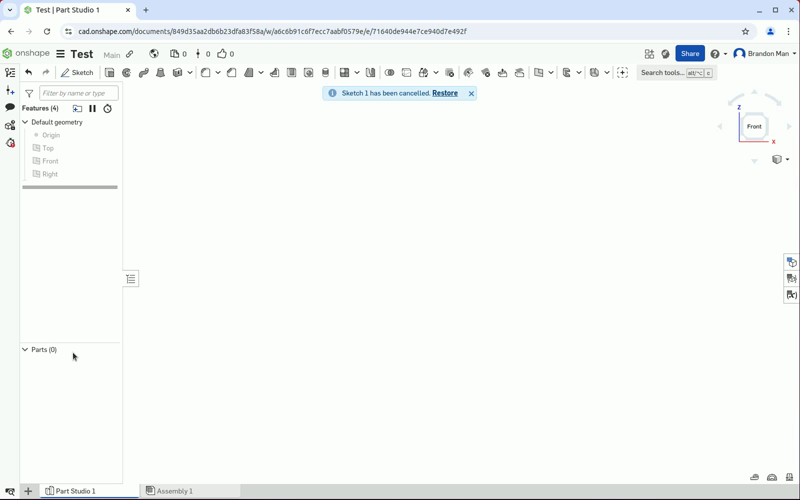
key_up(shift)
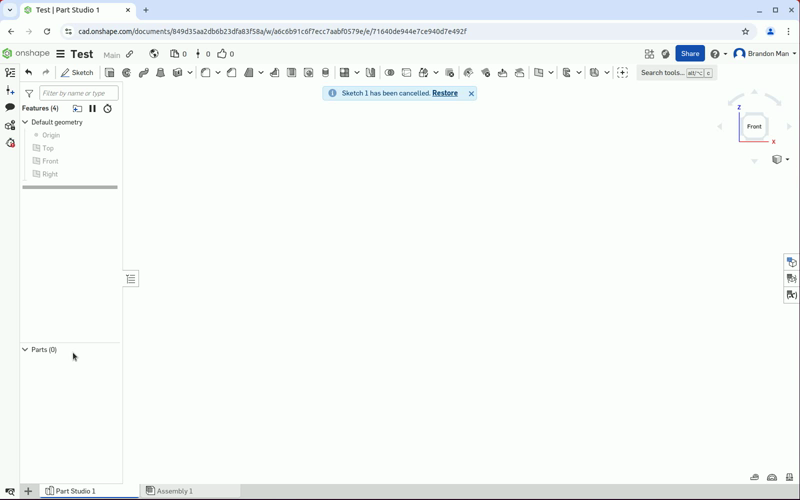
mouse_move(73, 352)
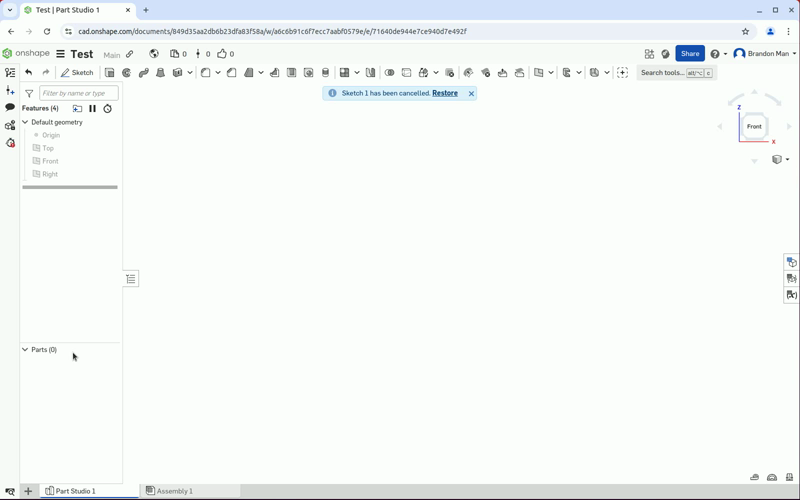
key(shift+y)
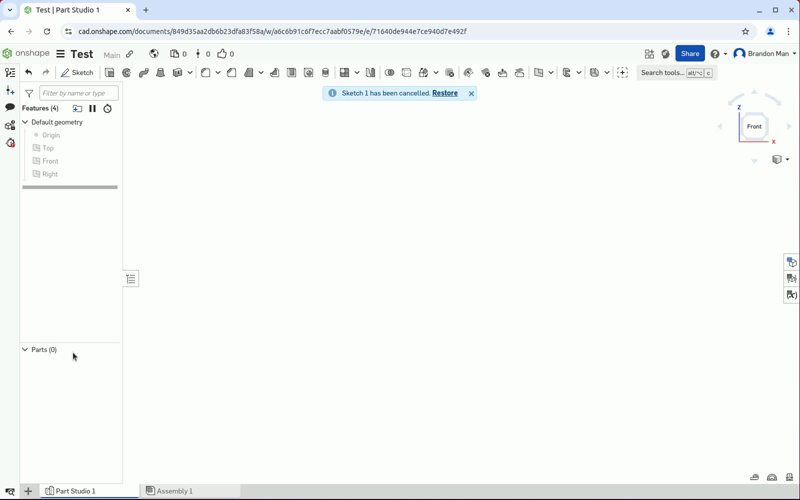
key(shift+s)
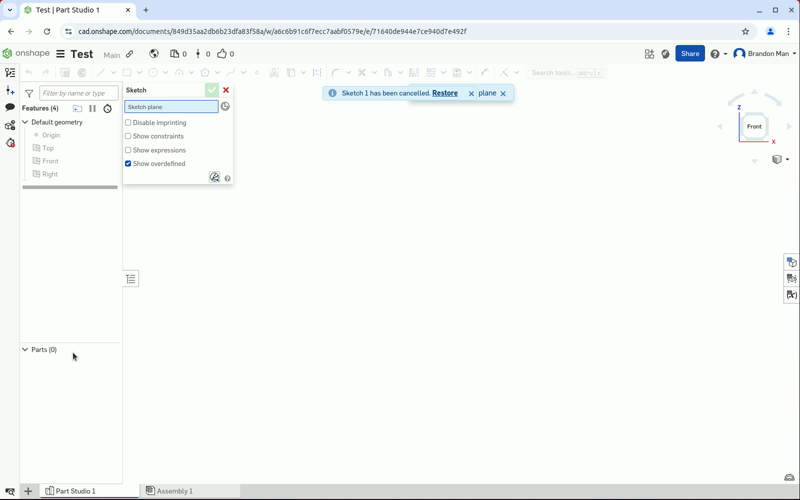
mouse_move(73, 163)
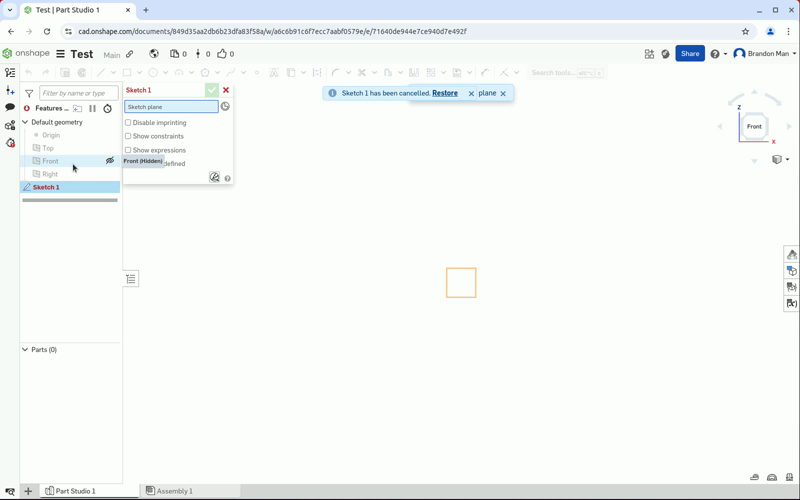
click(73, 163)
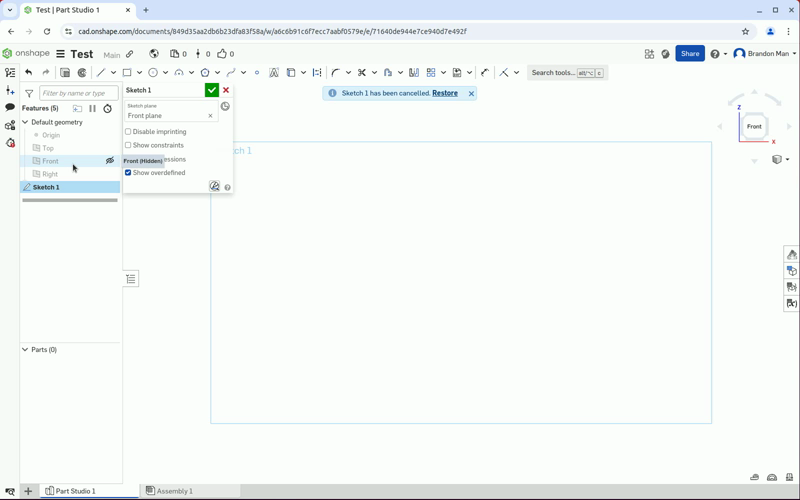
mouse_move(73, 352)
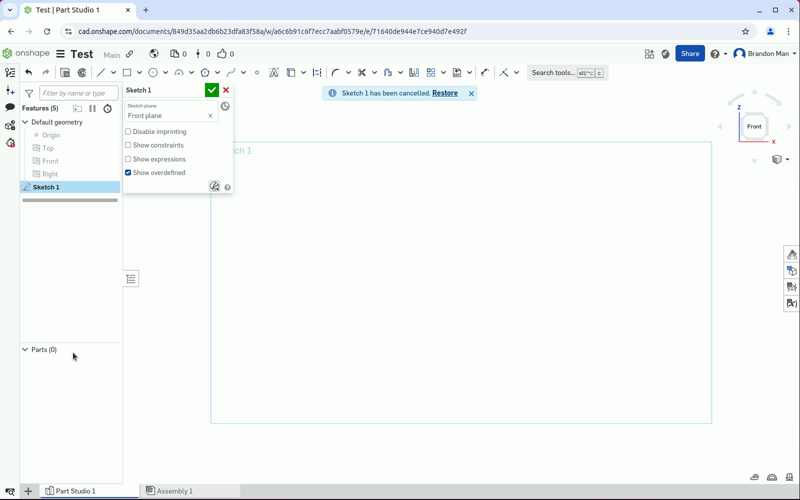
key(y)
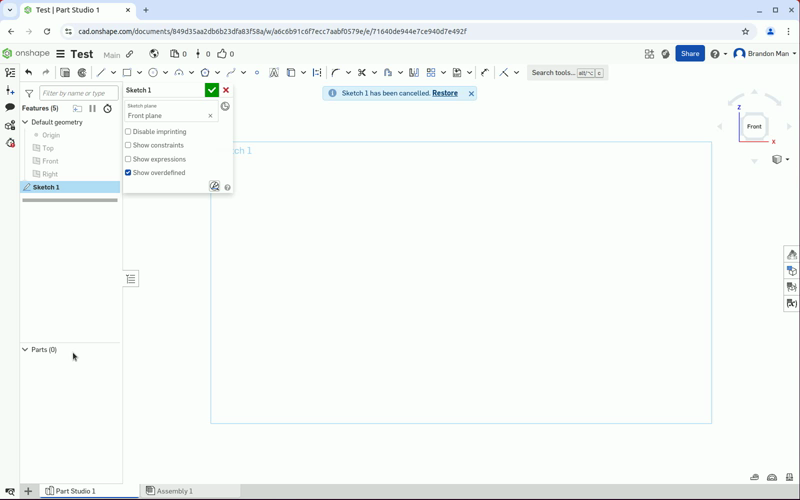
key(c)
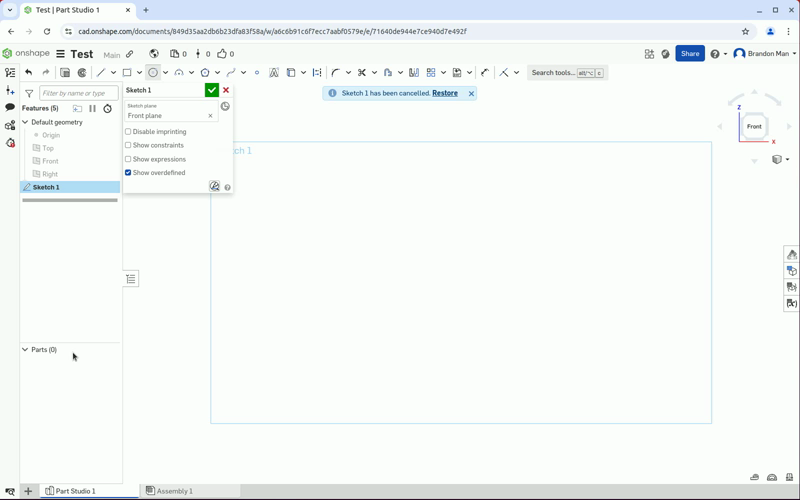
key_down(shift)
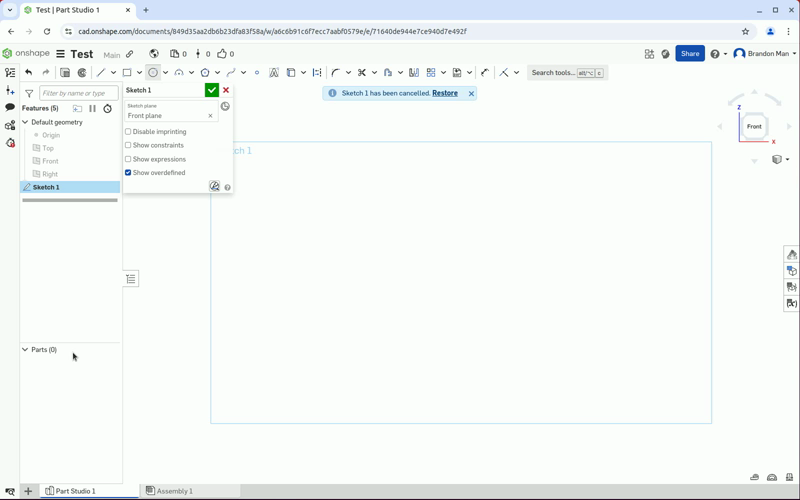
mouse_move(461, 178)
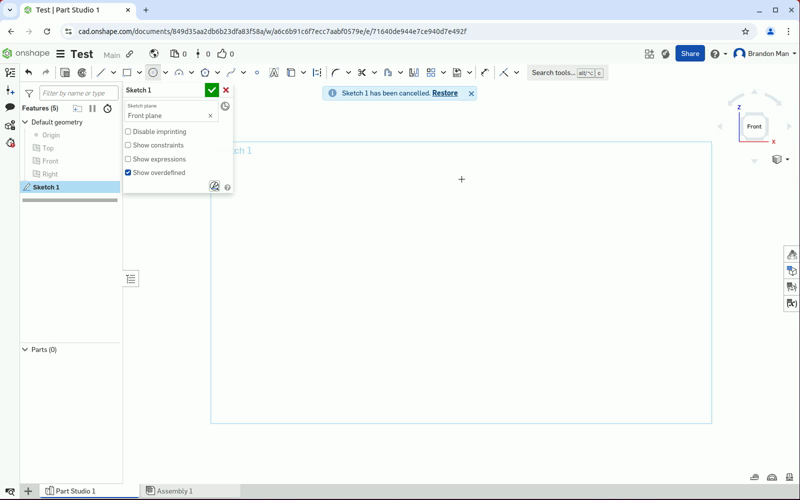
click(461, 178)
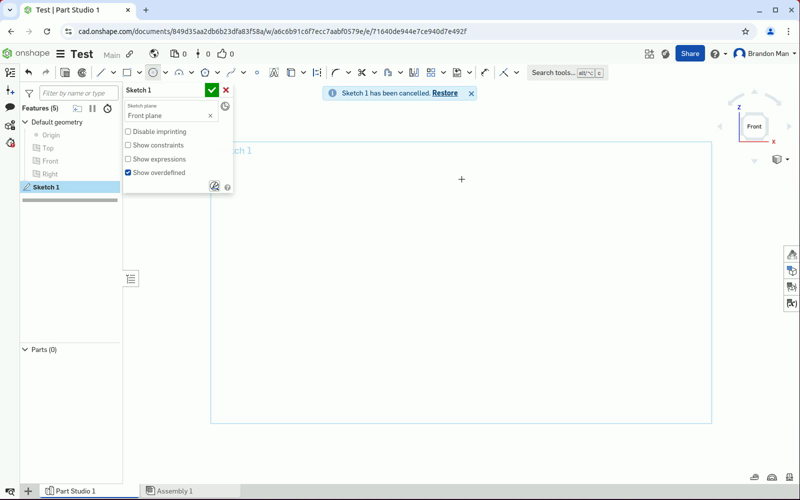
key_up(shift)
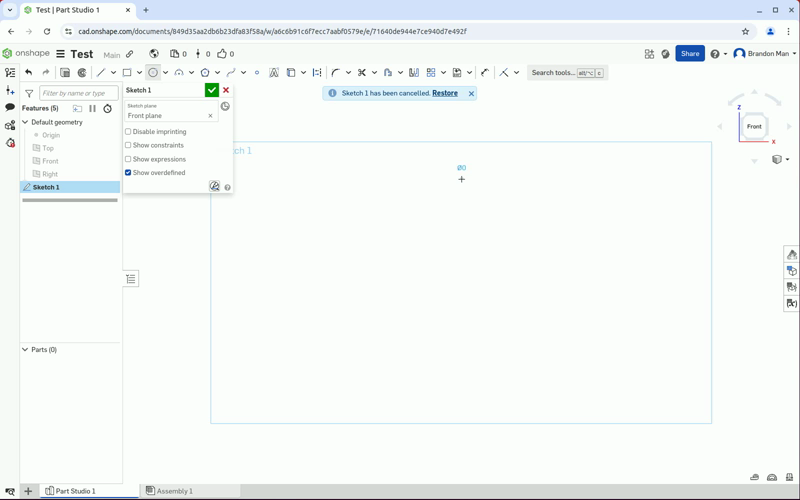
mouse_move(471, 178)
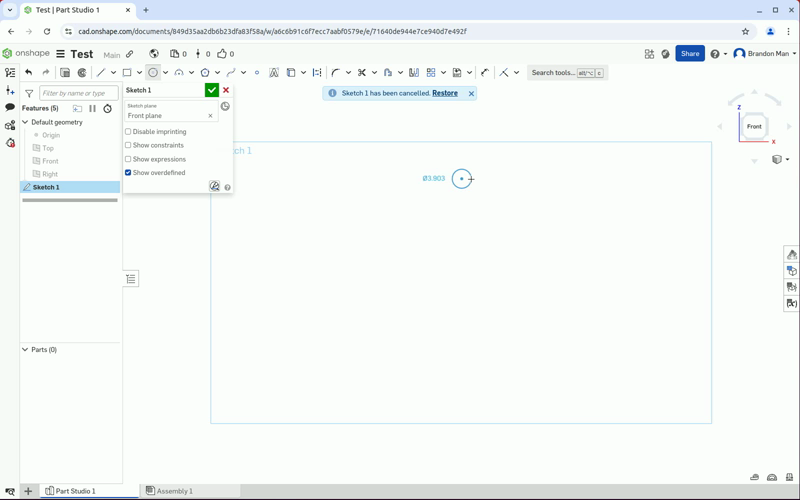
click(471, 178)
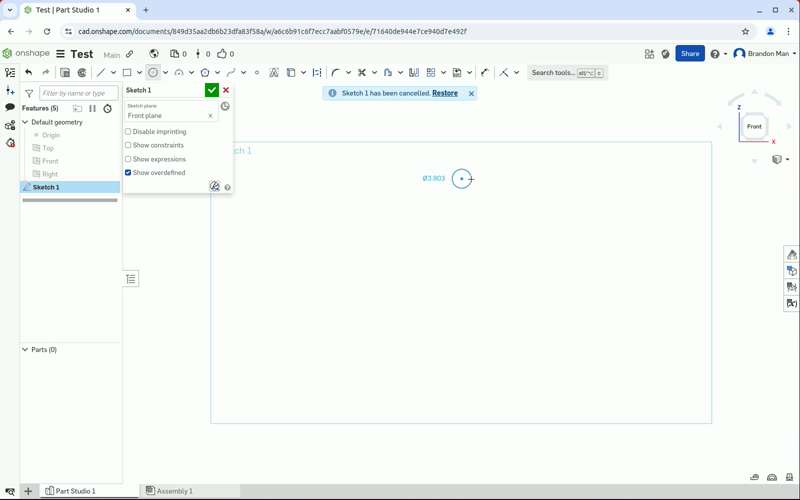
key(esc)
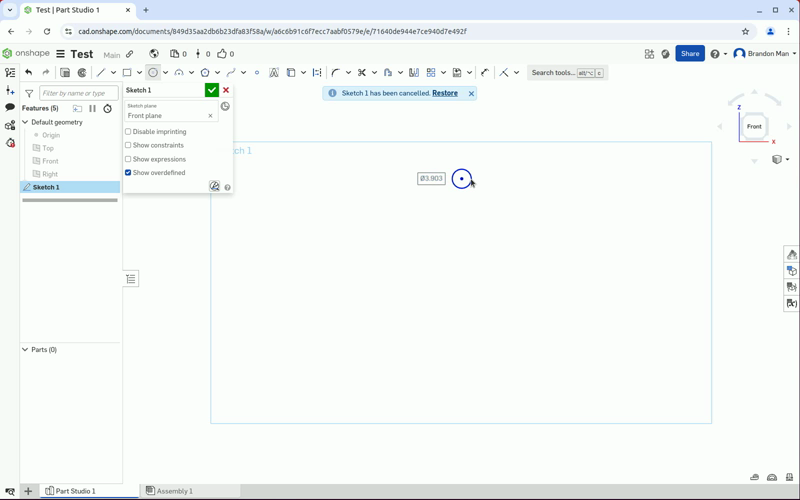
key(c)
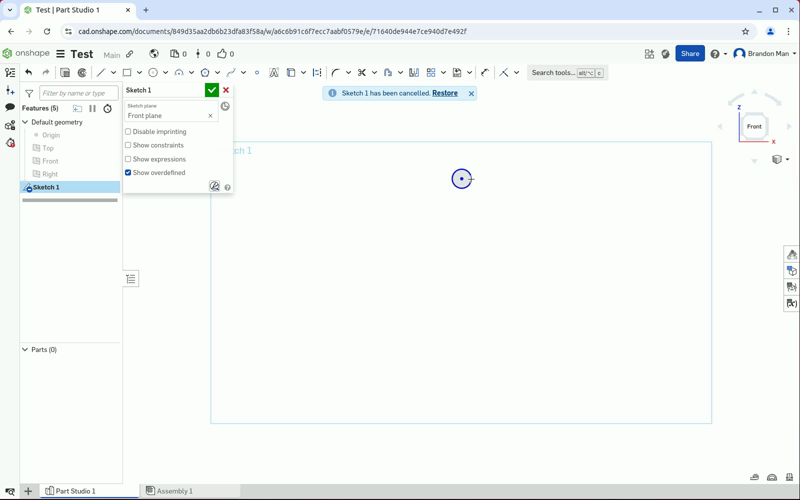
key_down(shift)
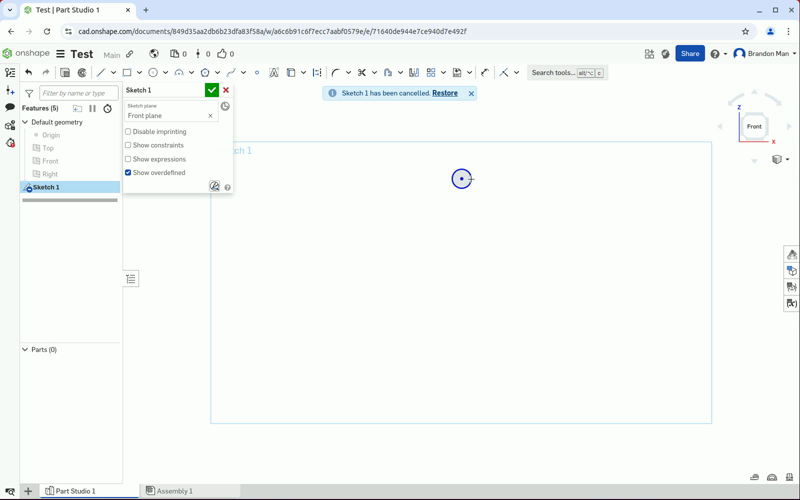
mouse_move(461, 178)
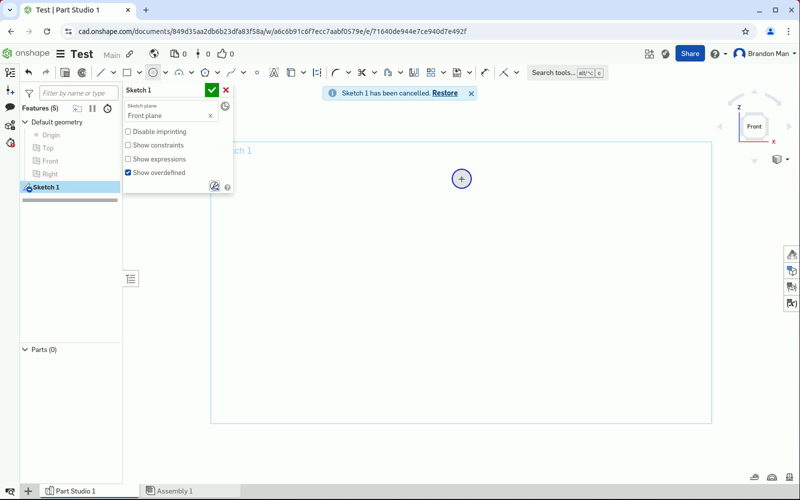
click(461, 178)
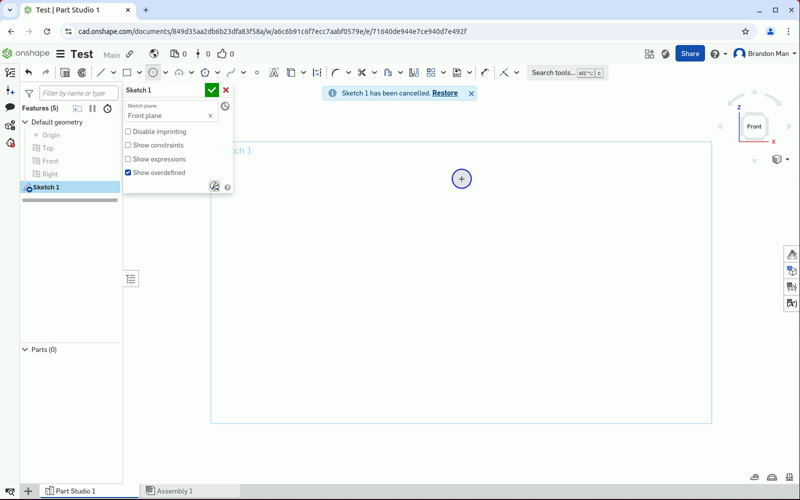
key_up(shift)
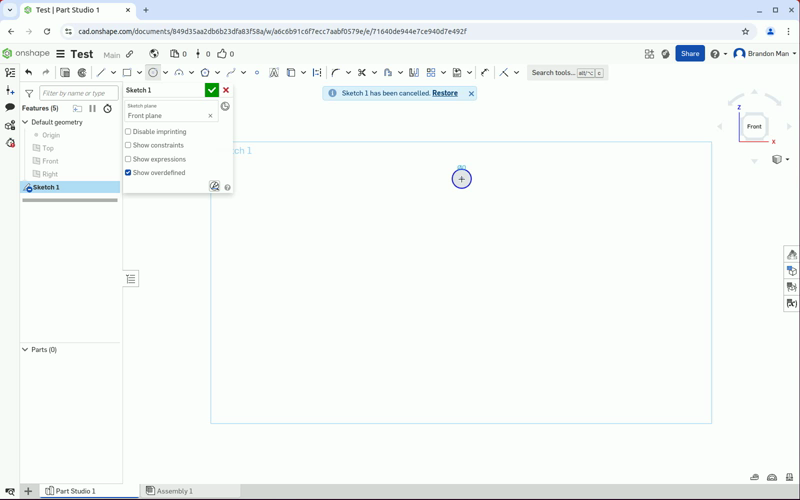
mouse_move(466, 178)
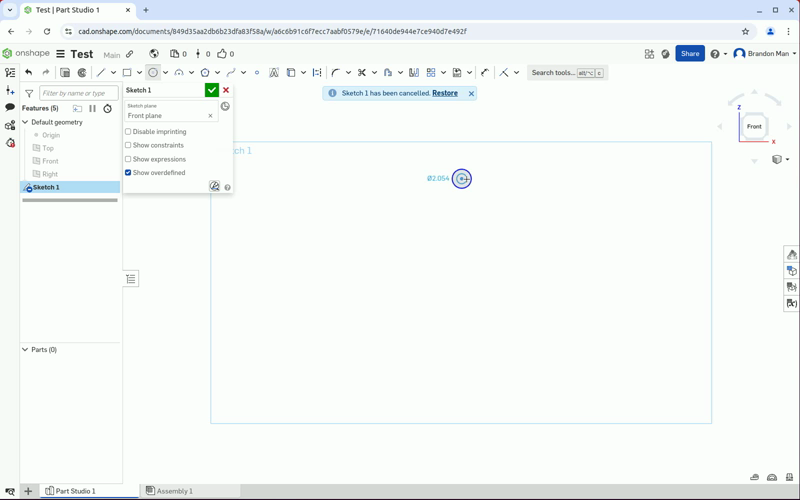
click(466, 178)
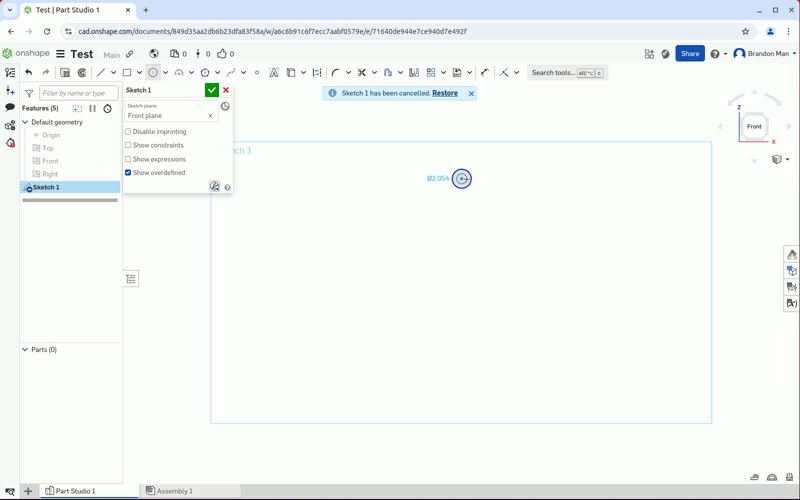
key(esc)
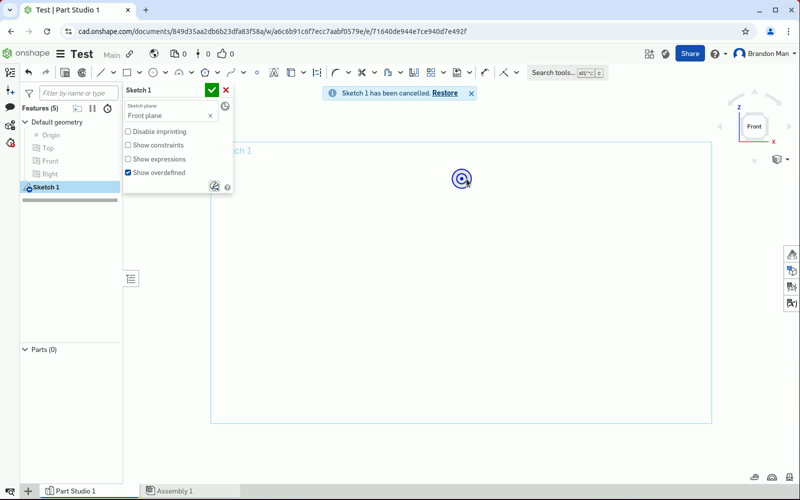
mouse_move(467, 179)
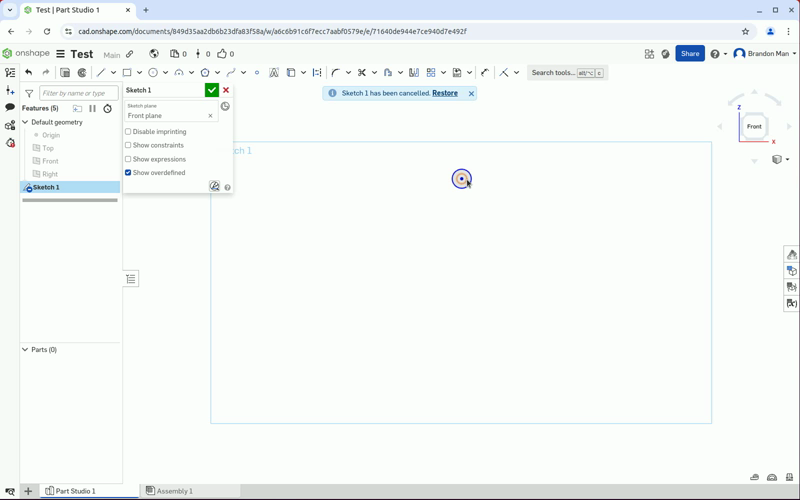
scroll(6)
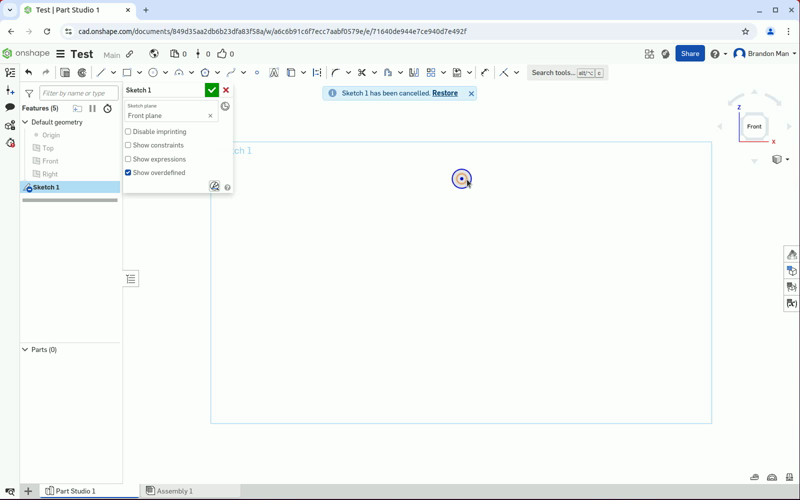
scroll(6)
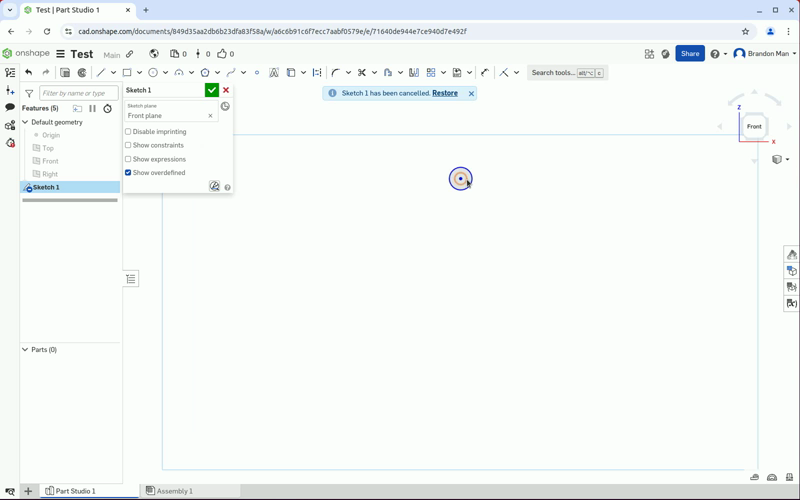
scroll(6)
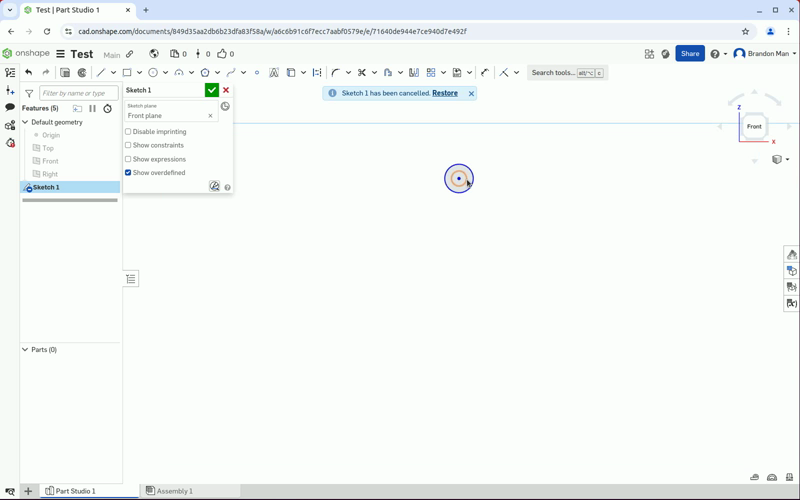
scroll(6)
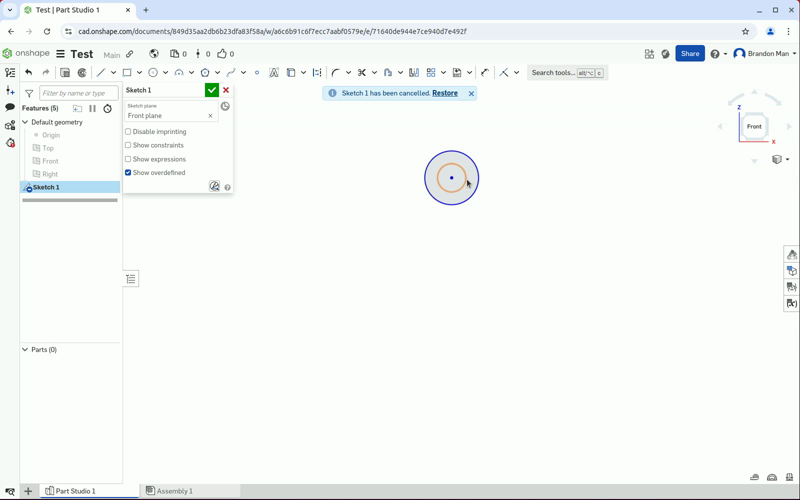
scroll(6)
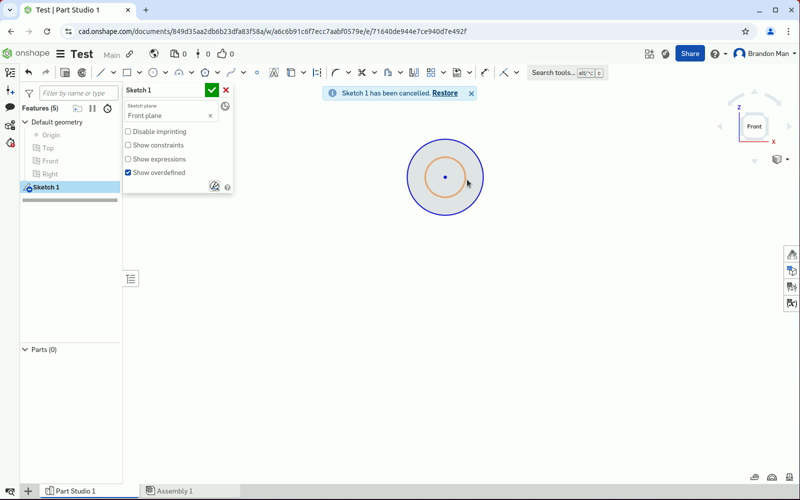
scroll(6)
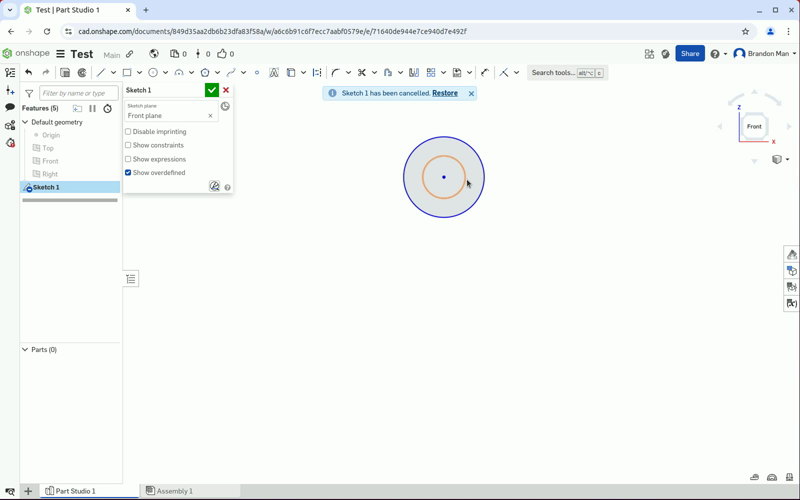
scroll(6)
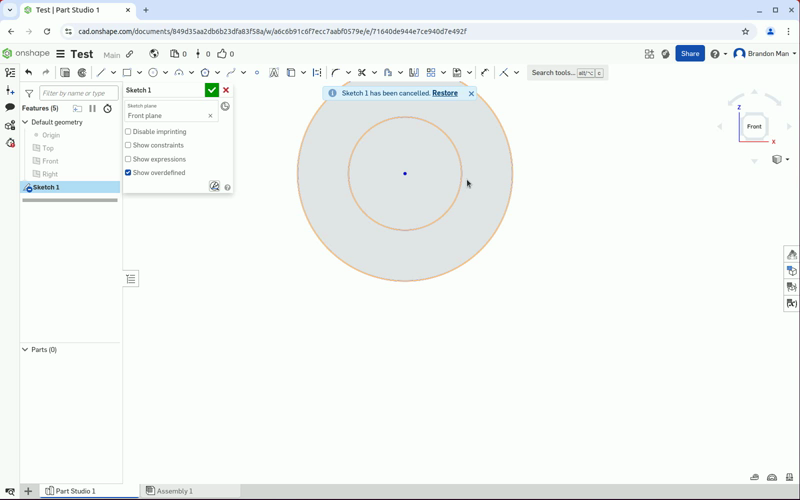
click(467, 179)
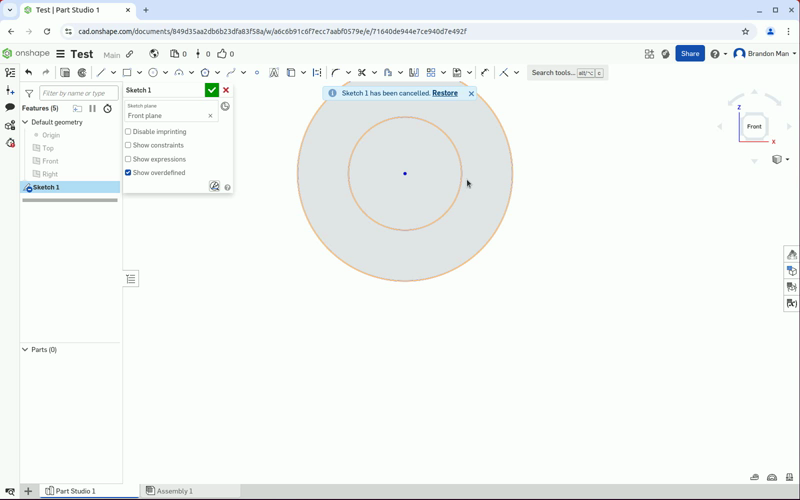
scroll(-6)
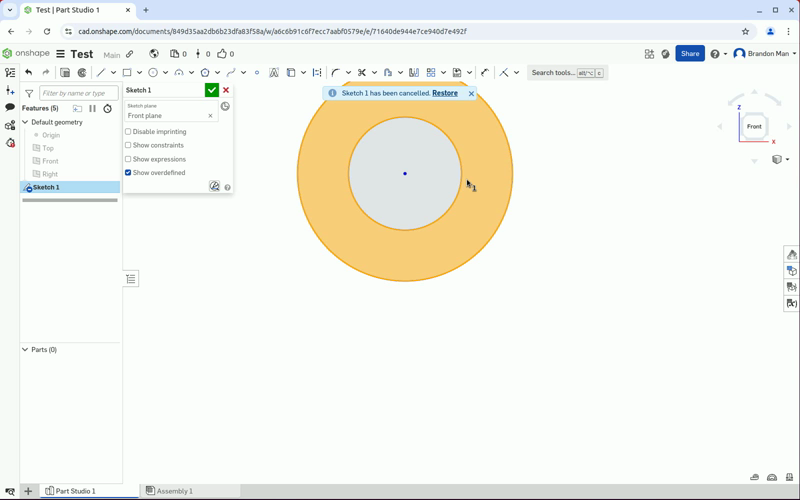
scroll(-6)
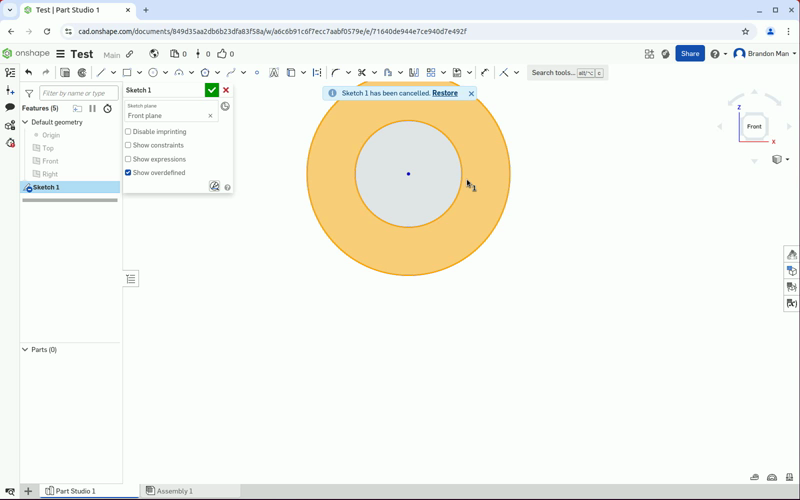
scroll(-6)
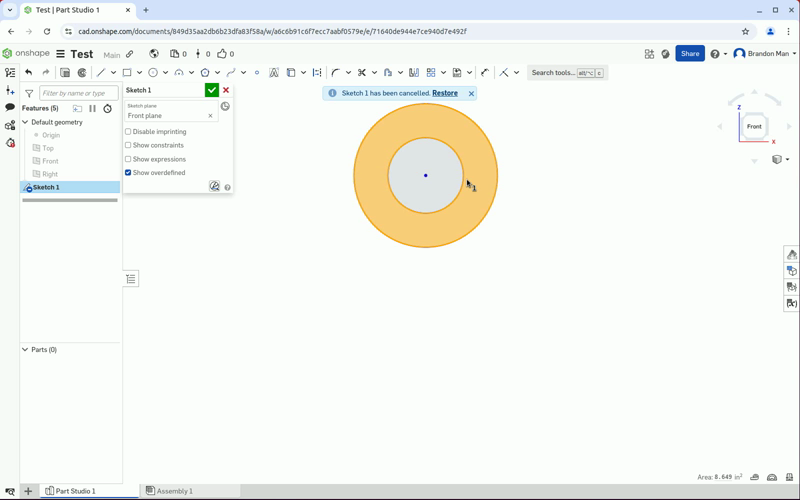
scroll(-6)
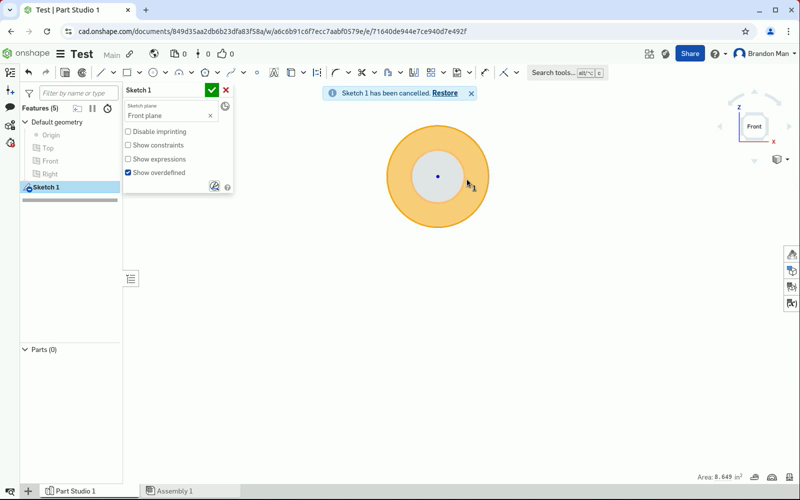
scroll(-6)
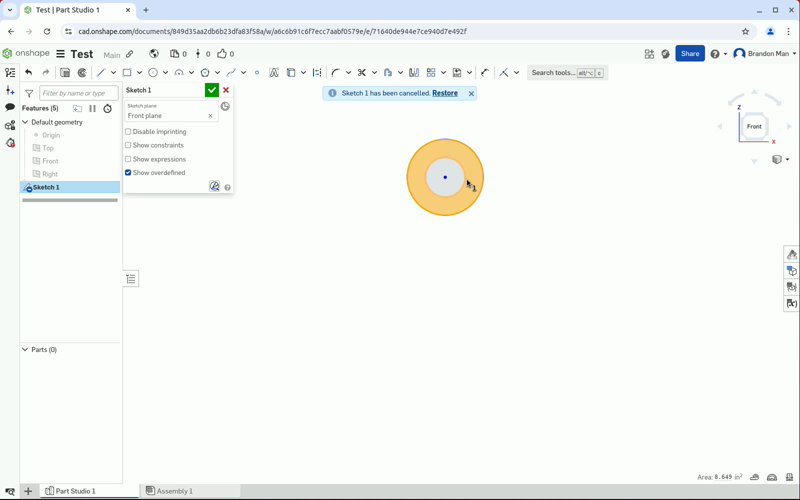
scroll(-6)
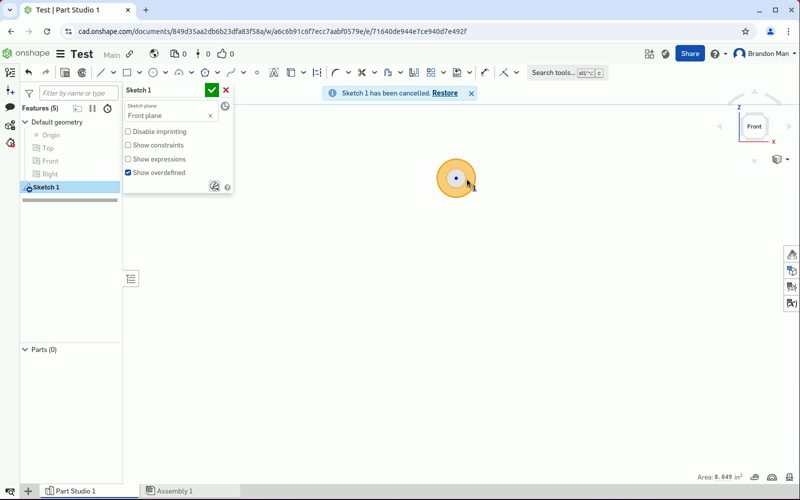
scroll(-6)
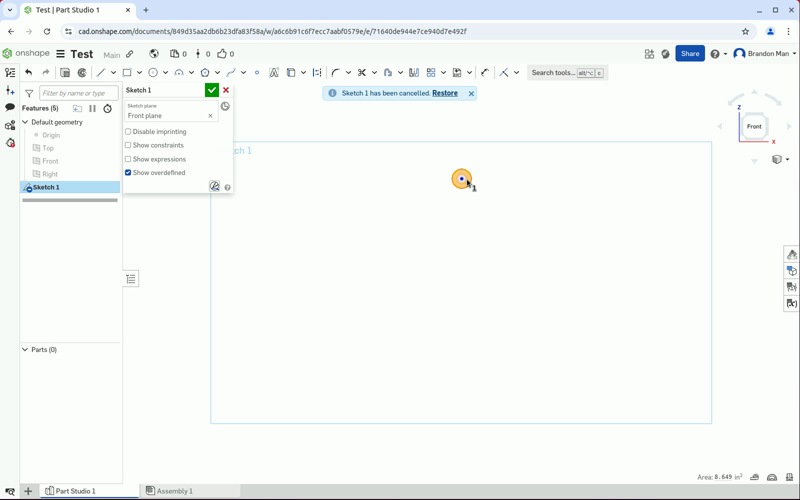
mouse_move(73, 352)
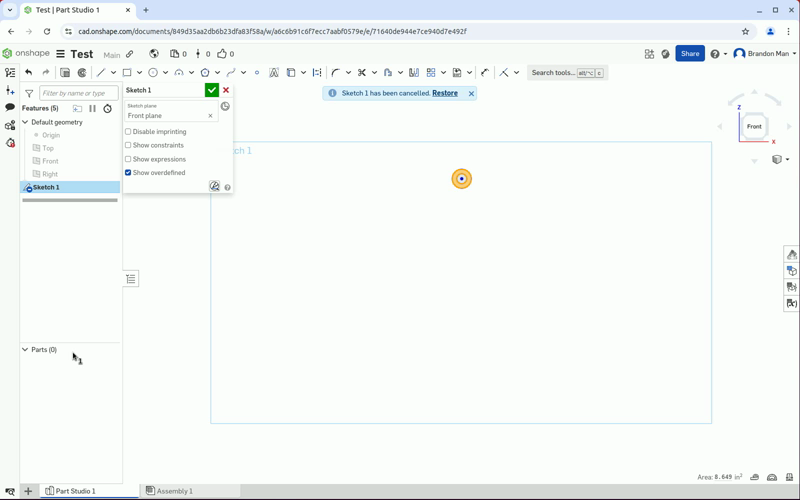
key(shift+y)
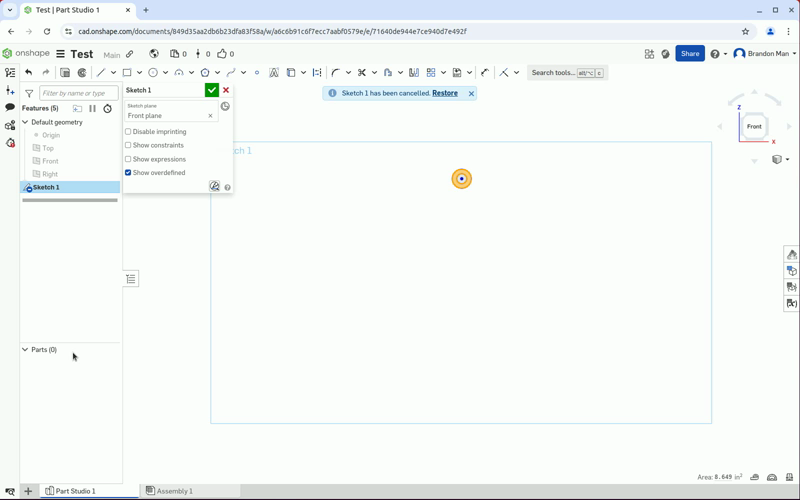
key(shift+e)
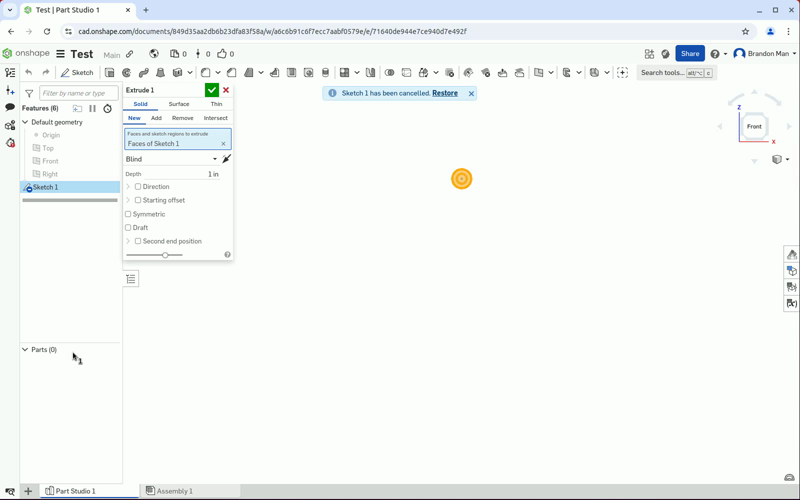
mouse_move(143, 106)
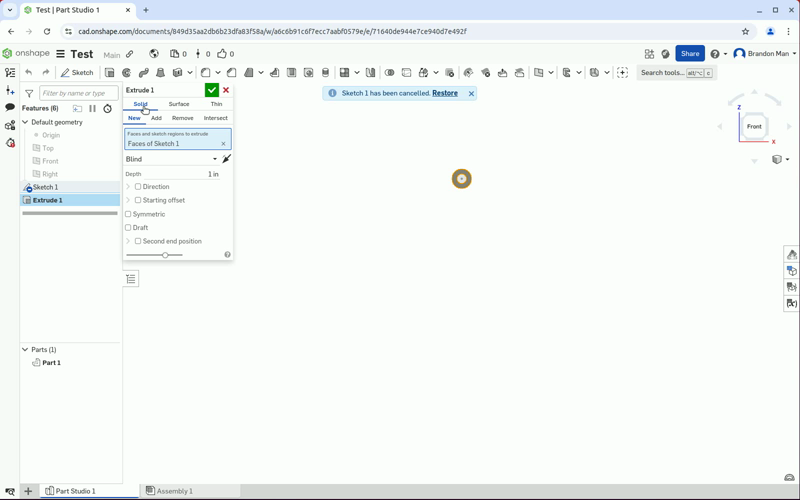
click(143, 106)
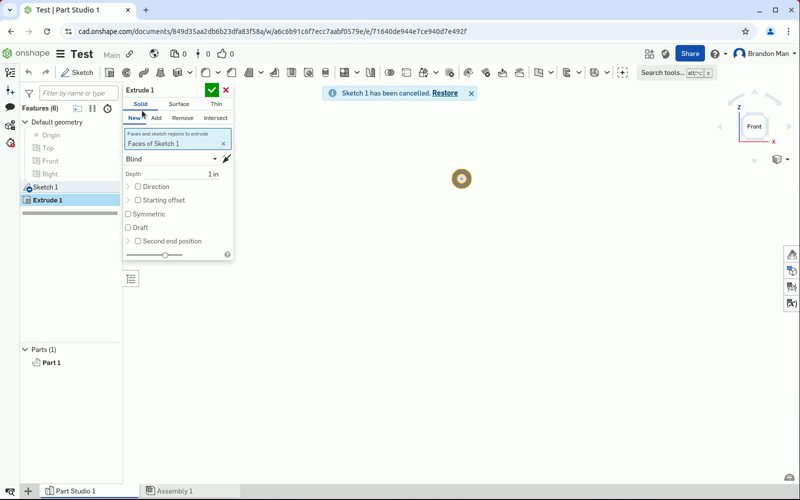
mouse_move(137, 120)
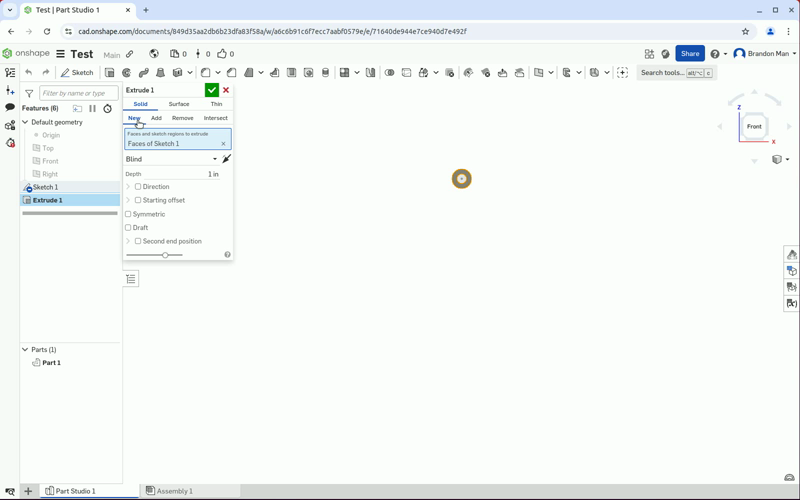
click(137, 120)
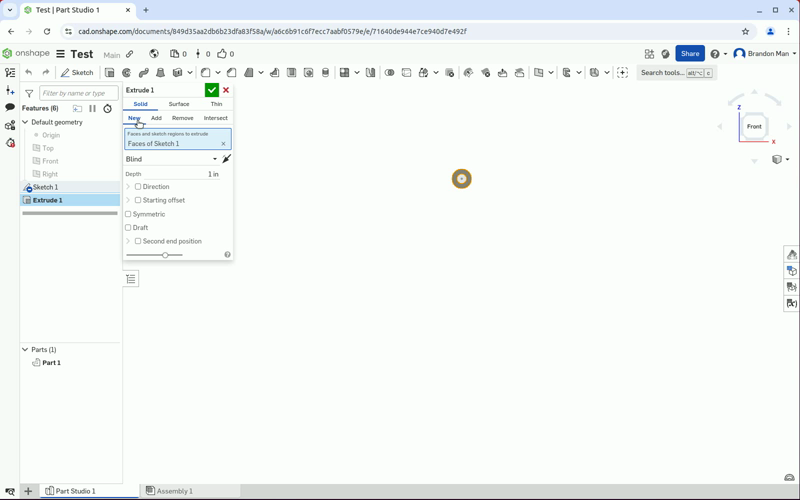
key(tab, 4)
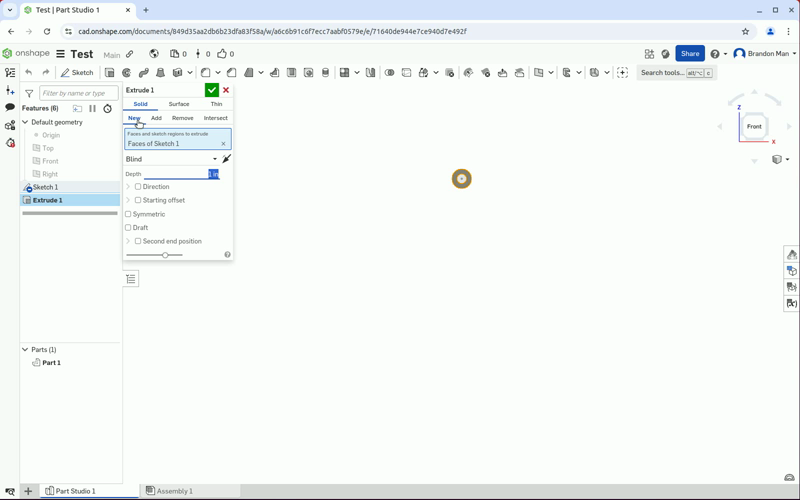
text(4.814)
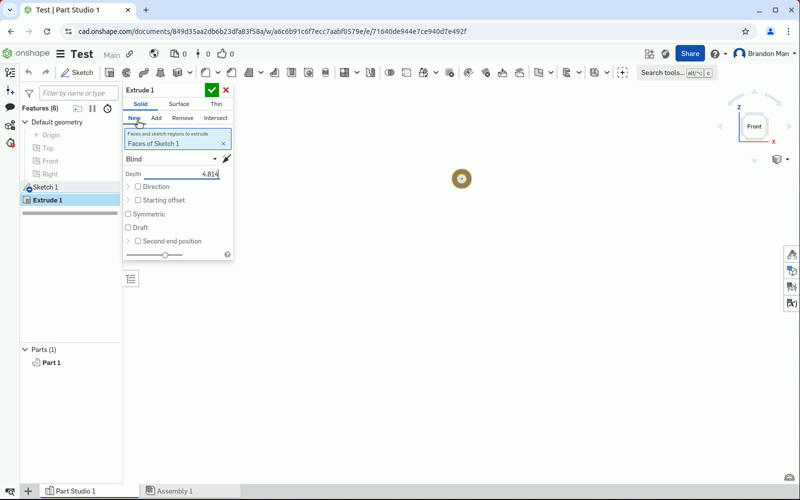
key(enter)
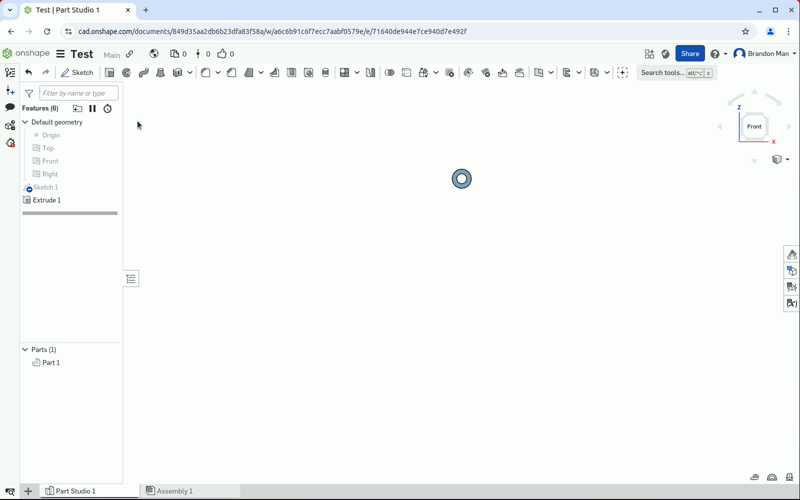
key(shift+h)
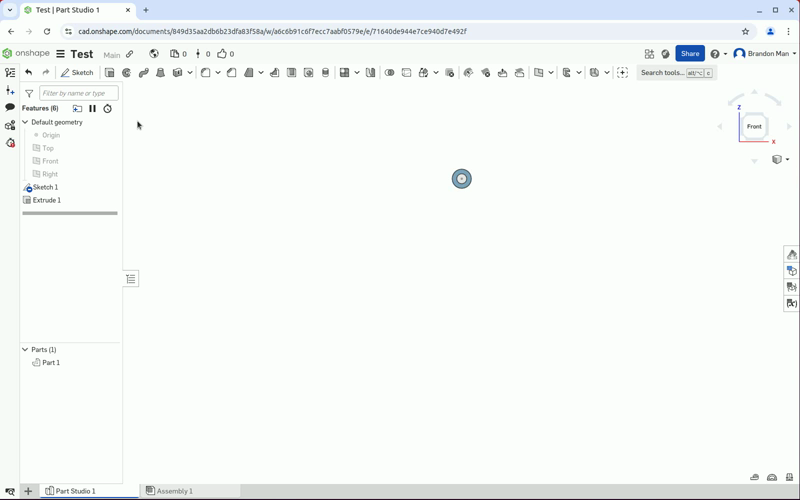
key(shift+h)
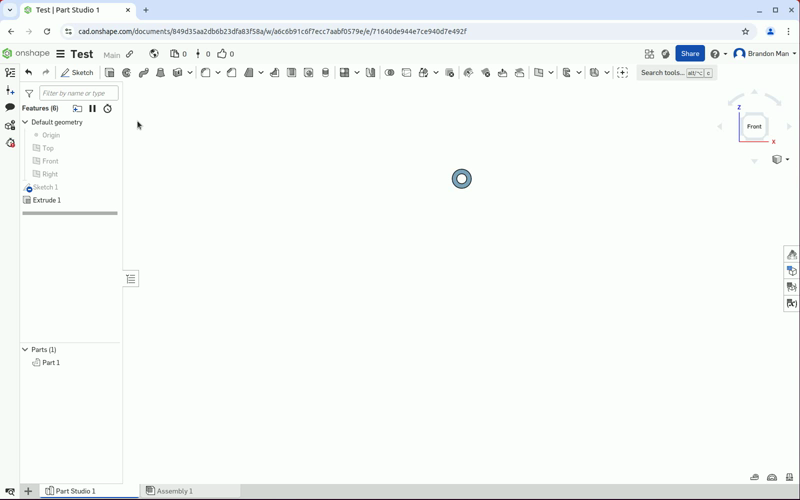
mouse_move(73, 189)
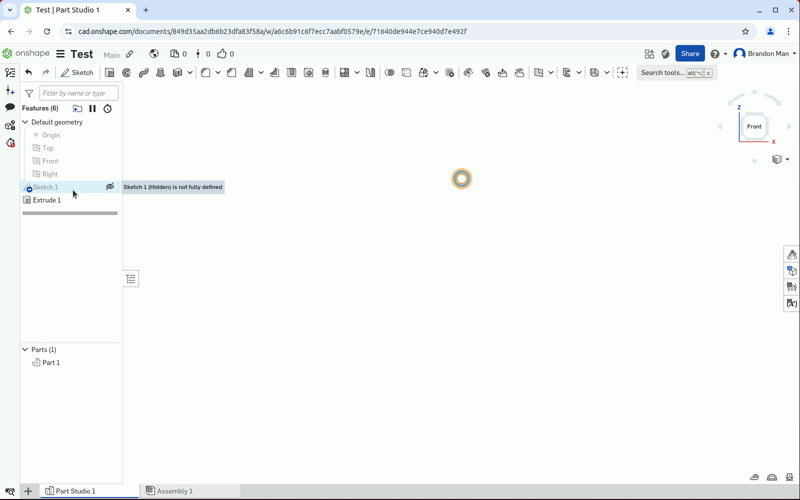
click(73, 189)
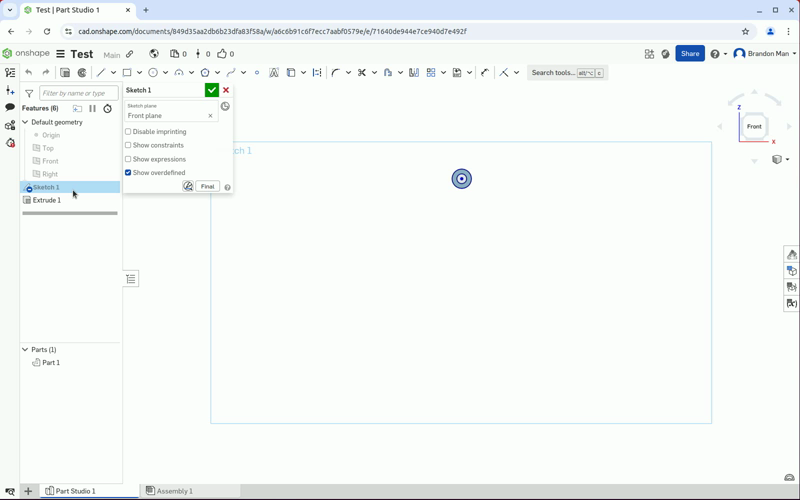
mouse_move(229, 92)
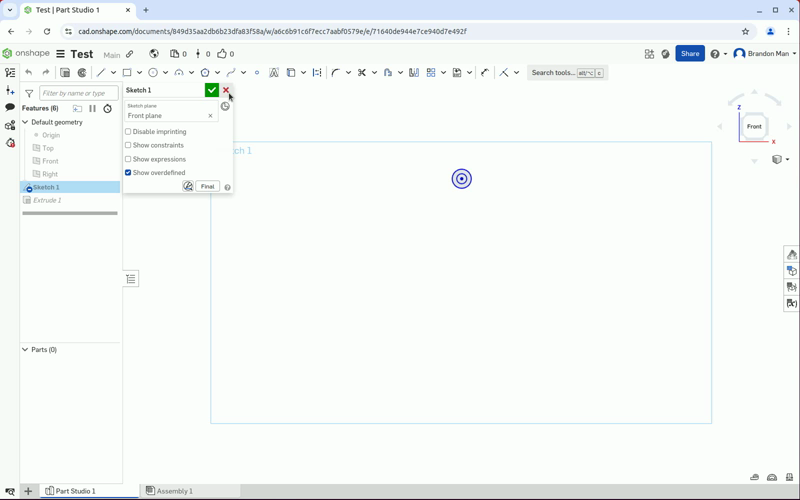
click(229, 92)
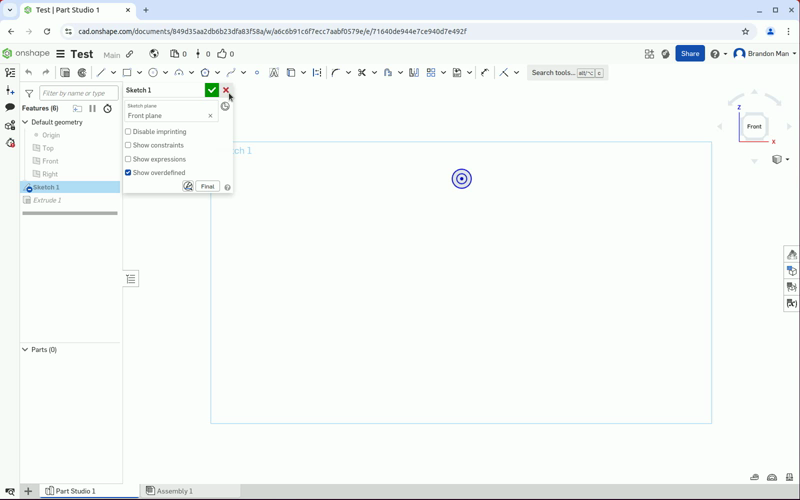
key(shift+s)
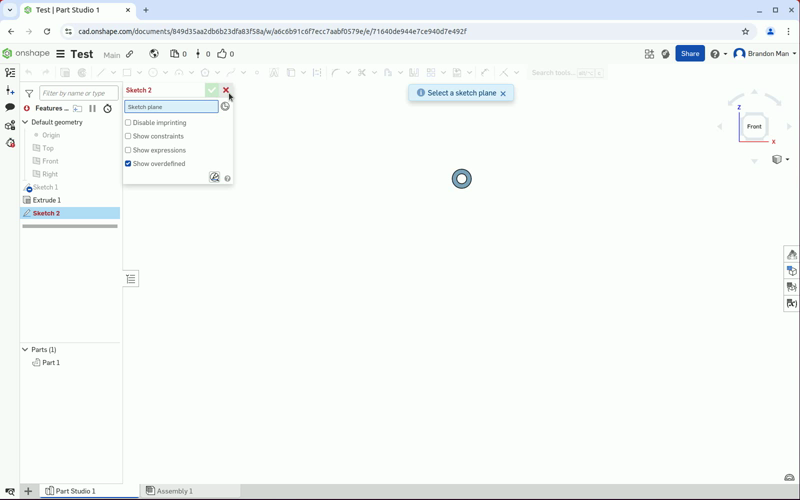
mouse_move(73, 163)
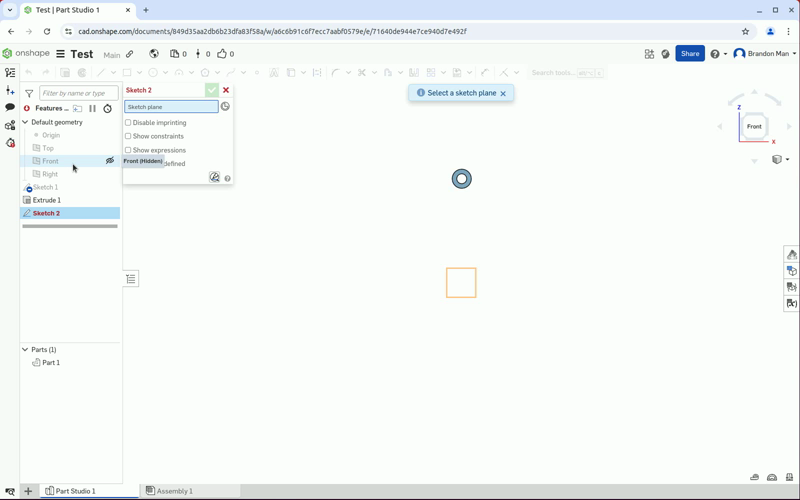
click(73, 163)
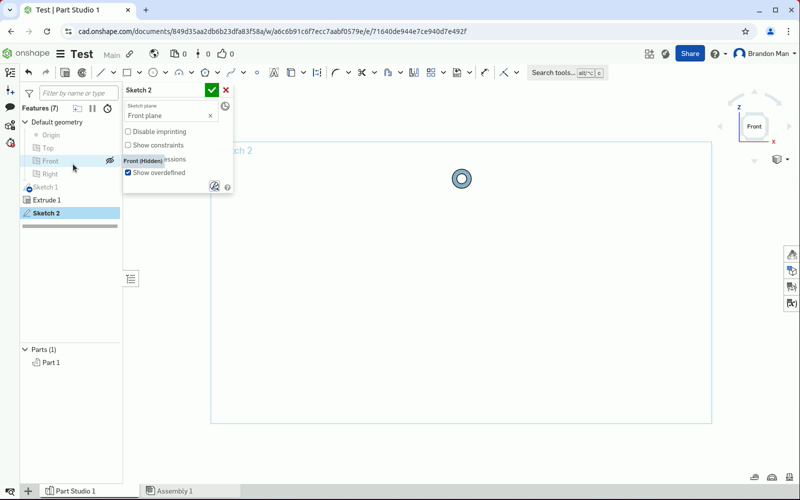
mouse_move(73, 352)
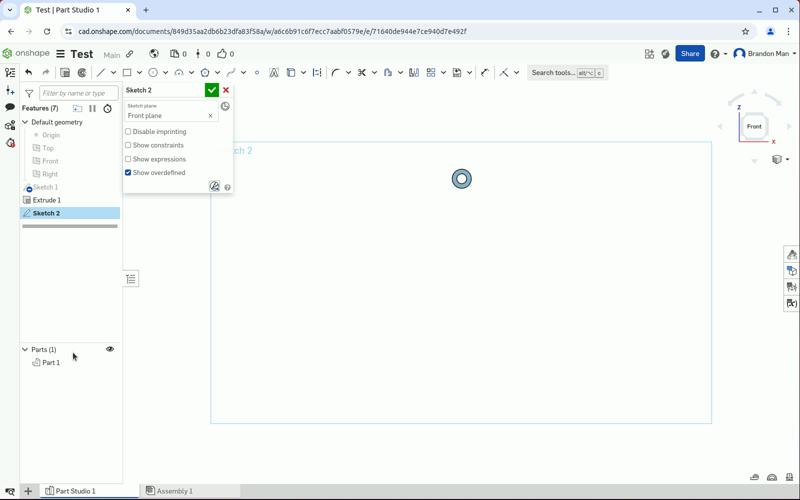
key(y)
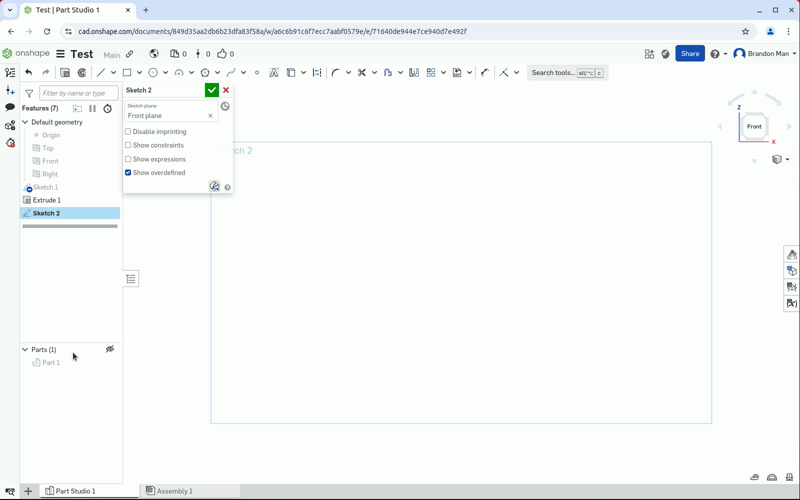
key(c)
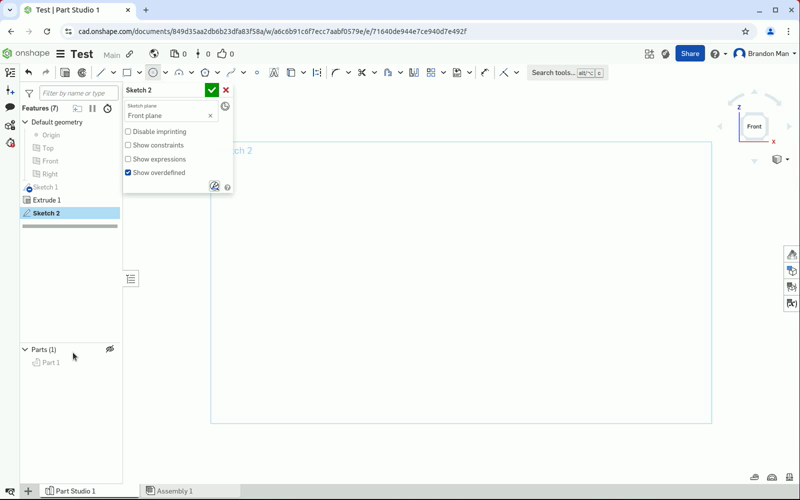
key_down(shift)
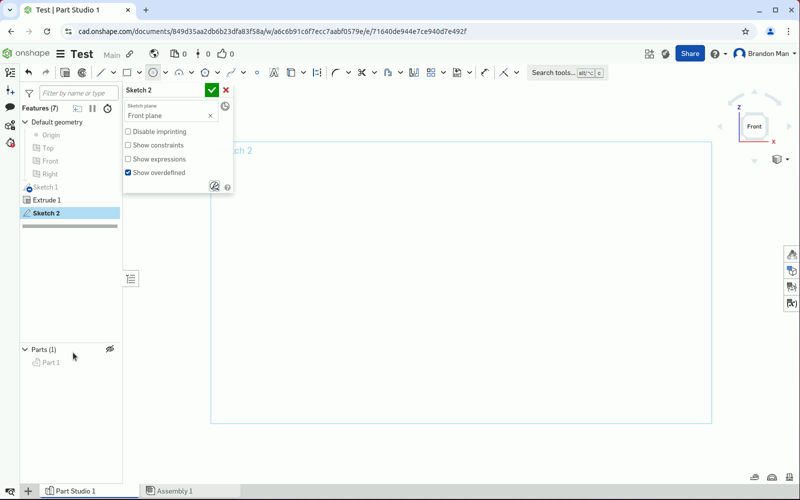
mouse_move(501, 282)
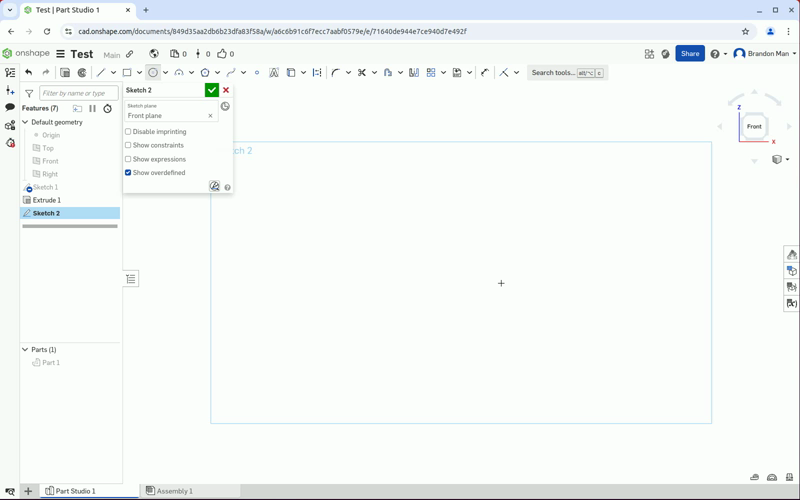
click(501, 282)
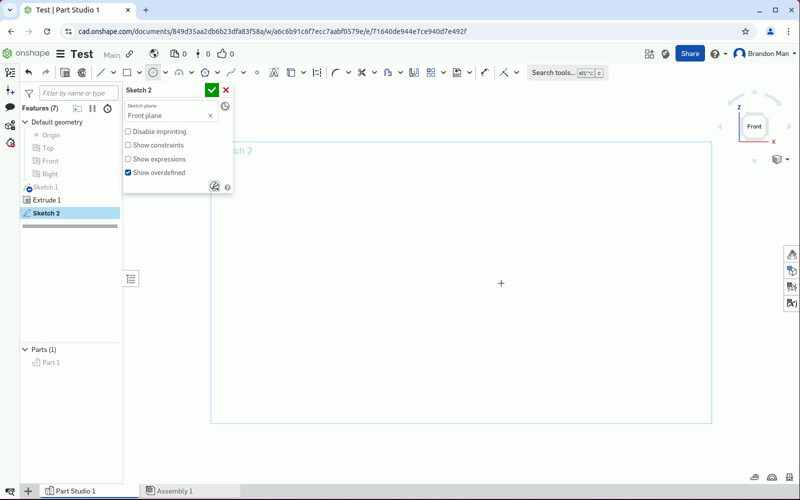
key_up(shift)
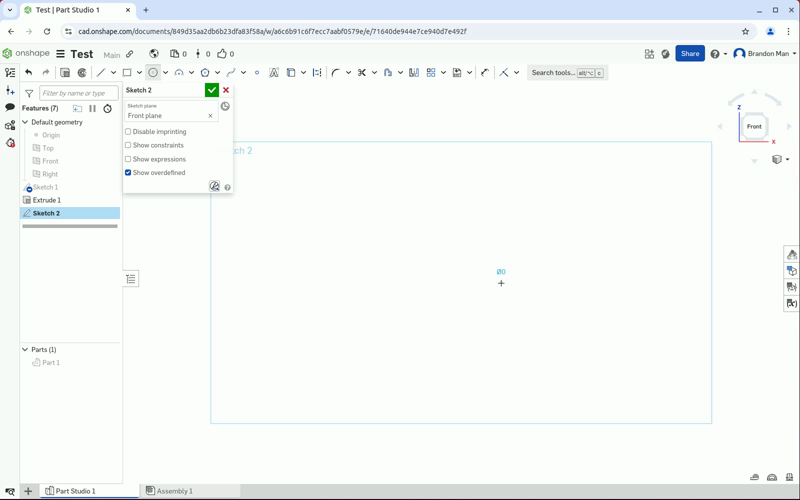
mouse_move(508, 282)
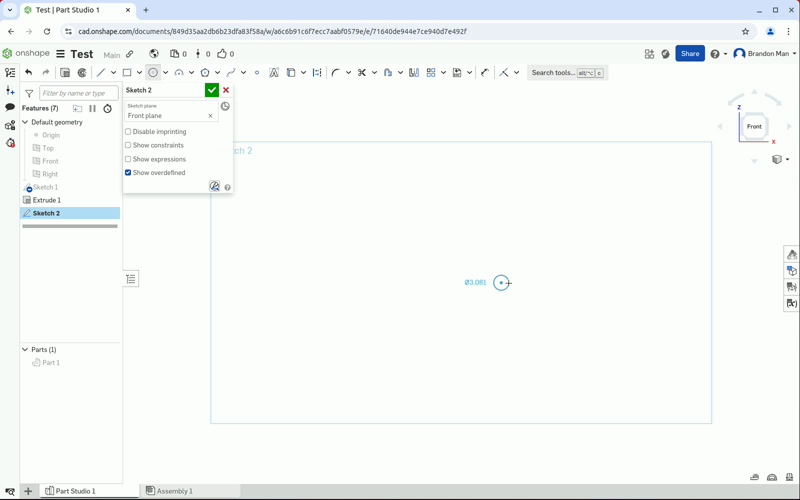
click(508, 282)
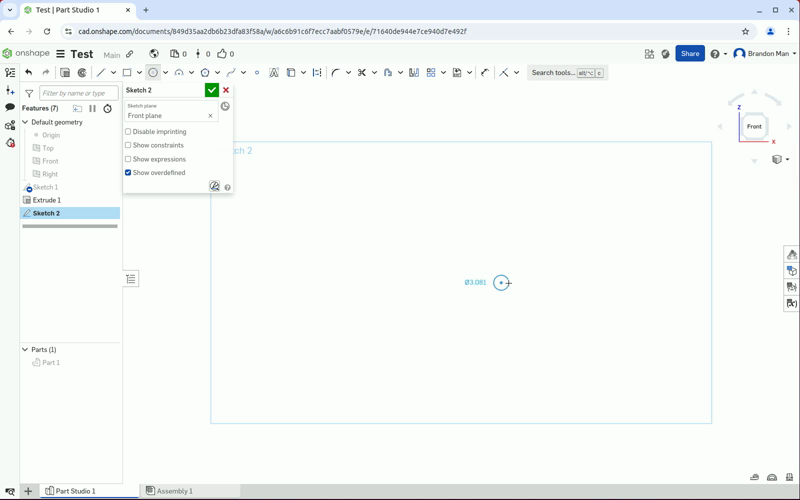
key(esc)
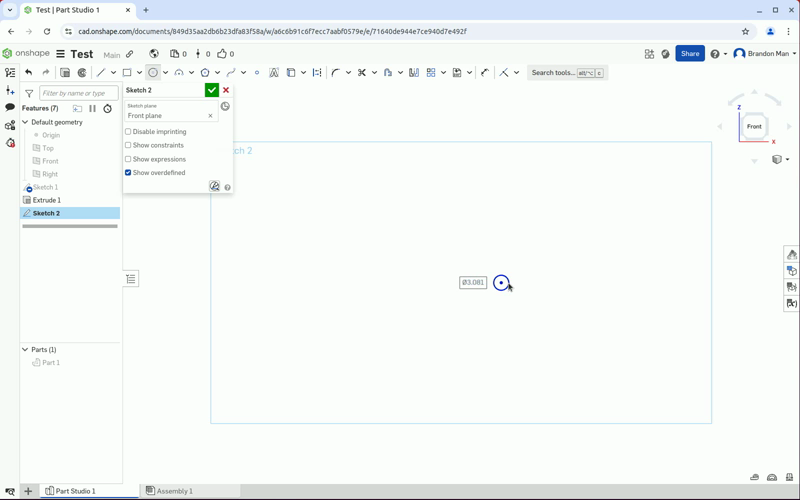
key(c)
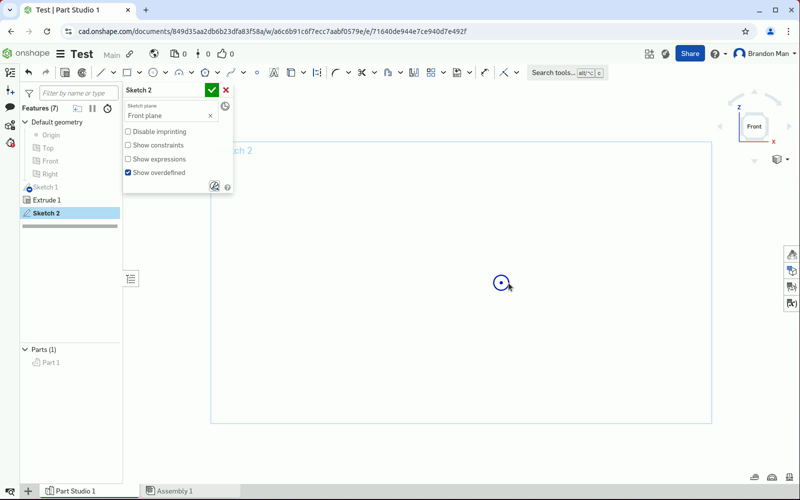
key_down(shift)
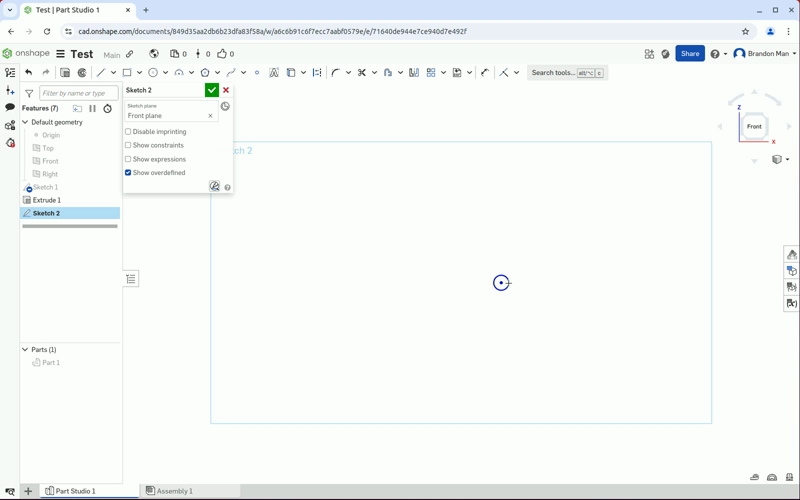
mouse_move(501, 282)
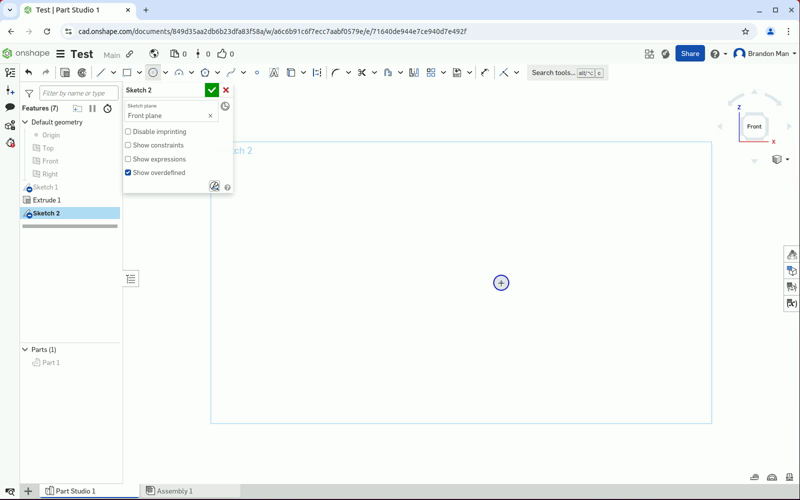
click(501, 282)
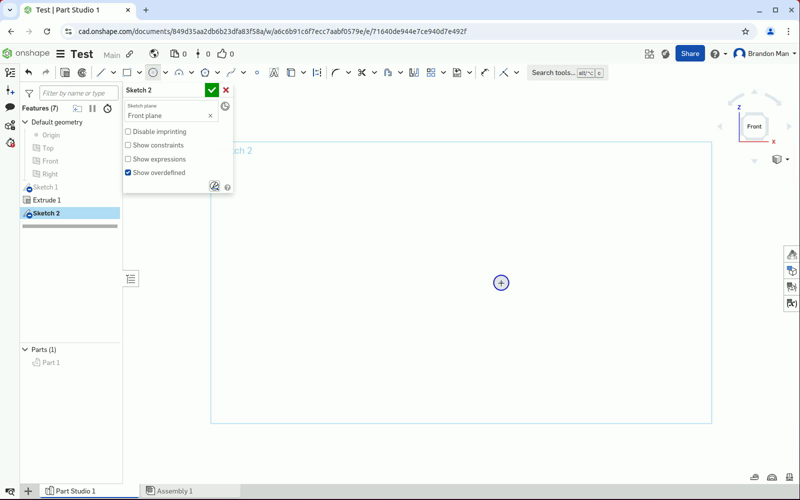
key_up(shift)
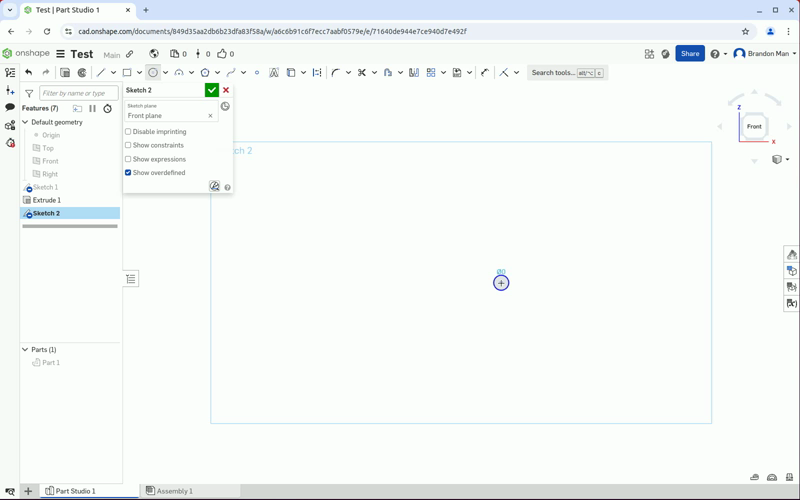
mouse_move(505, 282)
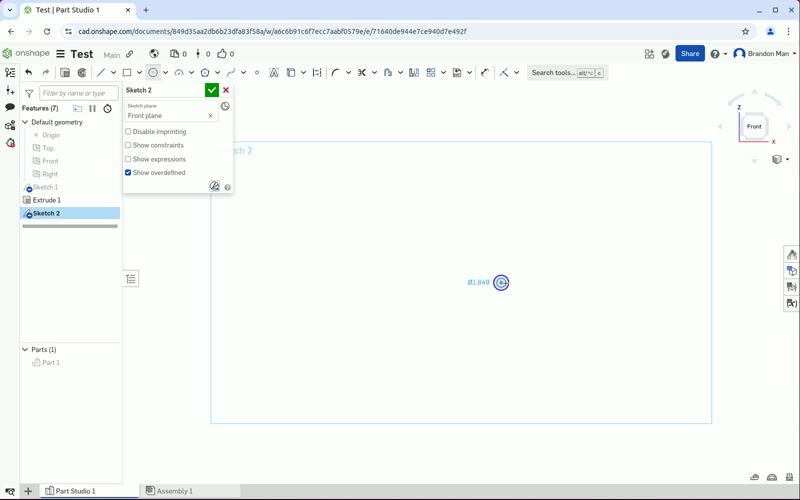
scroll(6)
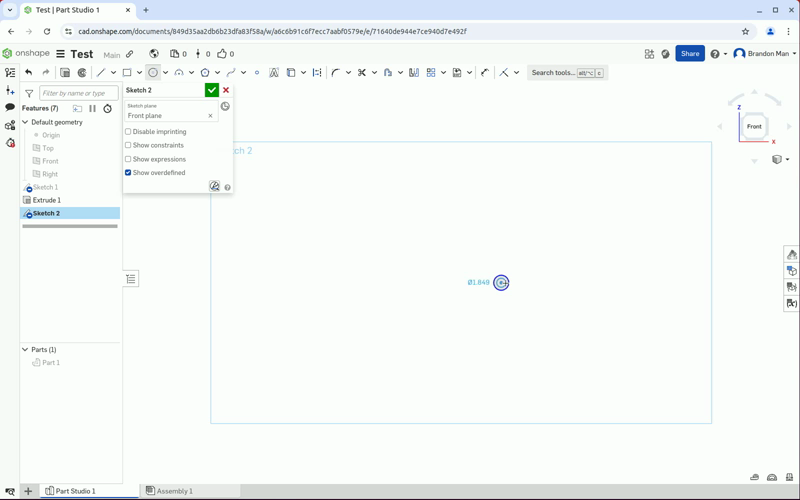
scroll(6)
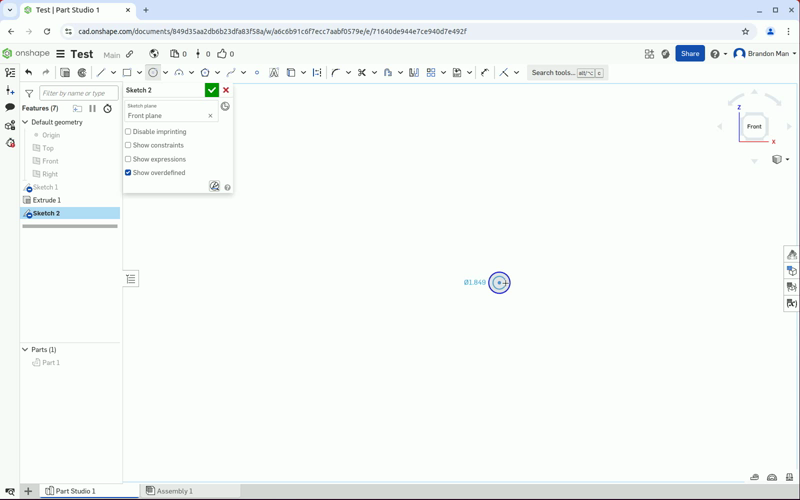
scroll(6)
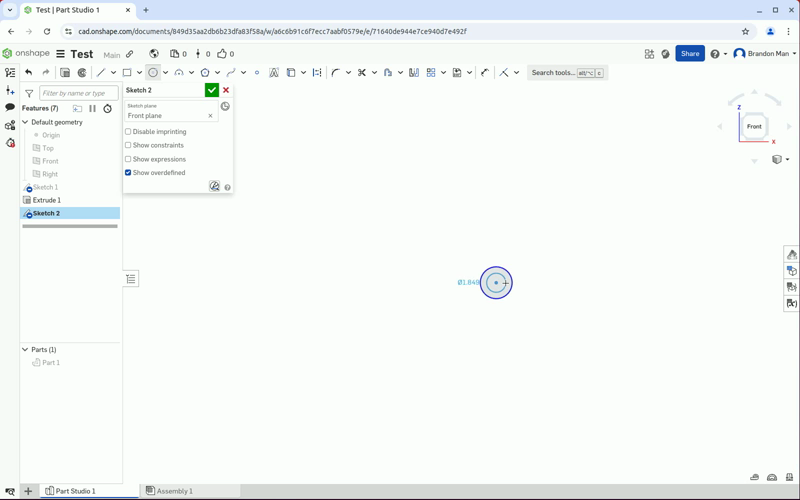
scroll(6)
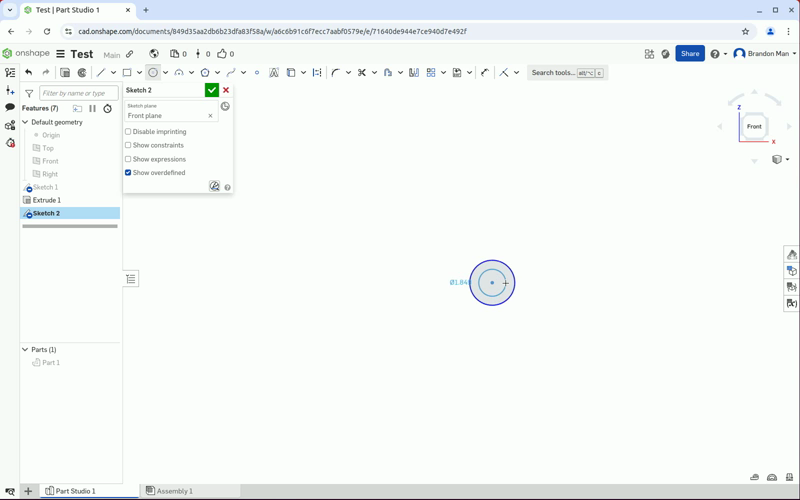
scroll(6)
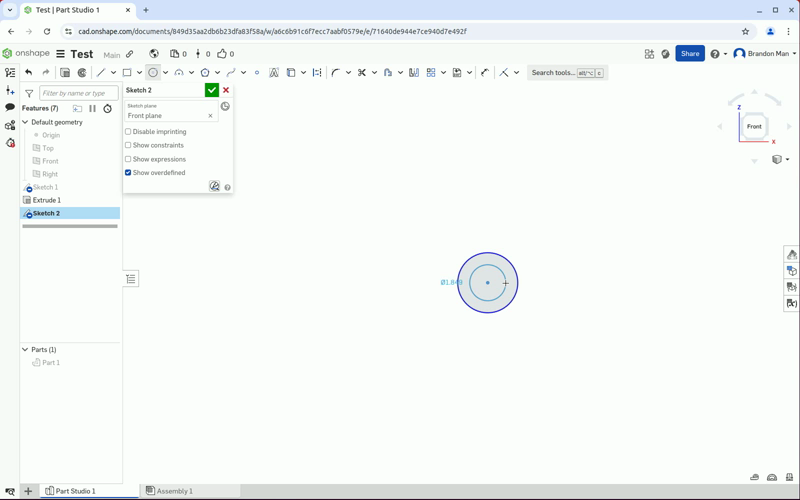
scroll(6)
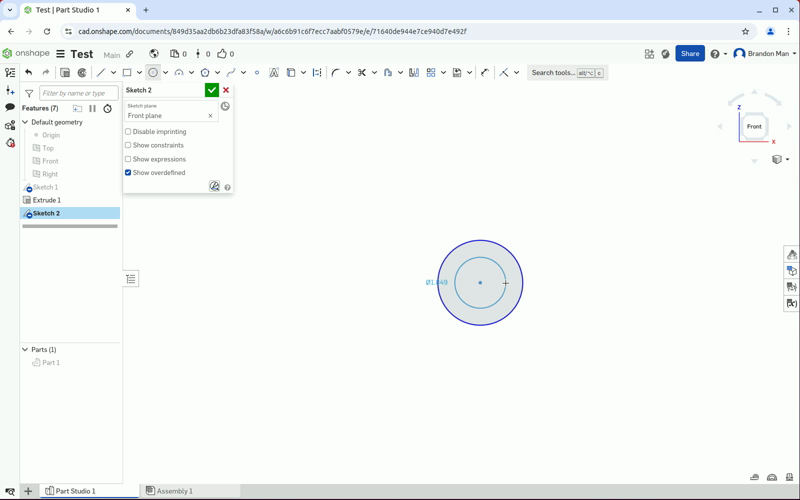
scroll(6)
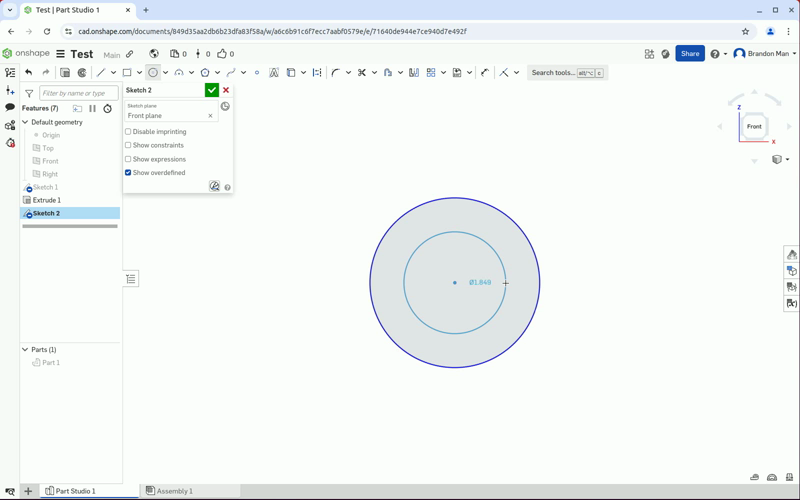
click(505, 282)
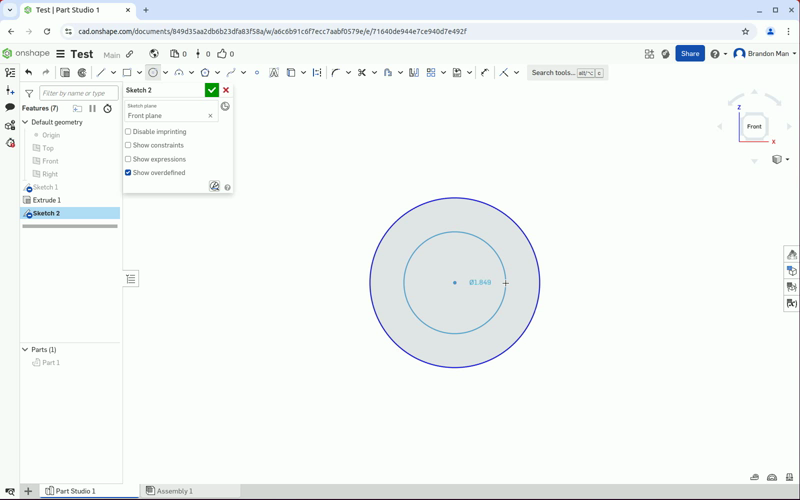
scroll(-6)
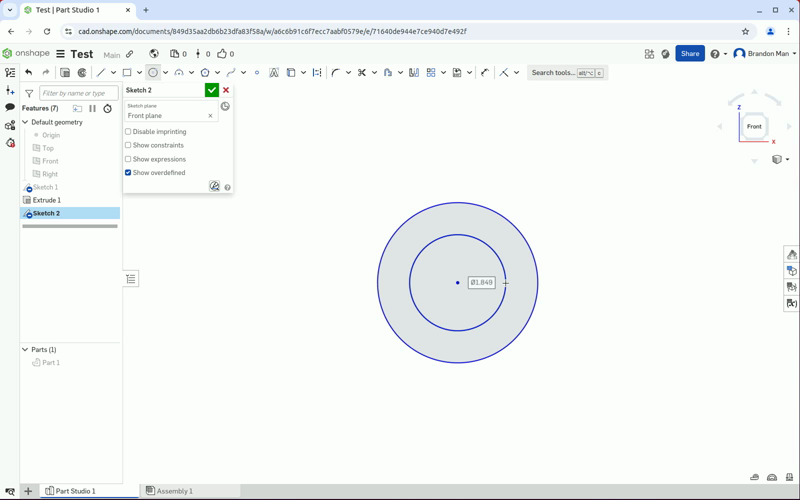
scroll(-6)
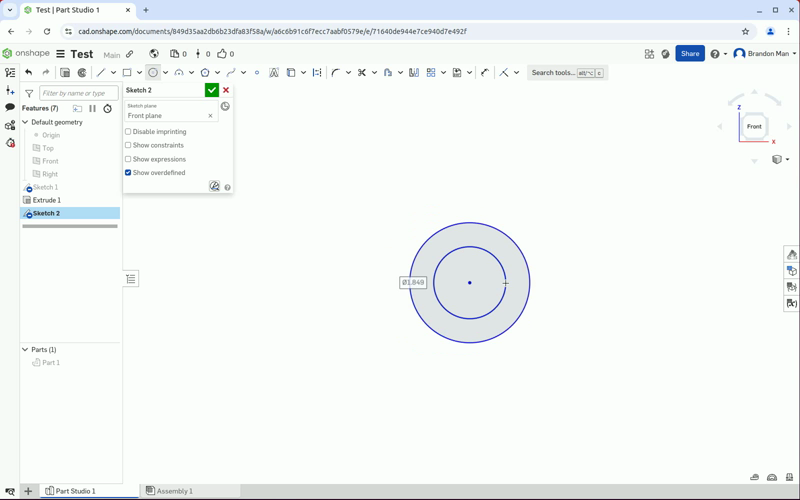
scroll(-6)
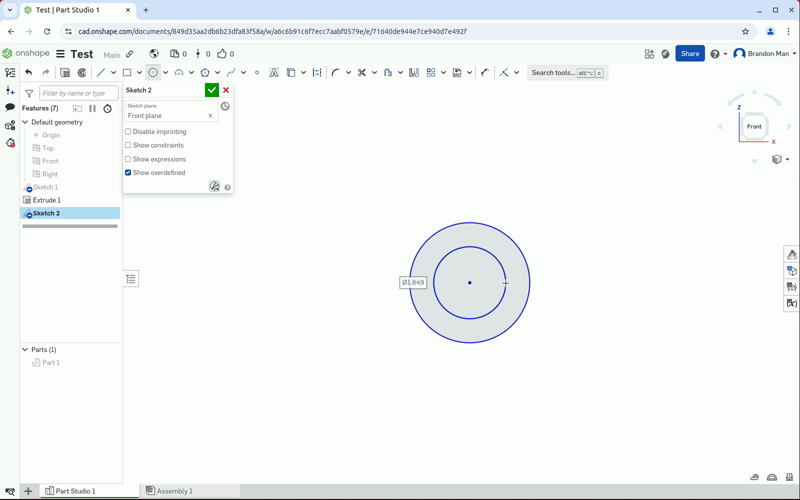
scroll(-6)
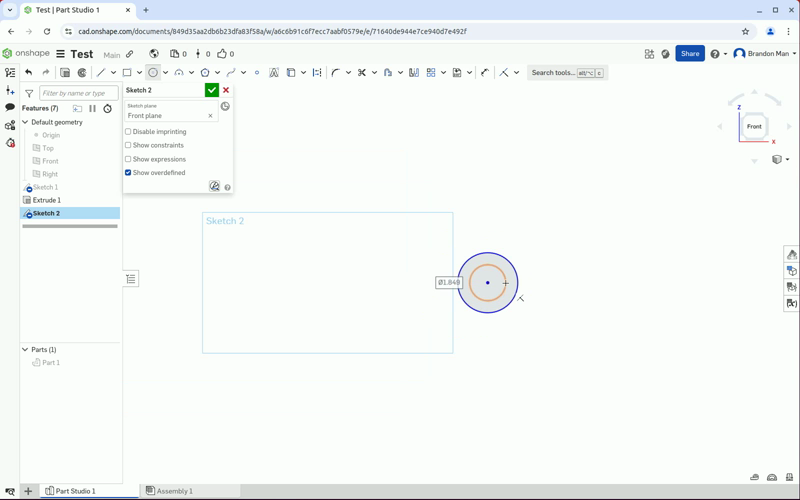
scroll(-6)
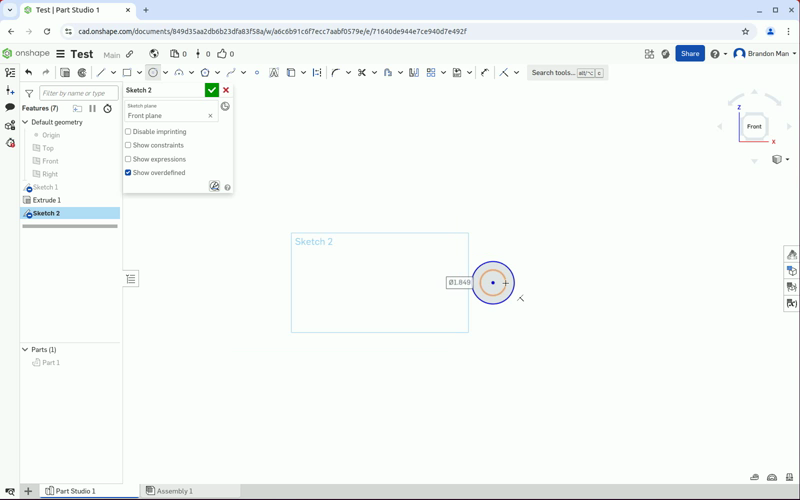
scroll(-6)
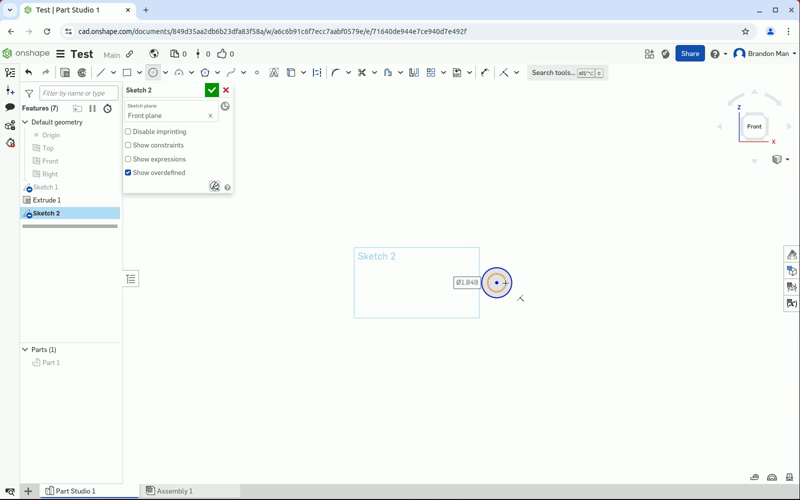
scroll(-6)
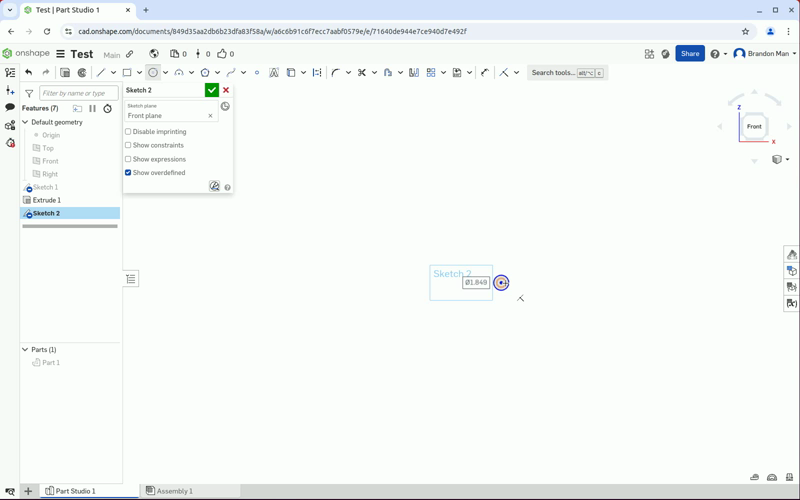
key(esc)
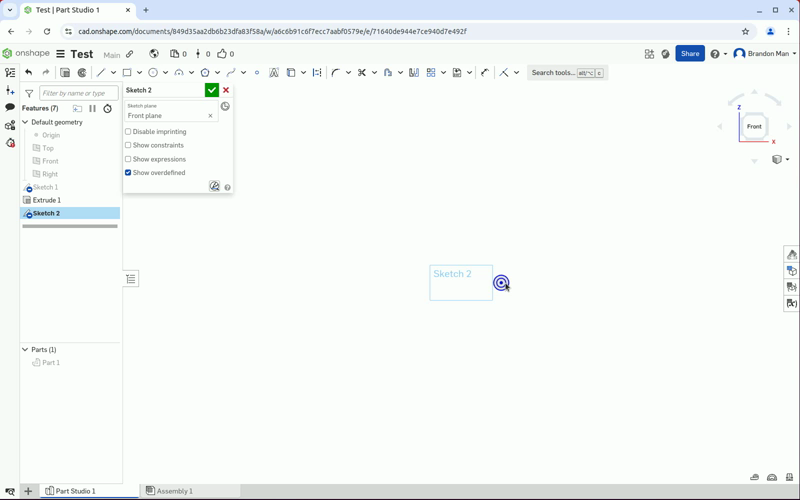
mouse_move(495, 287)
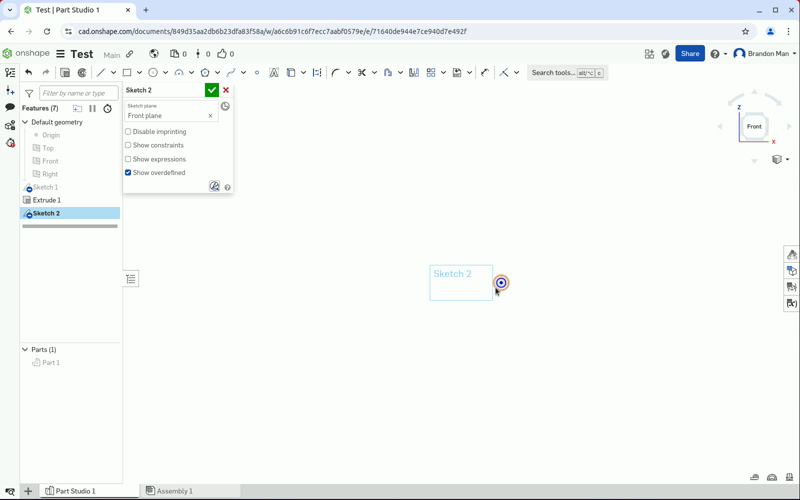
scroll(6)
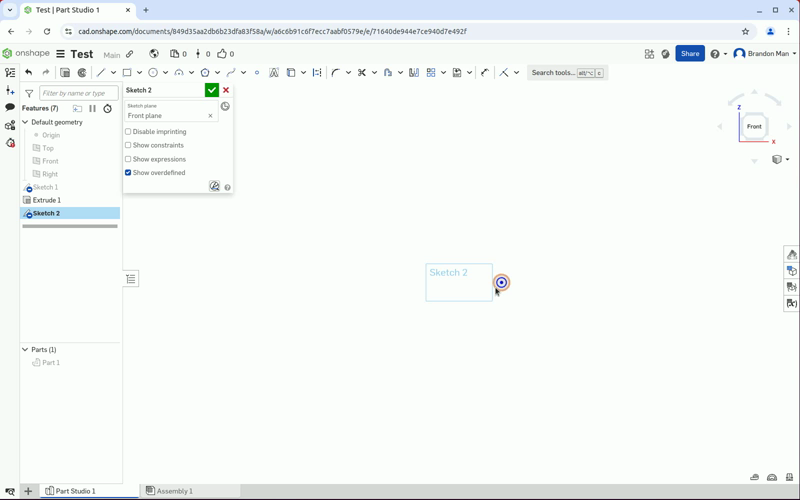
scroll(6)
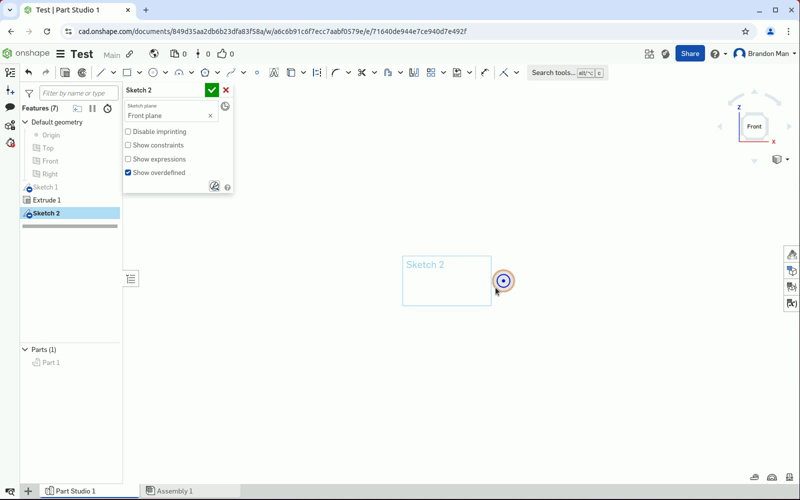
scroll(6)
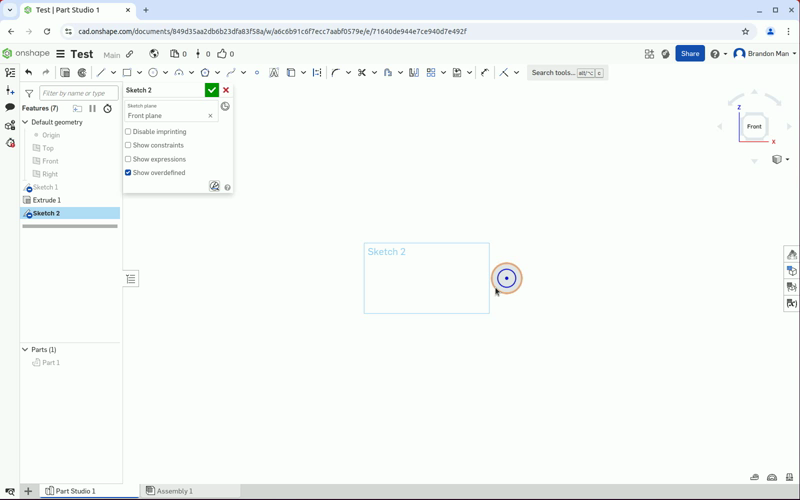
scroll(6)
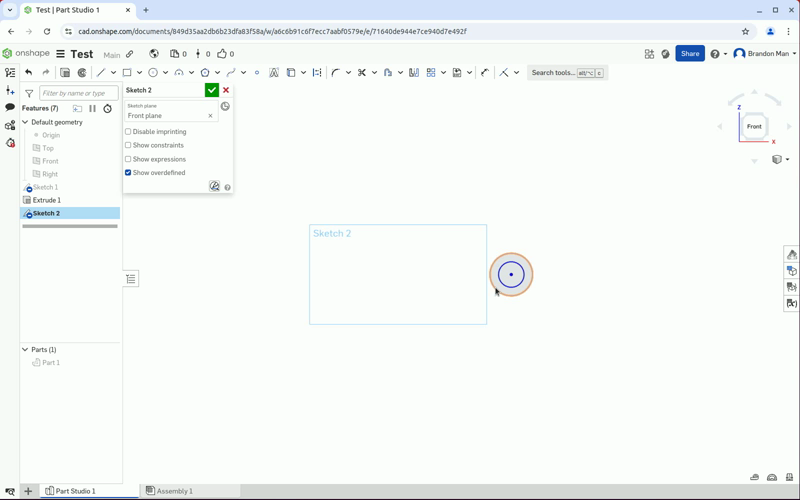
scroll(6)
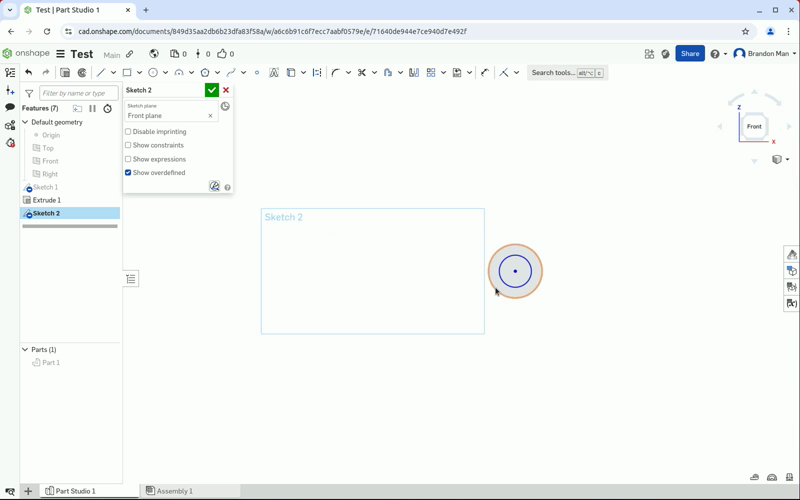
scroll(6)
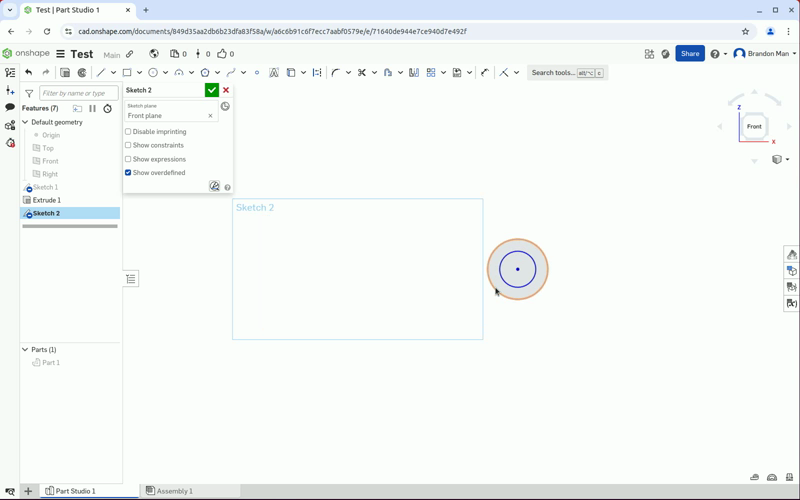
scroll(6)
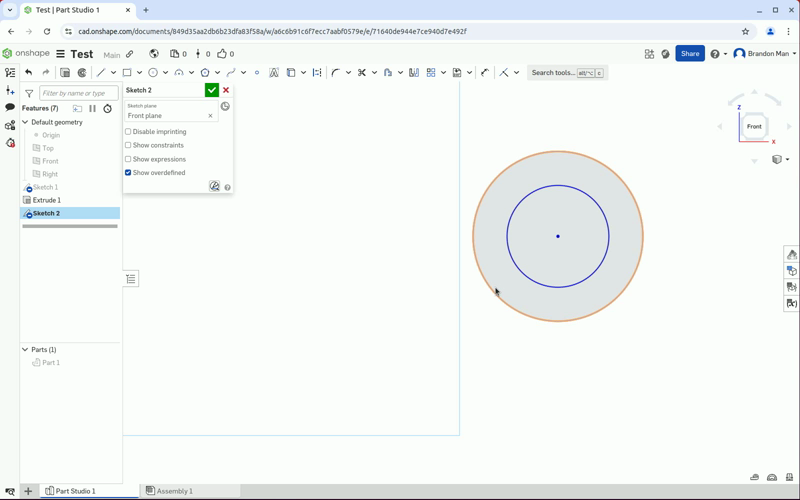
click(495, 287)
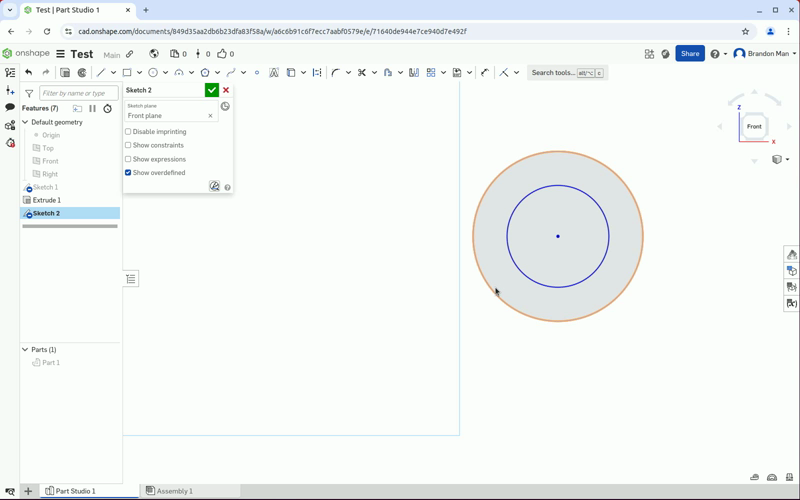
scroll(-6)
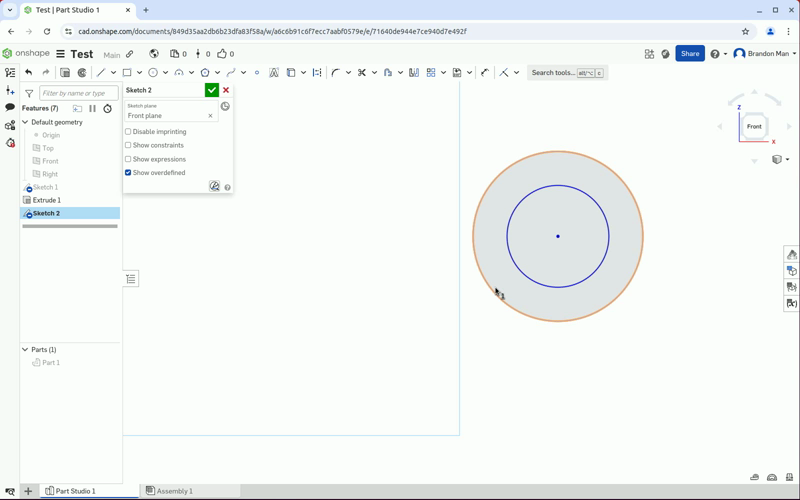
scroll(-6)
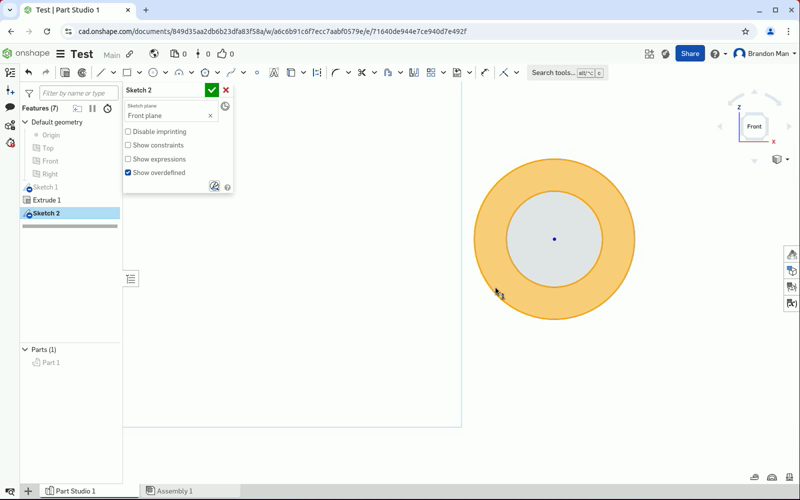
scroll(-6)
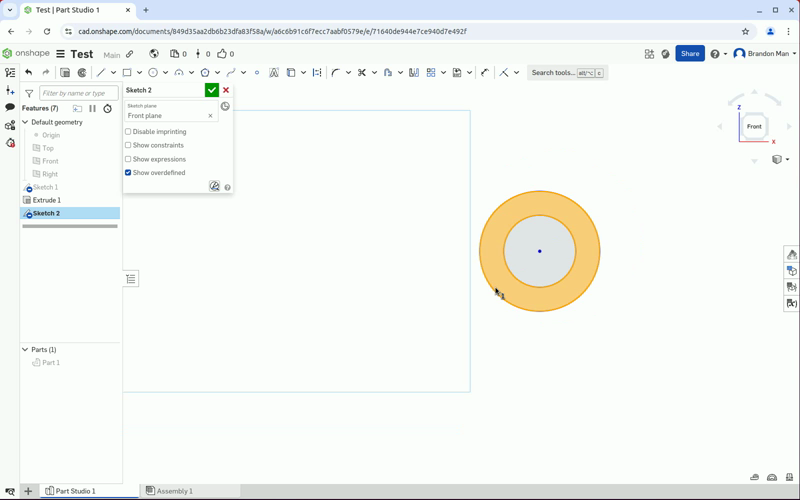
scroll(-6)
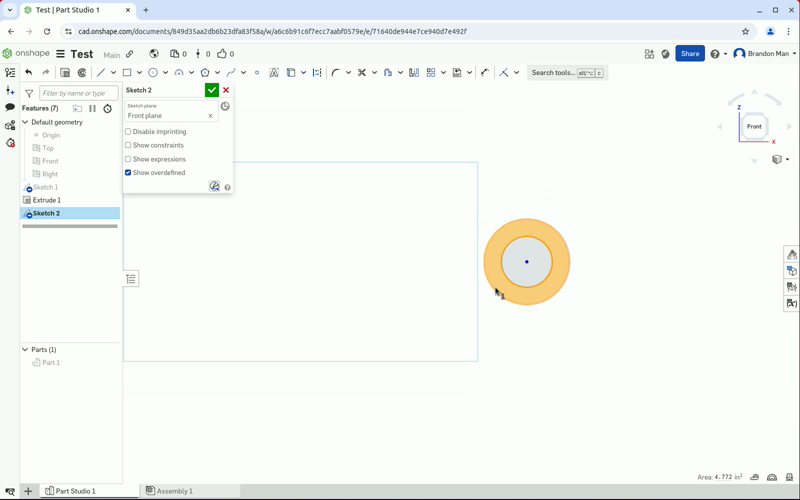
scroll(-6)
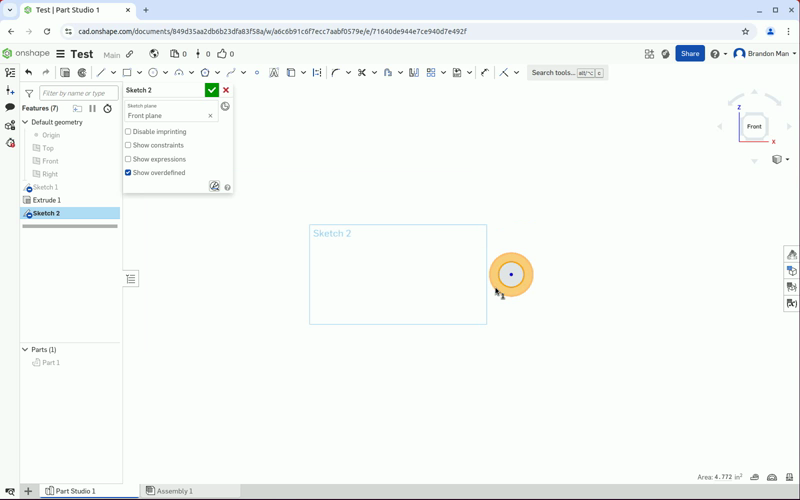
scroll(-6)
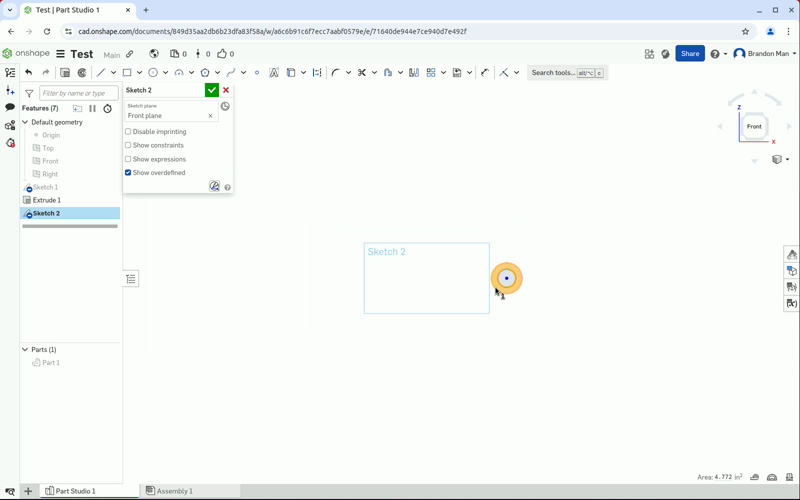
scroll(-6)
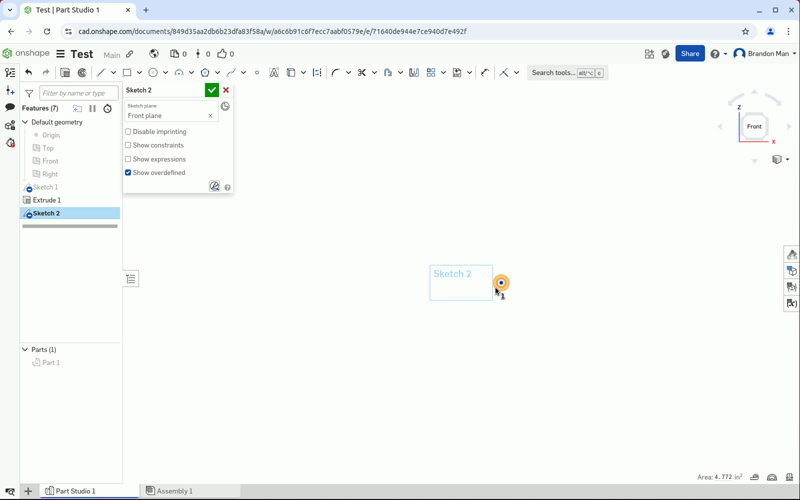
mouse_move(73, 352)
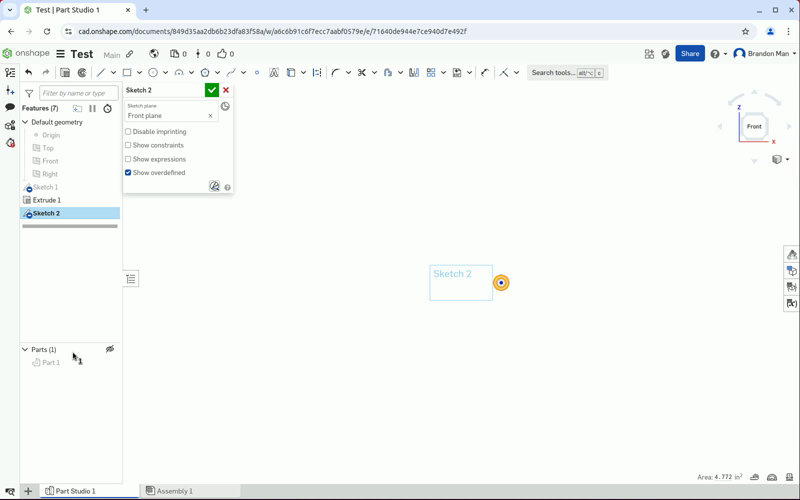
key(shift+y)
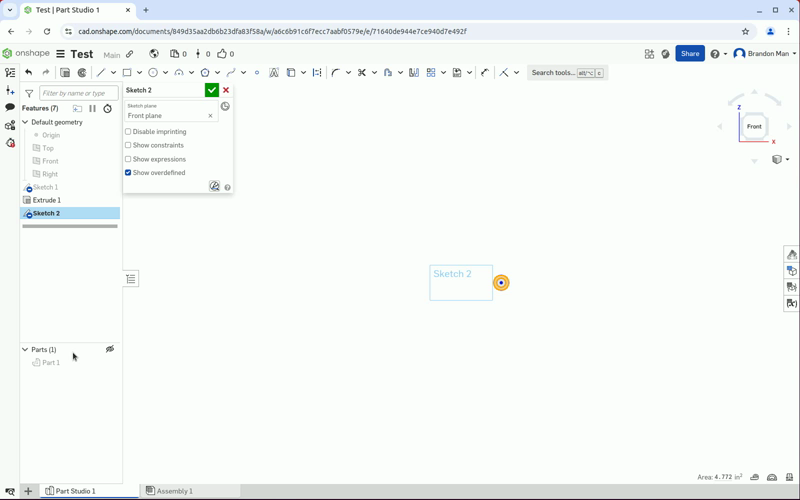
key(shift+e)
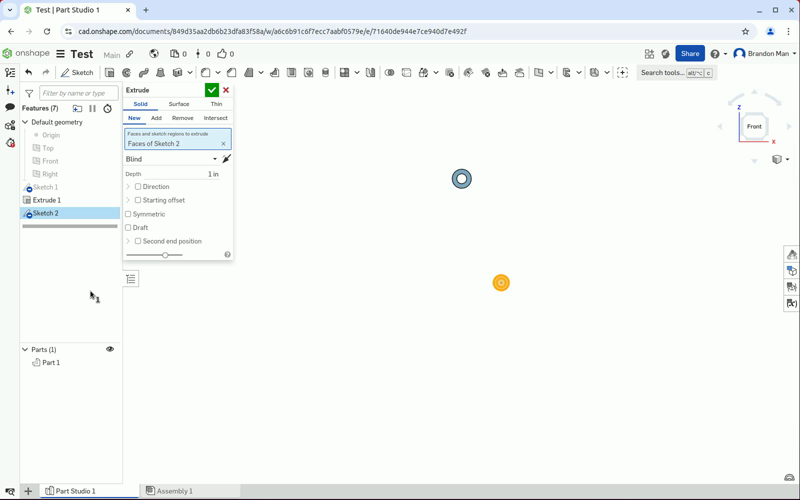
mouse_move(143, 106)
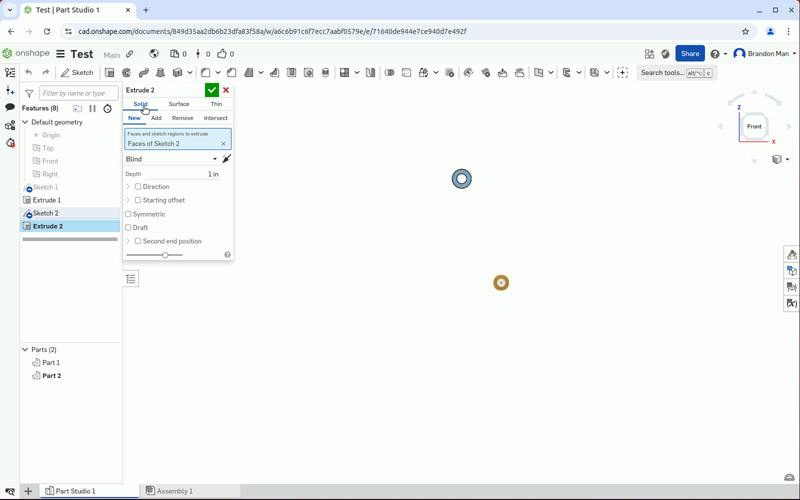
click(143, 106)
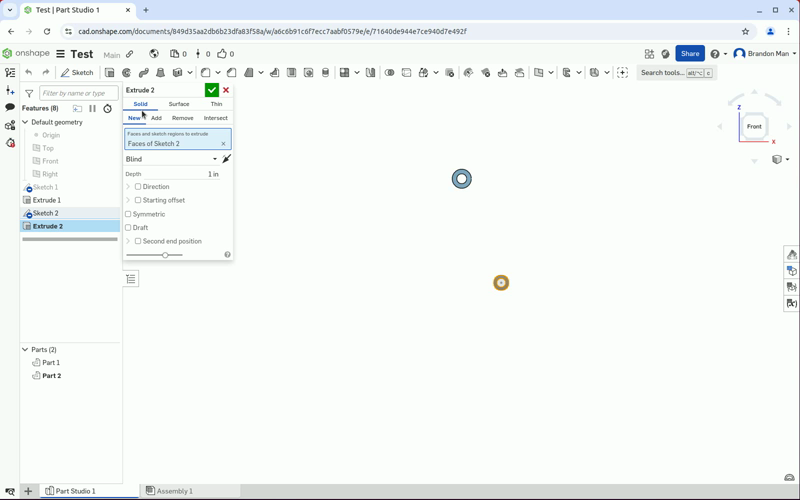
mouse_move(137, 120)
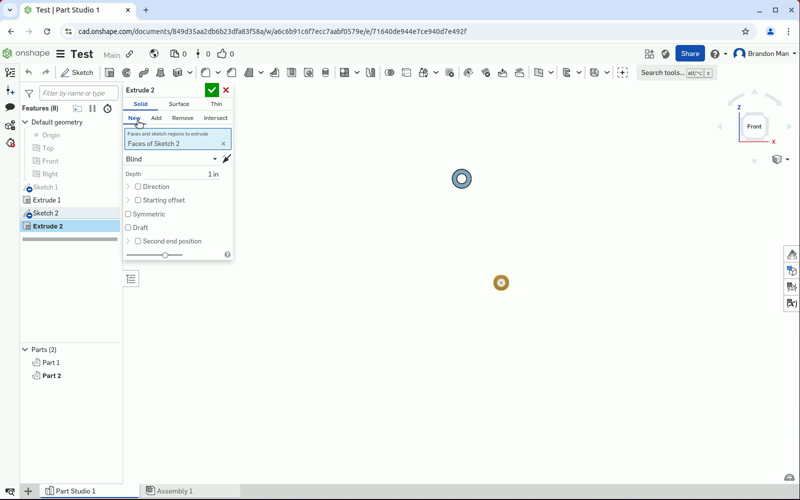
click(137, 120)
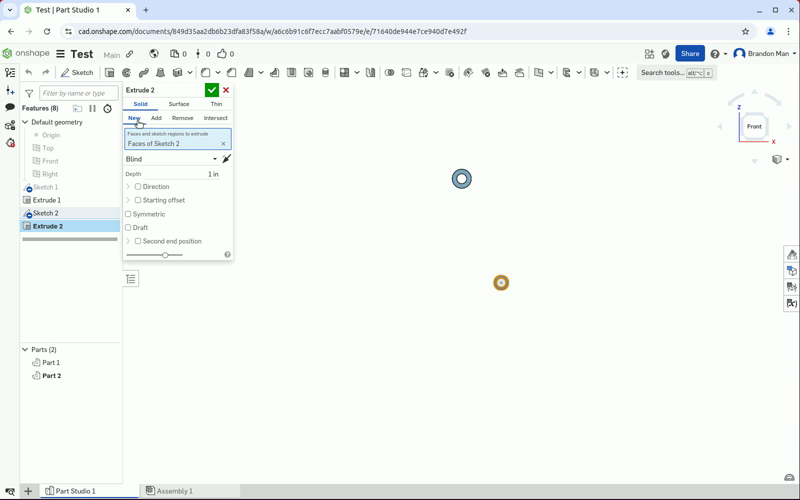
key(tab, 4)
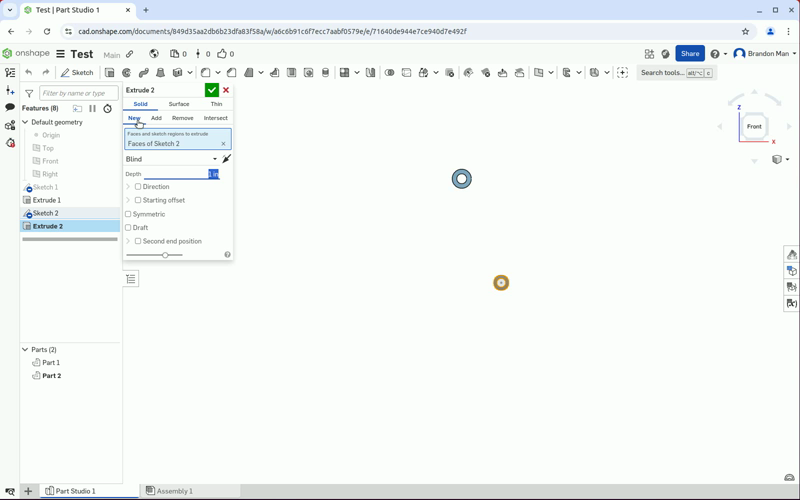
text(4.814)
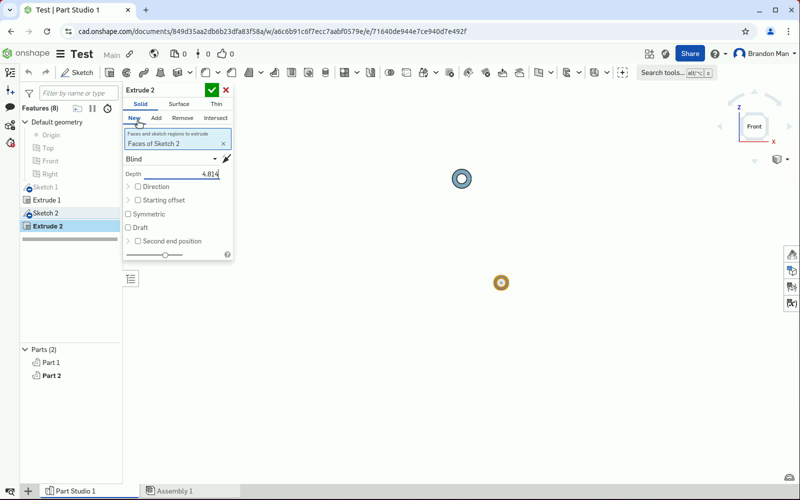
key(enter)
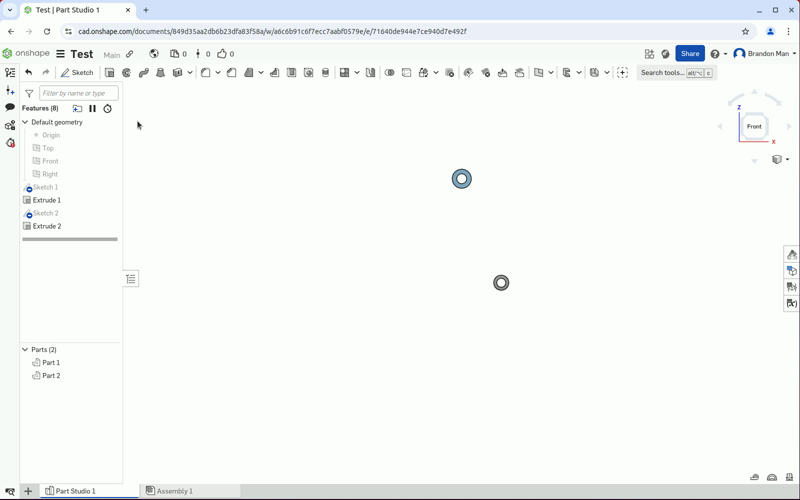
key(shift+h)
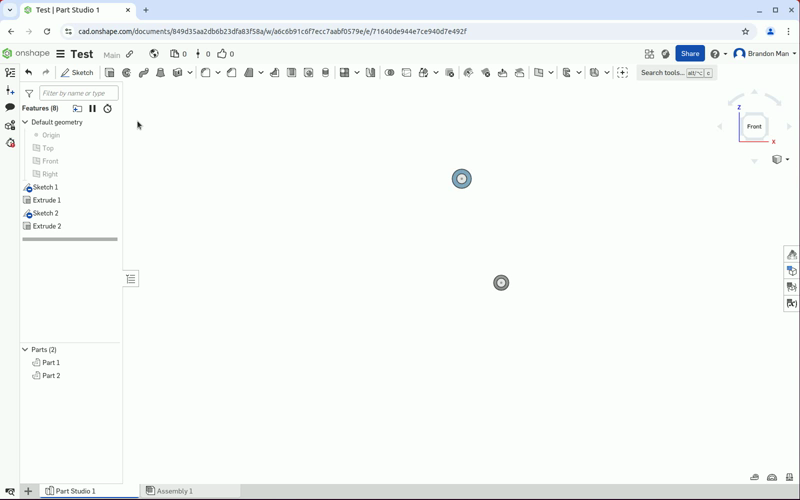
key(shift+h)
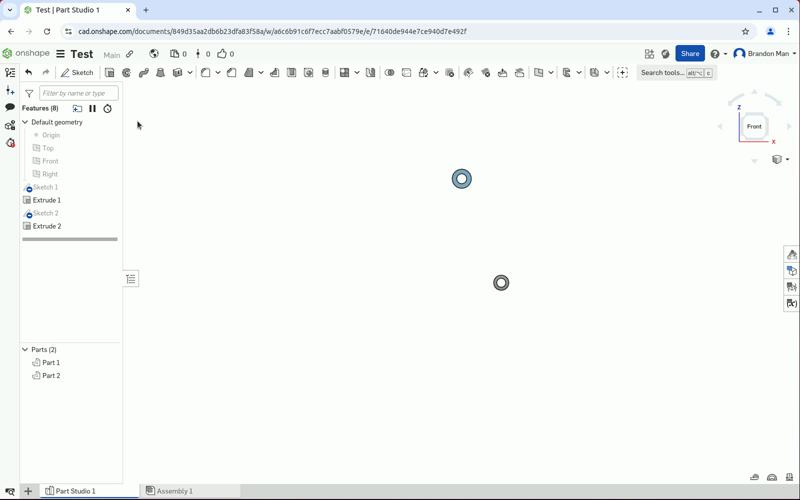
mouse_move(73, 189)
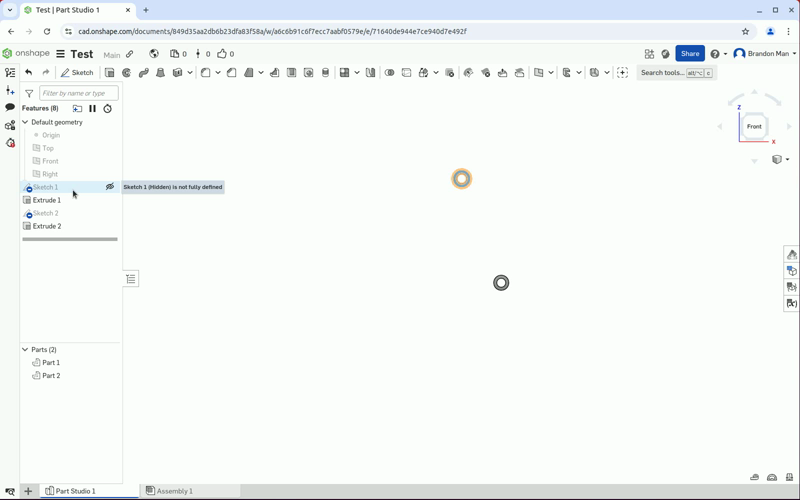
click(73, 189)
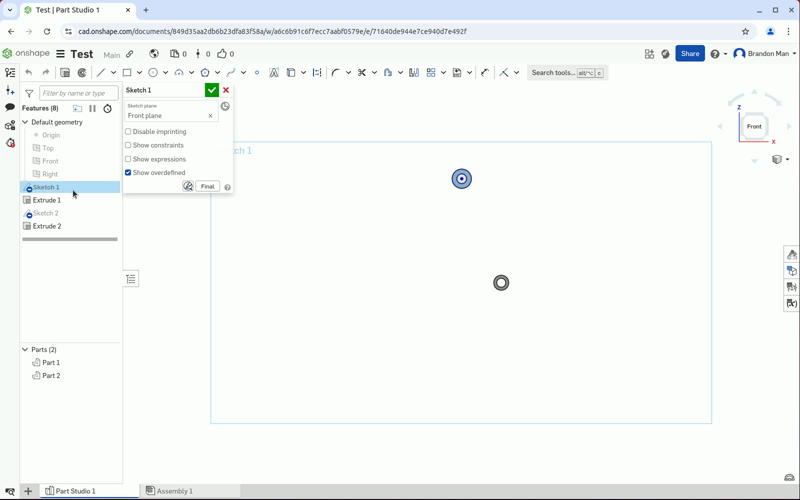
mouse_move(229, 92)
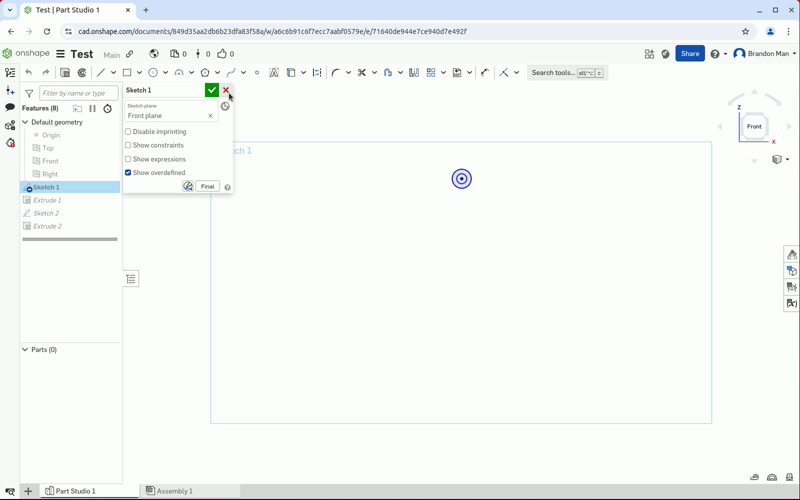
click(229, 92)
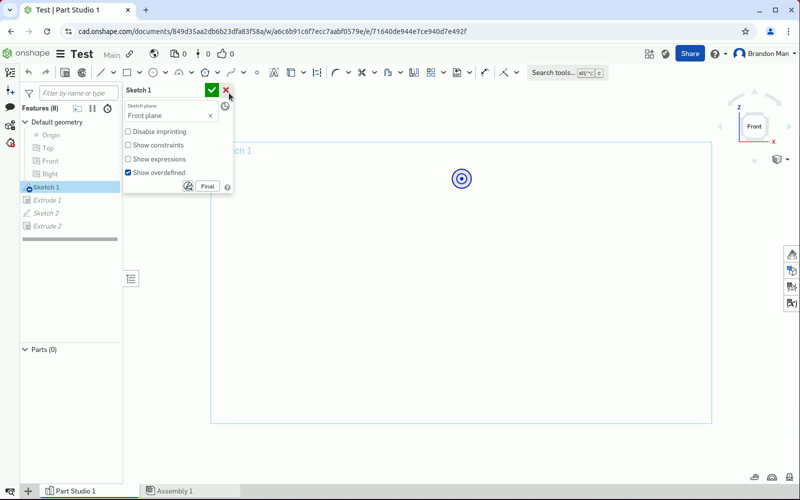
key(shift+s)
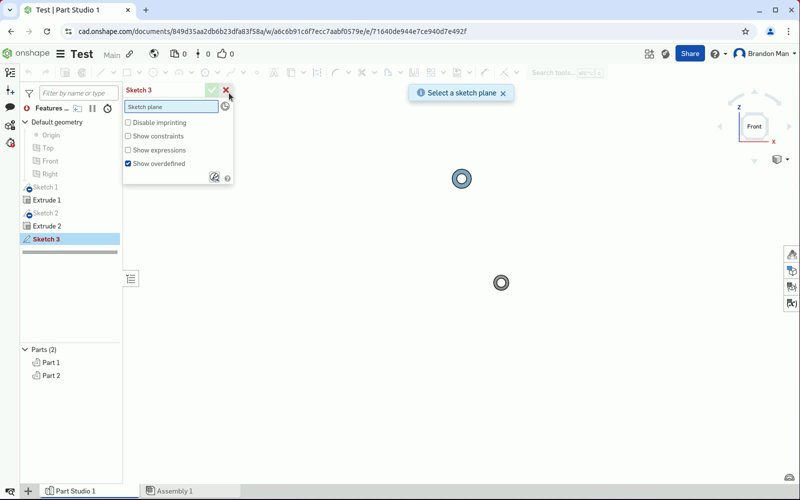
mouse_move(73, 163)
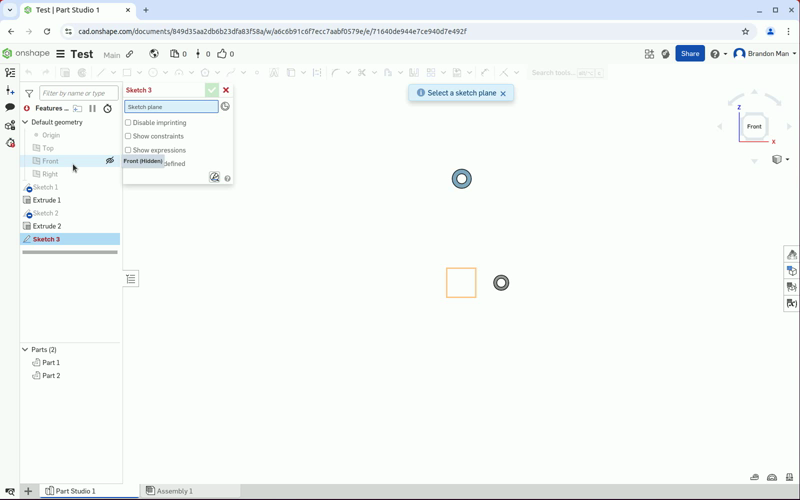
click(73, 163)
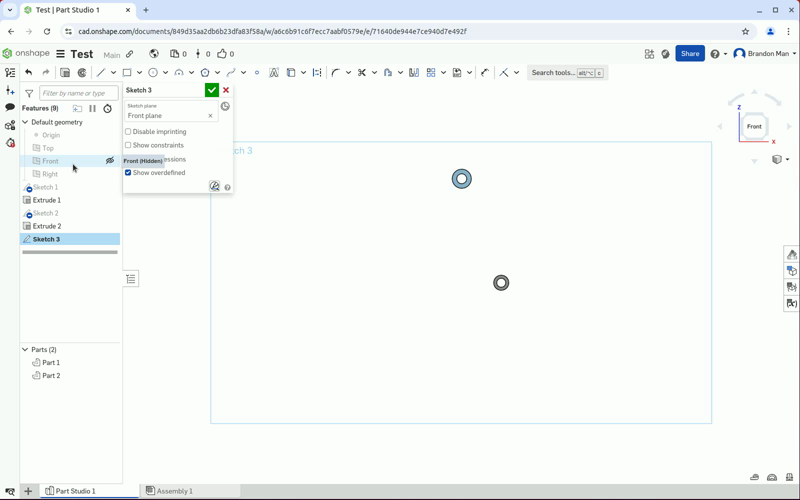
mouse_move(73, 352)
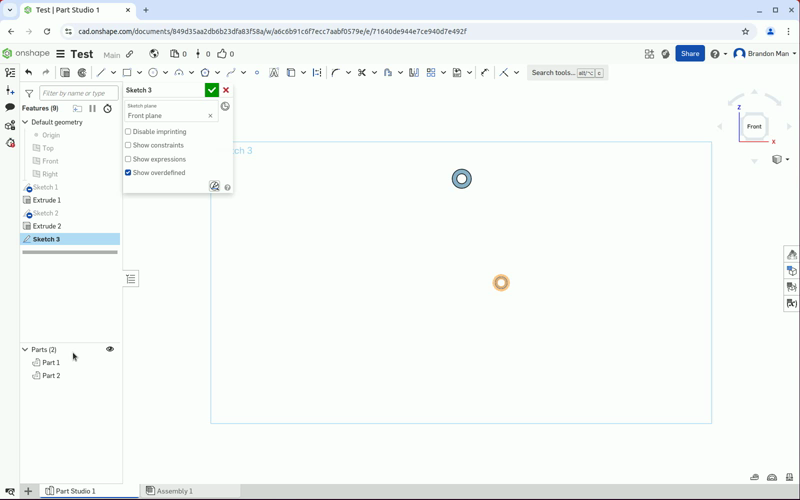
key(y)
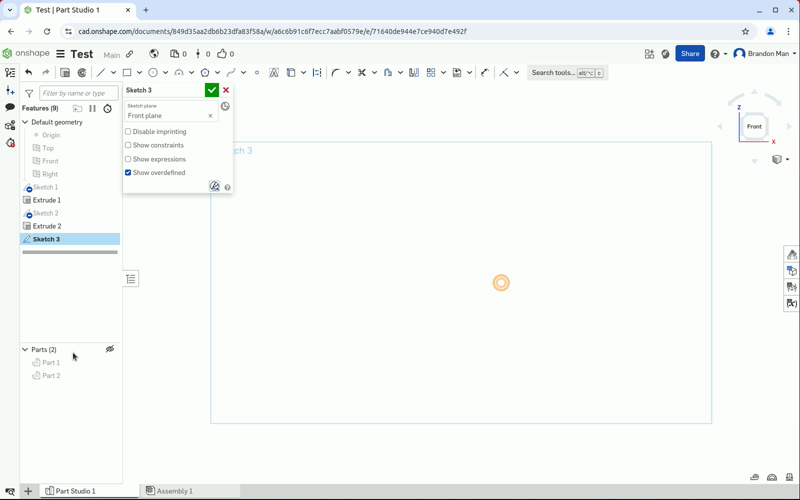
key(a)
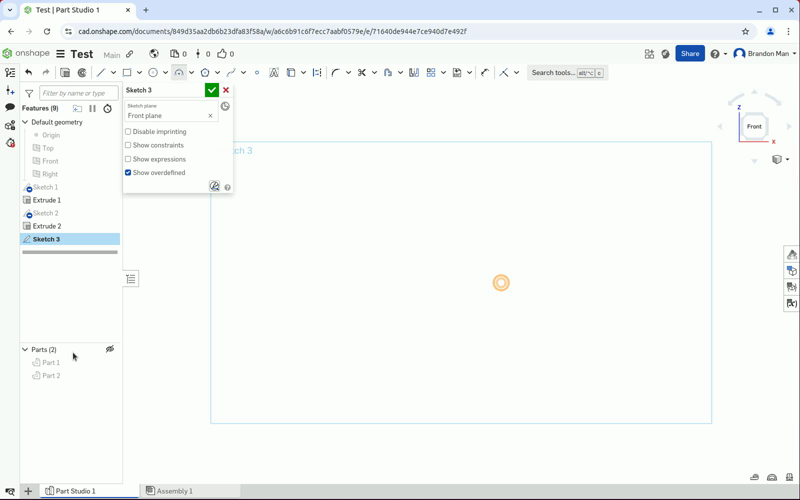
key_down(shift)
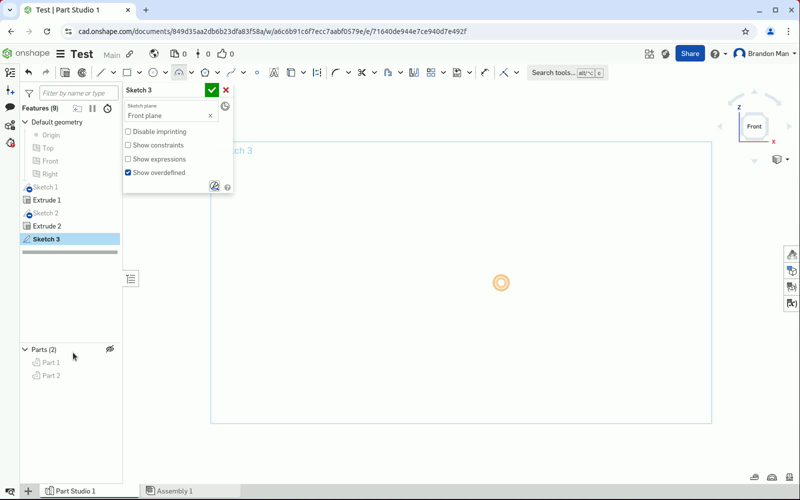
mouse_move(446, 223)
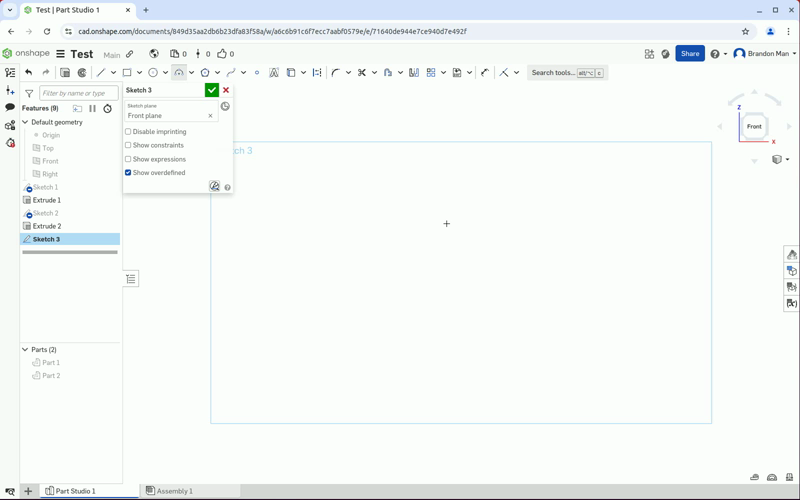
click(446, 223)
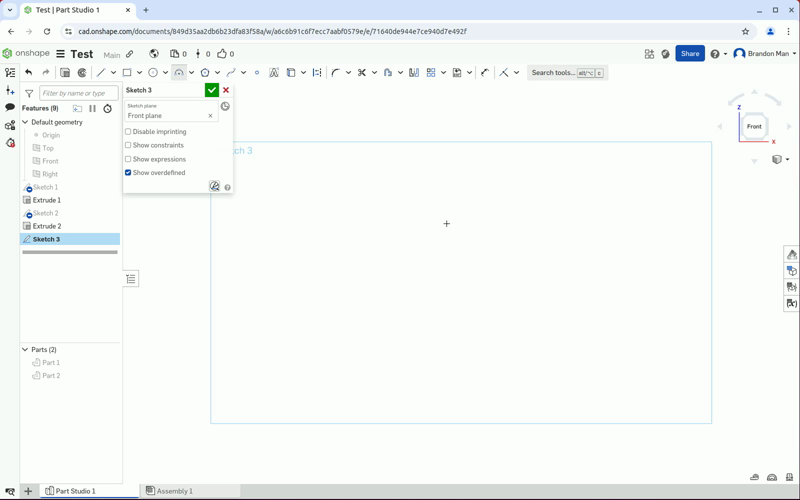
key_up(shift)
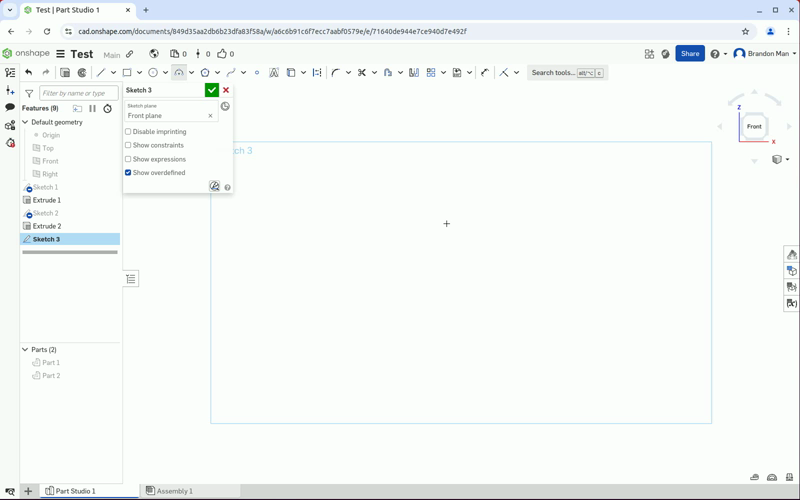
key_down(shift)
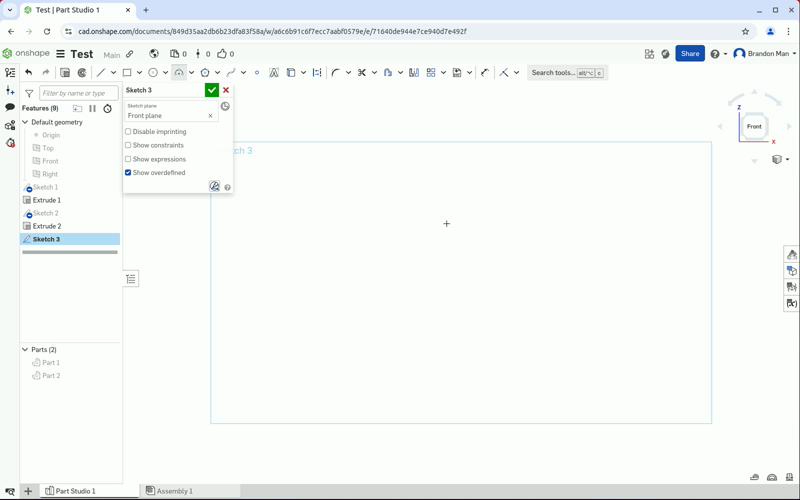
mouse_move(476, 223)
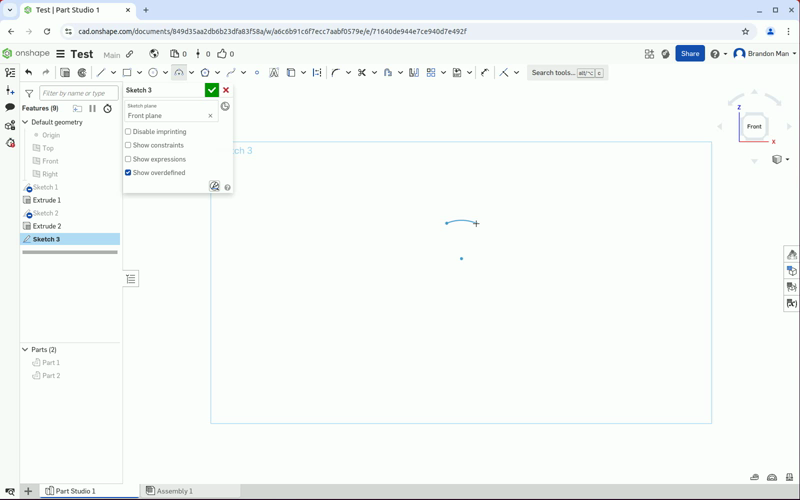
click(476, 223)
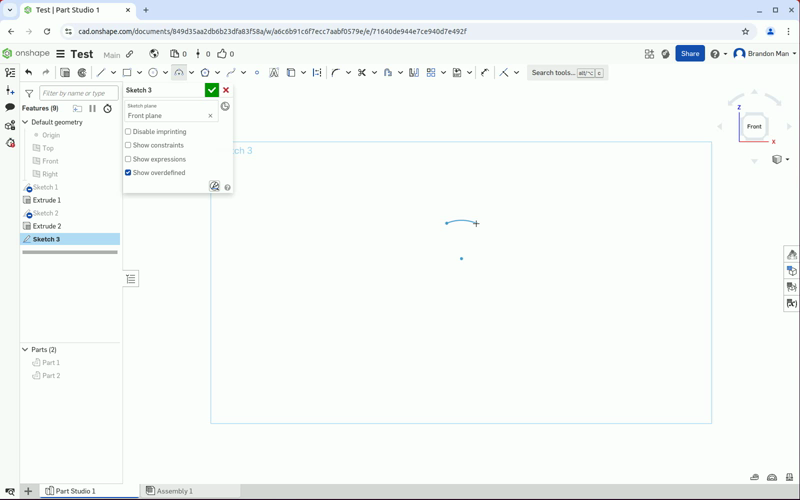
mouse_move(461, 210)
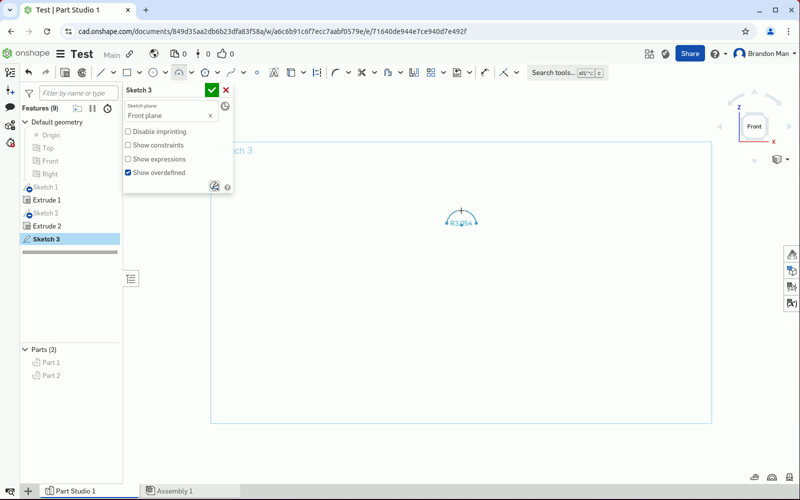
click(461, 210)
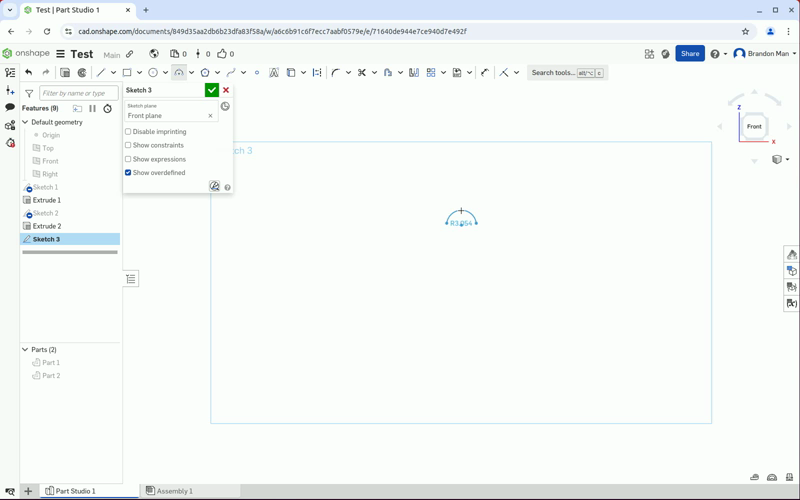
key_up(shift)
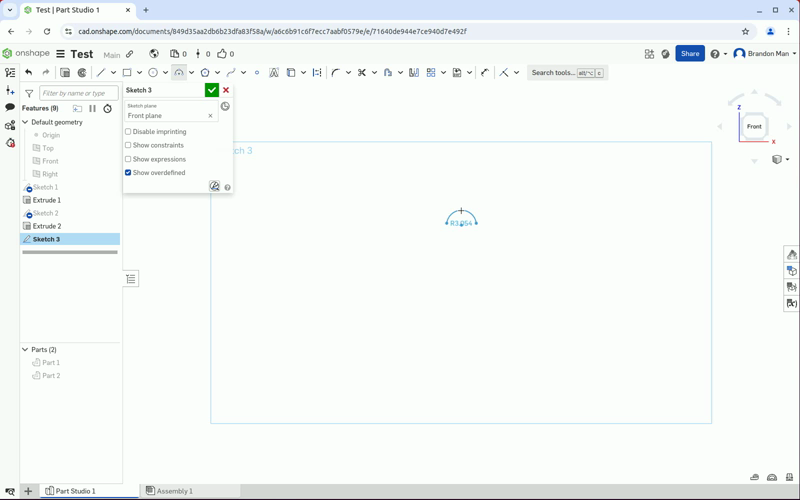
key(esc)
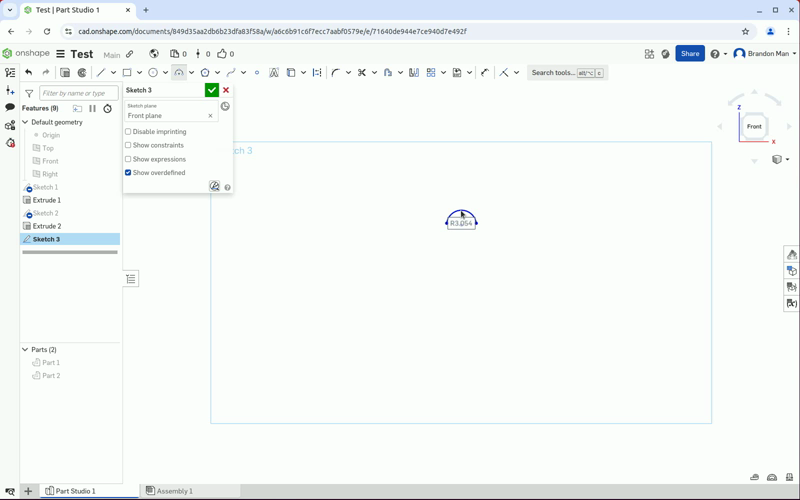
key(l)
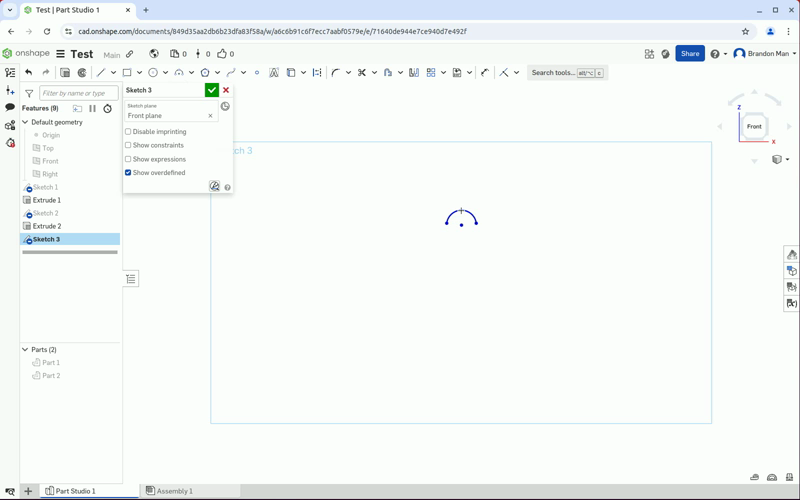
mouse_move(476, 223)
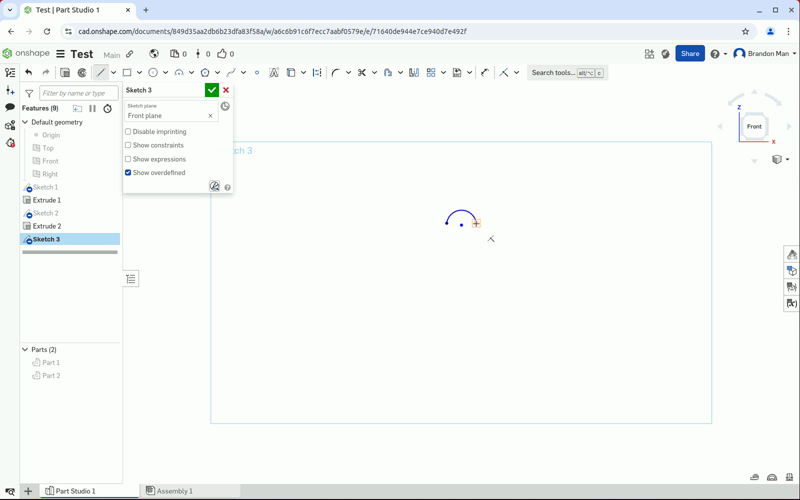
click(476, 223)
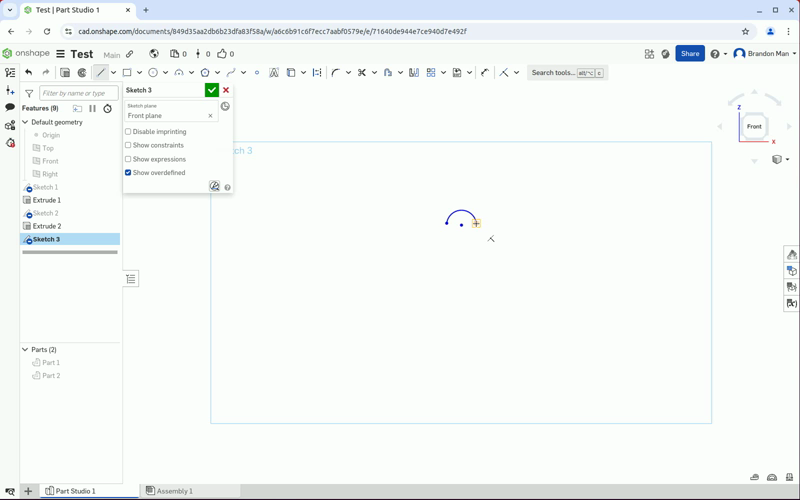
key_down(shift)
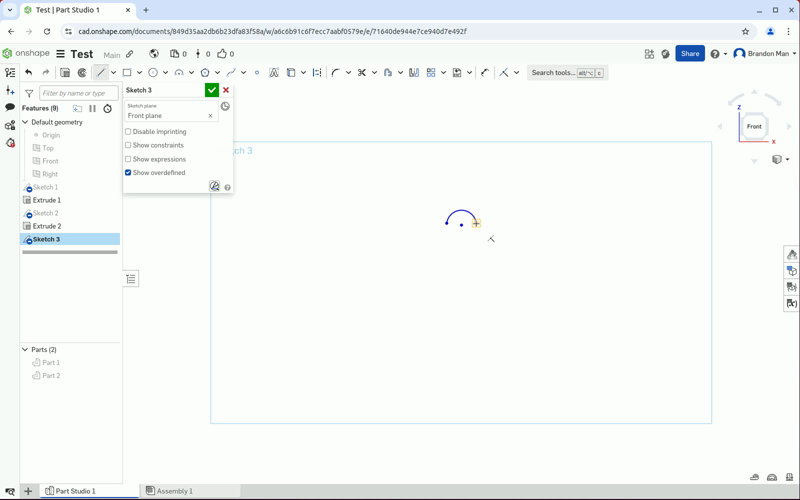
mouse_move(506, 223)
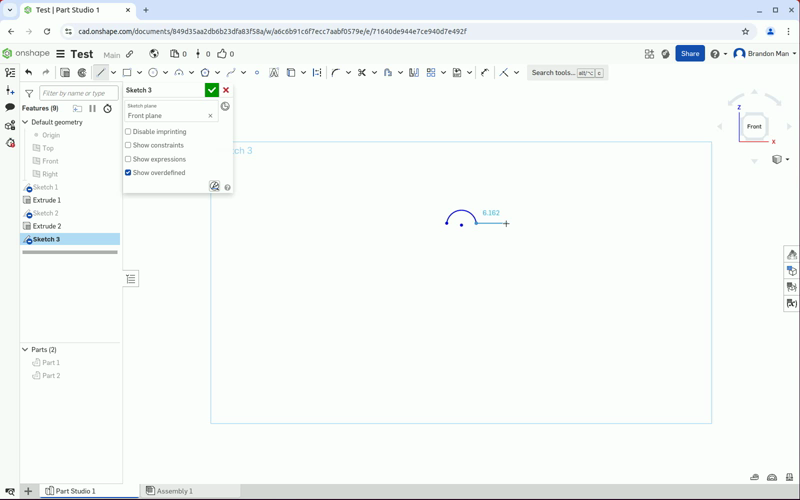
mouse_move(470, 176)
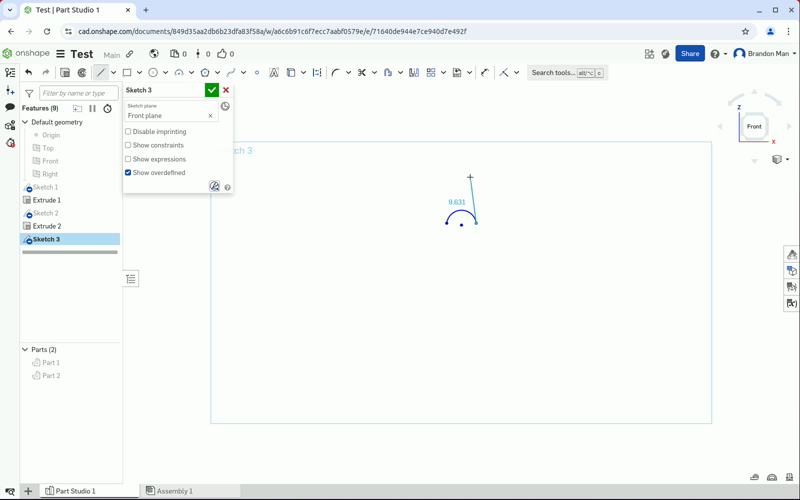
click(470, 176)
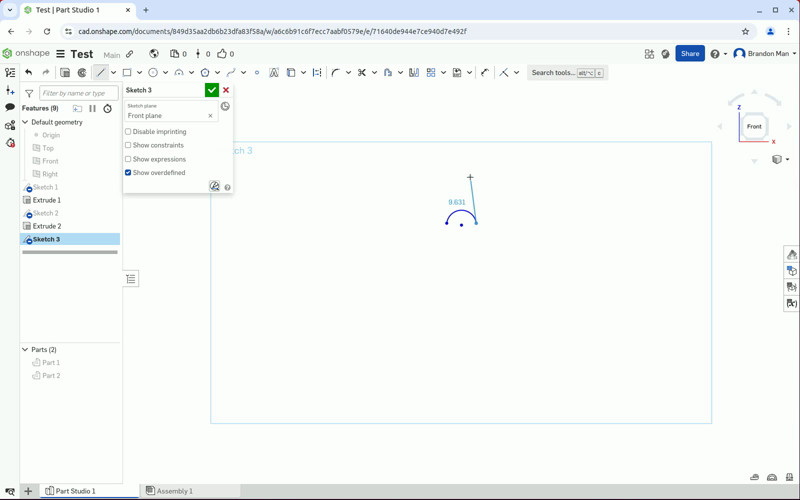
key_up(shift)
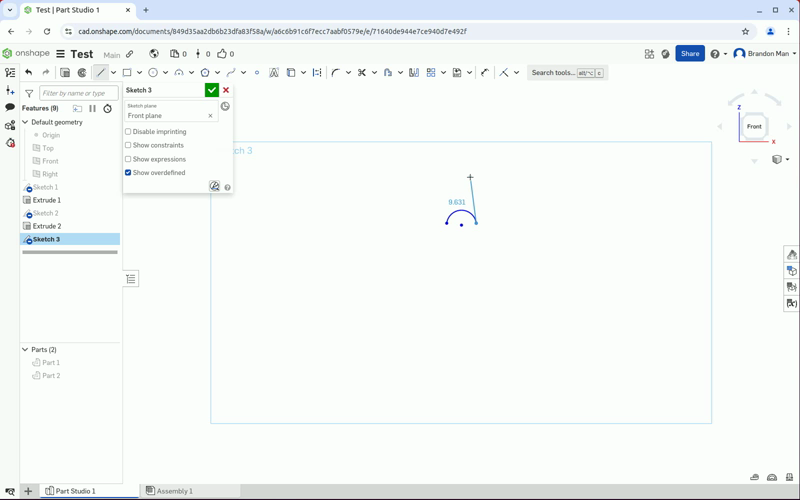
key(esc)
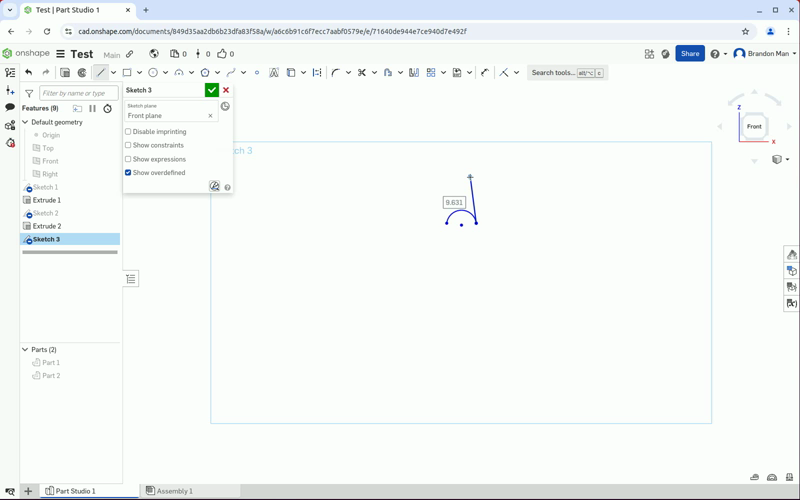
key(a)
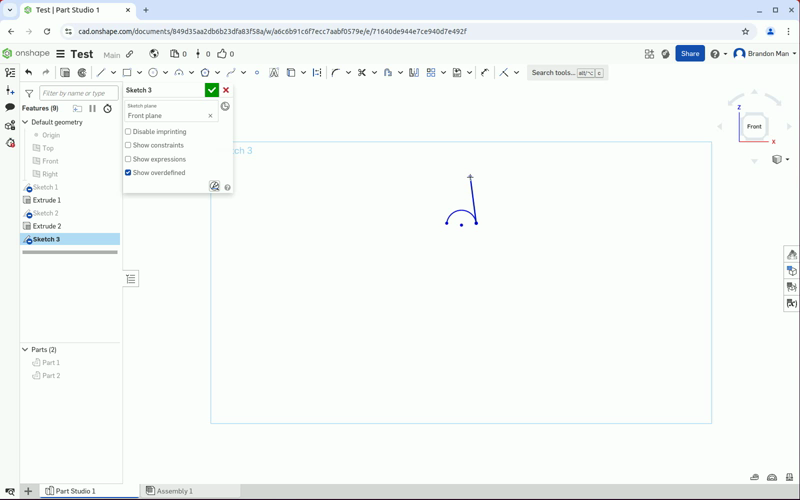
mouse_move(470, 176)
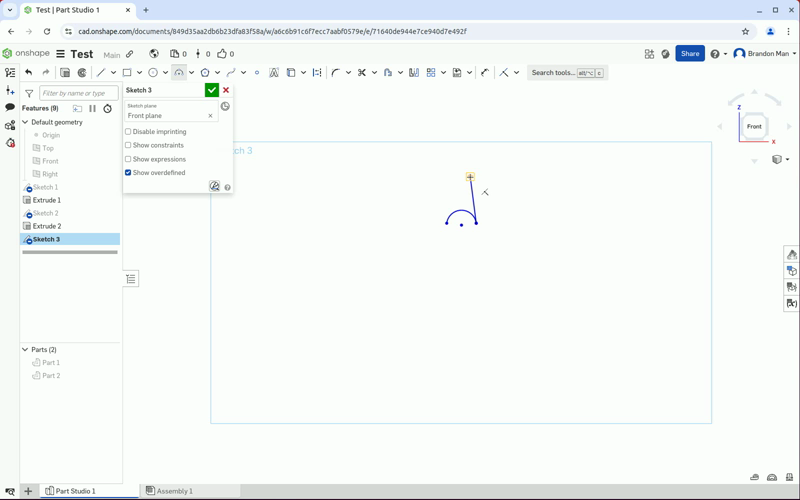
click(470, 176)
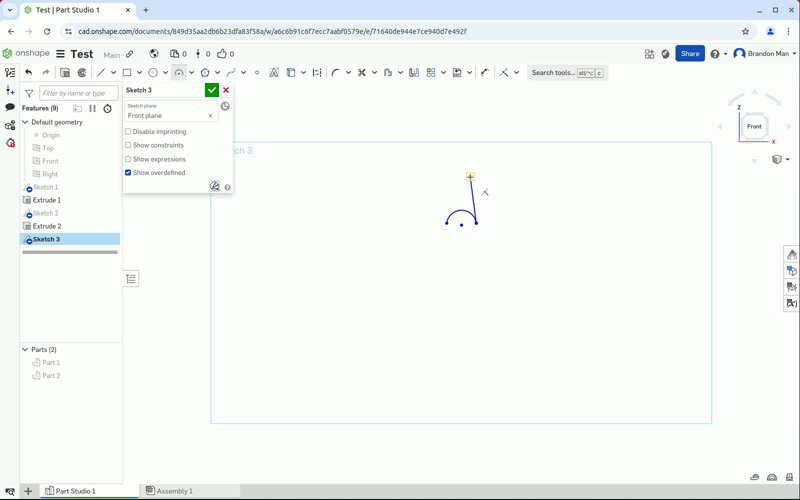
key_down(shift)
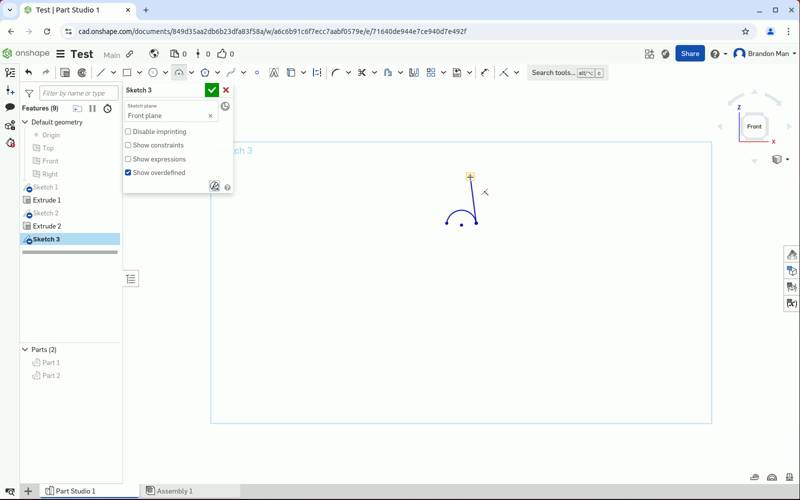
mouse_move(452, 176)
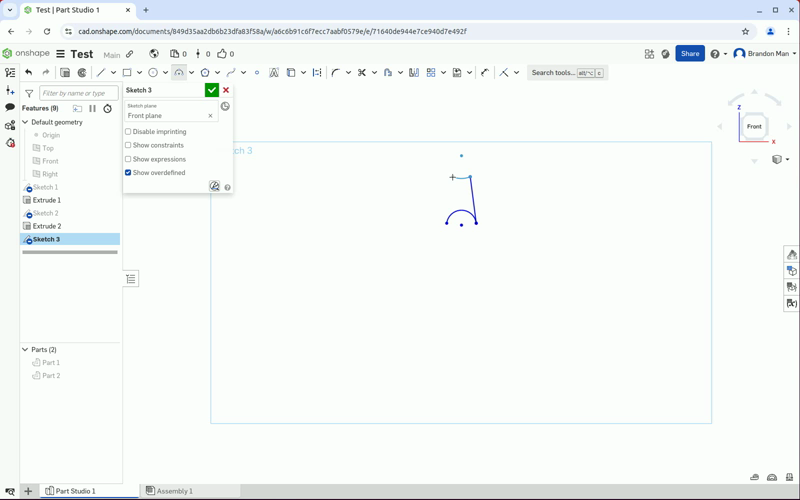
click(452, 176)
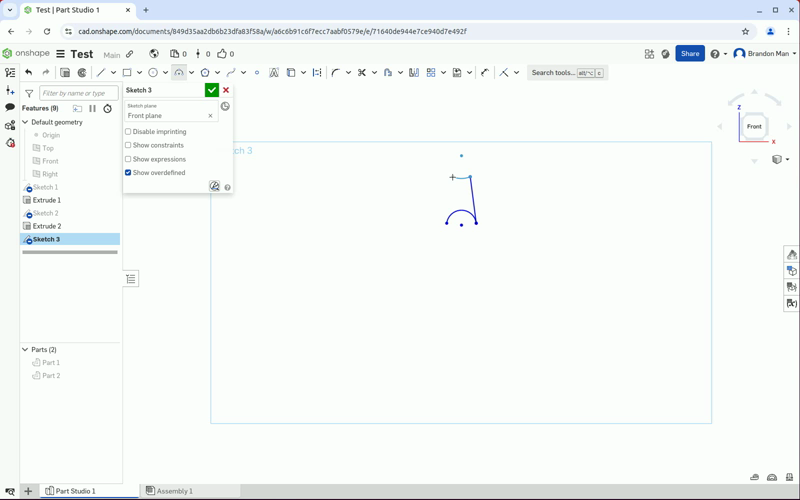
mouse_move(461, 186)
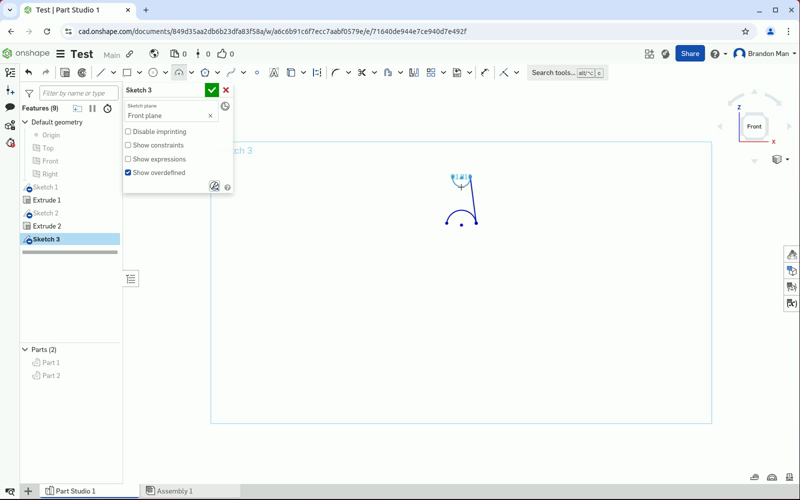
click(461, 186)
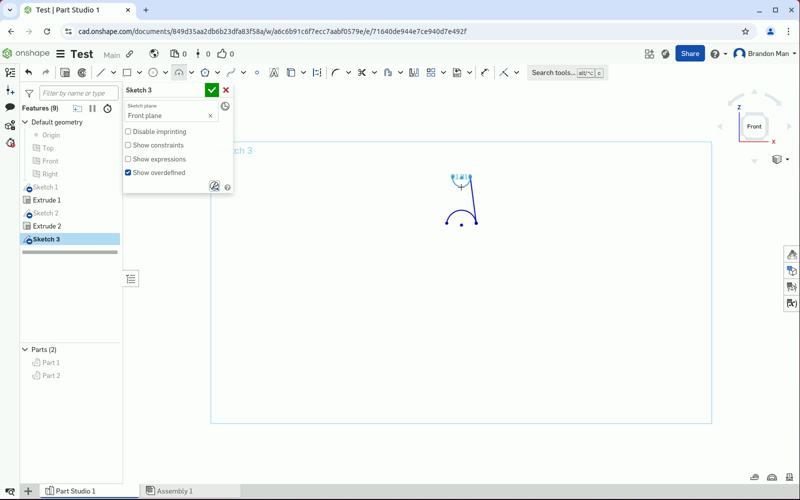
key_up(shift)
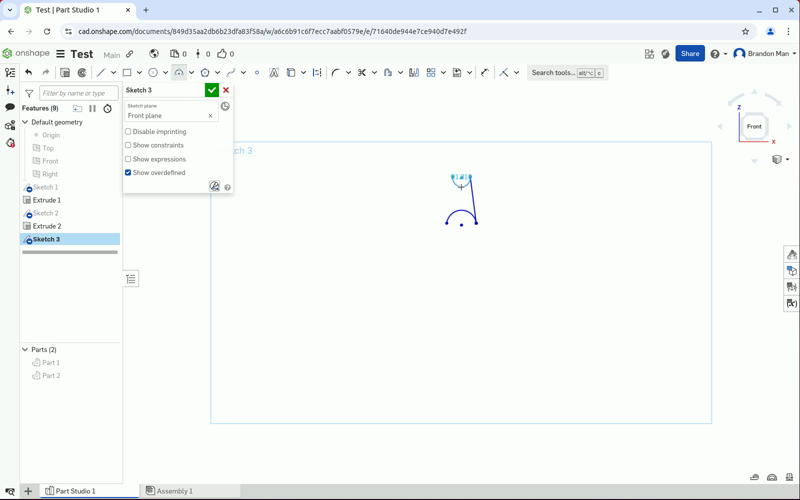
key(esc)
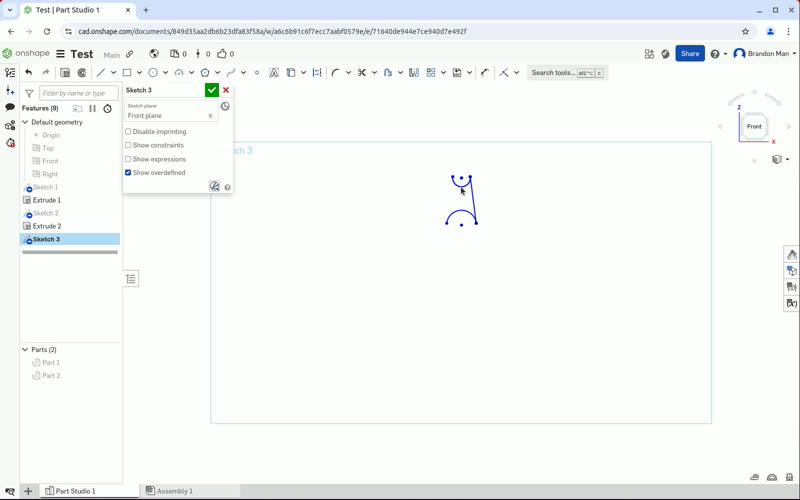
key(l)
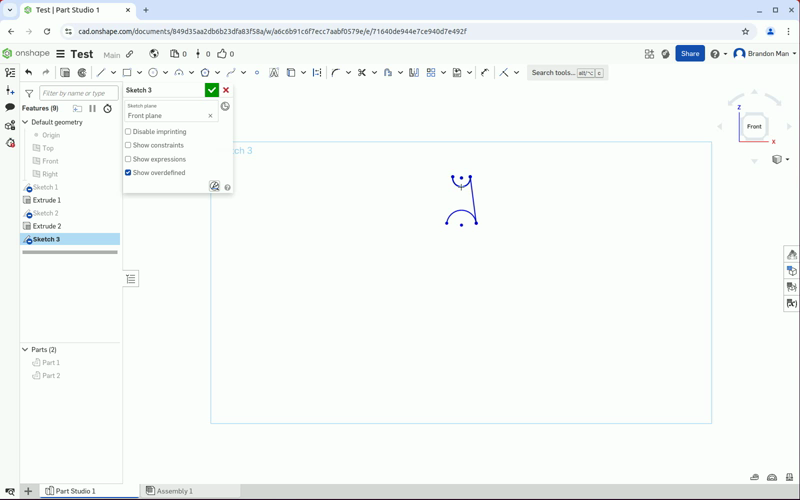
mouse_move(452, 176)
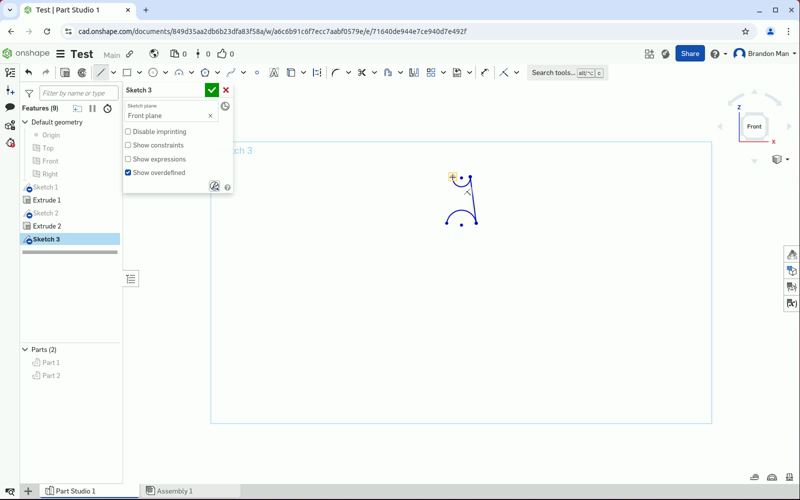
click(452, 176)
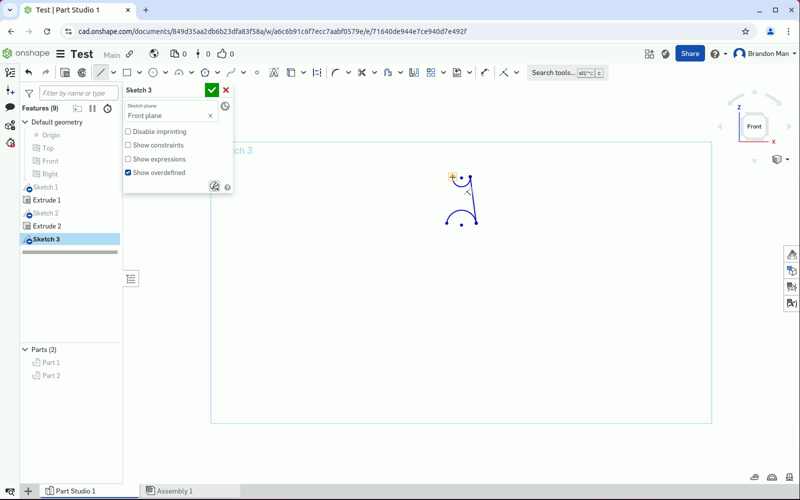
mouse_move(482, 176)
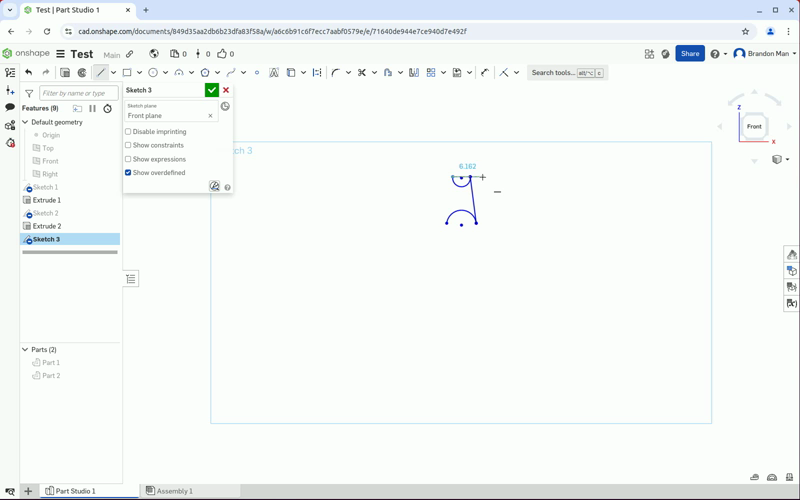
key_down(shift)
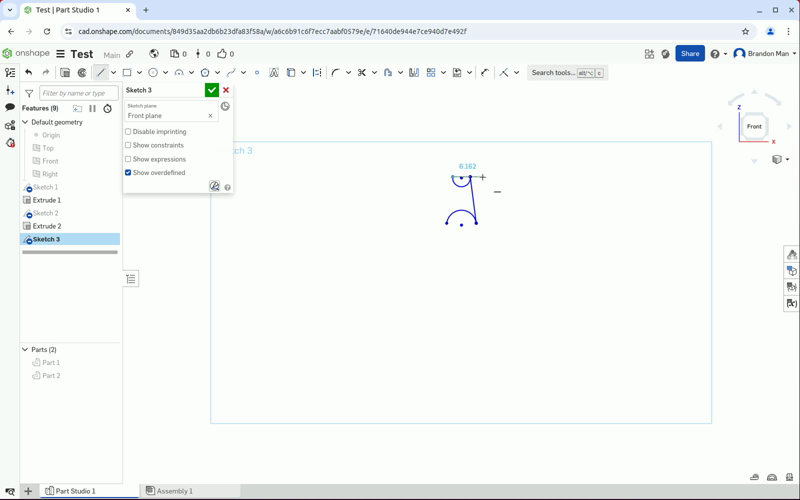
mouse_move(446, 223)
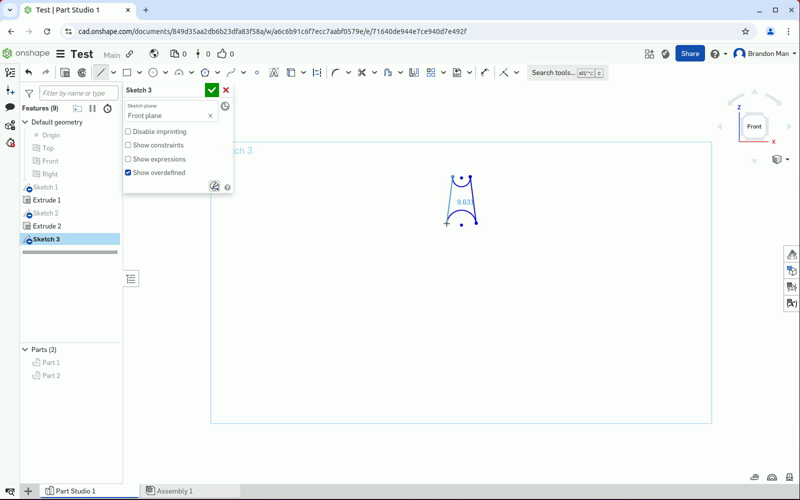
key_up(shift)
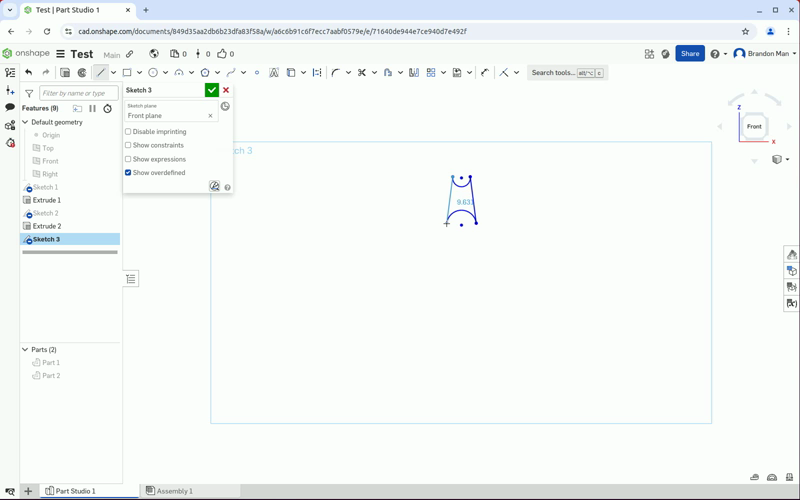
click(446, 223)
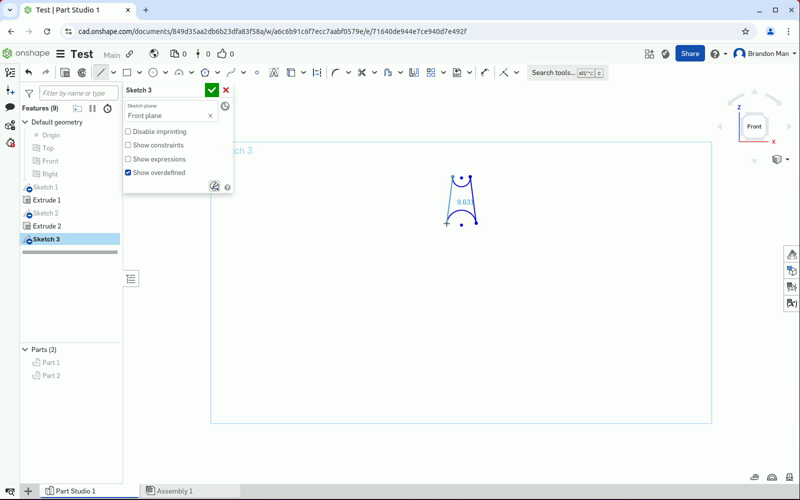
key(esc)
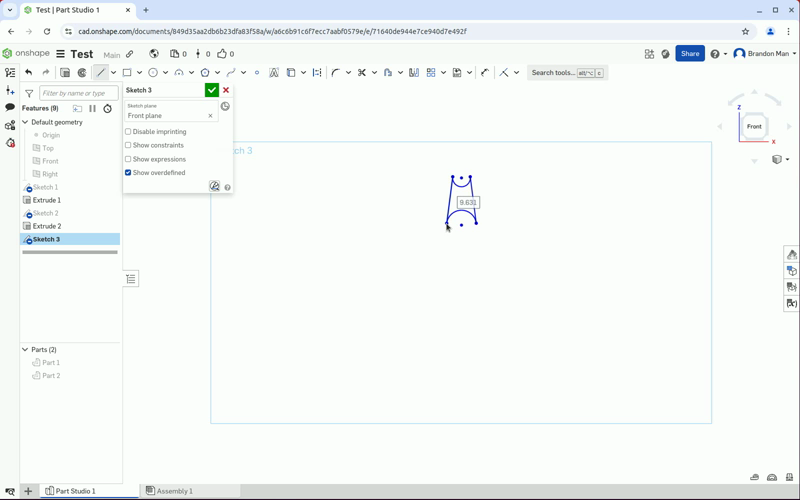
key(c)
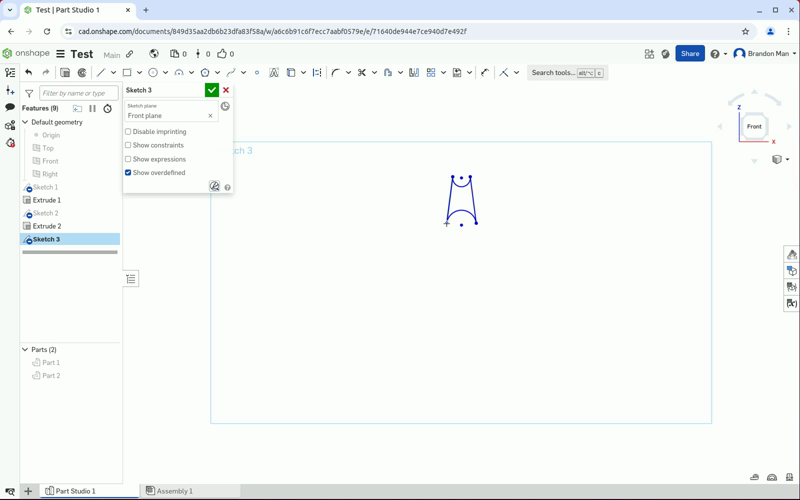
key_down(shift)
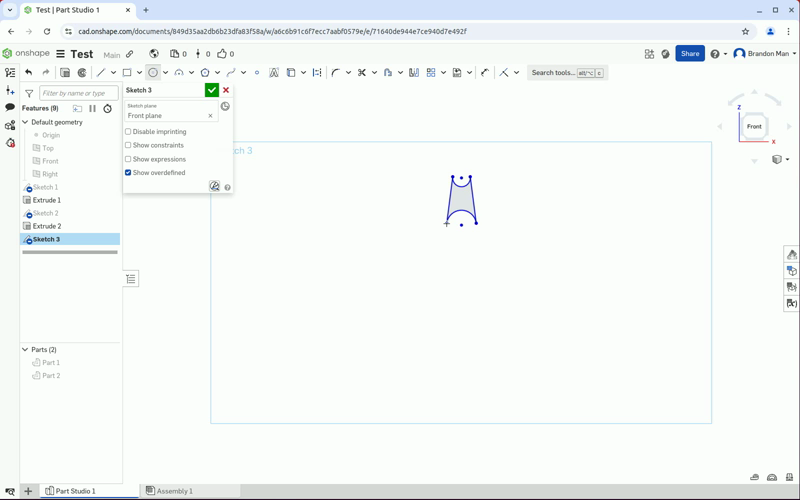
mouse_move(456, 192)
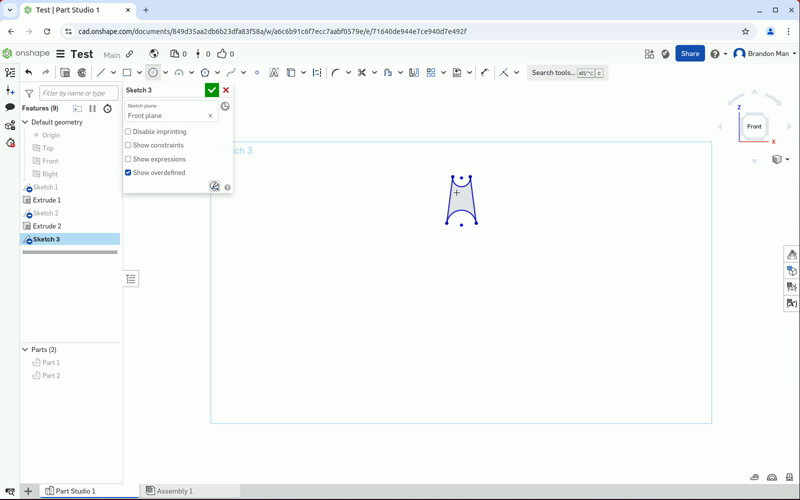
click(456, 192)
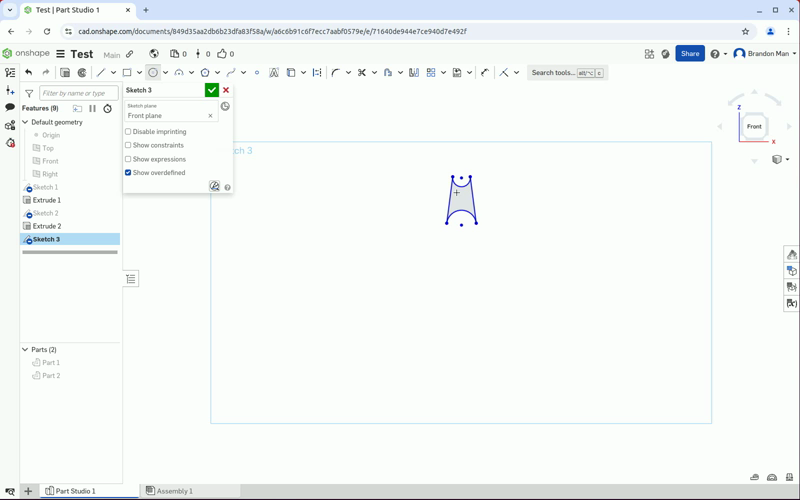
key_up(shift)
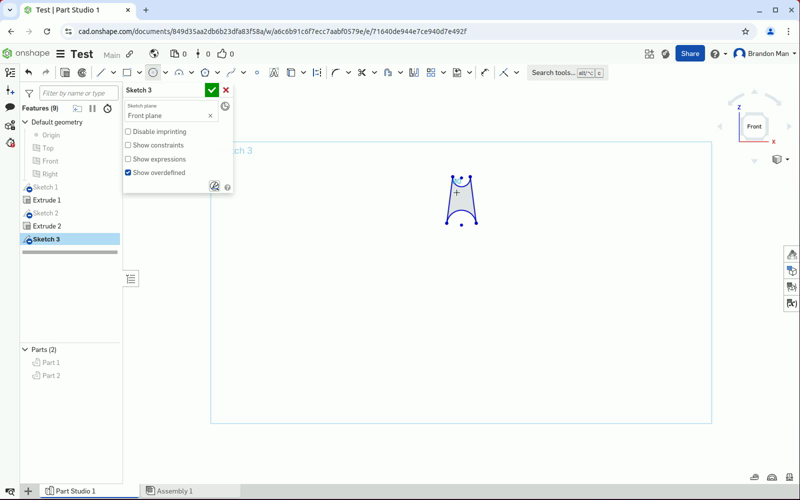
mouse_move(461, 192)
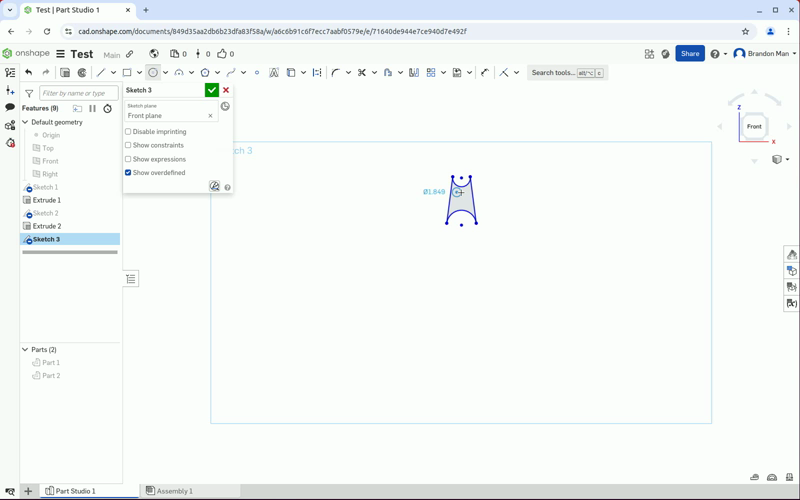
click(461, 192)
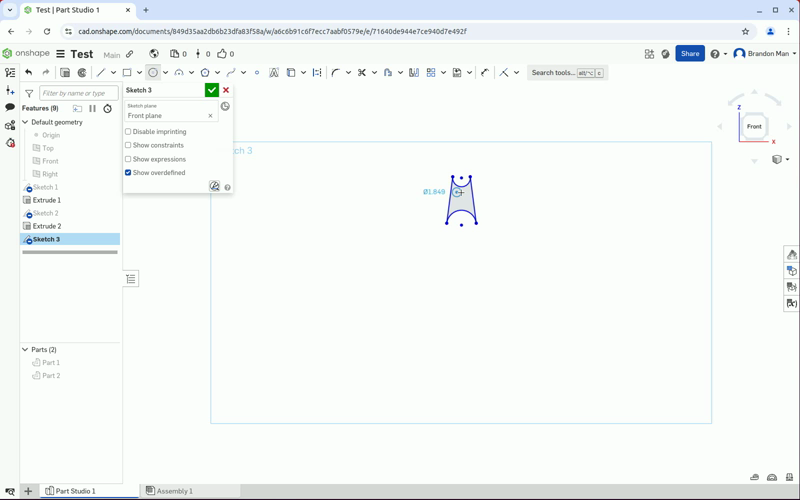
key(esc)
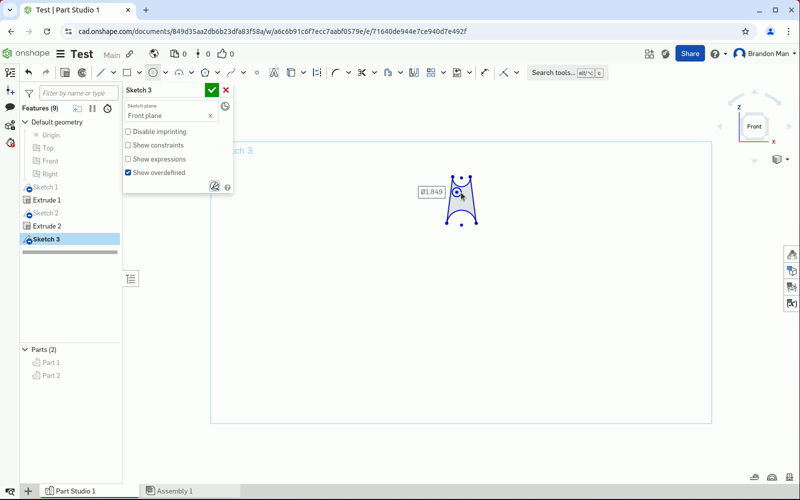
mouse_move(462, 187)
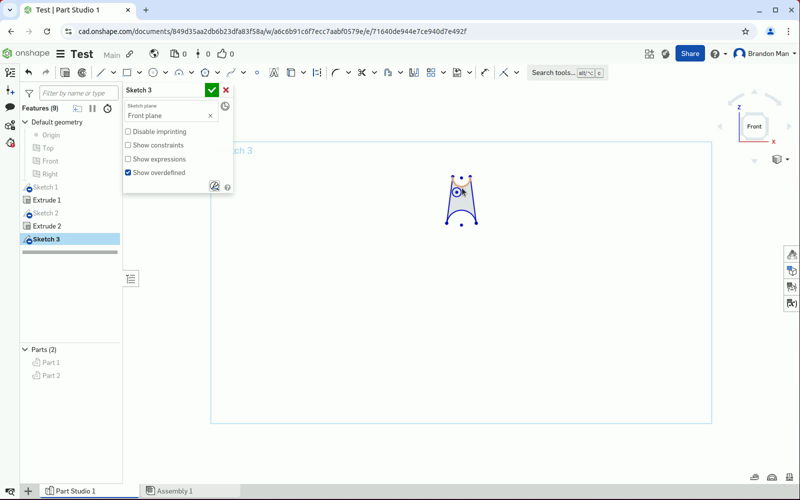
scroll(6)
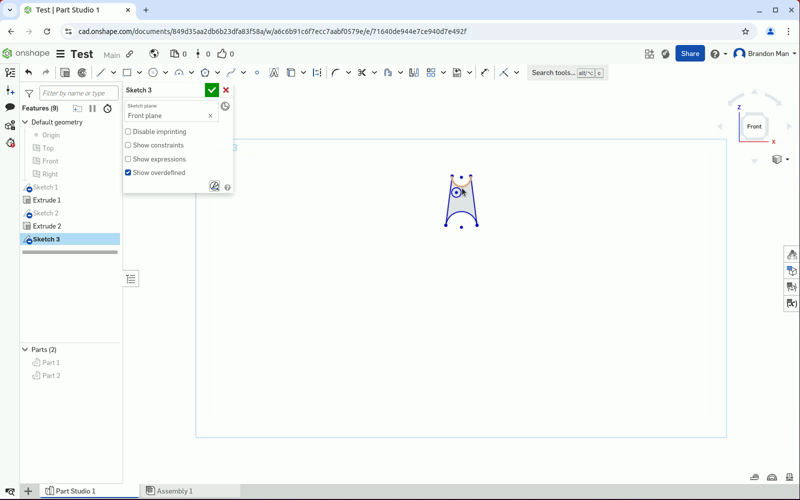
scroll(6)
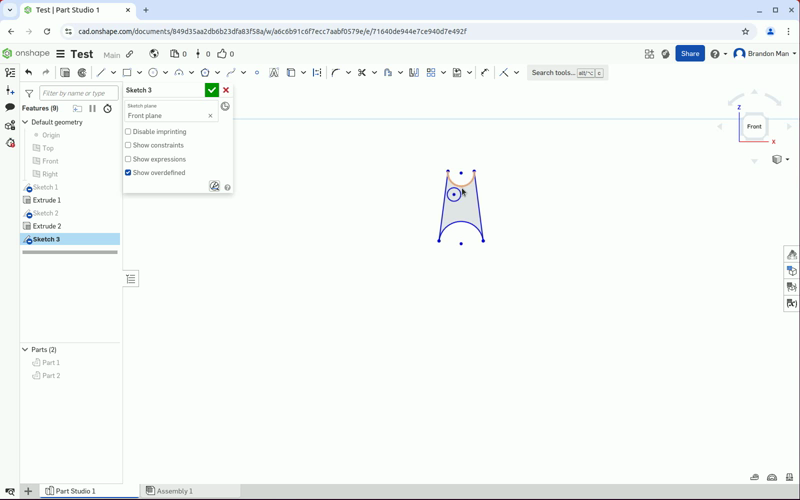
scroll(6)
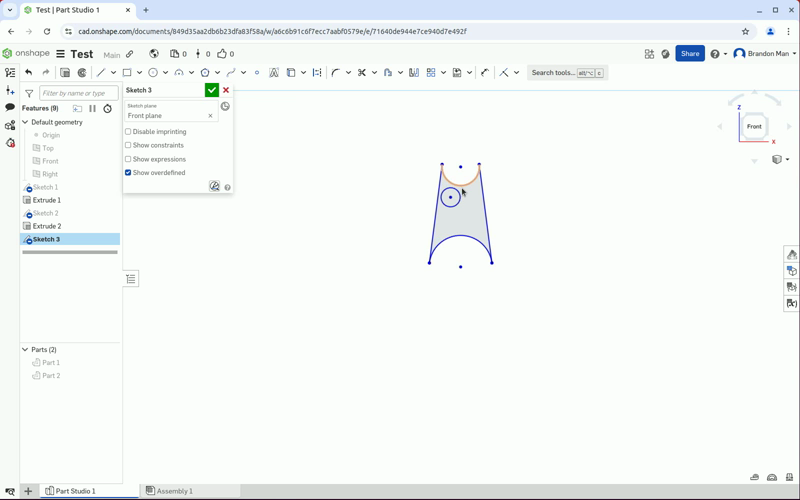
scroll(6)
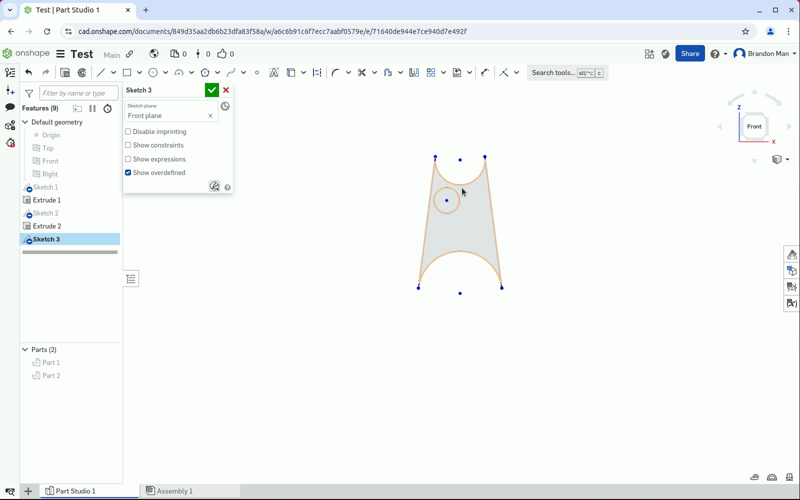
scroll(6)
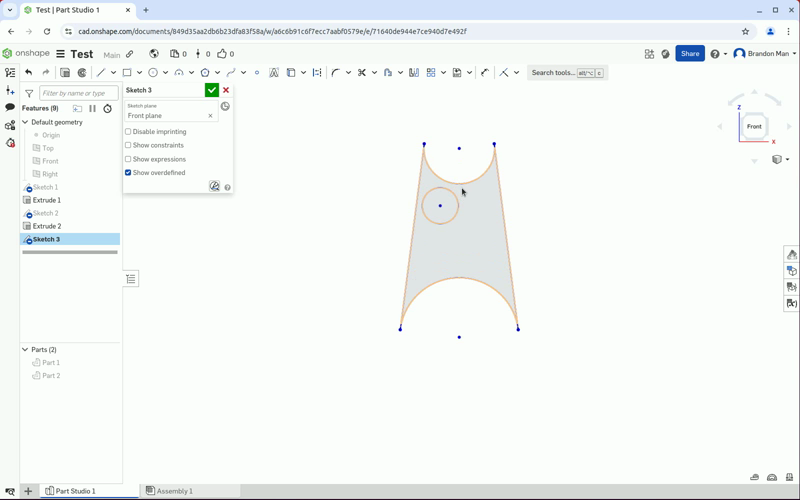
scroll(6)
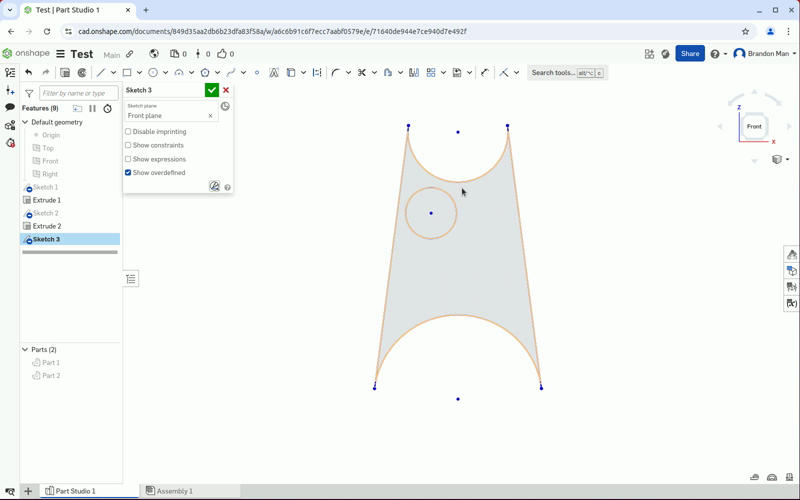
scroll(6)
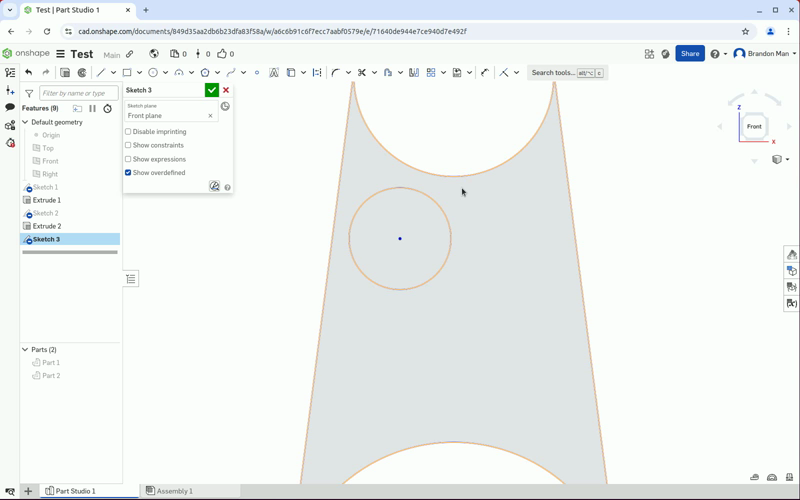
click(462, 187)
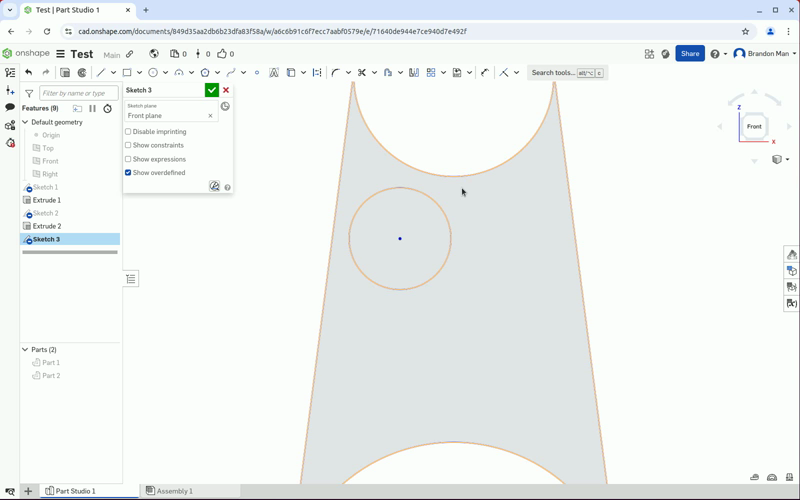
scroll(-6)
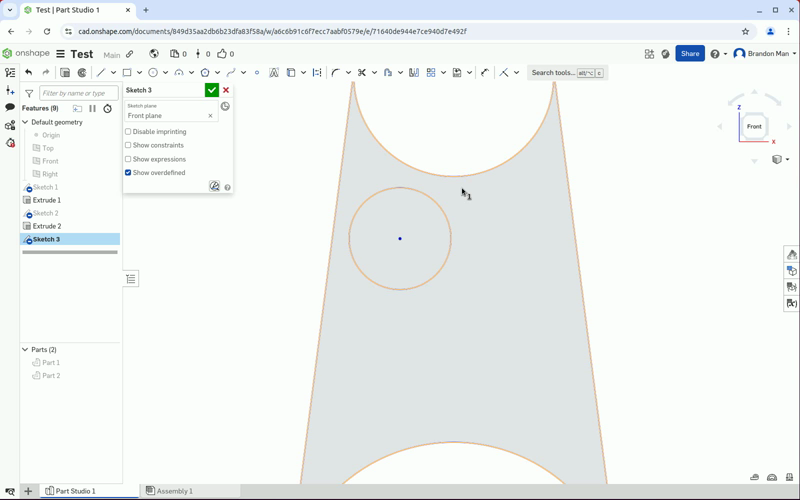
scroll(-6)
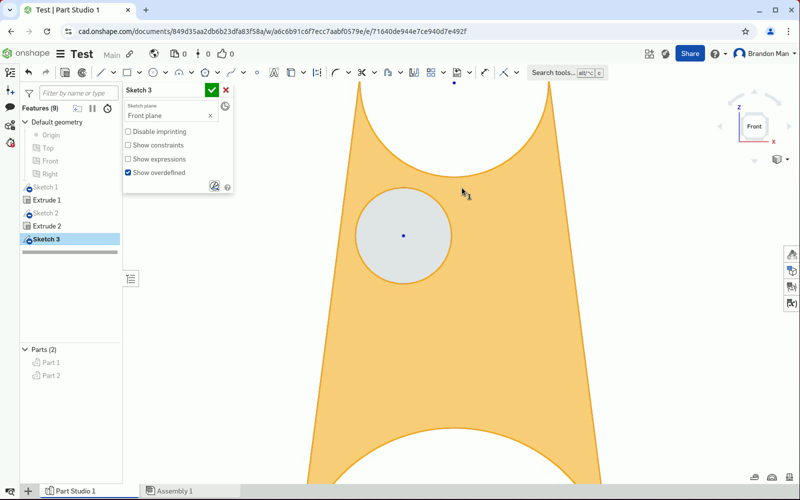
scroll(-6)
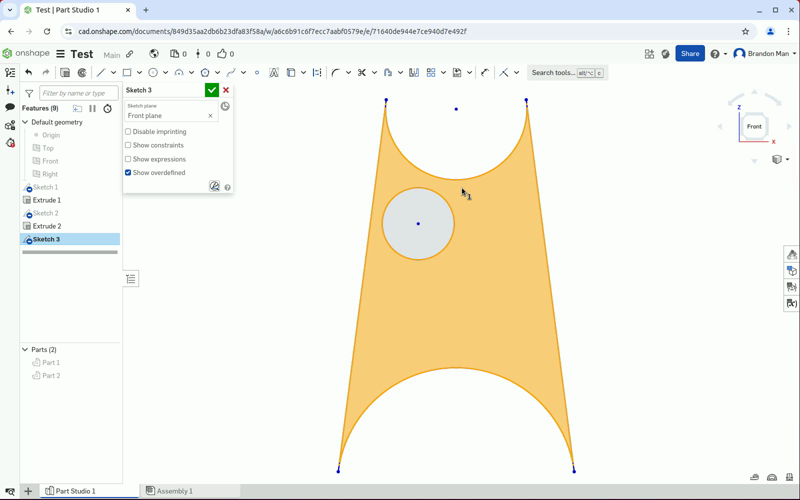
scroll(-6)
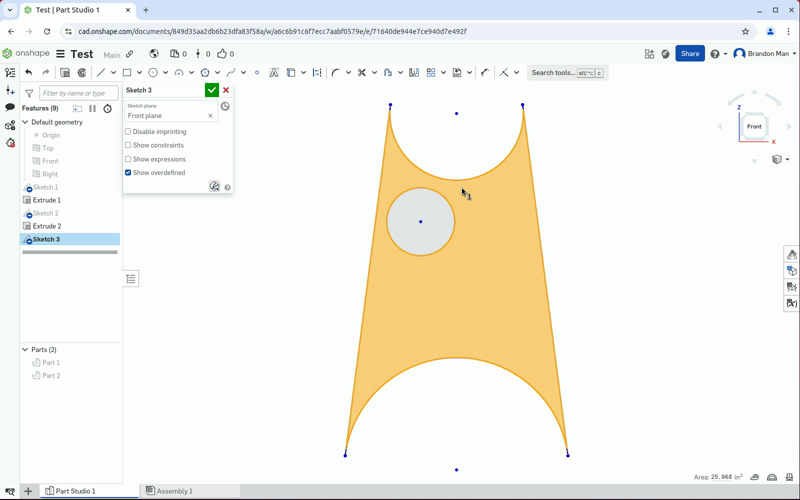
scroll(-6)
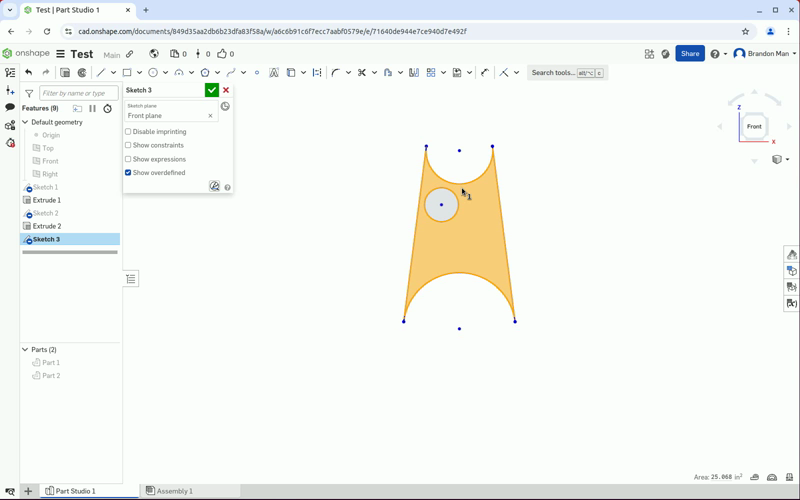
scroll(-6)
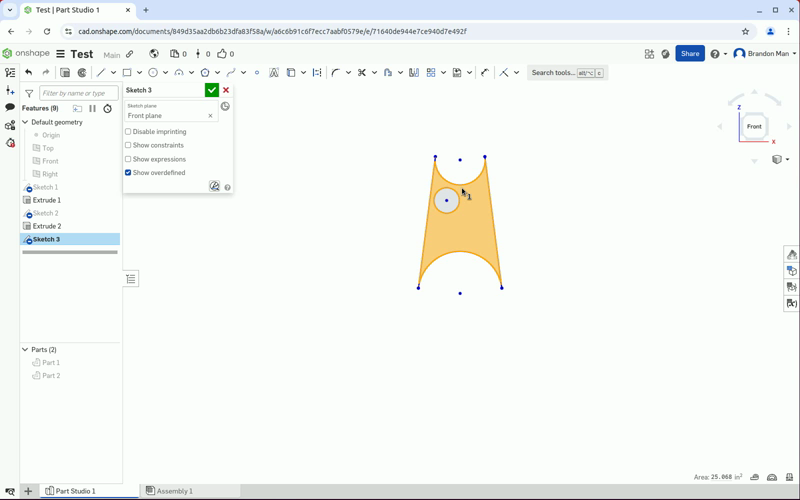
scroll(-6)
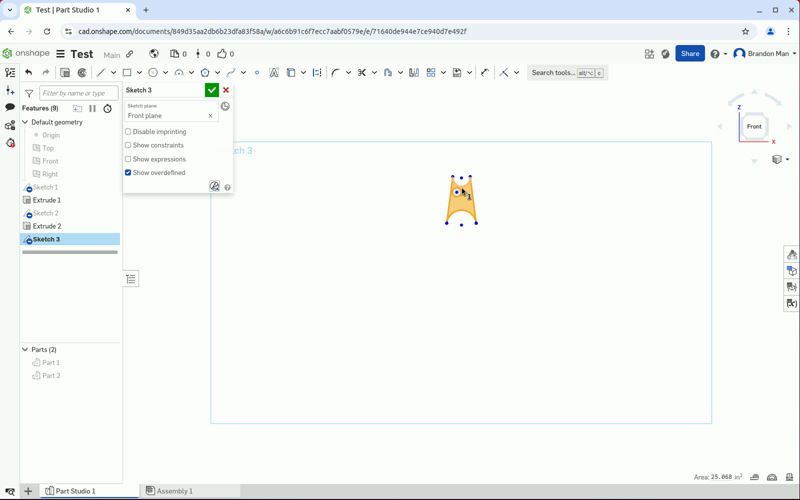
mouse_move(73, 352)
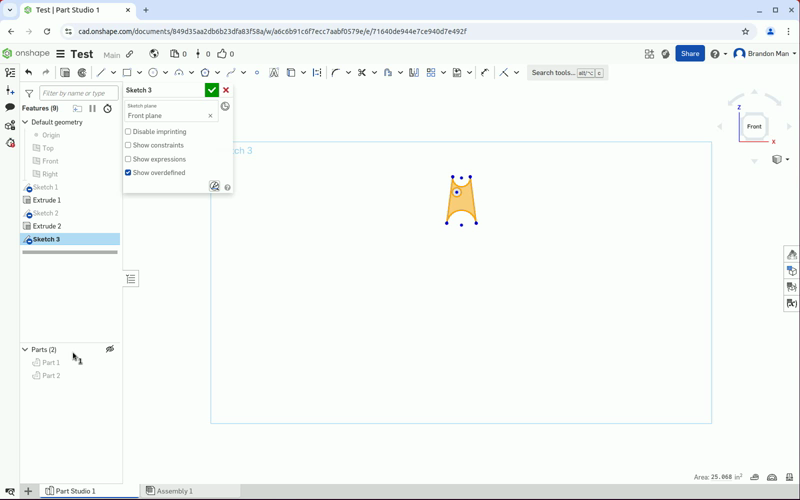
key(shift+y)
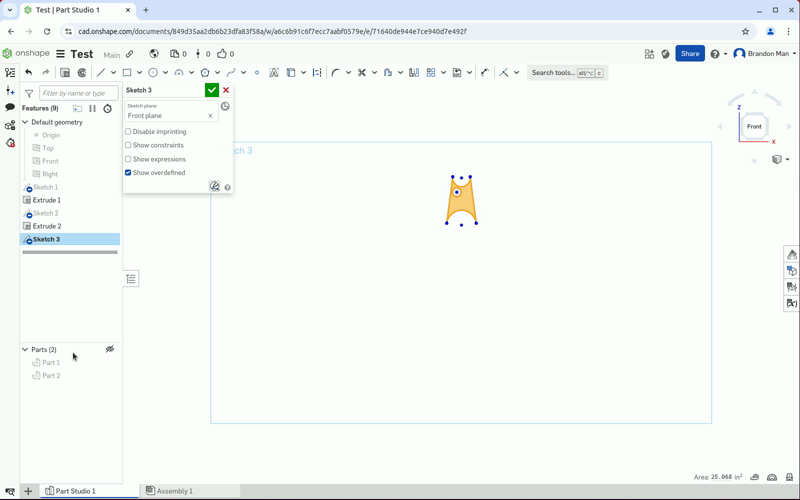
key(shift+e)
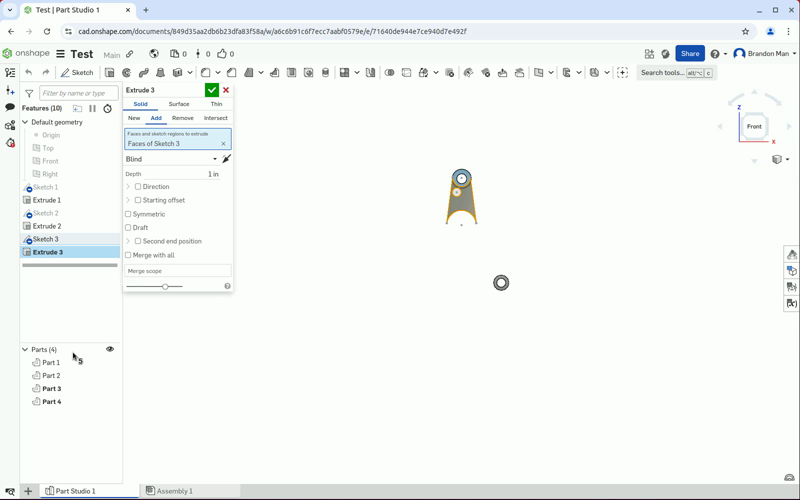
mouse_move(143, 106)
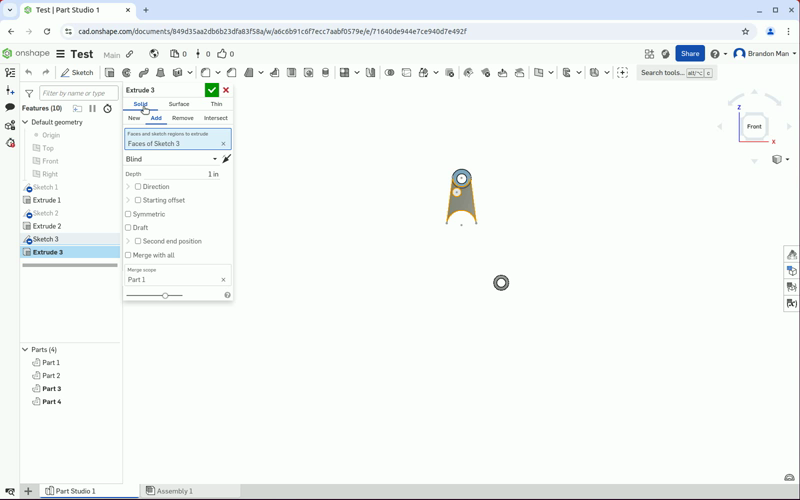
click(143, 106)
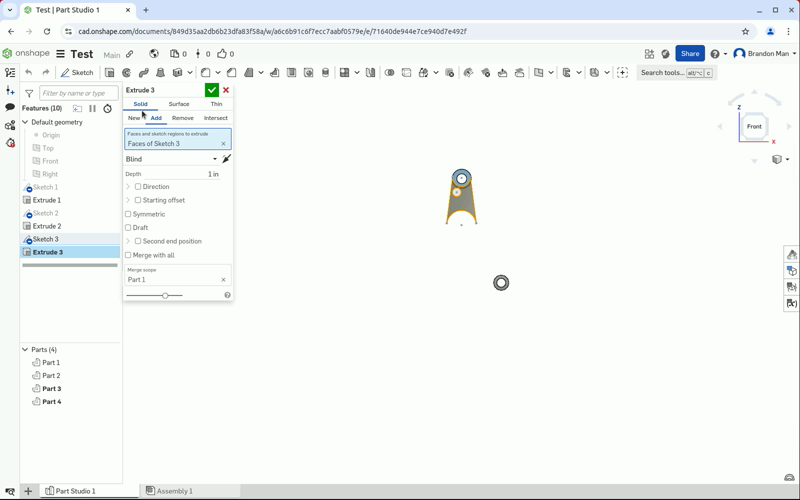
mouse_move(137, 120)
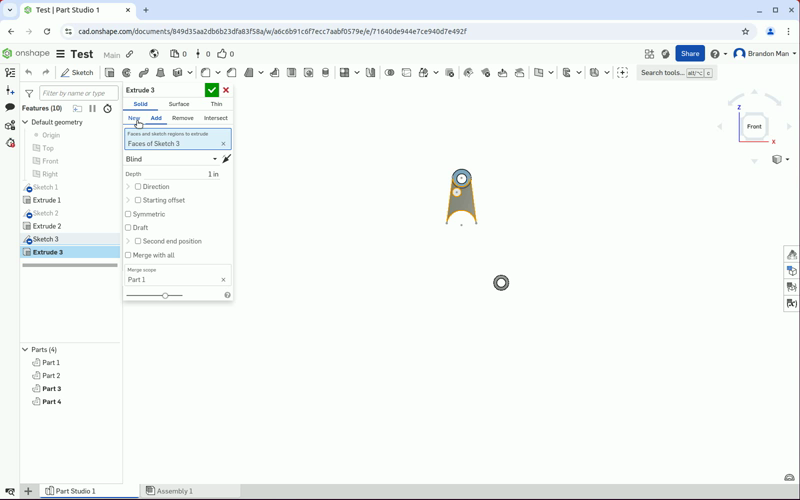
click(137, 120)
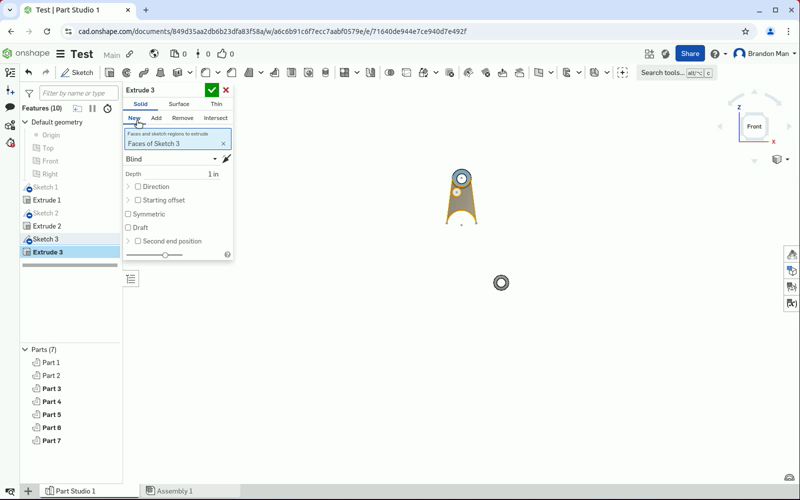
key(tab, 4)
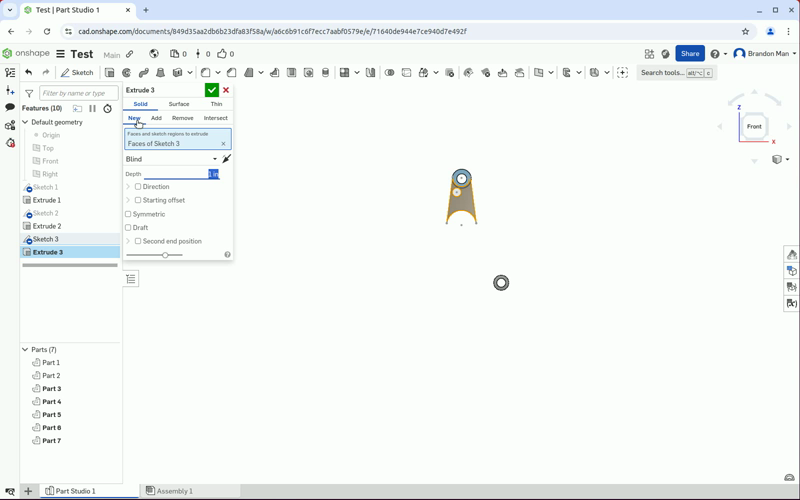
text(4.814)
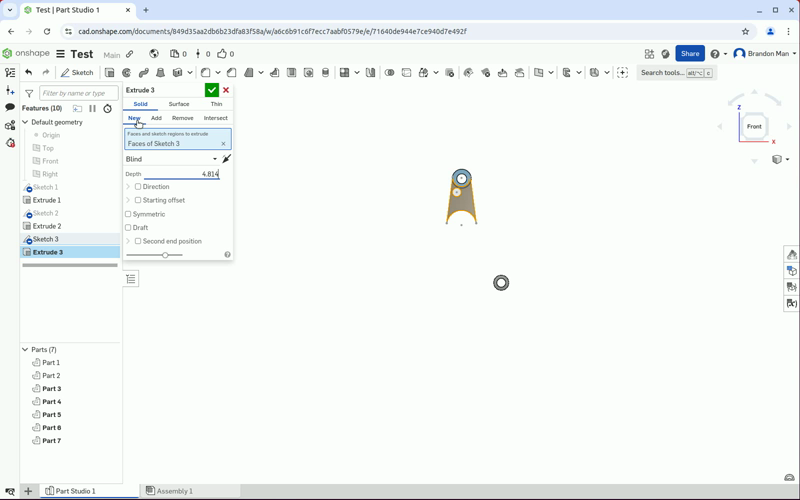
key(enter)
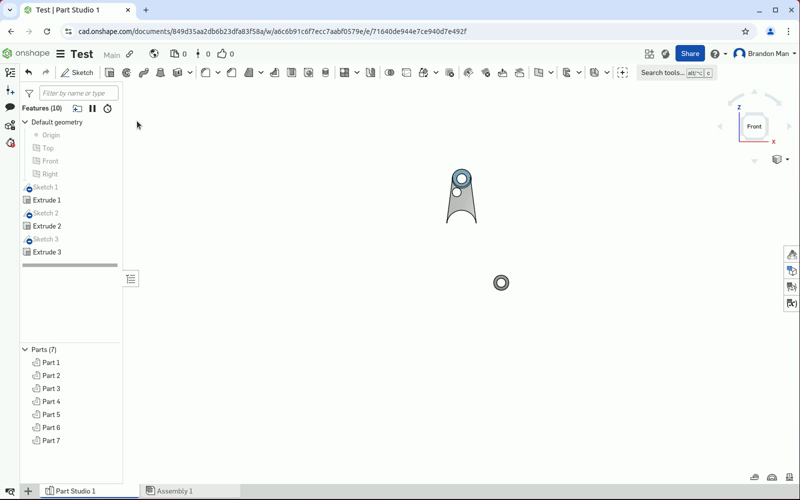
key(shift+h)
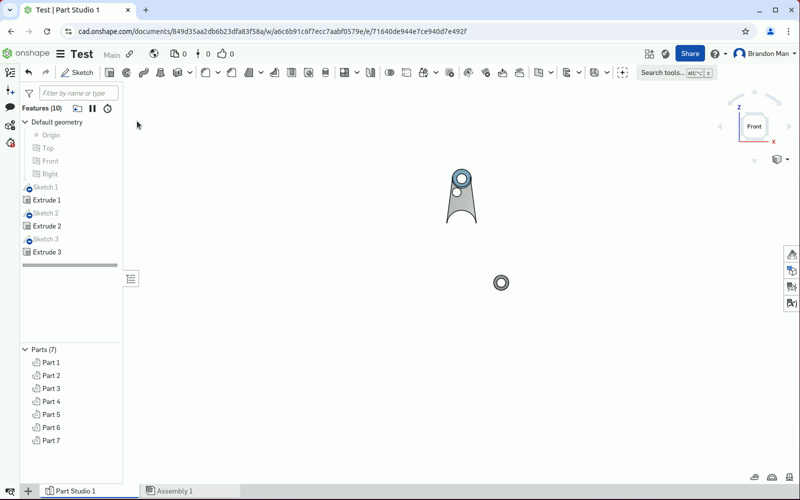
key(shift+h)
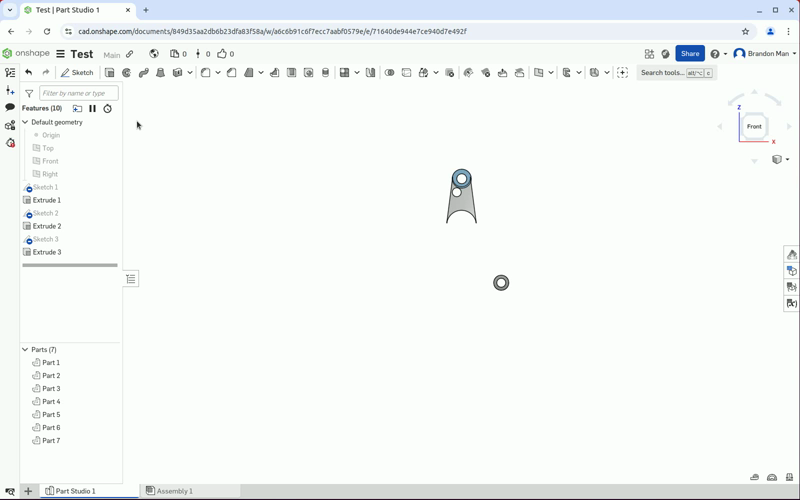
mouse_move(73, 189)
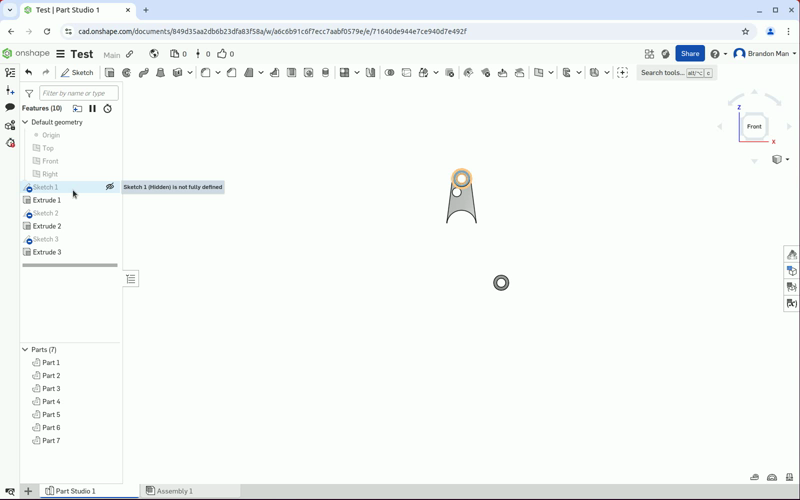
click(73, 189)
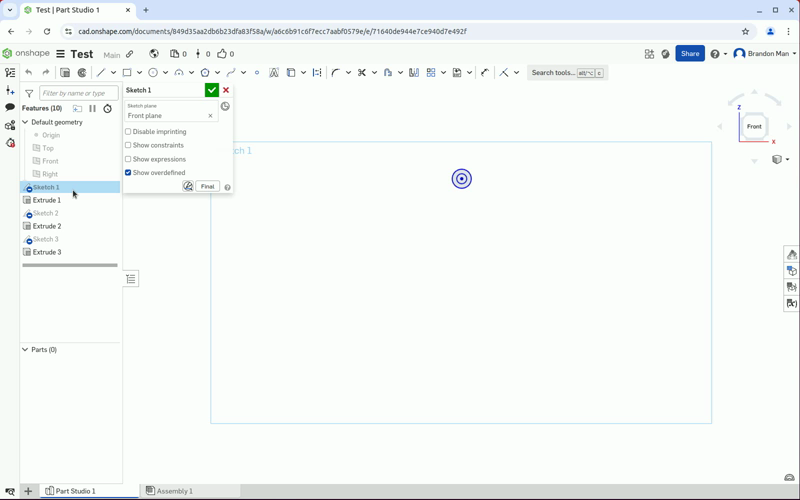
mouse_move(229, 92)
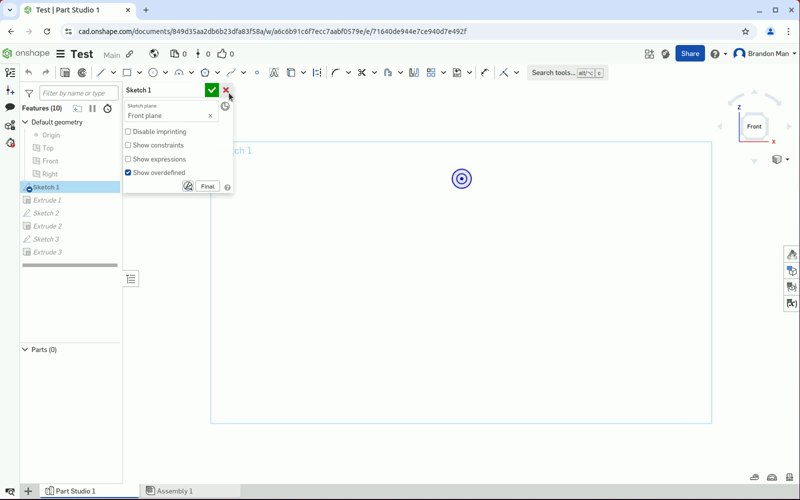
click(229, 92)
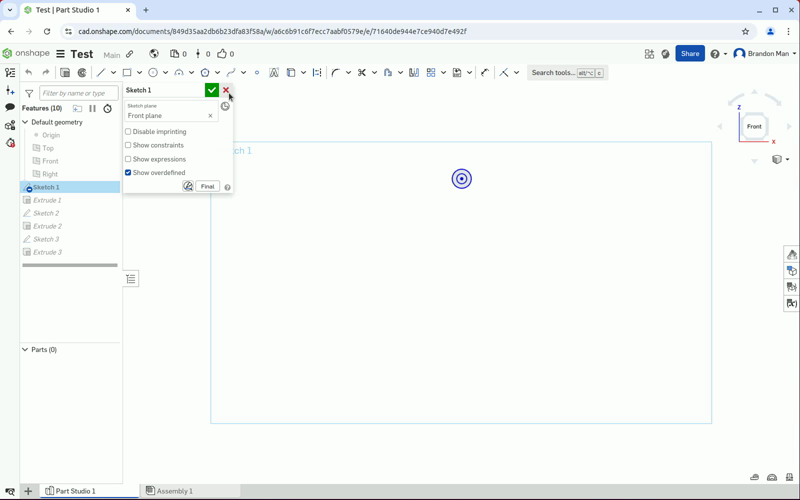
key(shift+s)
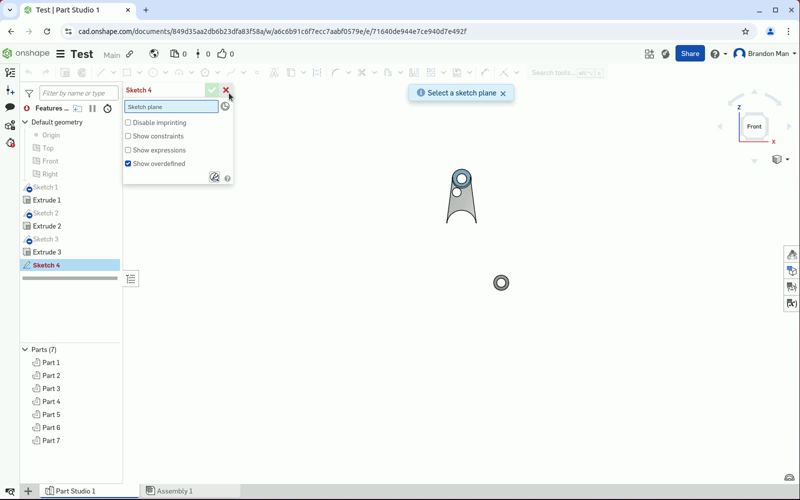
mouse_move(73, 163)
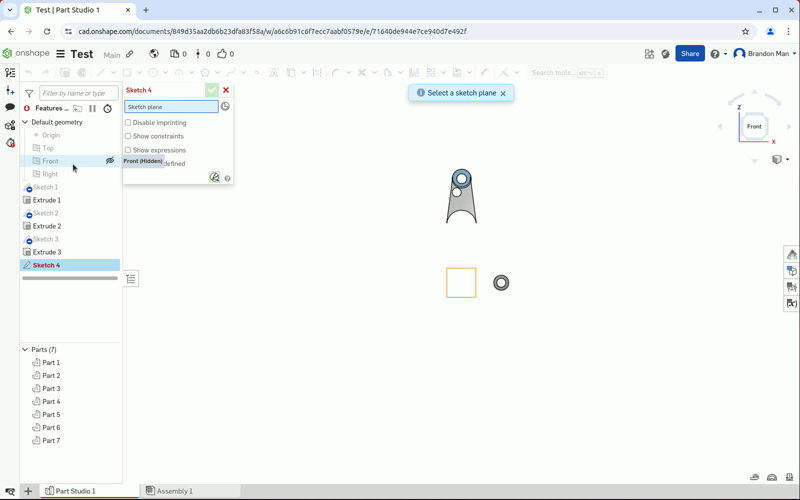
click(73, 163)
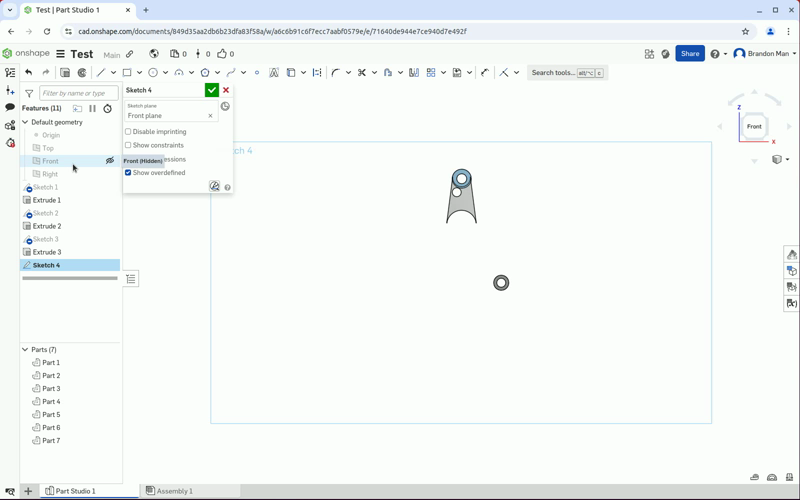
mouse_move(73, 352)
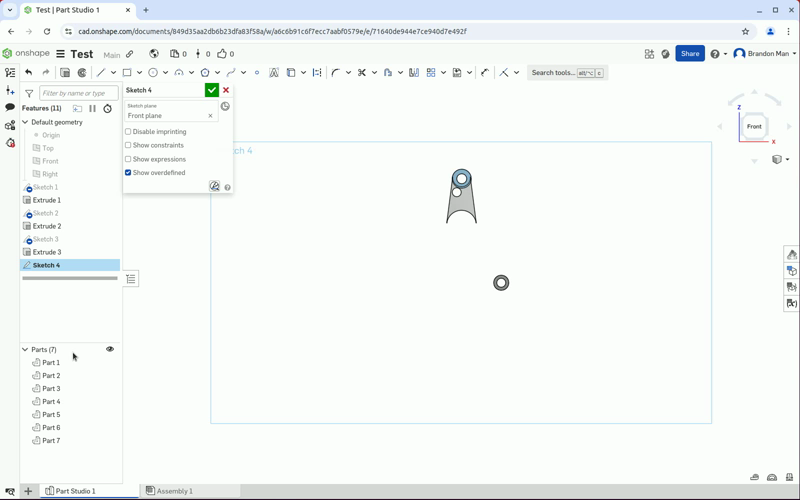
key(y)
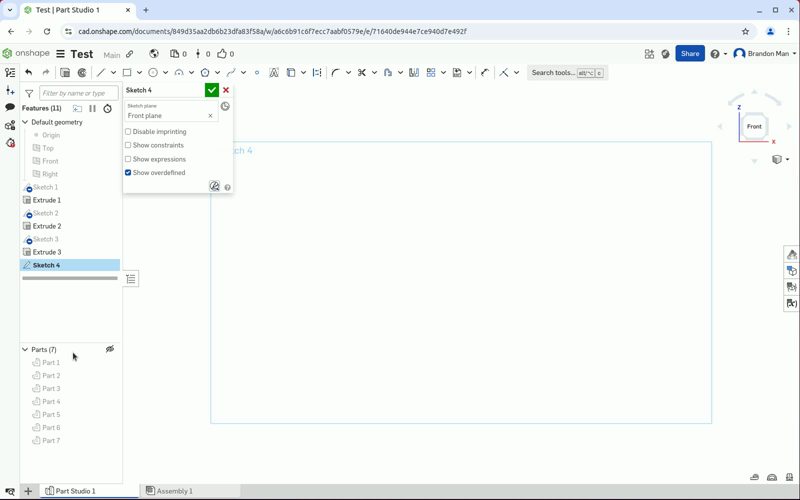
key(l)
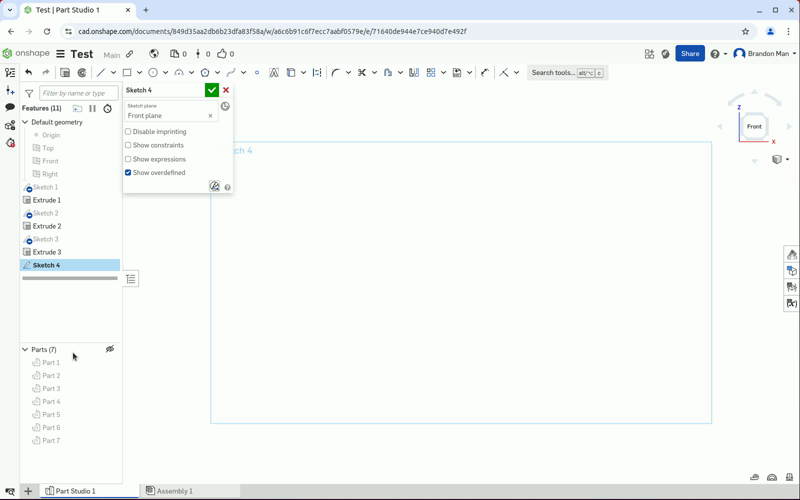
key_down(shift)
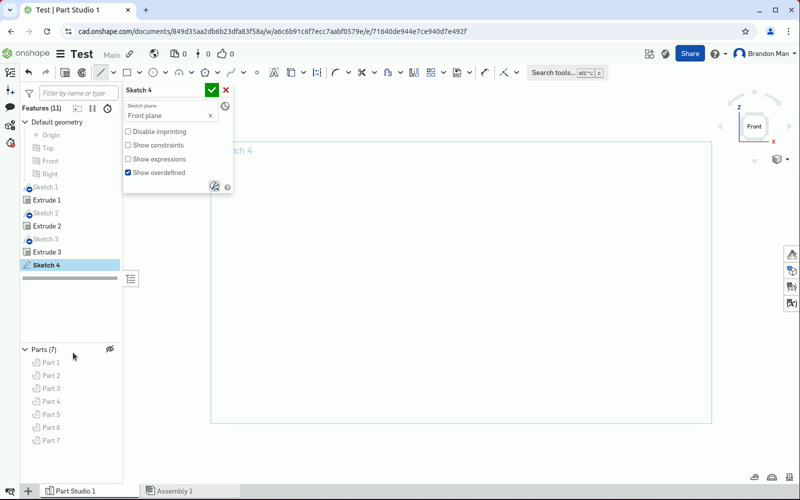
mouse_move(446, 226)
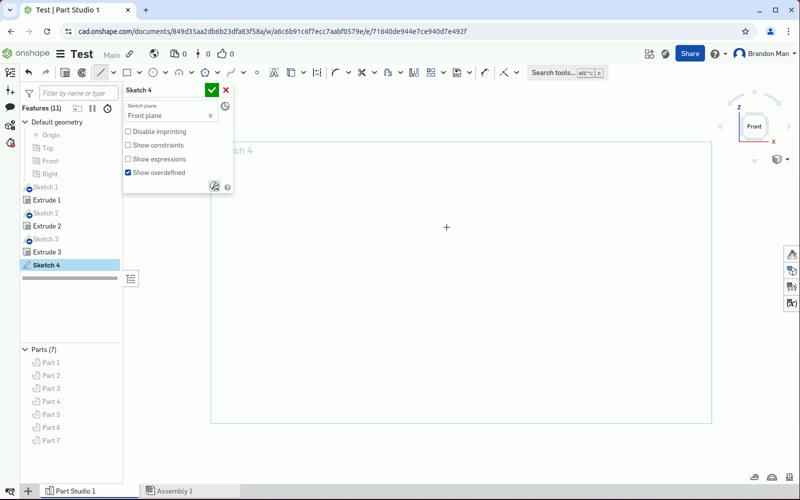
click(446, 226)
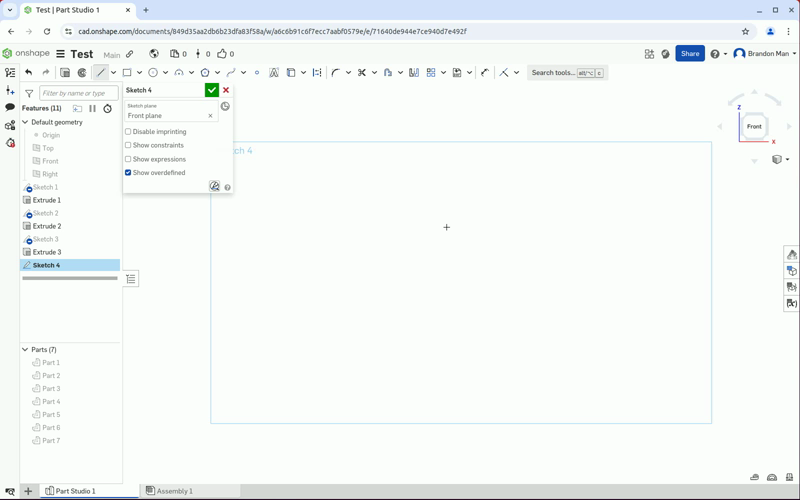
key_up(shift)
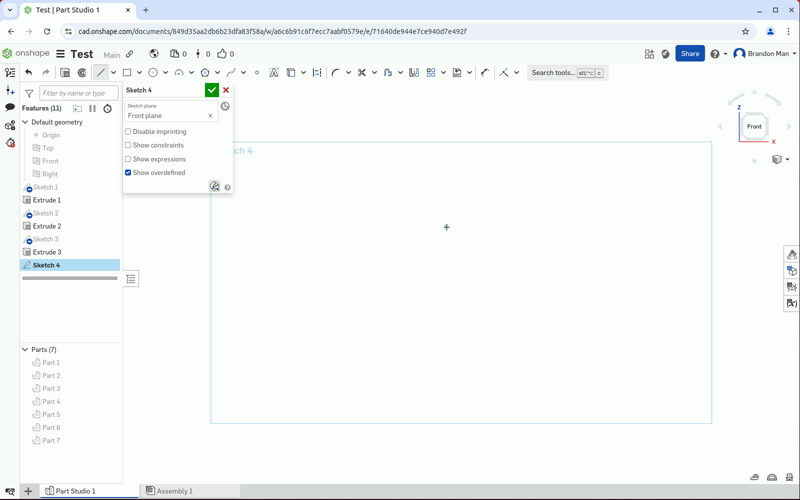
key_down(shift)
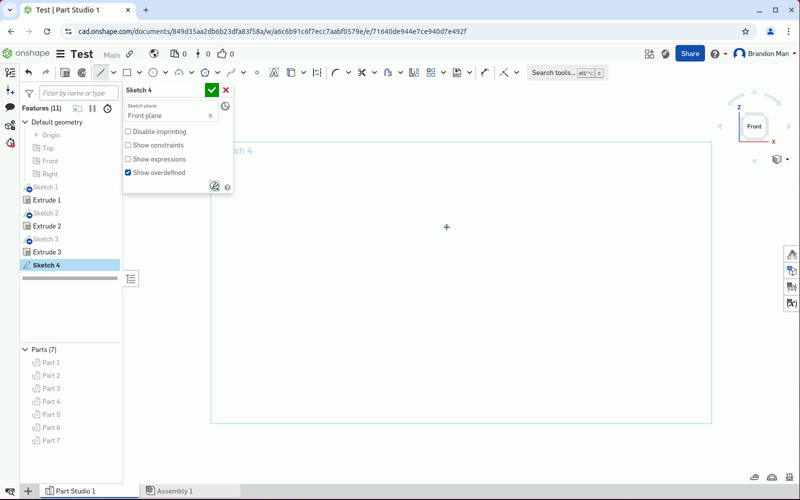
mouse_move(476, 226)
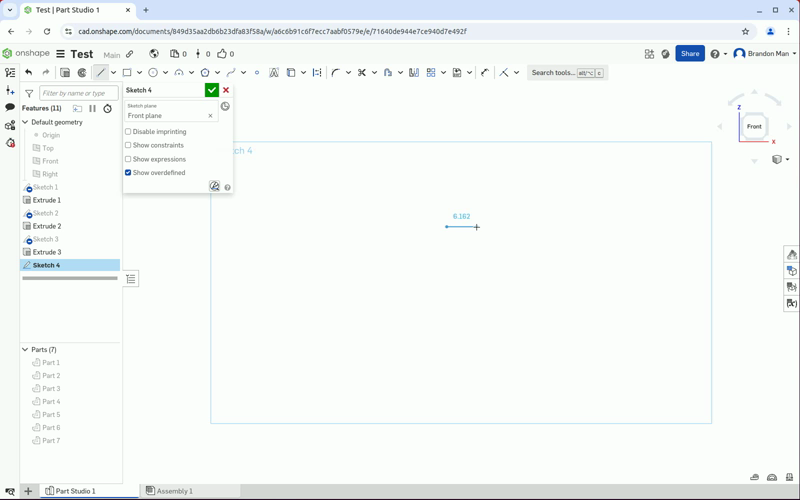
mouse_move(452, 284)
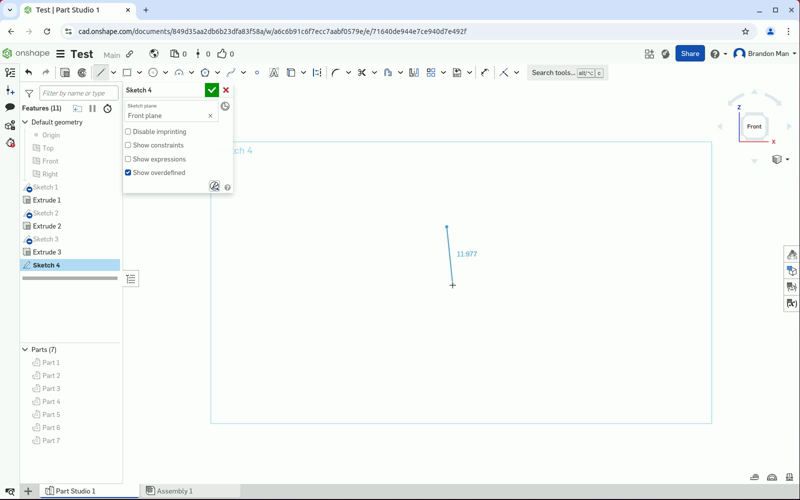
click(452, 284)
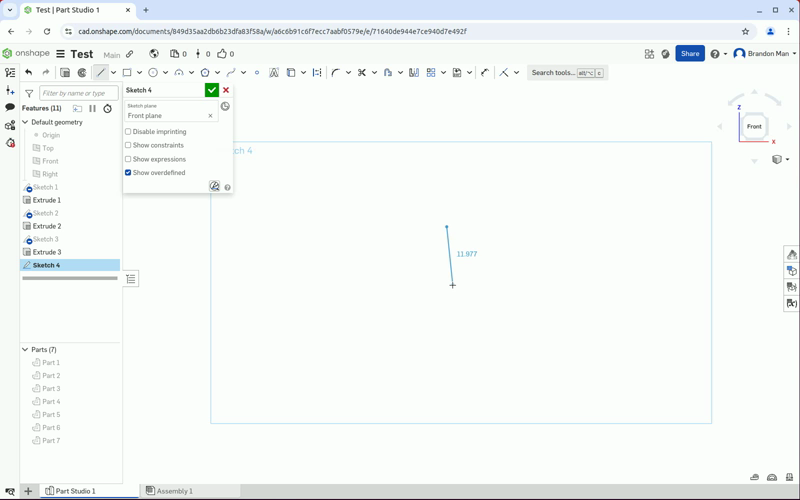
key_up(shift)
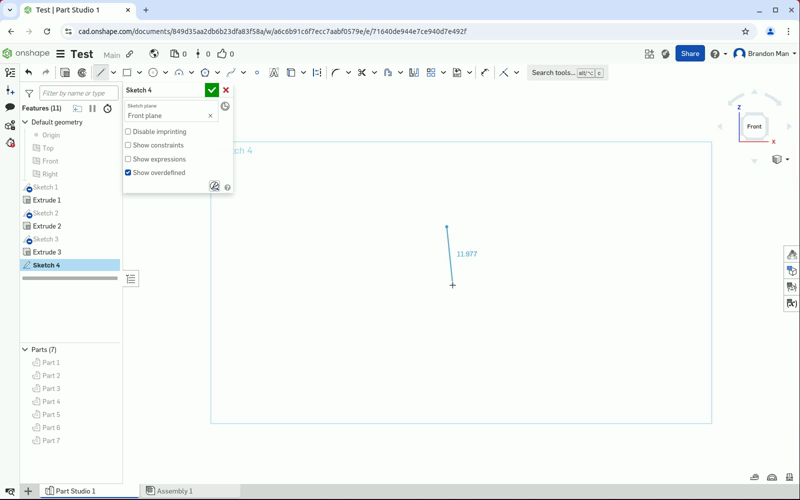
key(esc)
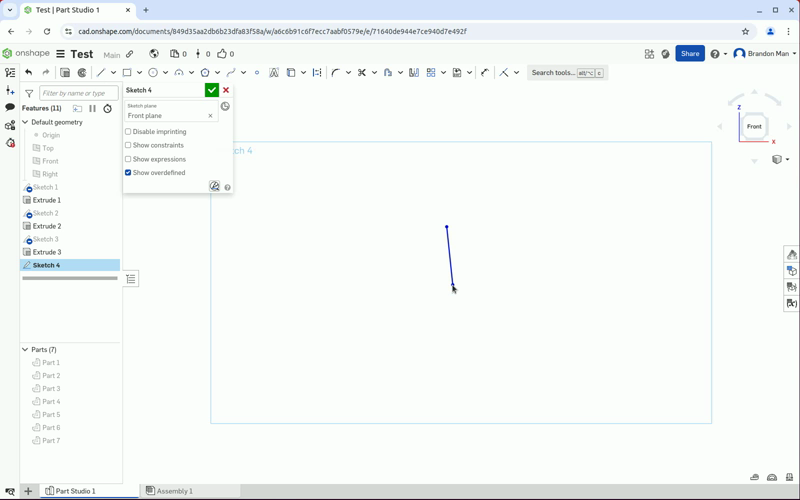
key(a)
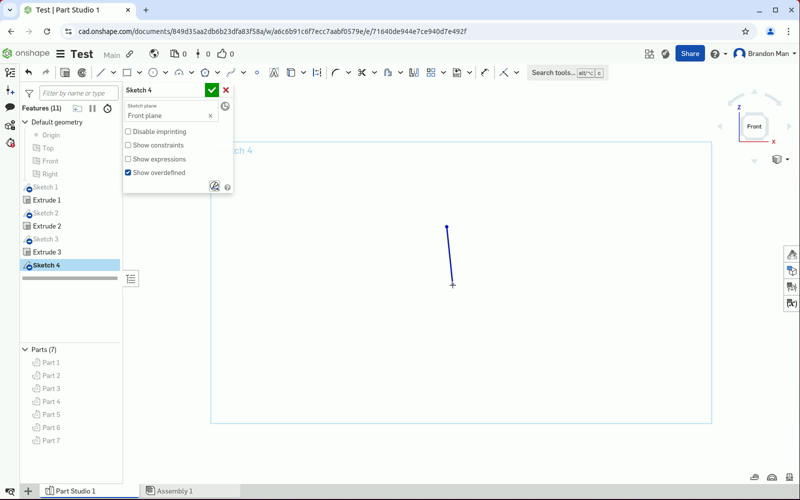
mouse_move(452, 284)
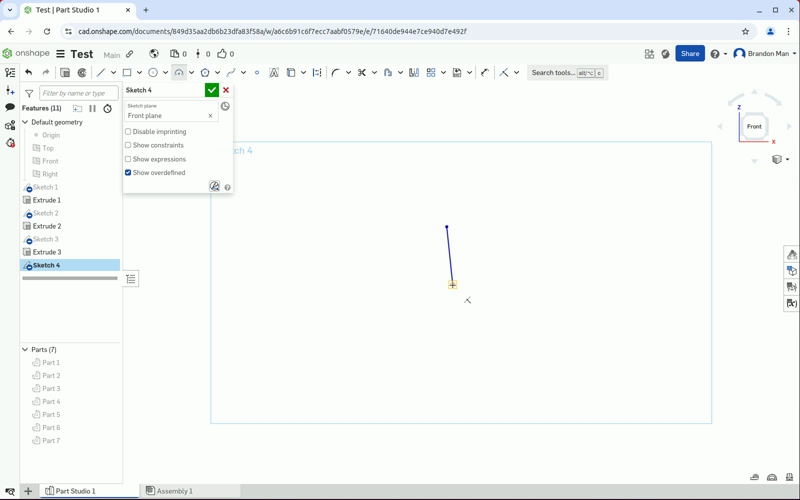
click(452, 284)
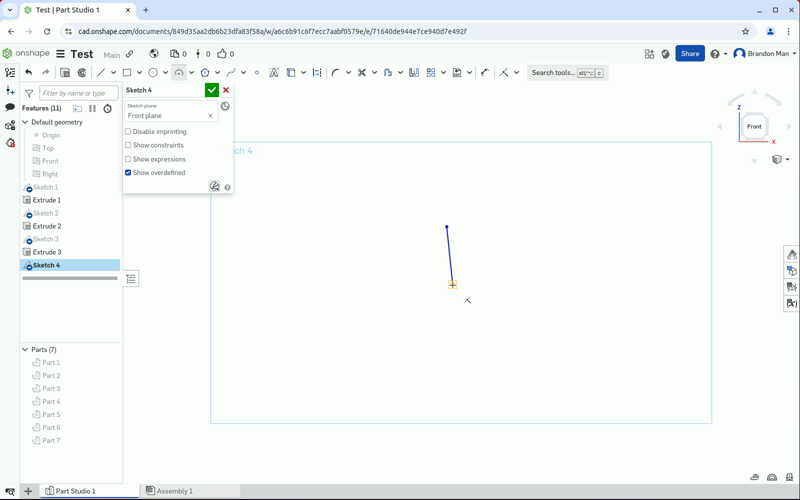
key_down(shift)
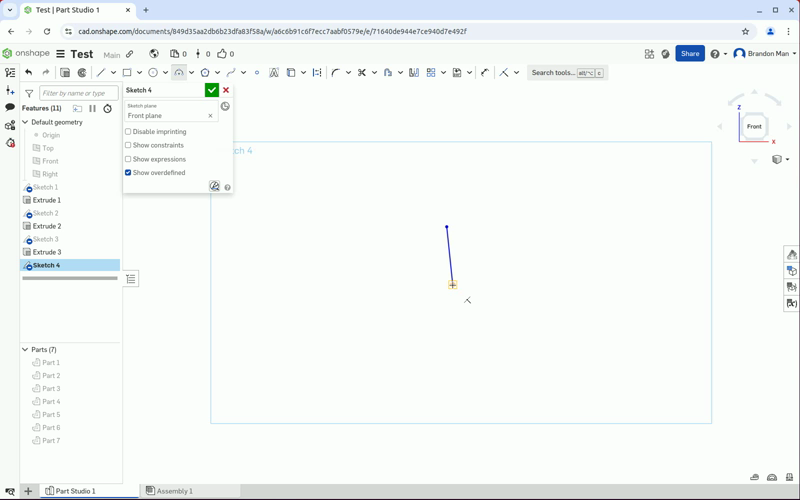
mouse_move(461, 274)
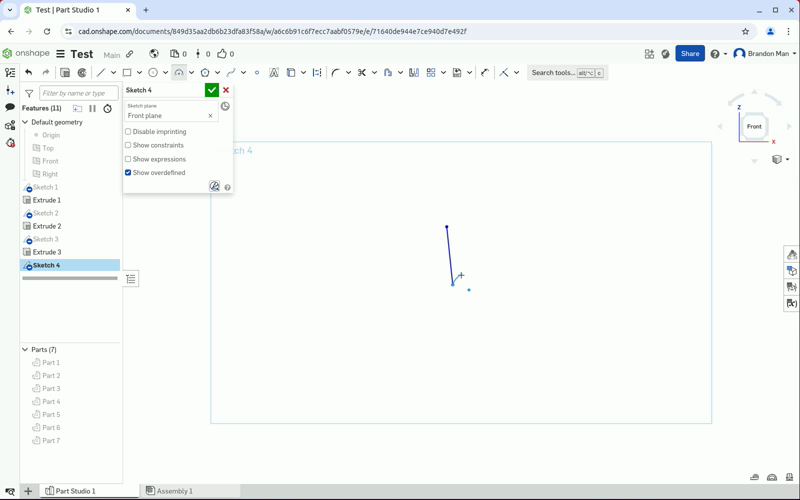
click(461, 274)
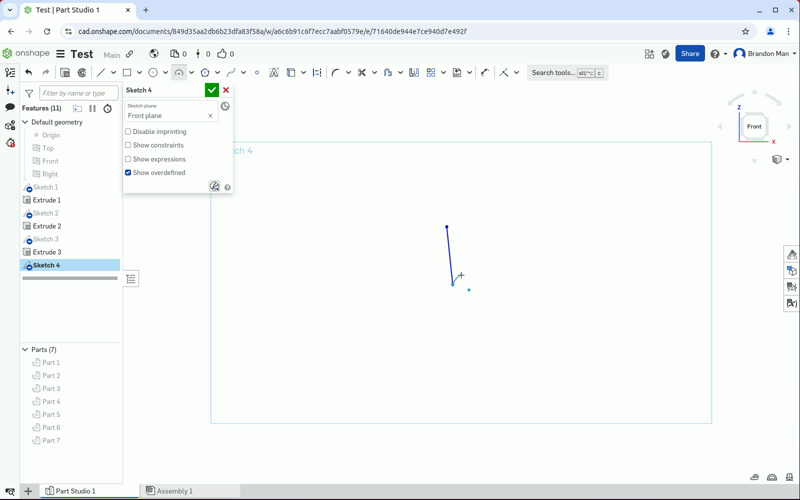
mouse_move(454, 277)
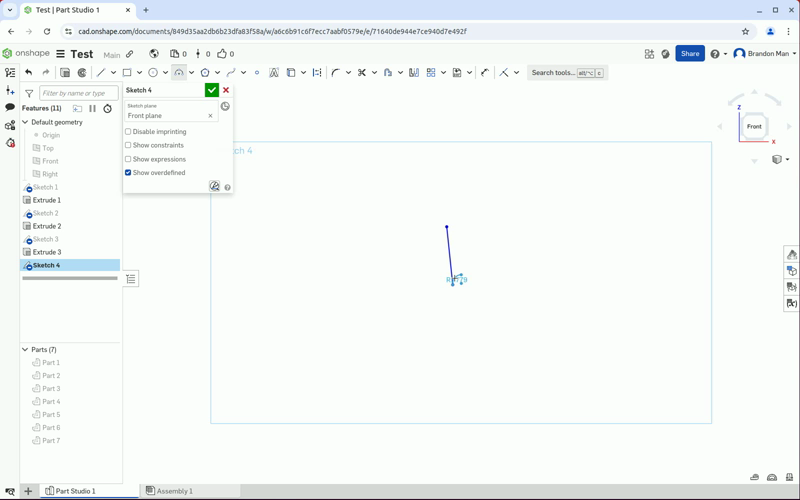
click(454, 277)
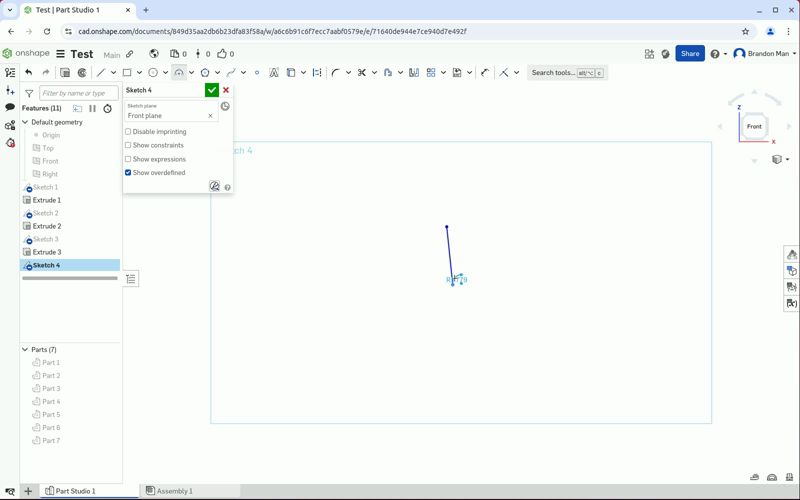
key_up(shift)
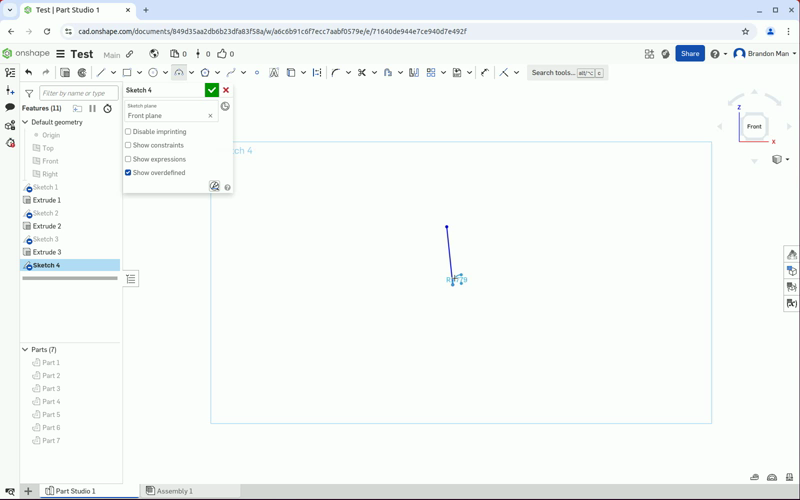
key(esc)
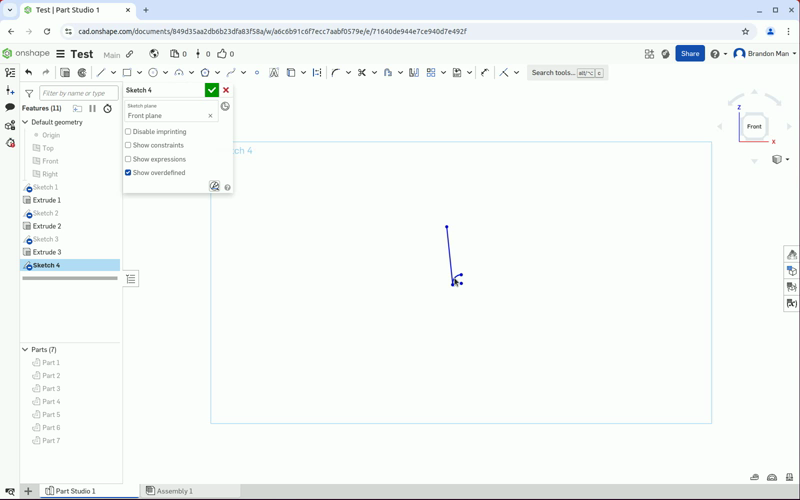
key(l)
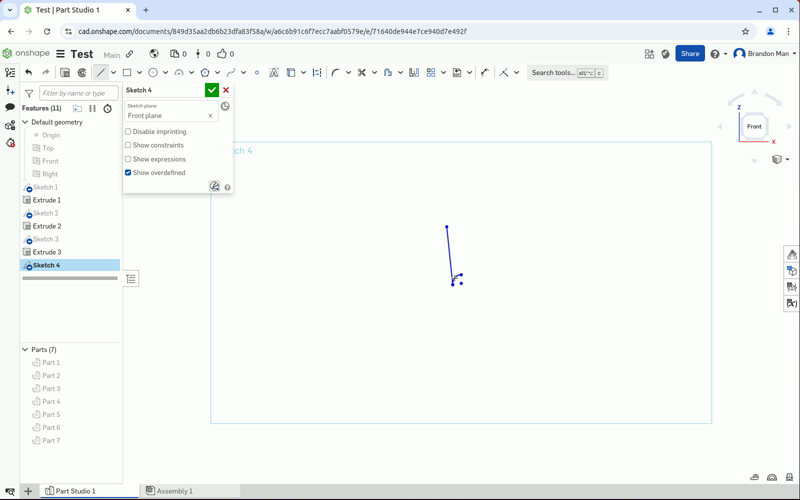
mouse_move(461, 274)
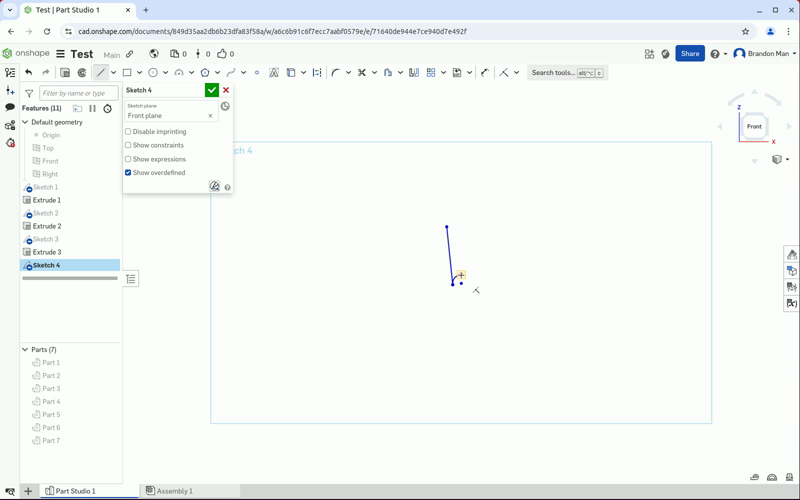
click(461, 274)
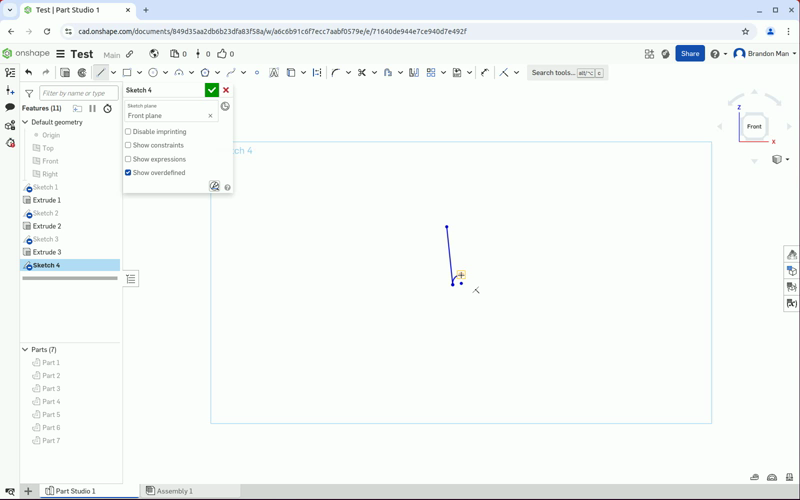
key_down(shift)
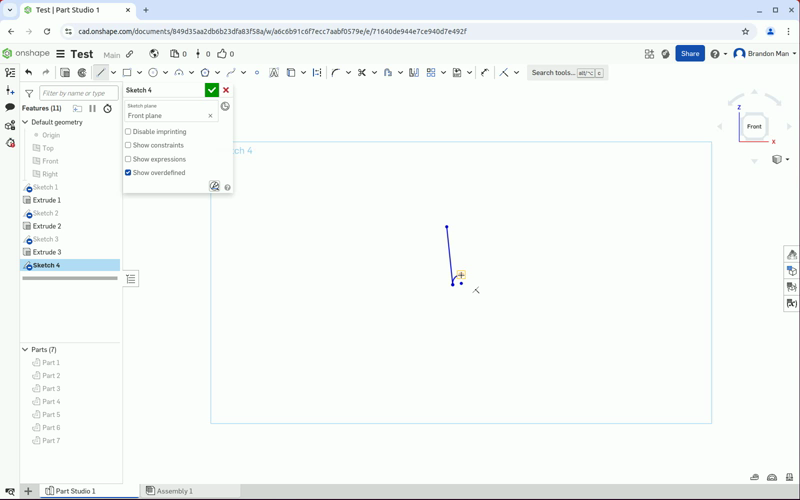
mouse_move(491, 274)
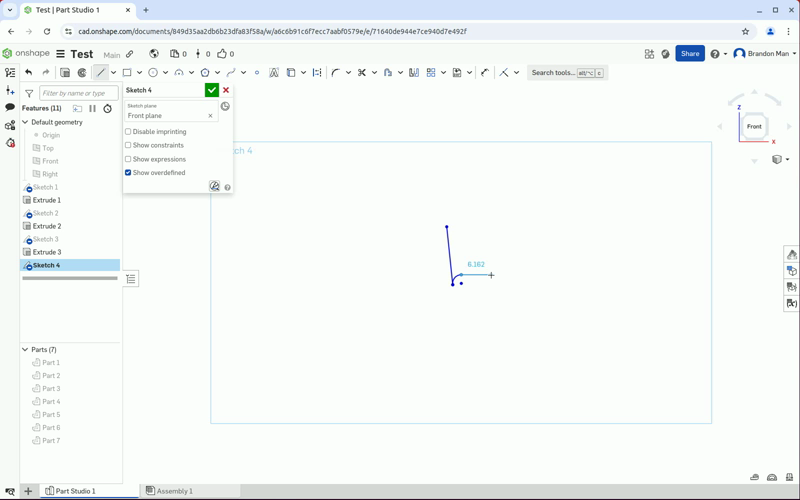
mouse_move(470, 275)
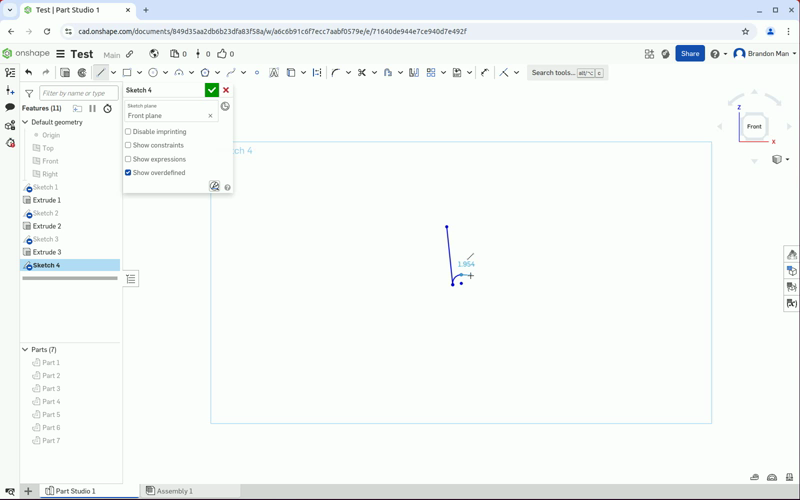
click(470, 275)
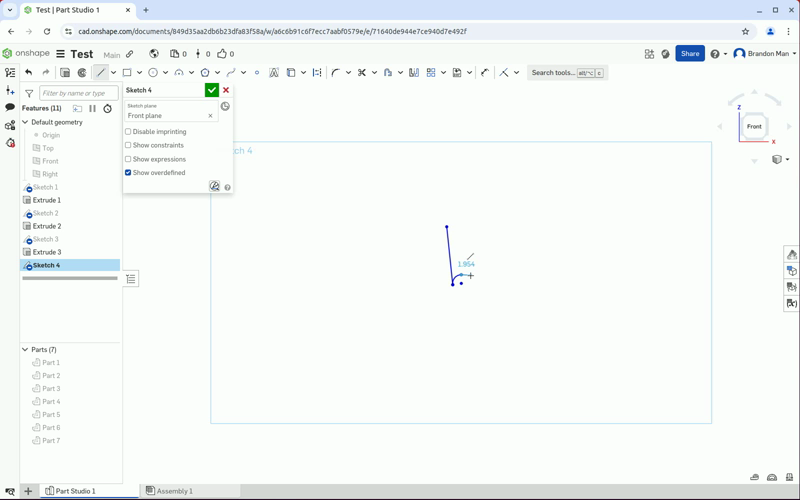
key_up(shift)
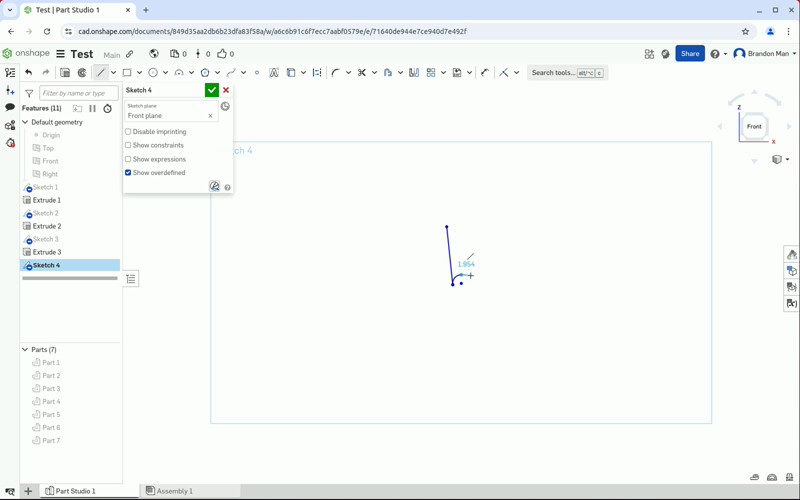
key_down(shift)
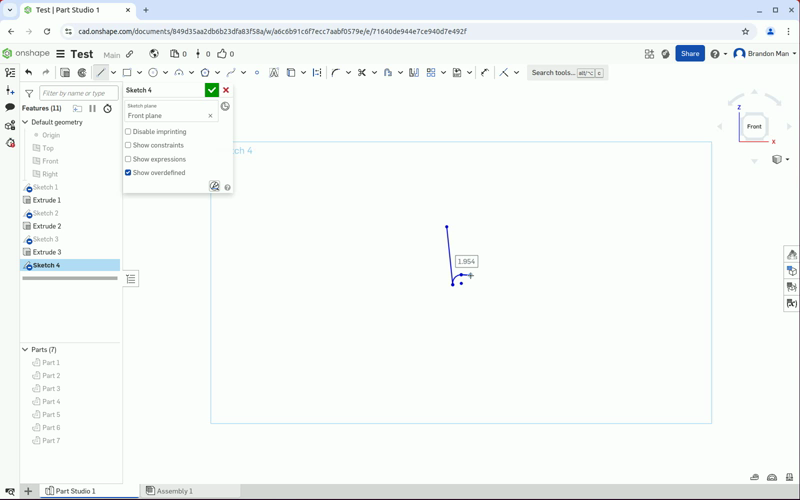
mouse_move(501, 275)
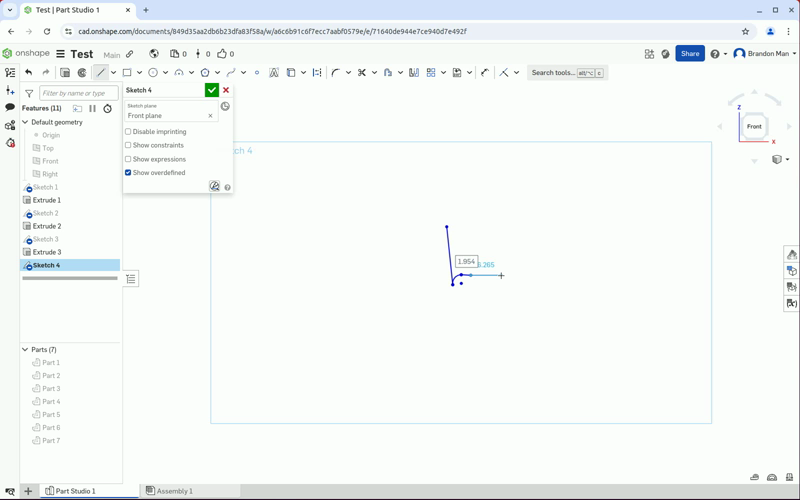
mouse_move(476, 226)
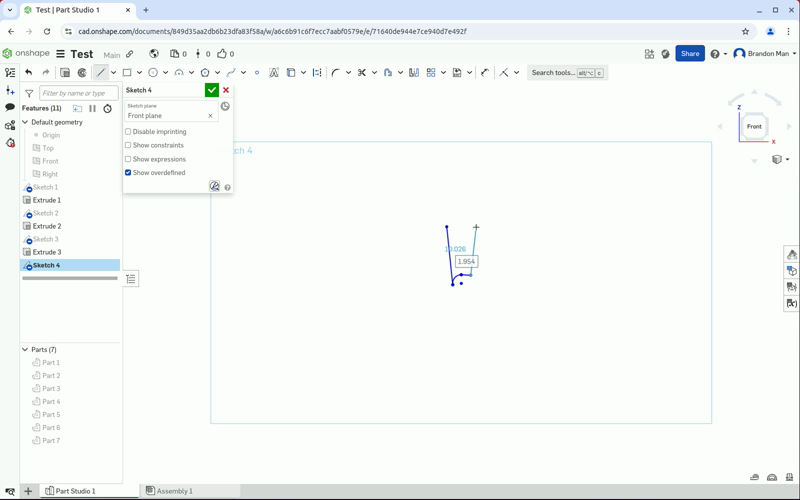
click(476, 226)
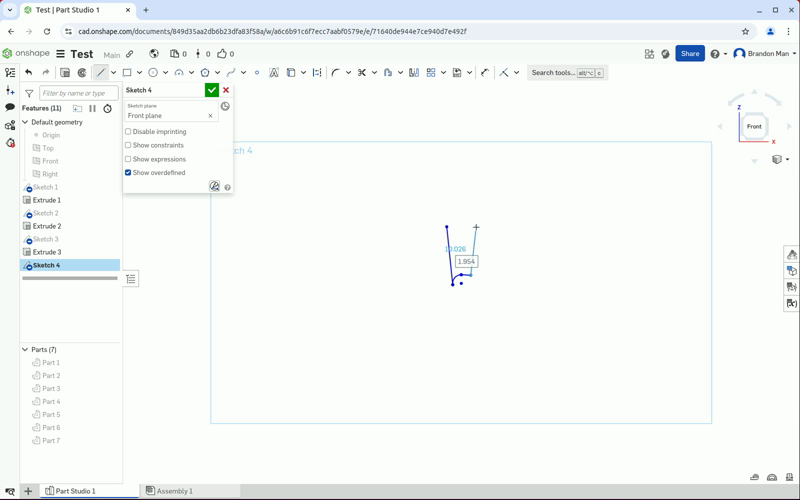
key_up(shift)
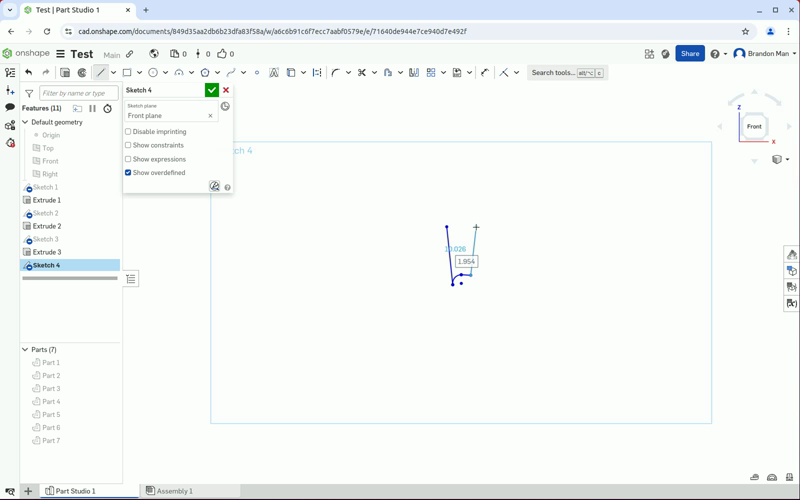
key(esc)
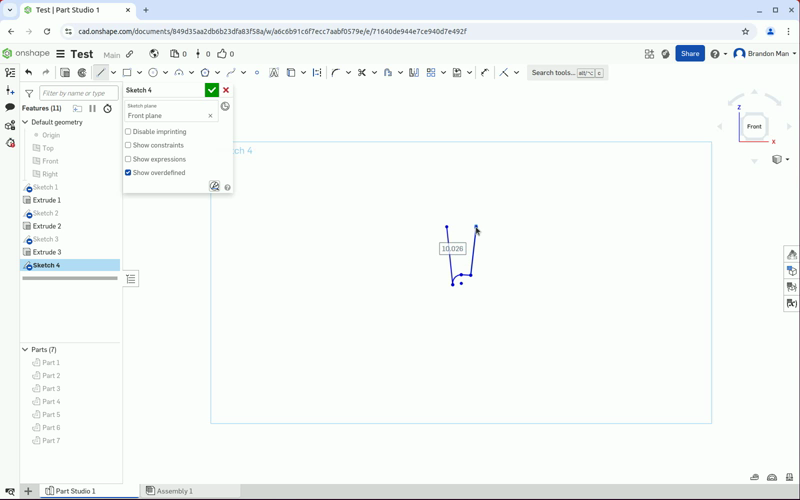
key(a)
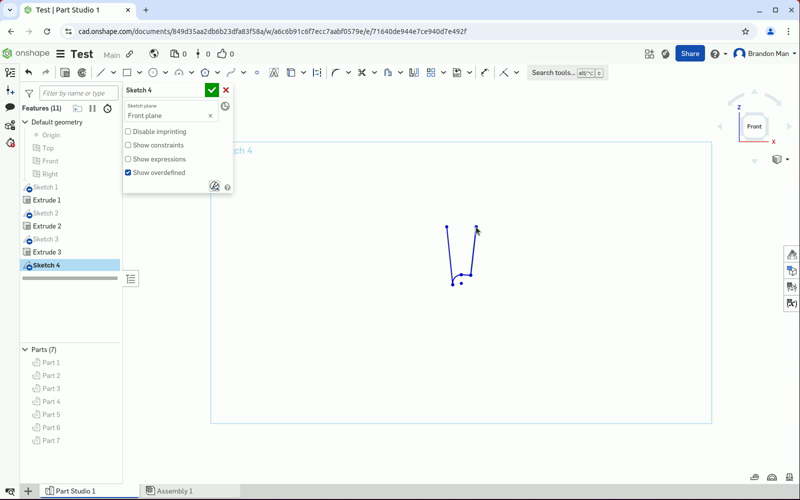
mouse_move(476, 226)
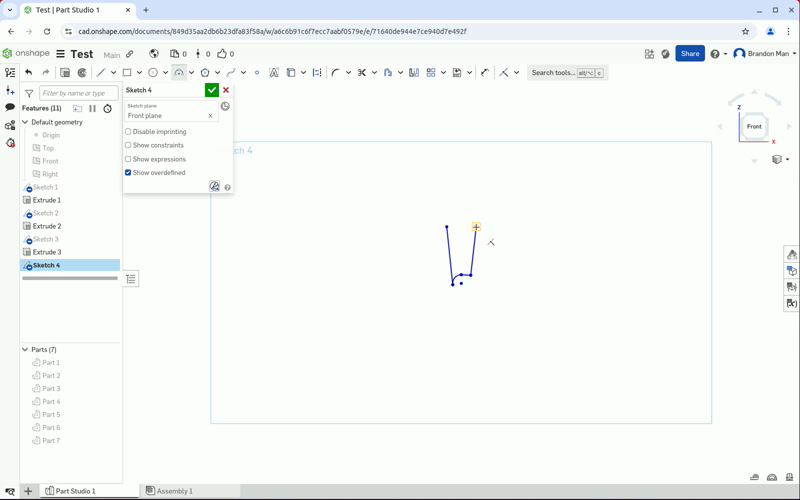
click(476, 226)
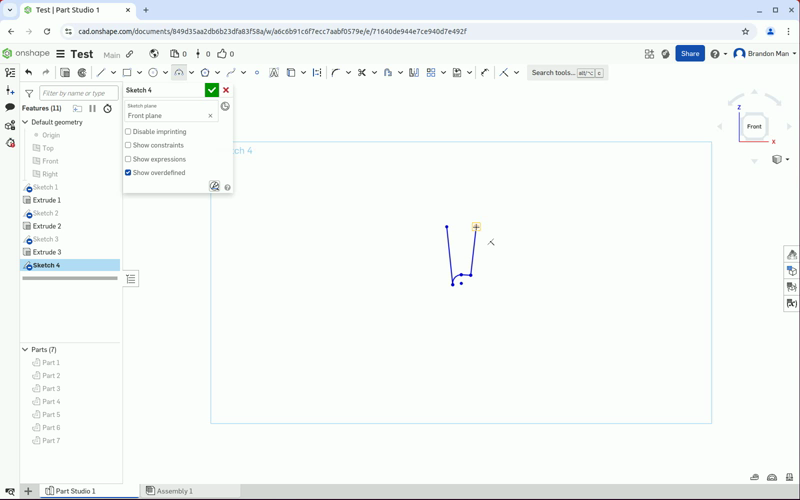
mouse_move(446, 226)
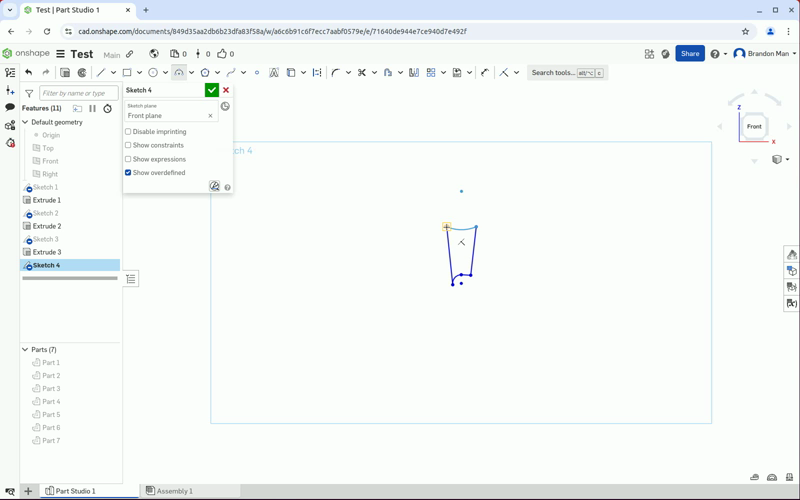
click(446, 226)
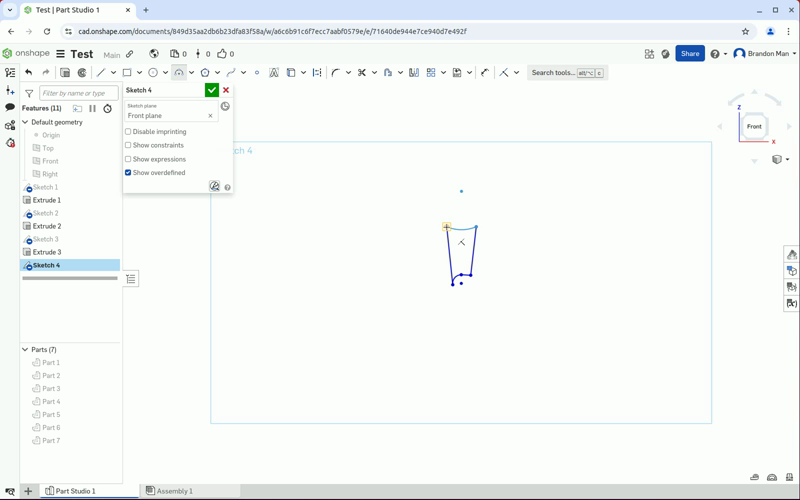
key_down(shift)
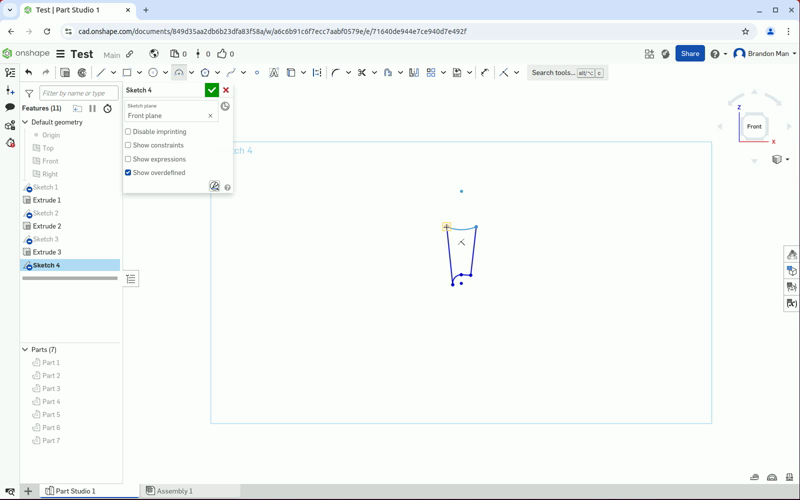
mouse_move(461, 240)
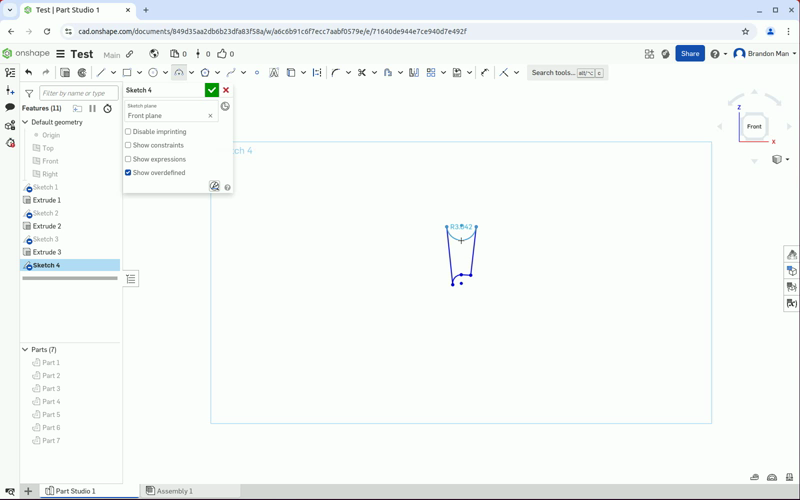
click(461, 240)
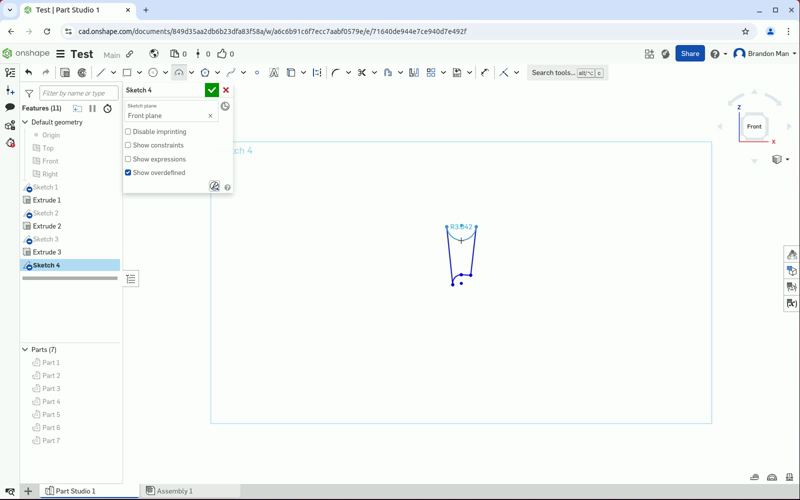
key_up(shift)
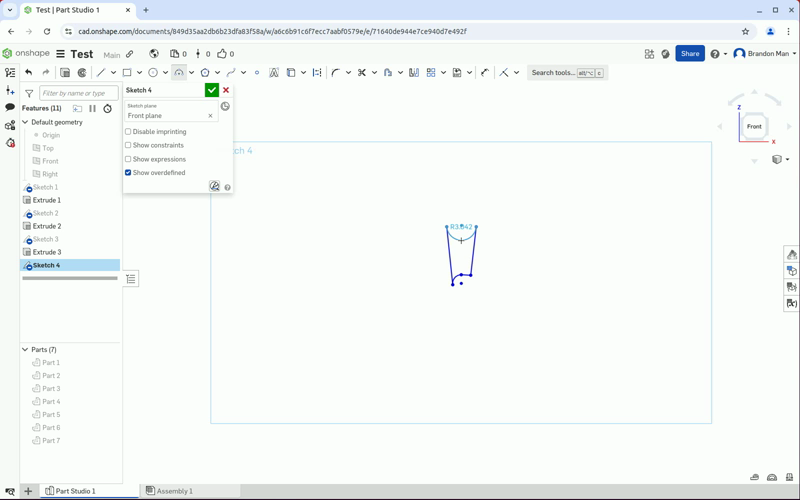
key(esc)
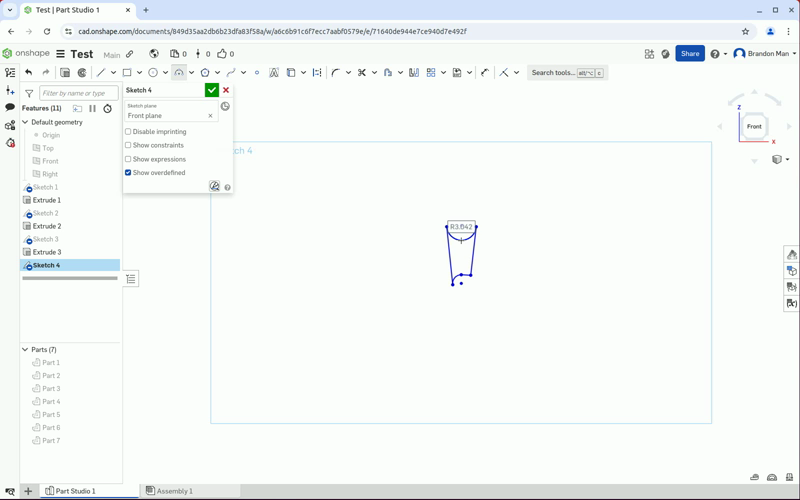
mouse_move(469, 247)
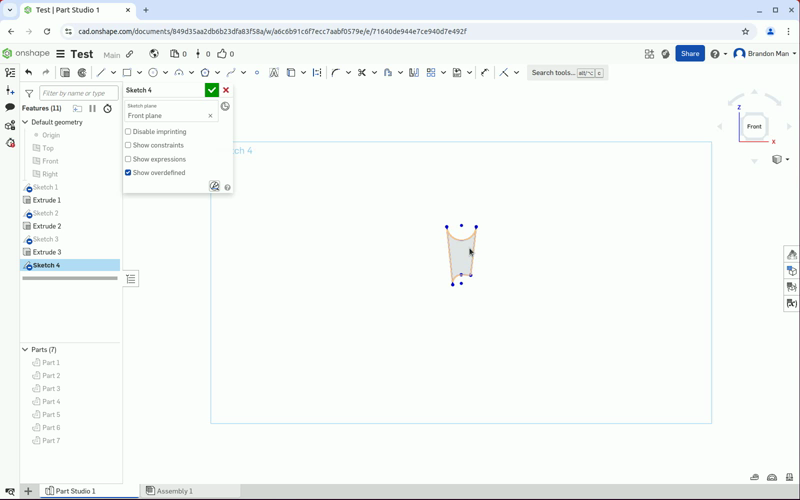
scroll(6)
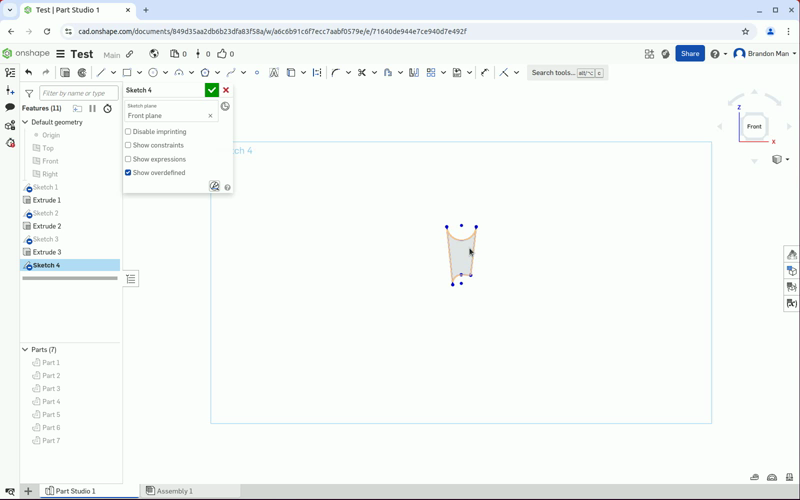
scroll(6)
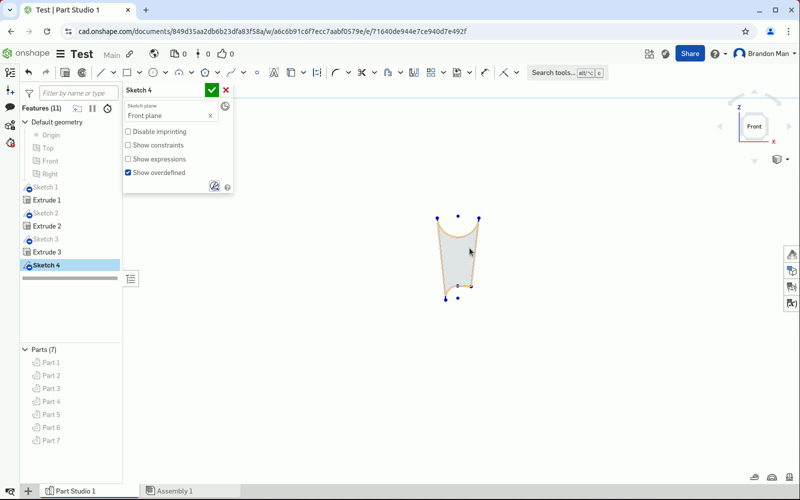
scroll(6)
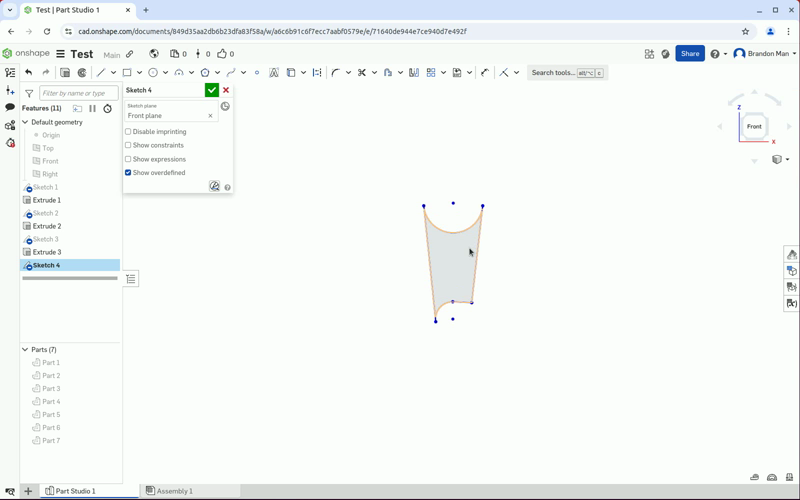
scroll(6)
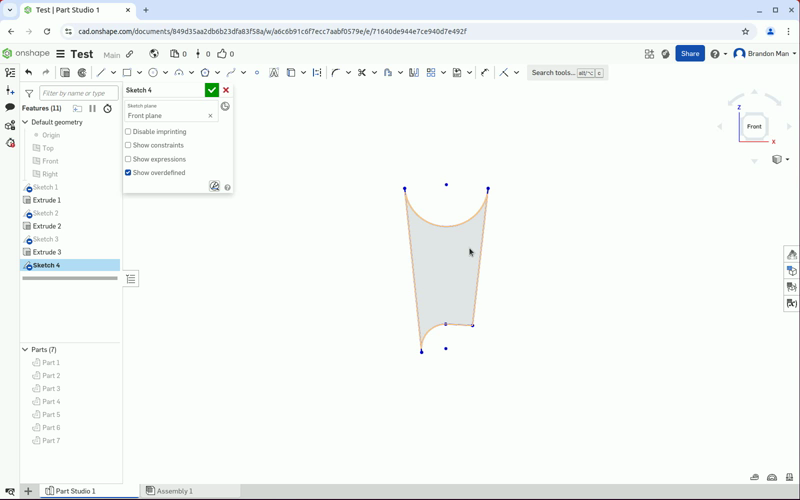
scroll(6)
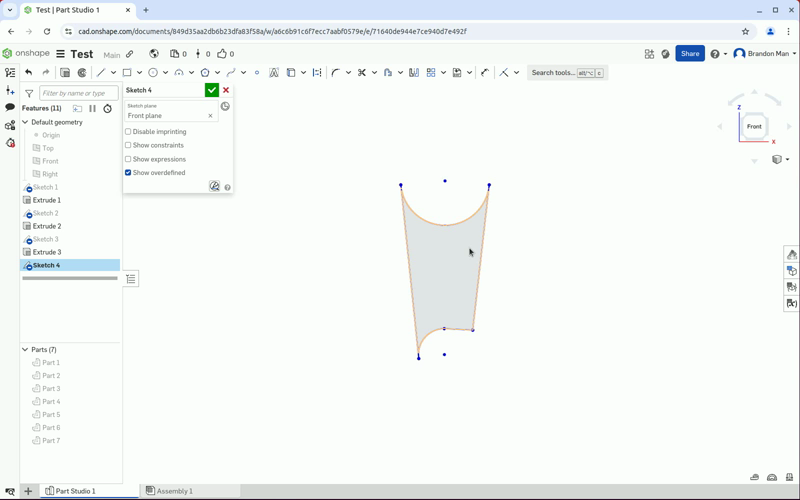
scroll(6)
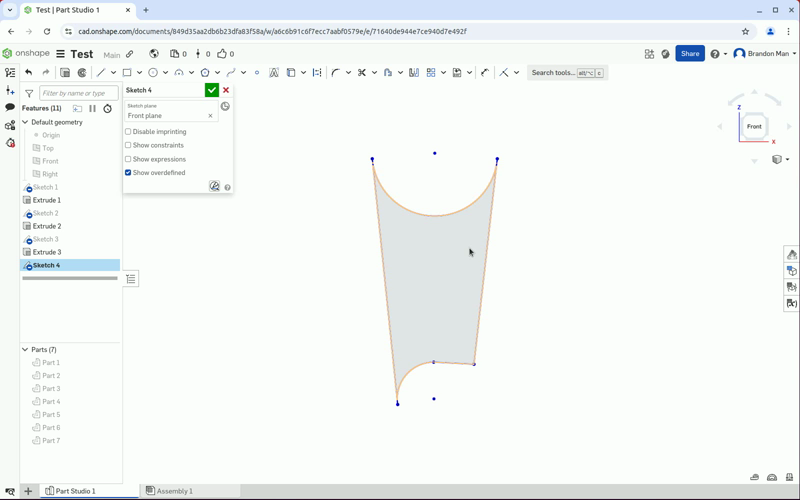
scroll(6)
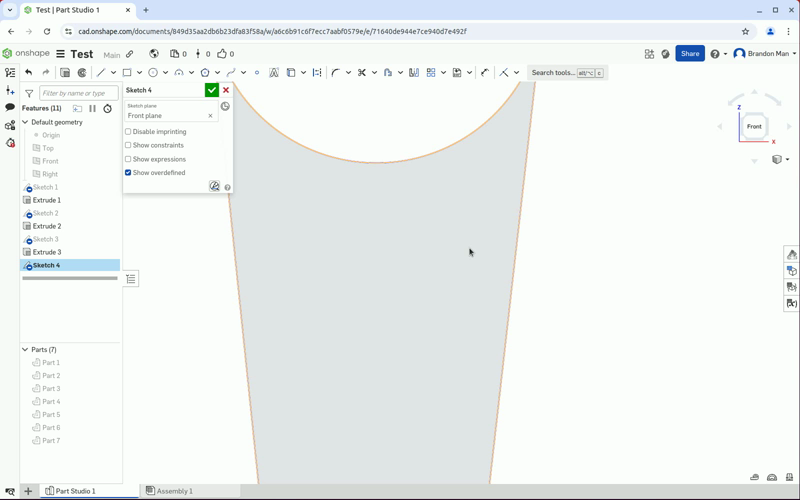
click(469, 247)
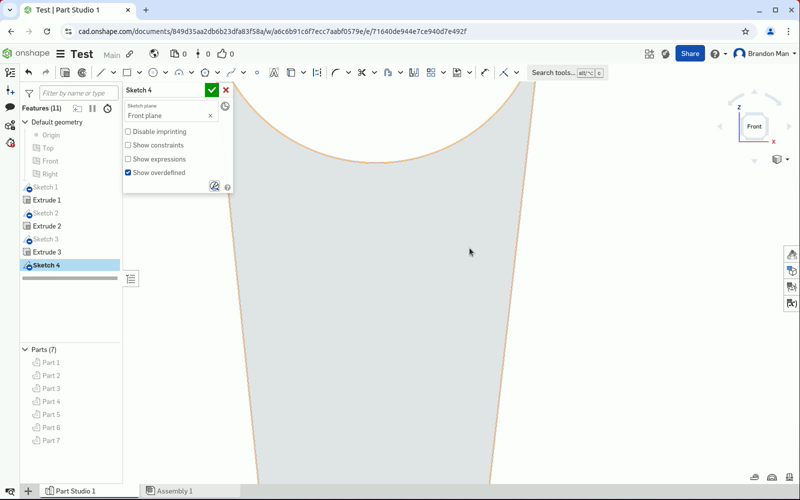
scroll(-6)
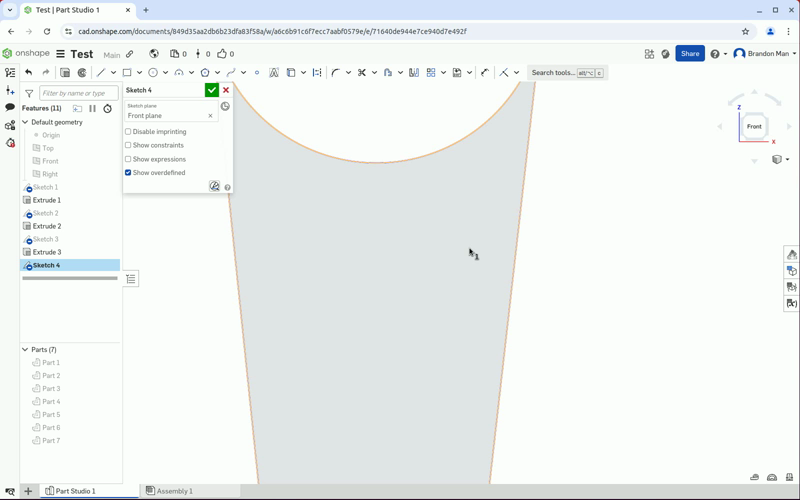
scroll(-6)
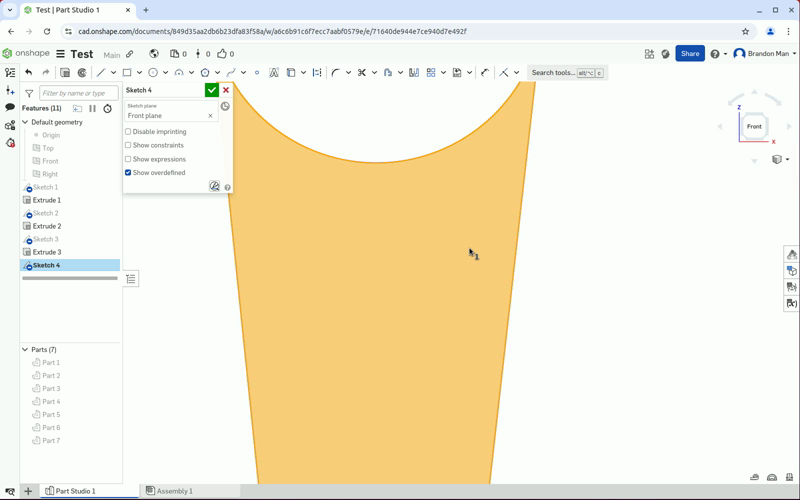
scroll(-6)
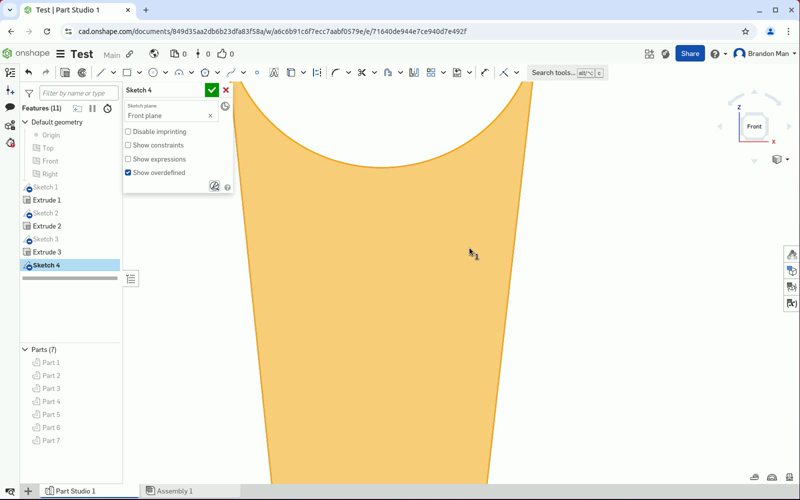
scroll(-6)
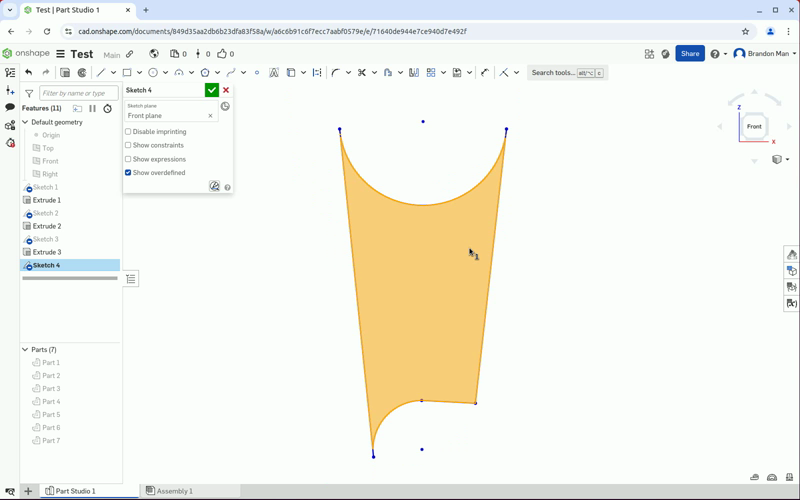
scroll(-6)
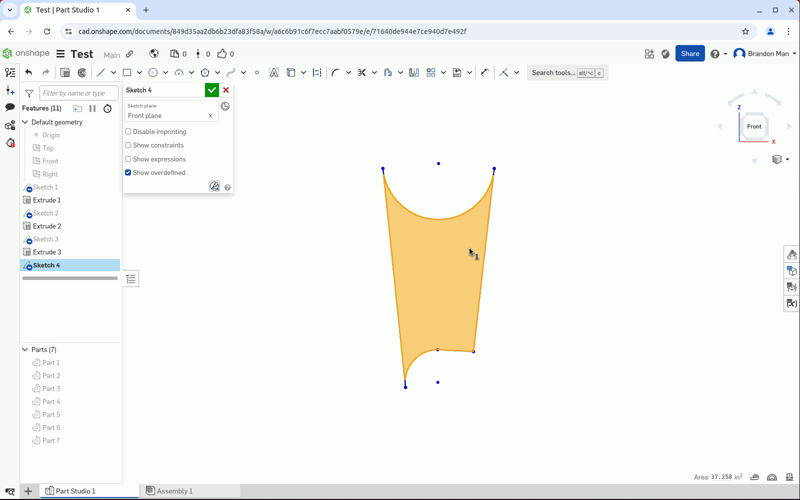
scroll(-6)
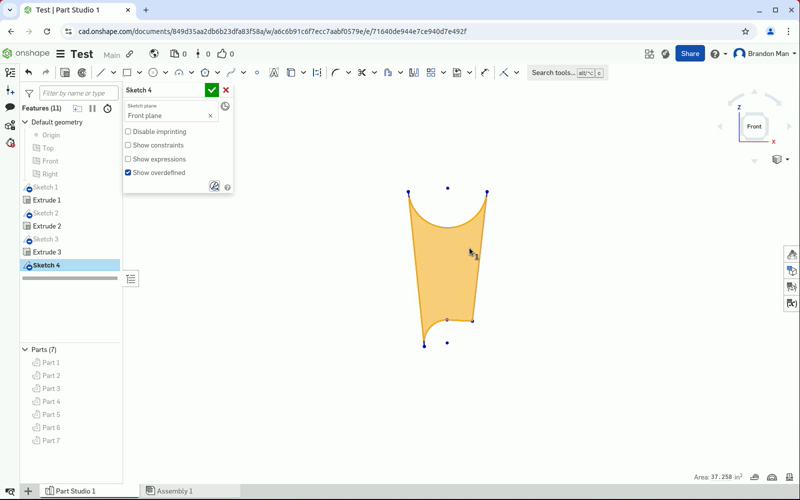
scroll(-6)
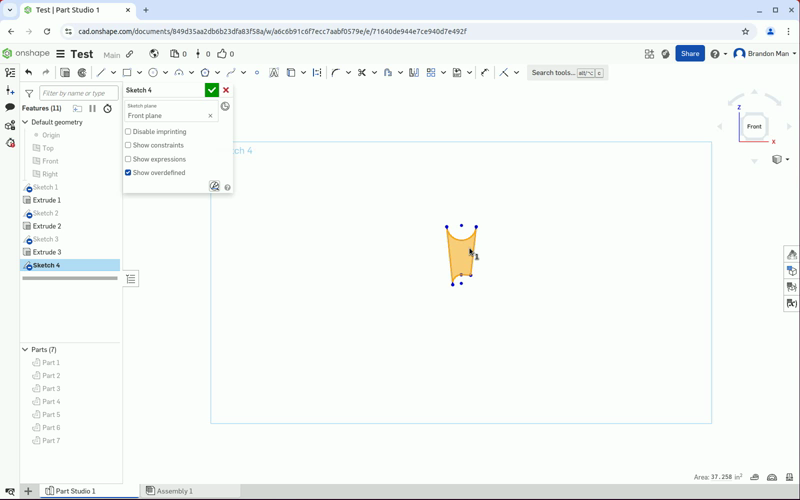
mouse_move(73, 352)
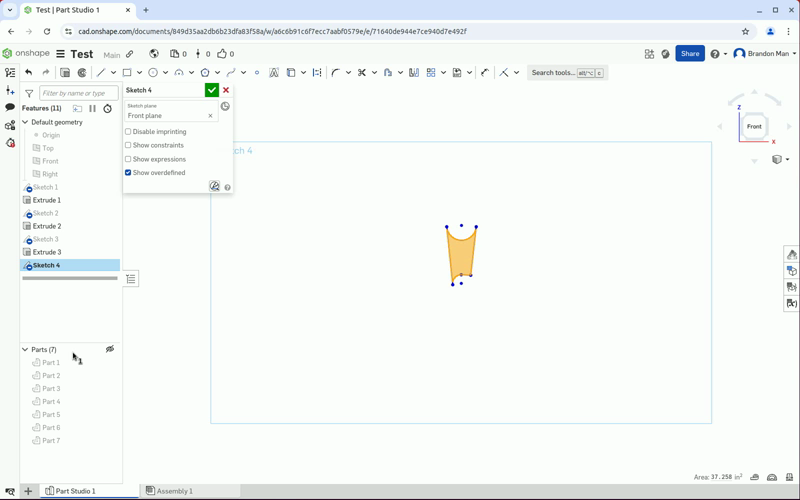
key(shift+y)
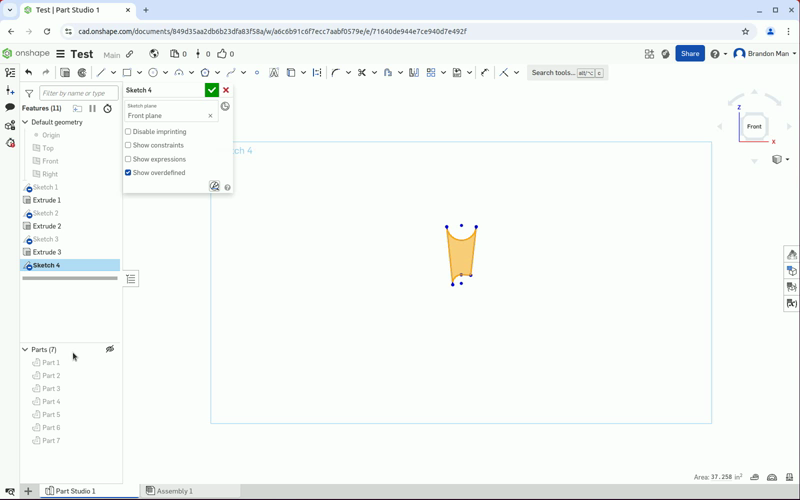
key(shift+e)
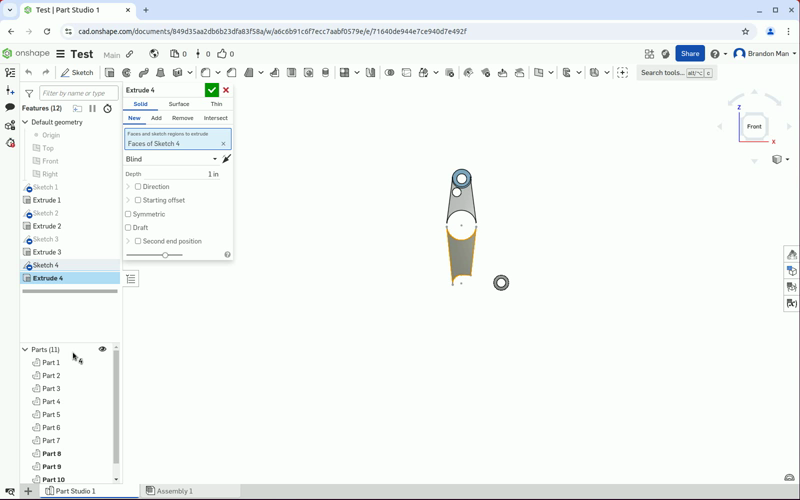
mouse_move(143, 106)
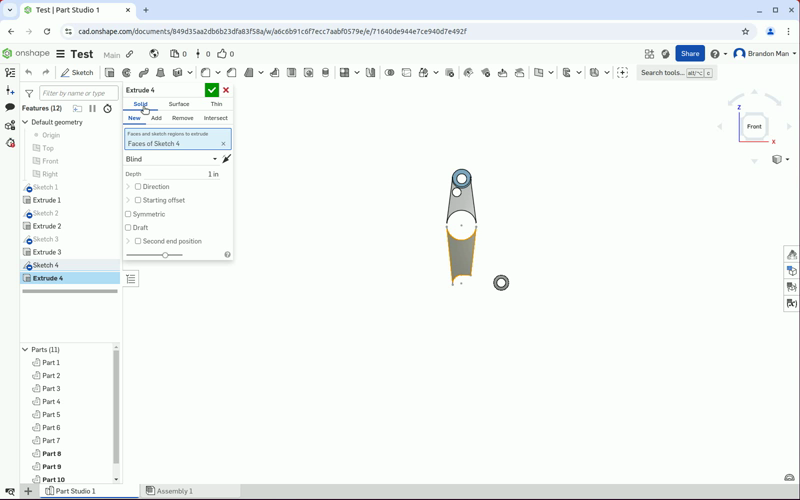
click(143, 106)
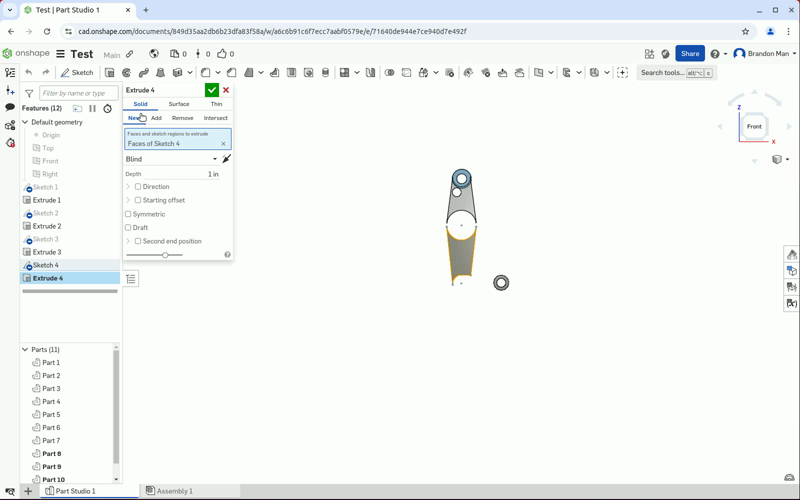
mouse_move(137, 120)
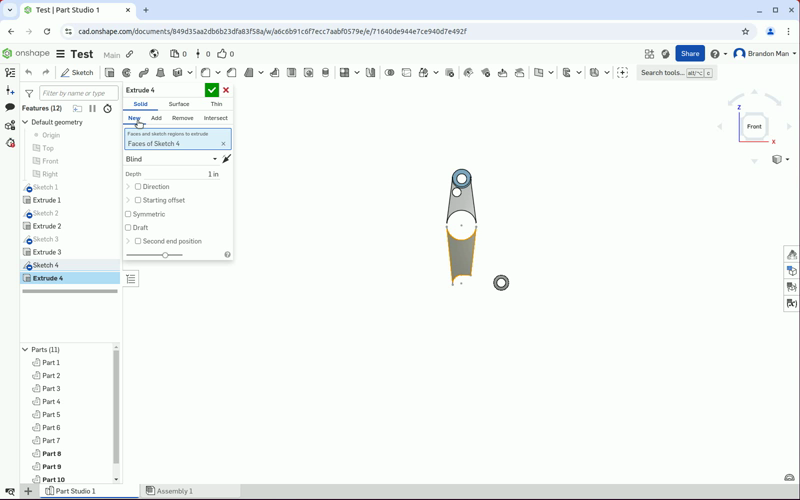
click(137, 120)
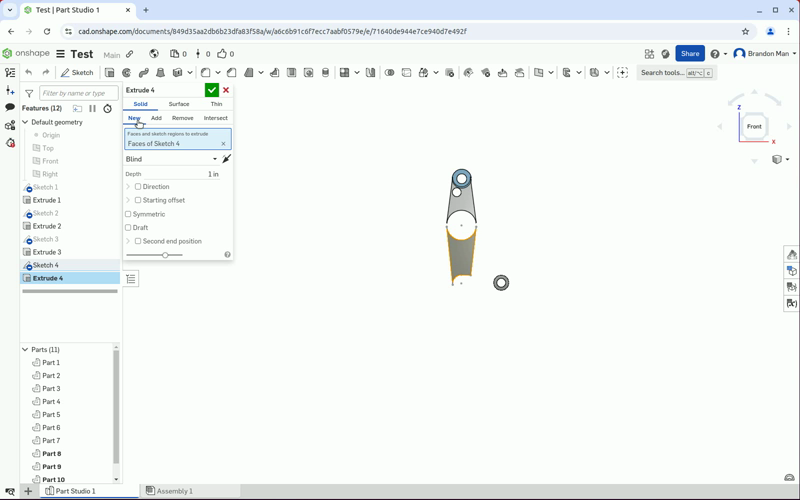
key(tab, 4)
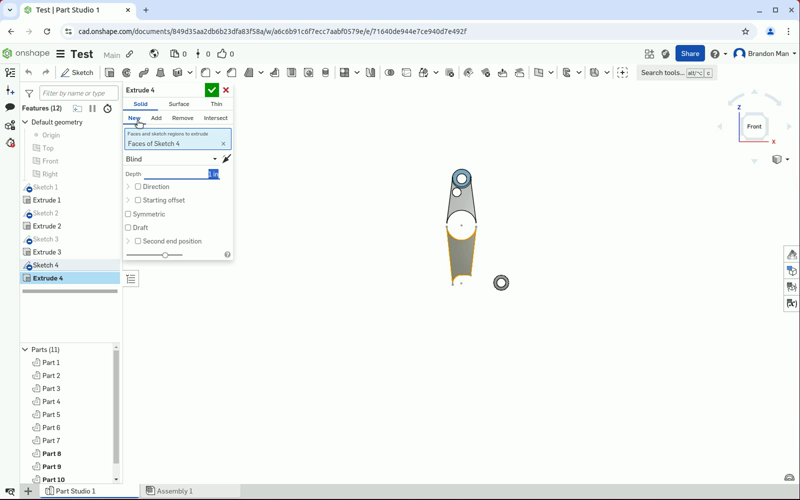
text(4.814)
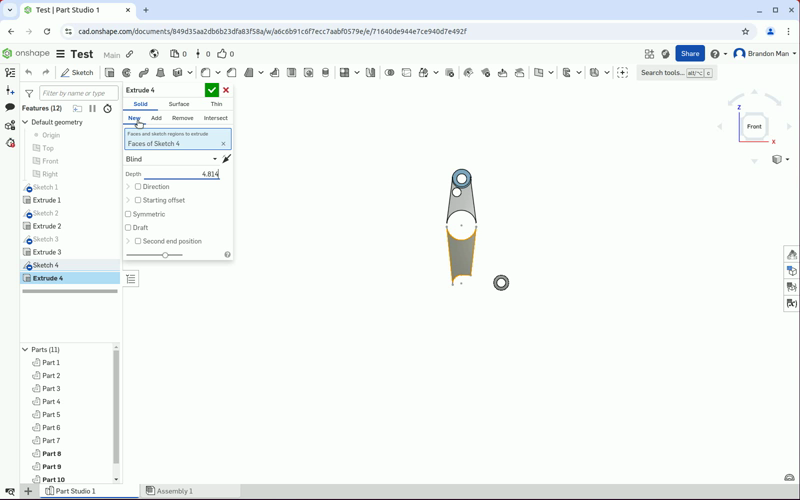
key(enter)
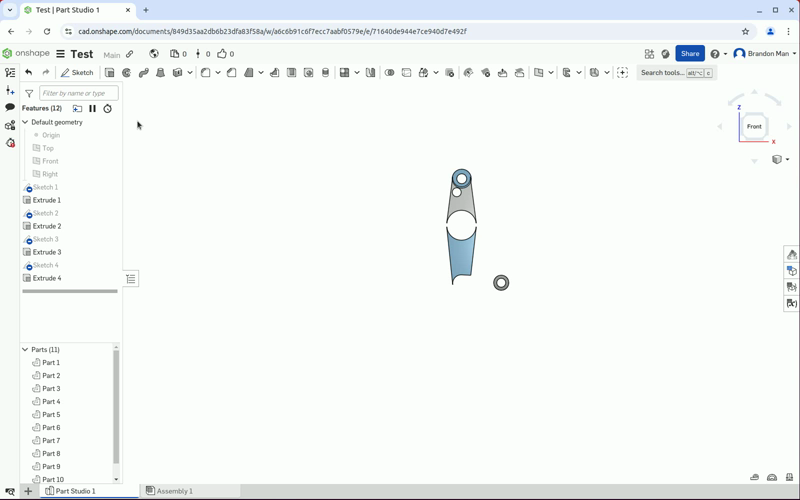
key(shift+h)
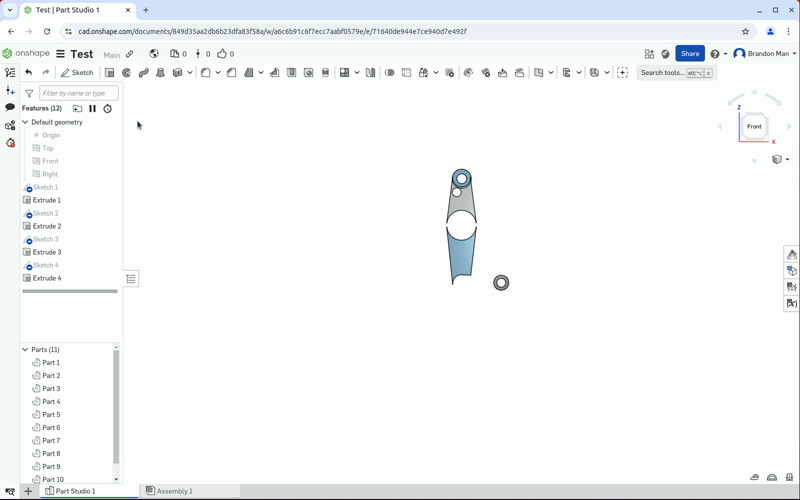
key(shift+h)
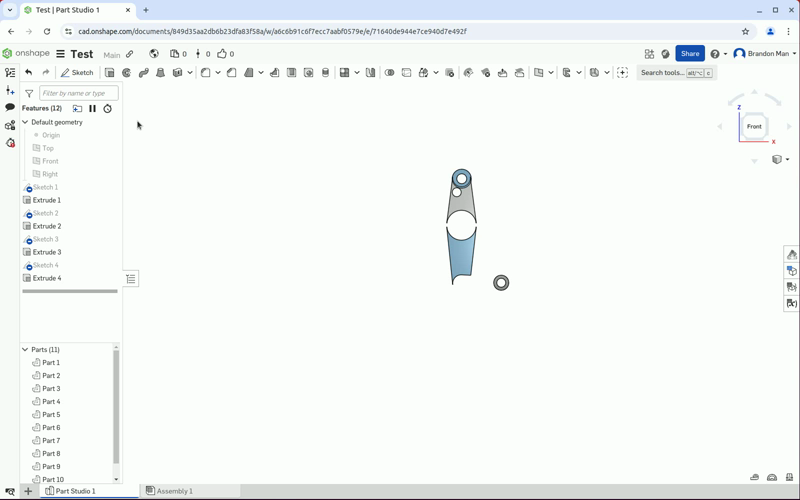
mouse_move(73, 189)
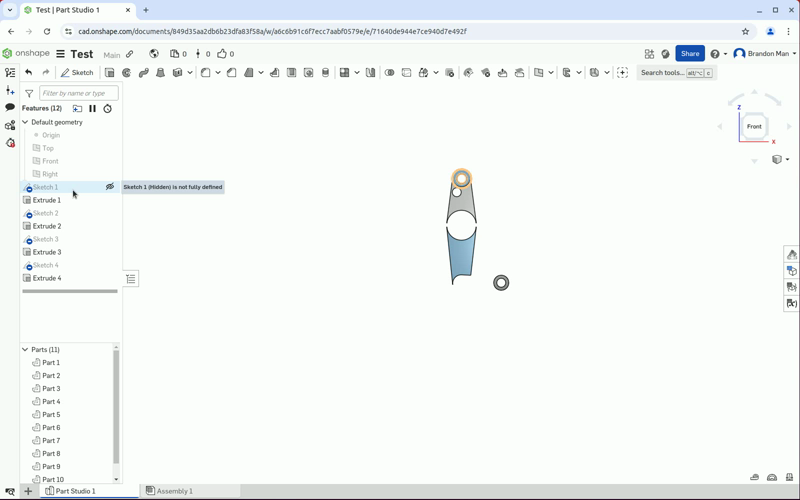
click(73, 189)
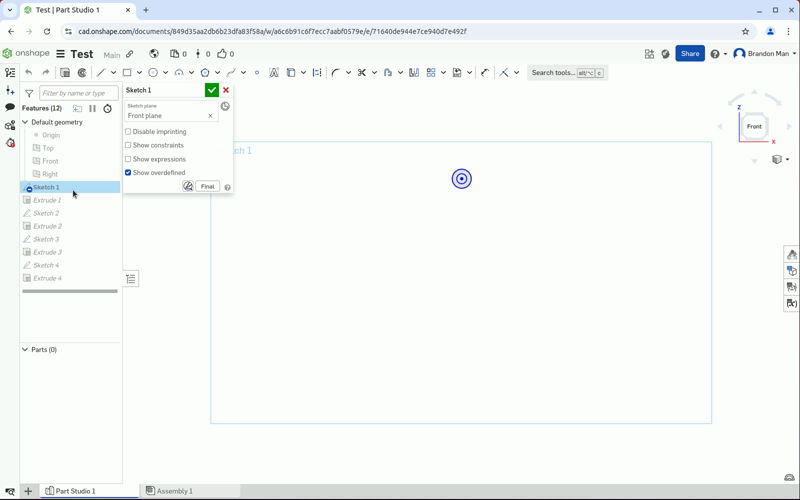
mouse_move(229, 92)
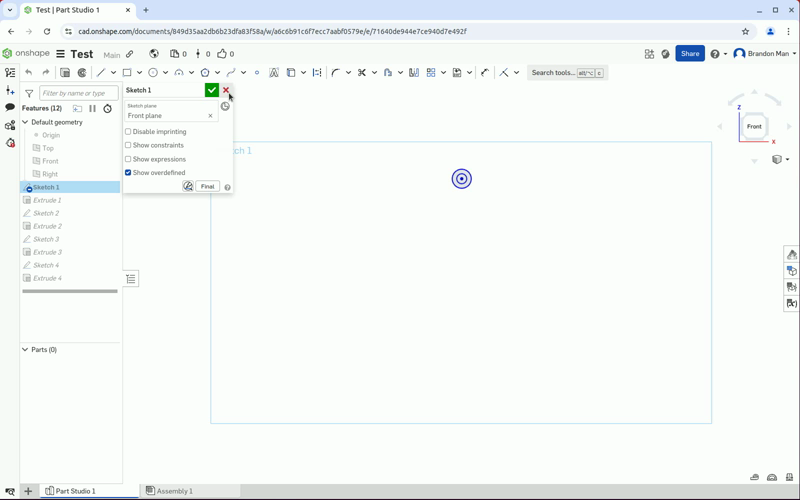
click(229, 92)
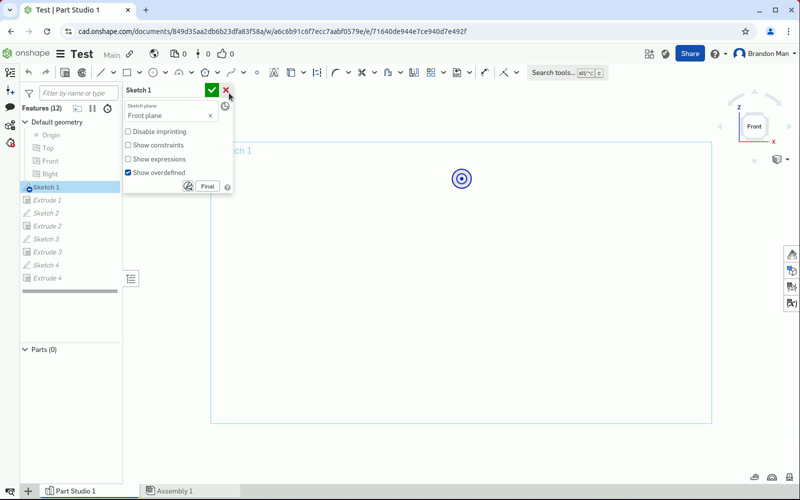
key(shift+s)
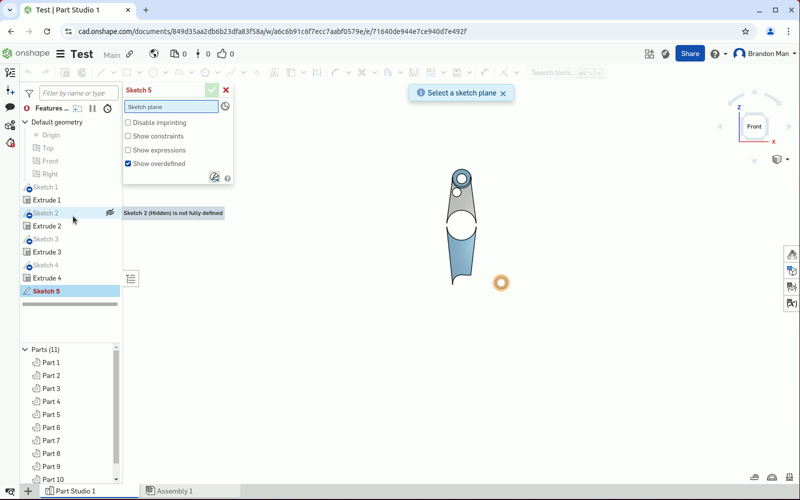
scroll(3)
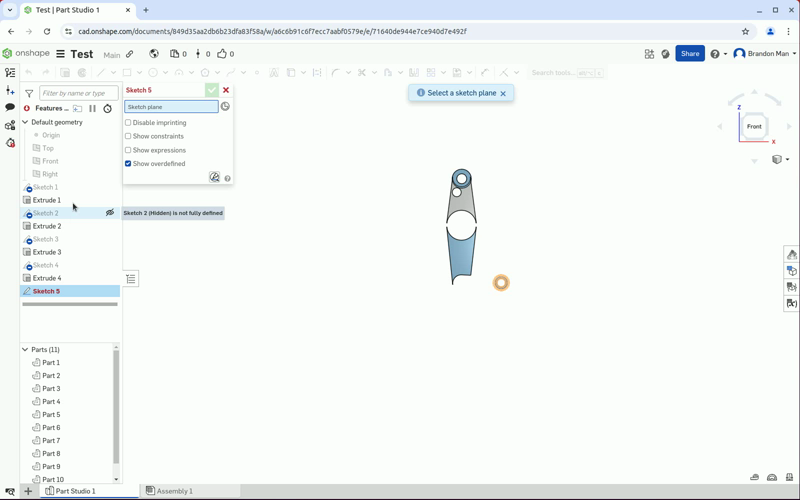
mouse_move(73, 163)
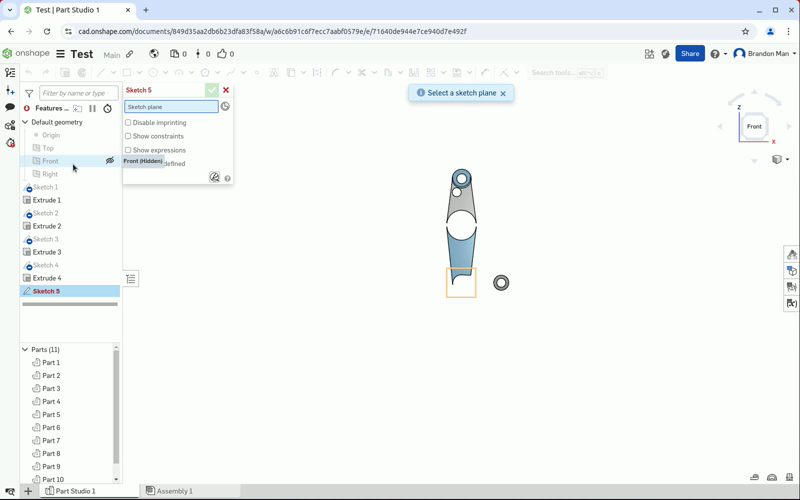
click(73, 163)
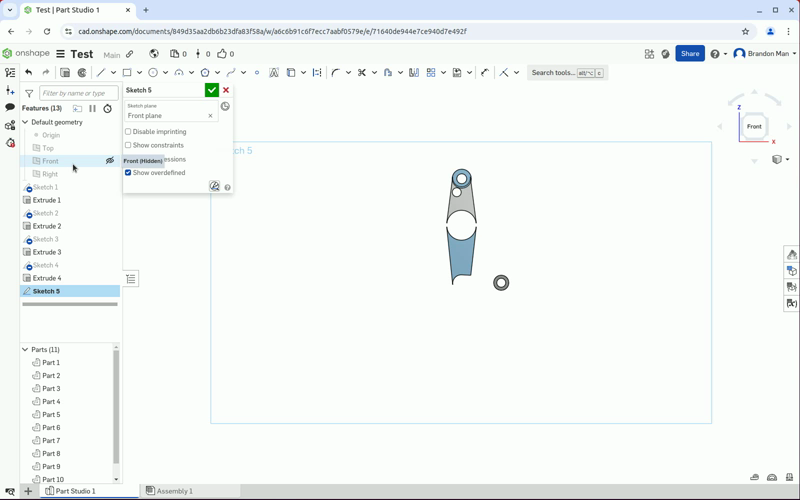
mouse_move(69, 352)
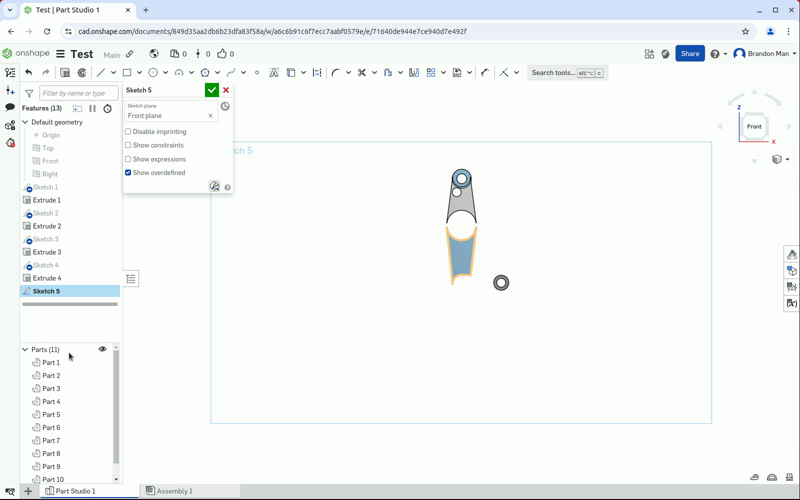
key(y)
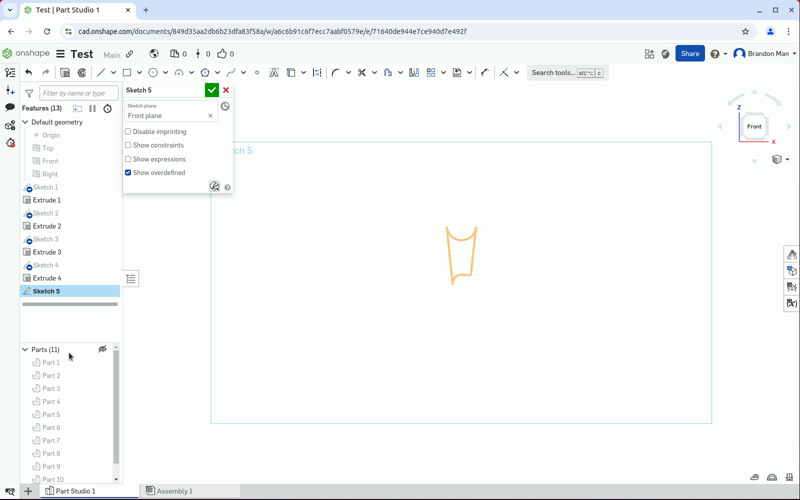
key(l)
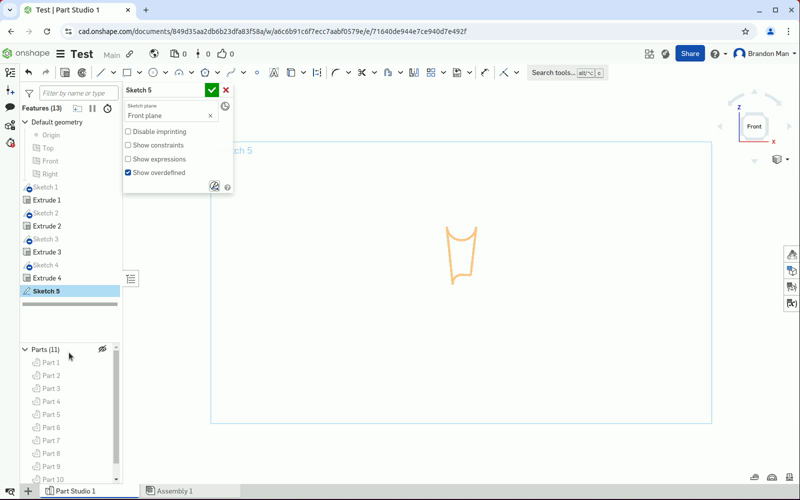
key_down(shift)
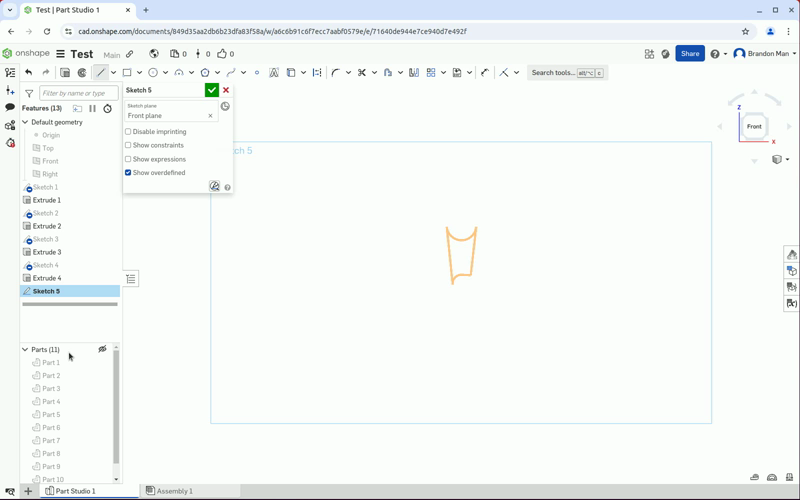
mouse_move(460, 291)
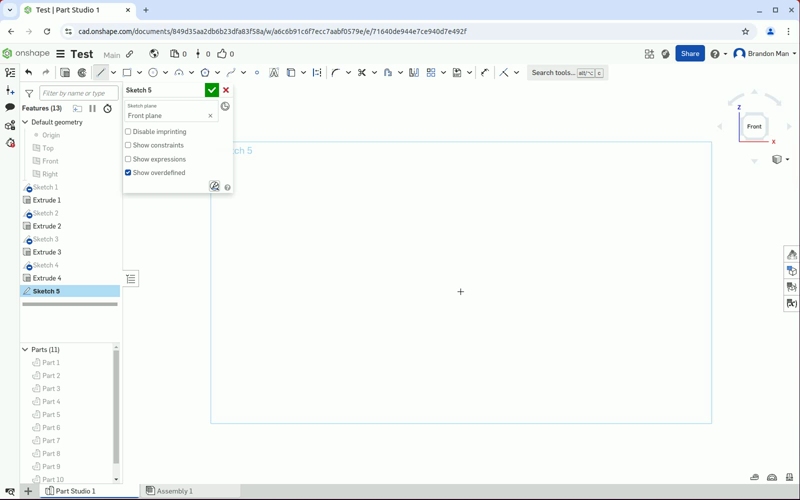
click(460, 291)
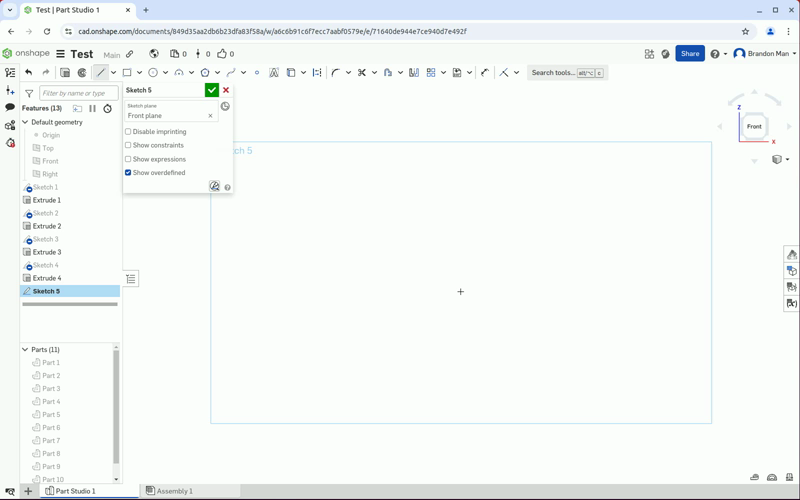
key_up(shift)
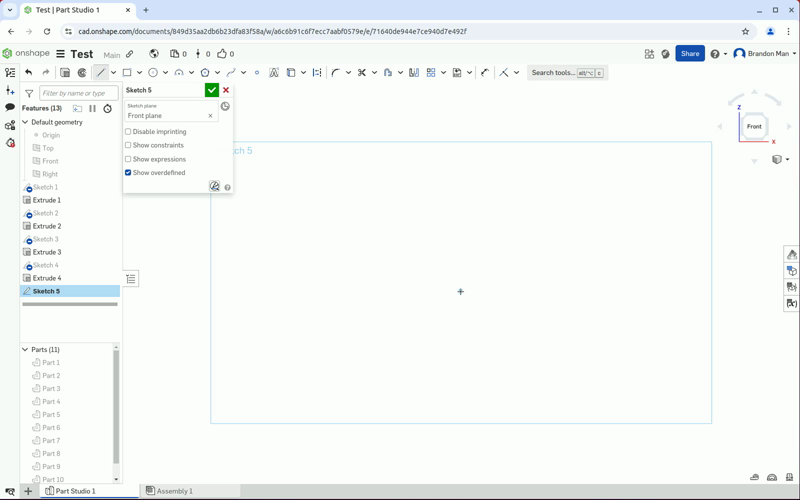
key_down(shift)
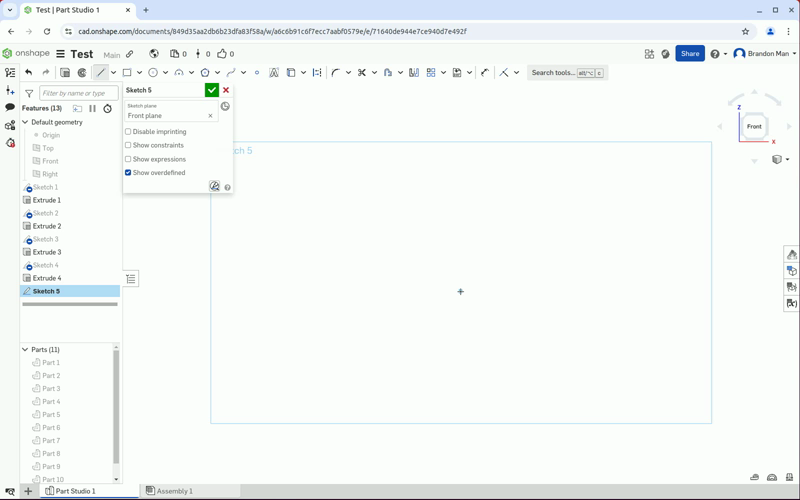
mouse_move(490, 291)
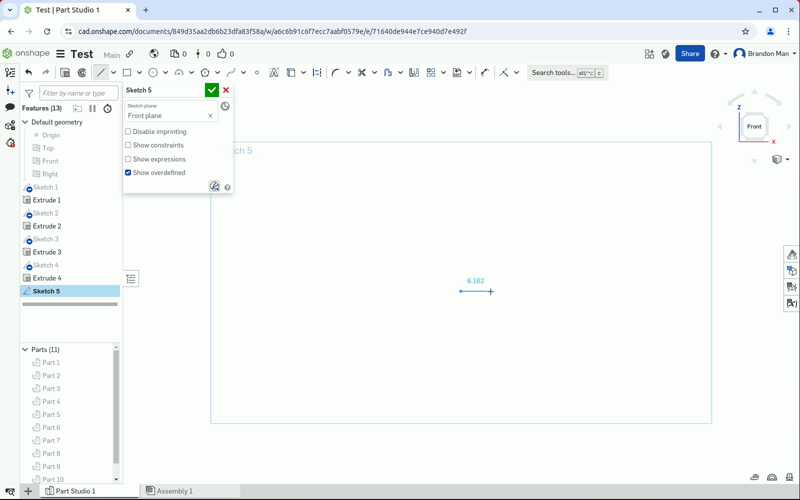
mouse_move(501, 289)
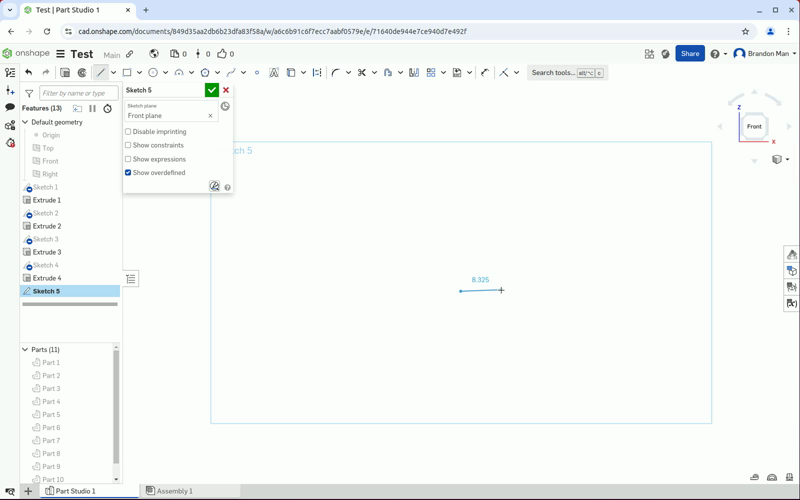
click(501, 289)
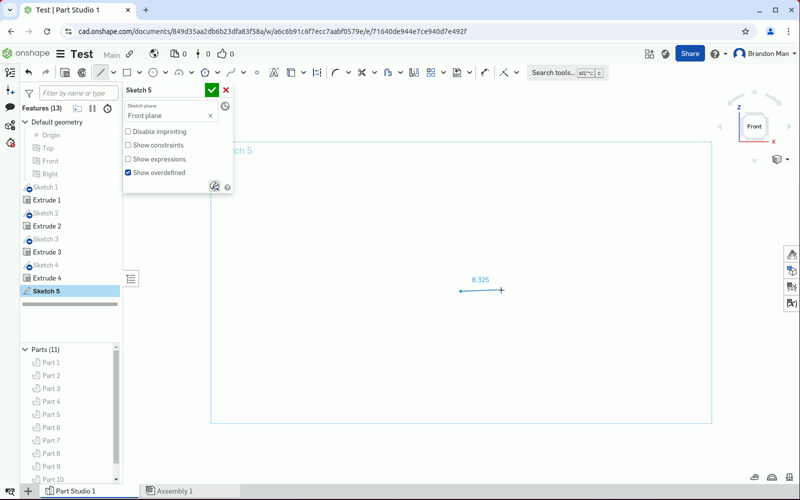
key_up(shift)
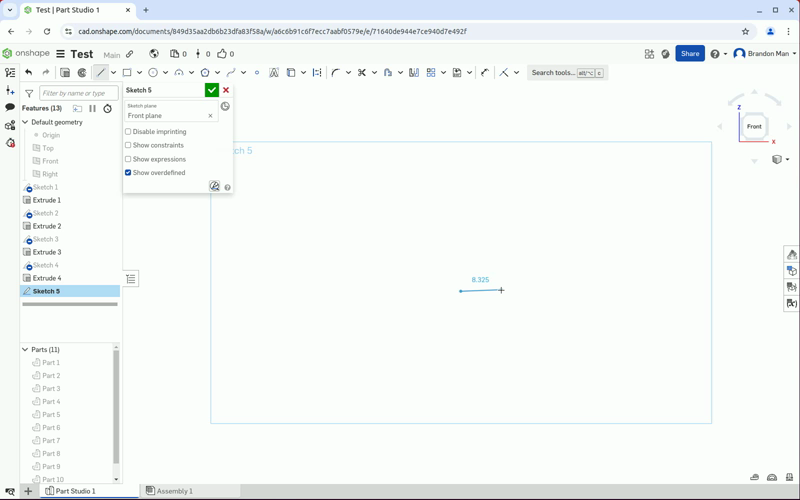
key(esc)
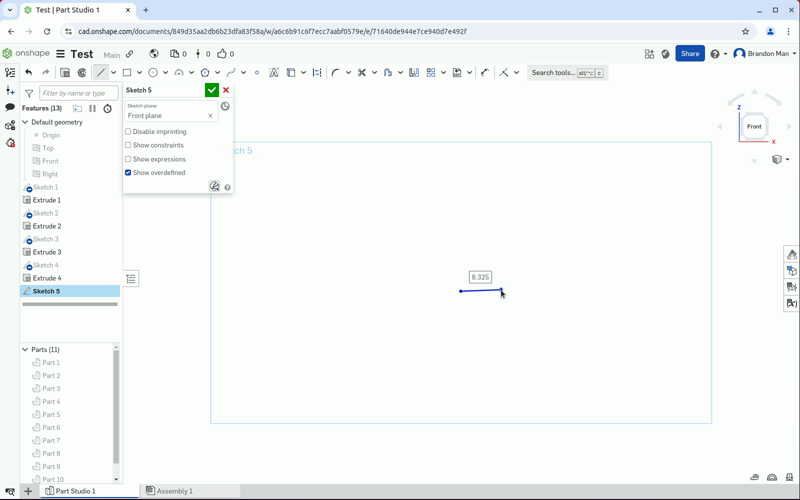
key(a)
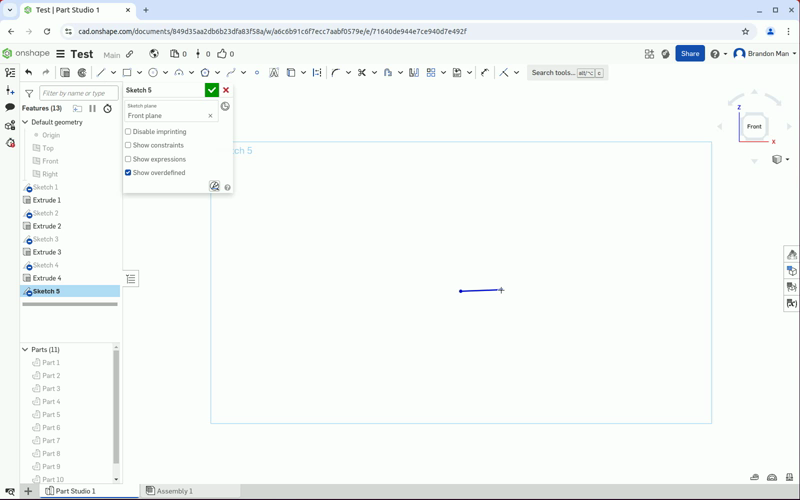
mouse_move(501, 289)
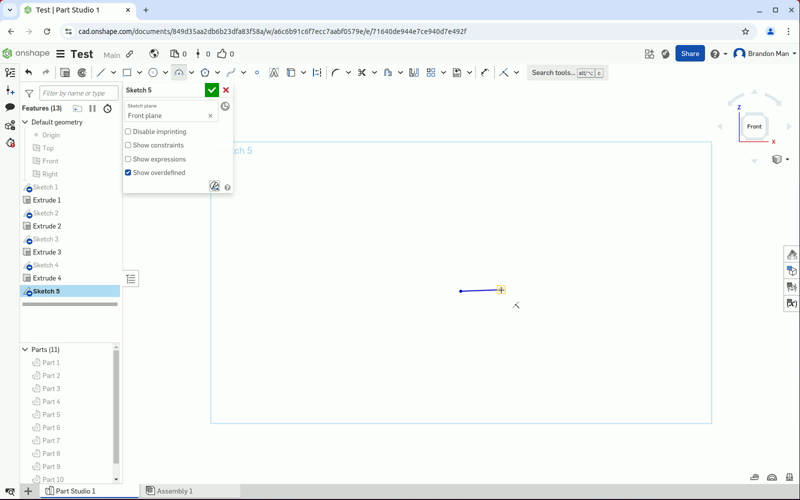
click(501, 289)
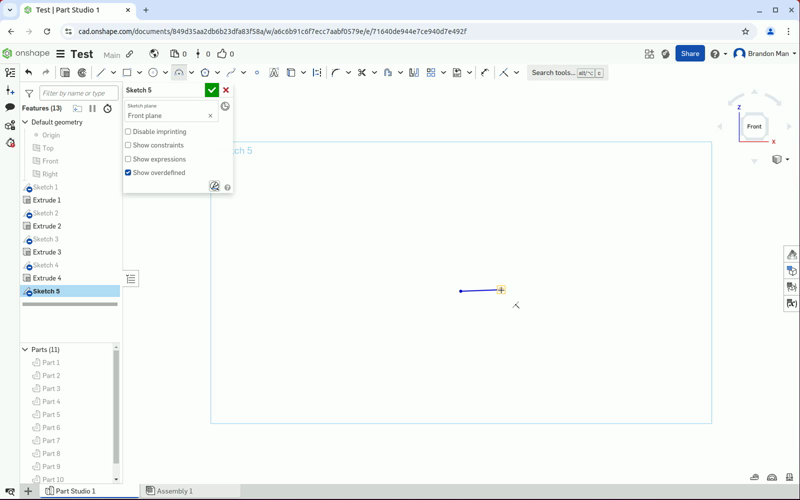
key_down(shift)
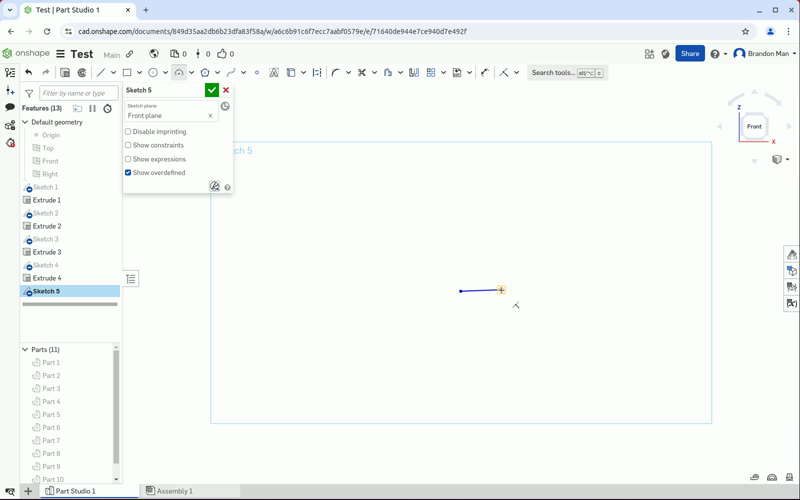
mouse_move(501, 275)
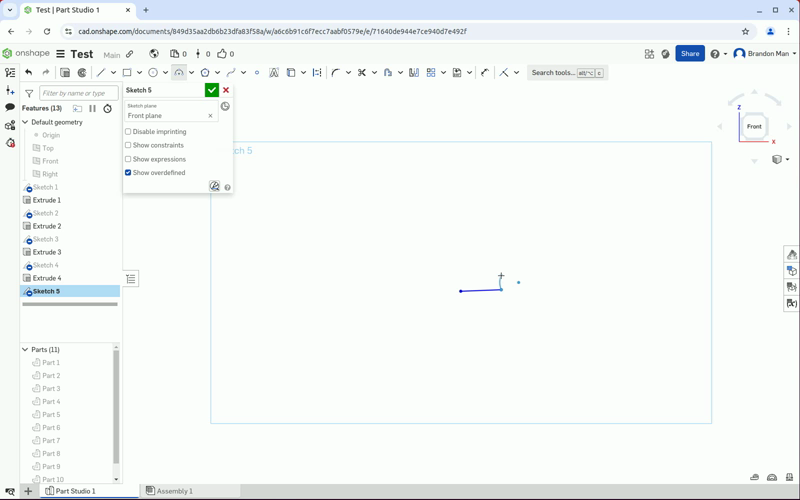
click(501, 275)
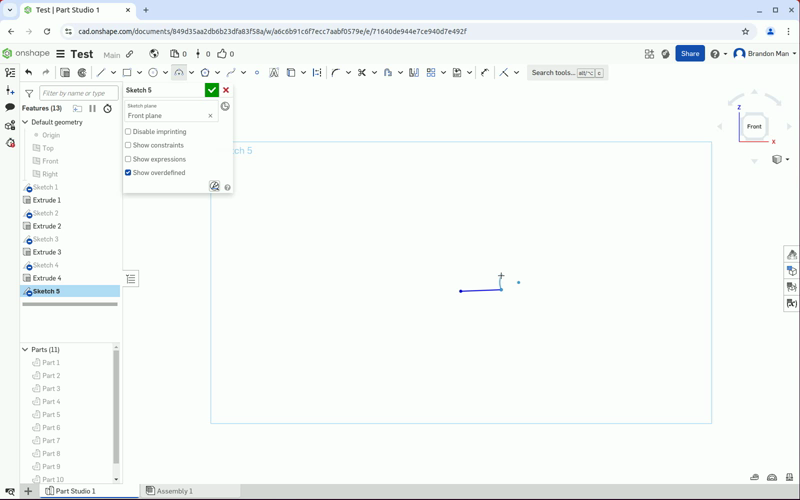
mouse_move(493, 282)
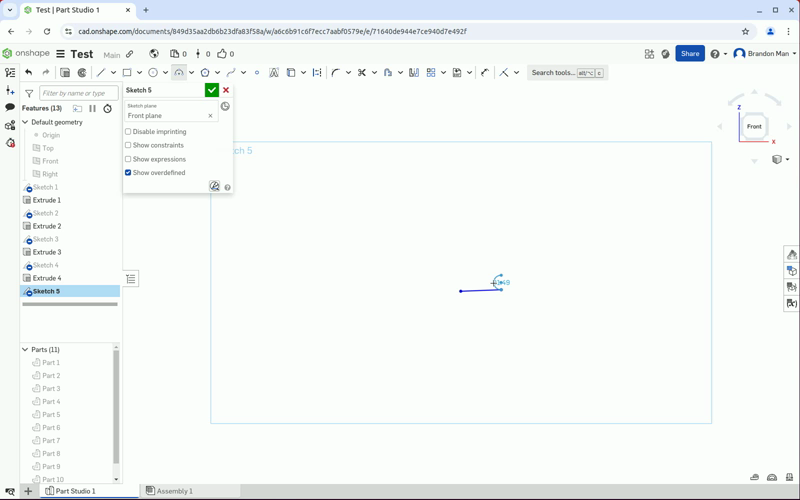
click(493, 282)
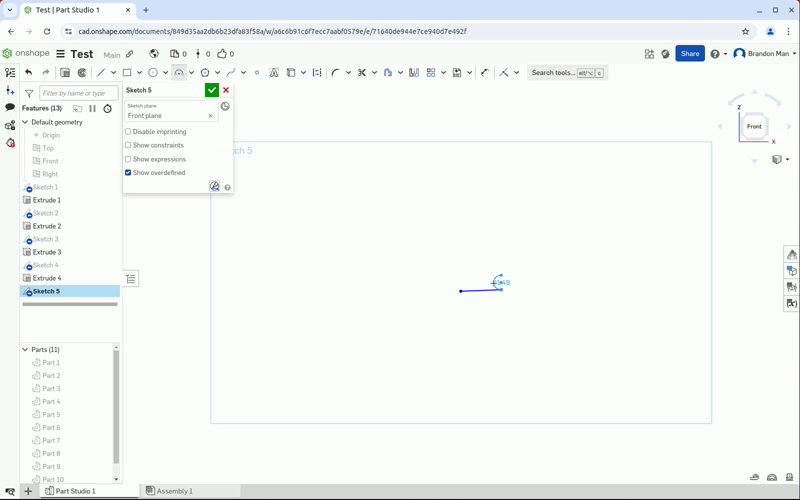
key_up(shift)
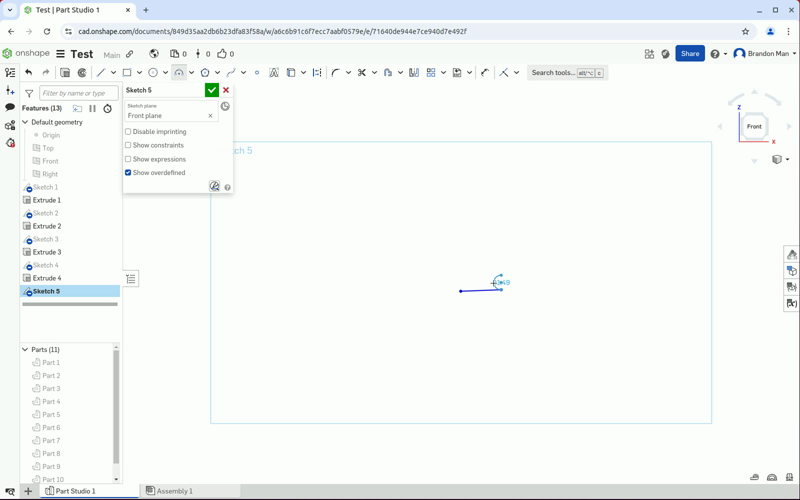
key(esc)
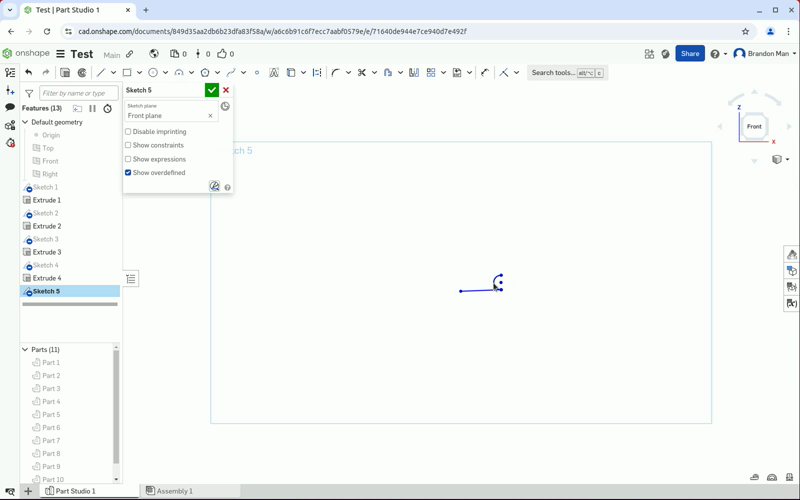
key(l)
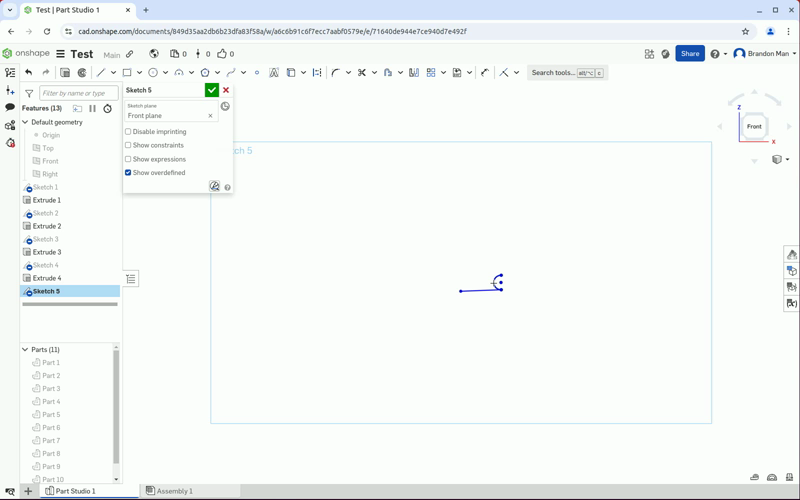
mouse_move(501, 275)
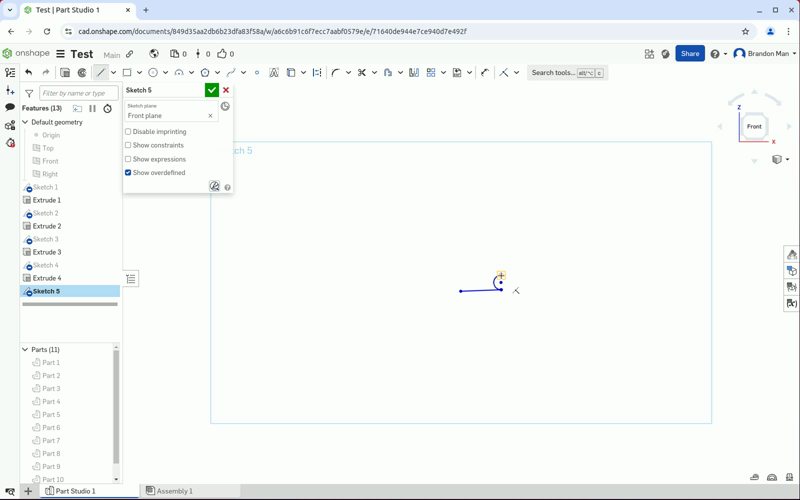
click(501, 275)
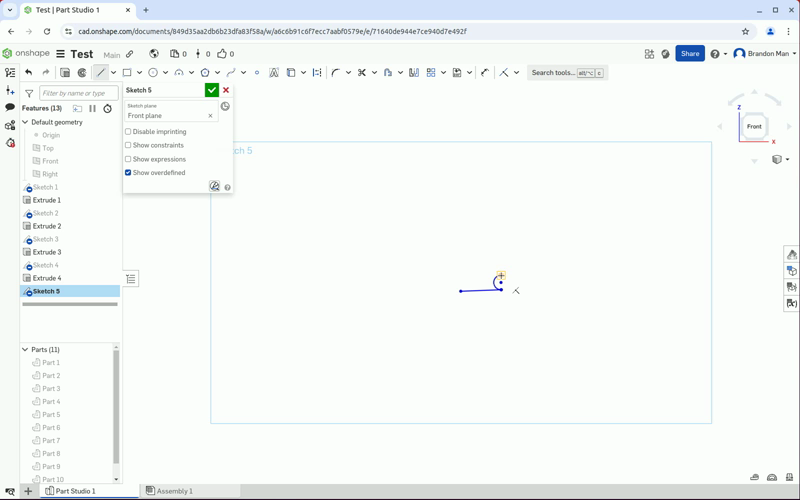
key_down(shift)
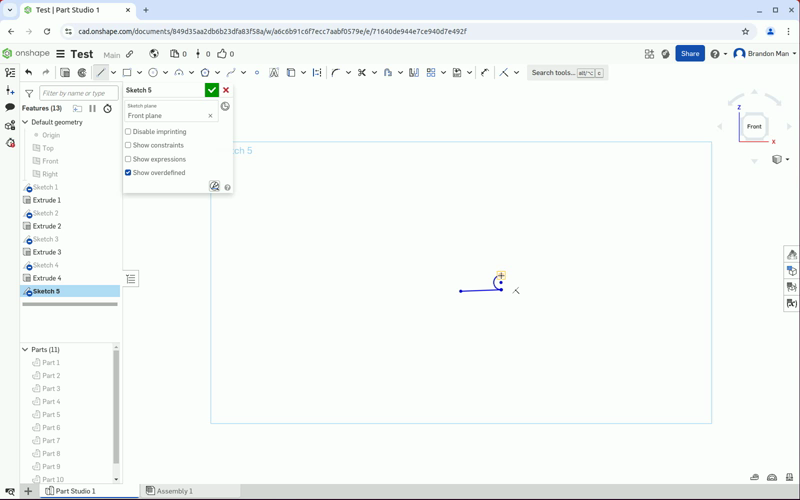
mouse_move(531, 275)
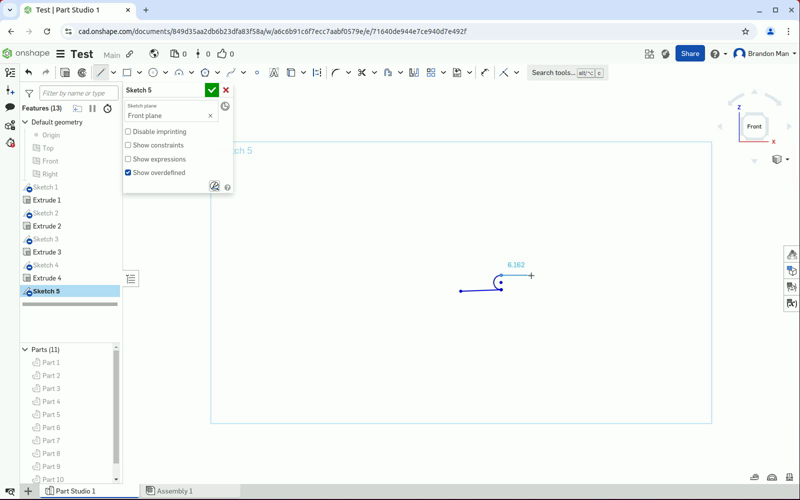
mouse_move(470, 274)
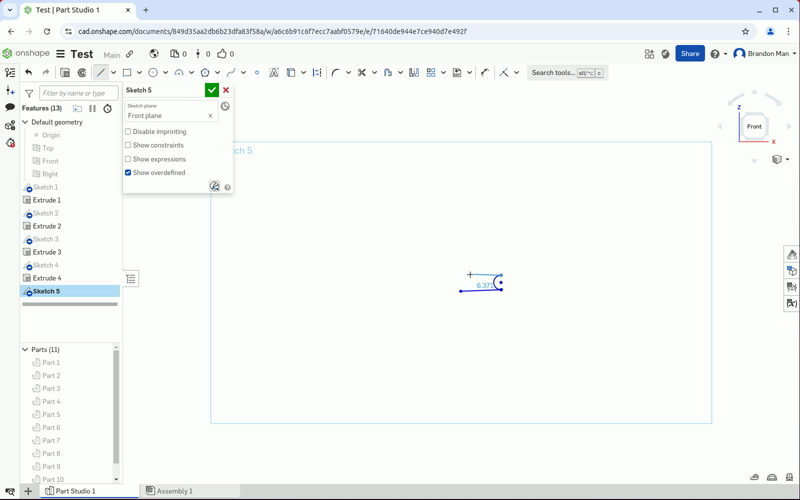
click(470, 274)
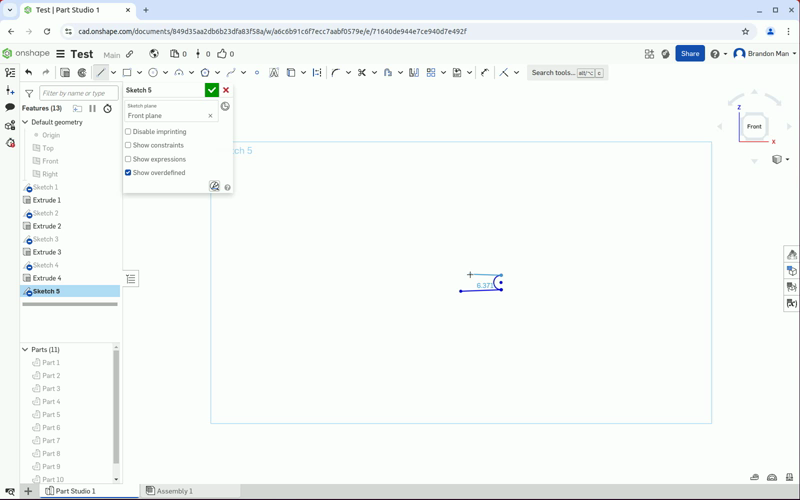
key_up(shift)
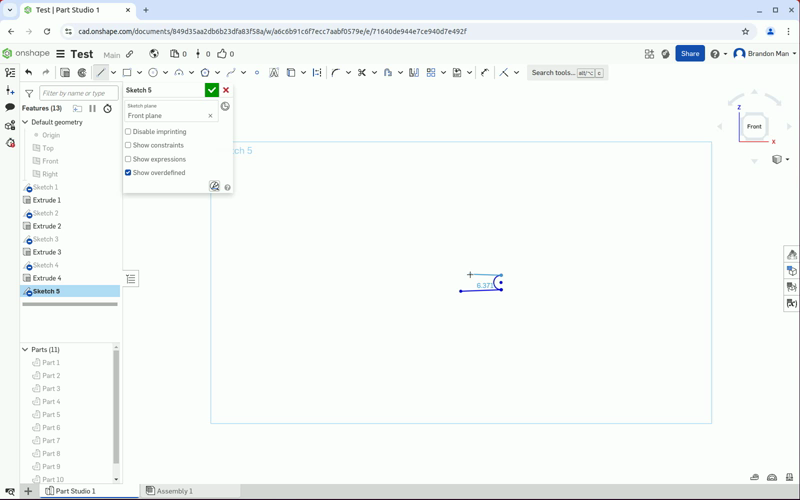
key_down(shift)
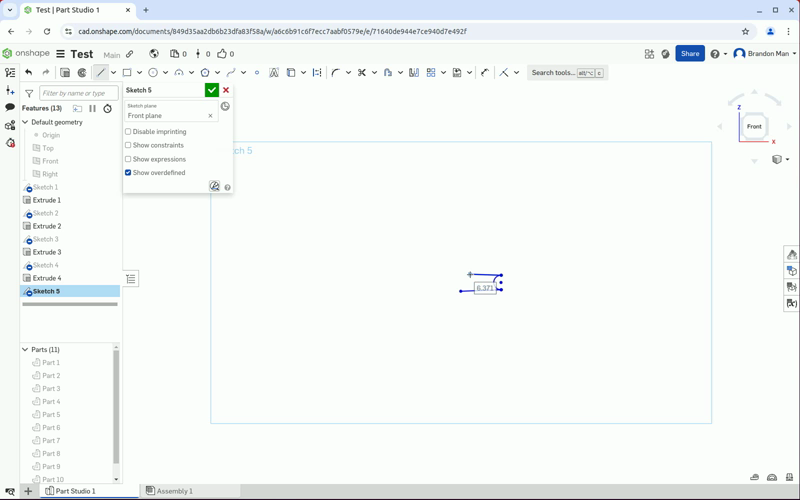
mouse_move(500, 274)
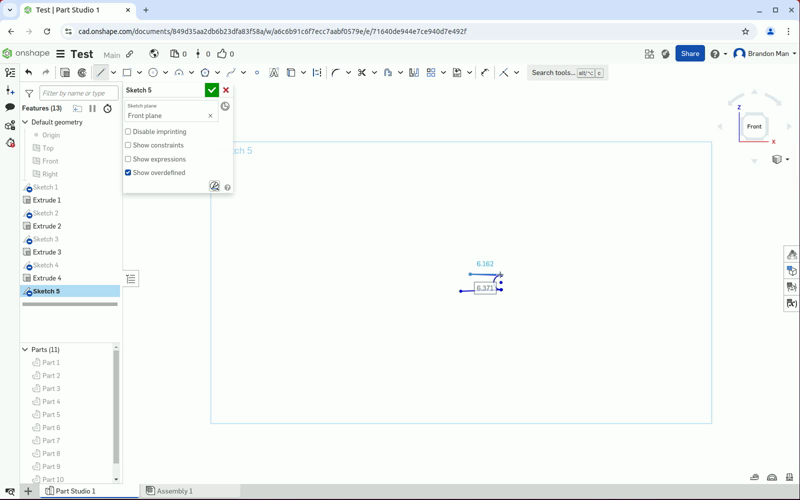
mouse_move(469, 283)
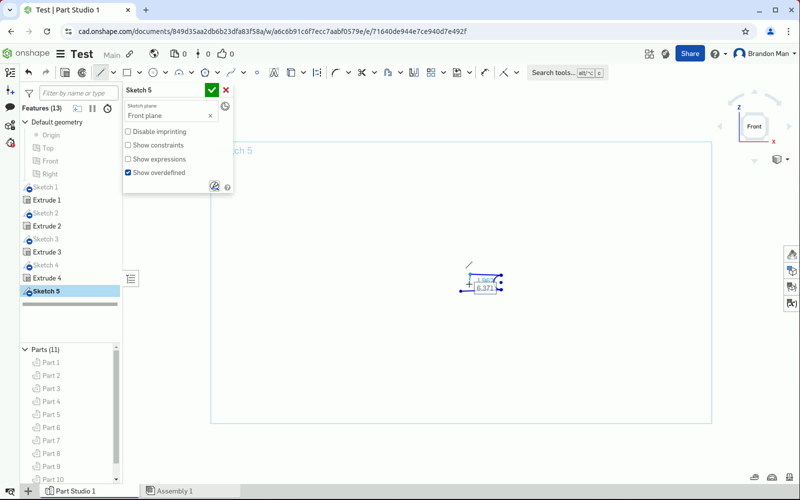
click(469, 283)
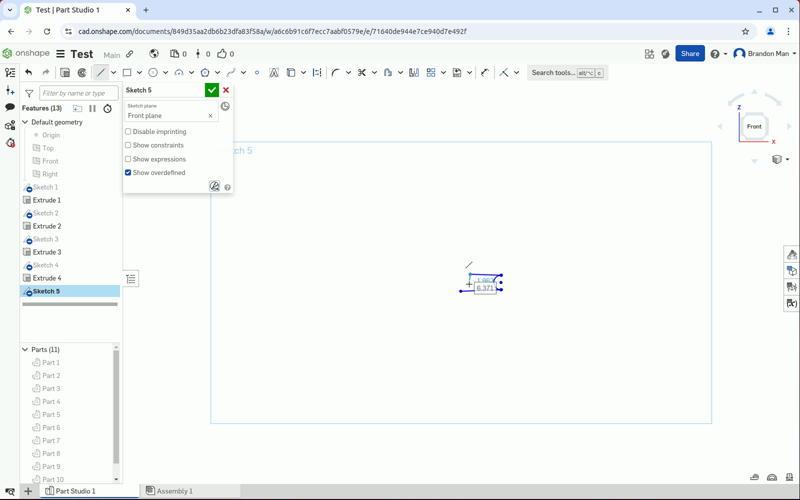
key_up(shift)
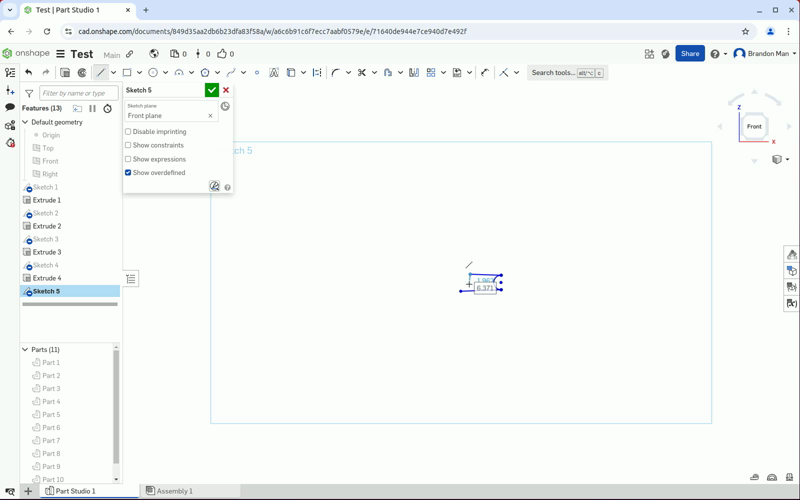
key(esc)
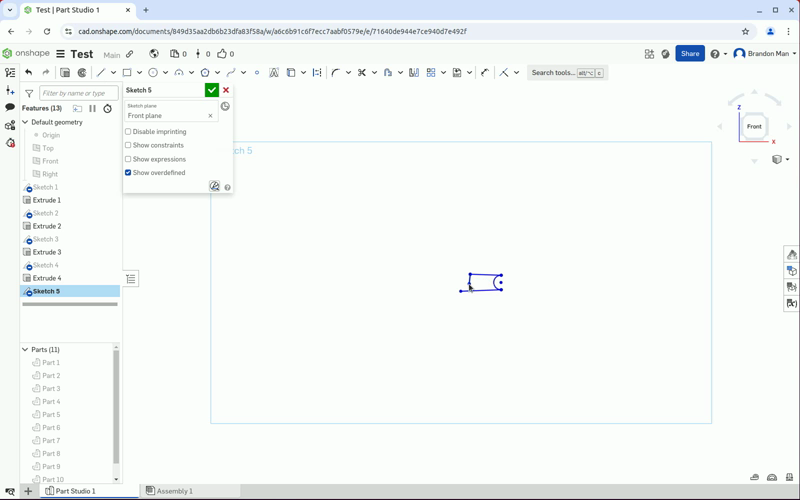
key(a)
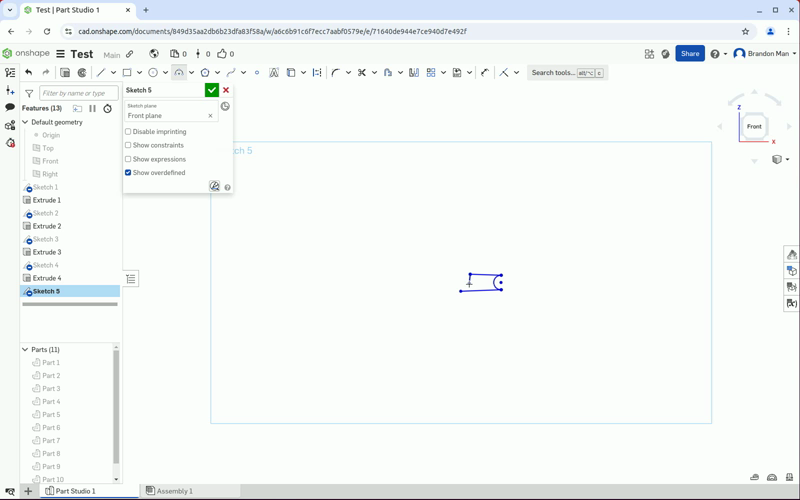
mouse_move(469, 283)
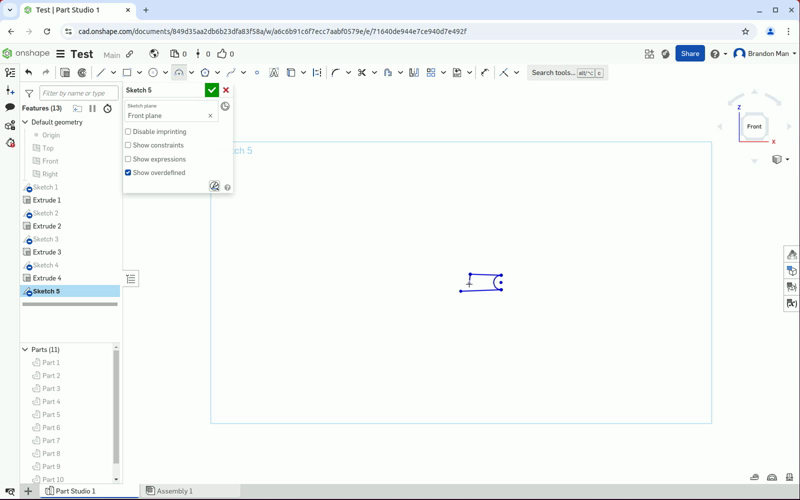
click(469, 283)
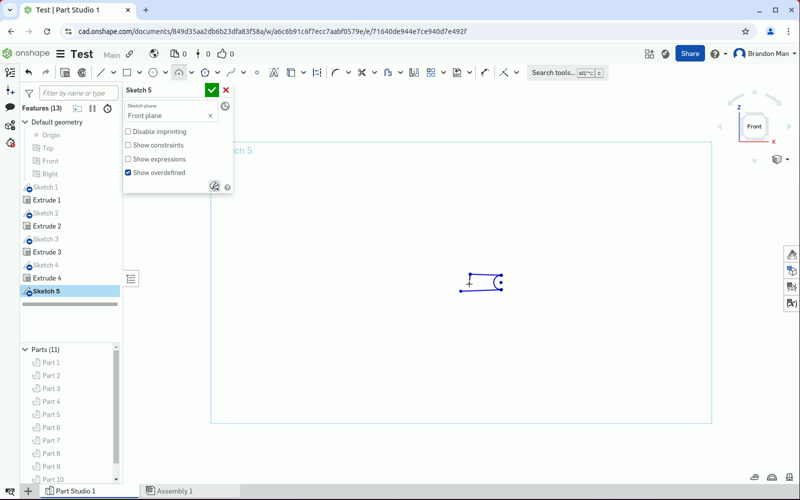
mouse_move(460, 291)
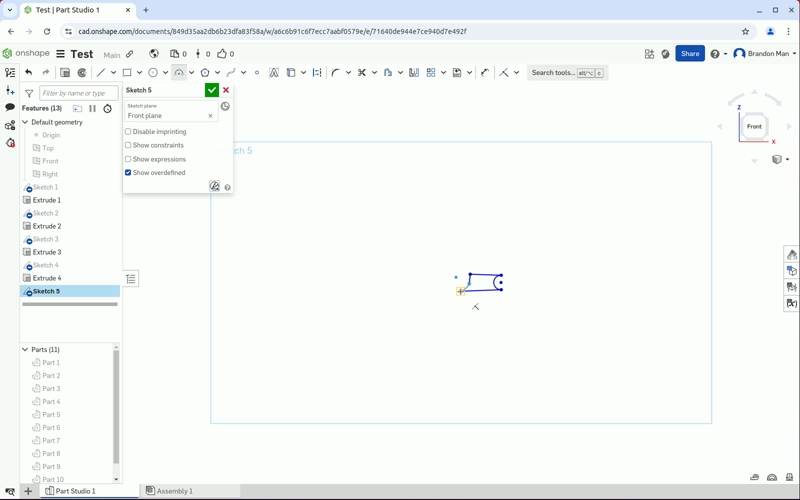
click(460, 291)
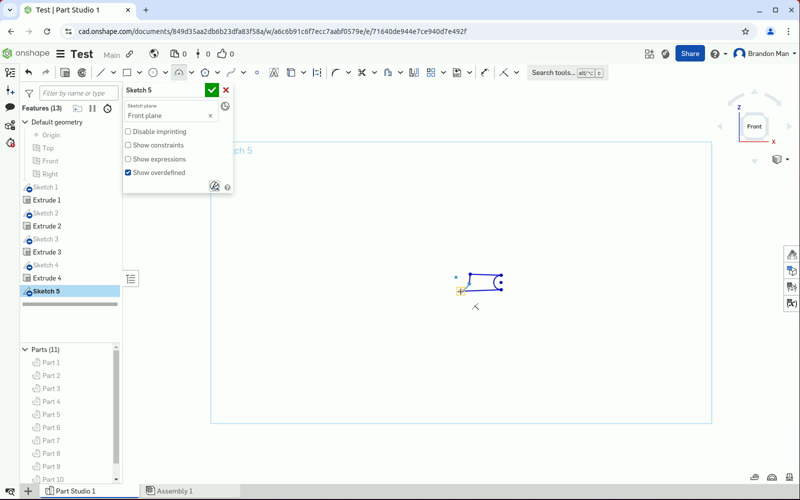
key_down(shift)
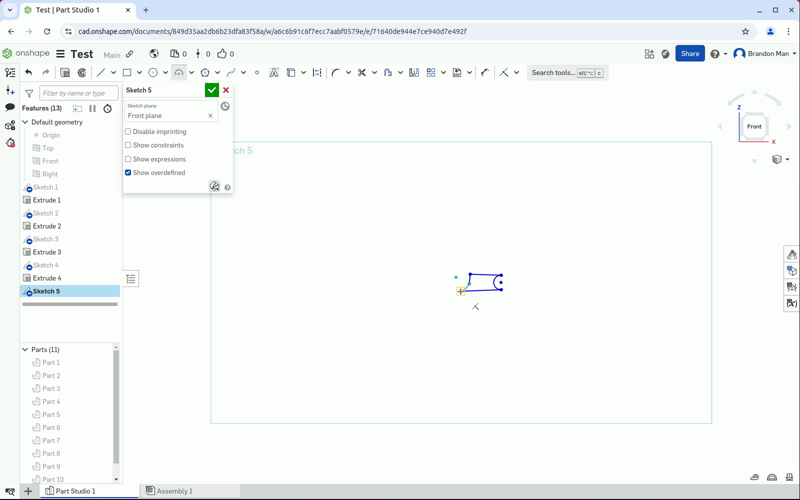
mouse_move(466, 288)
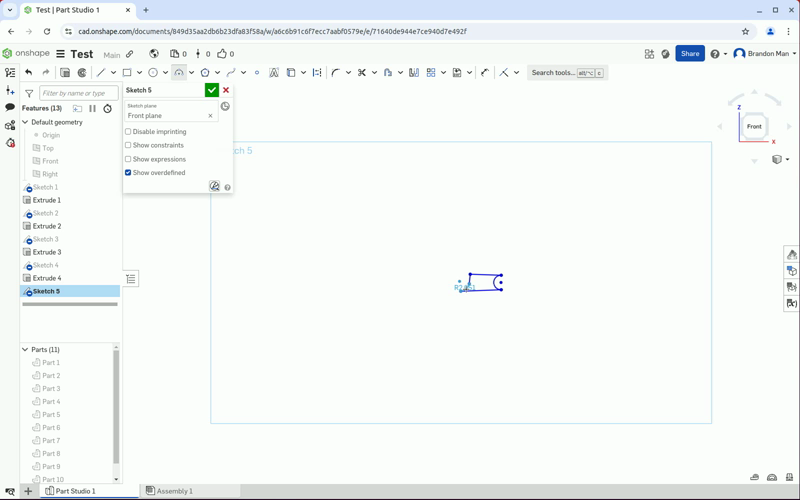
click(466, 288)
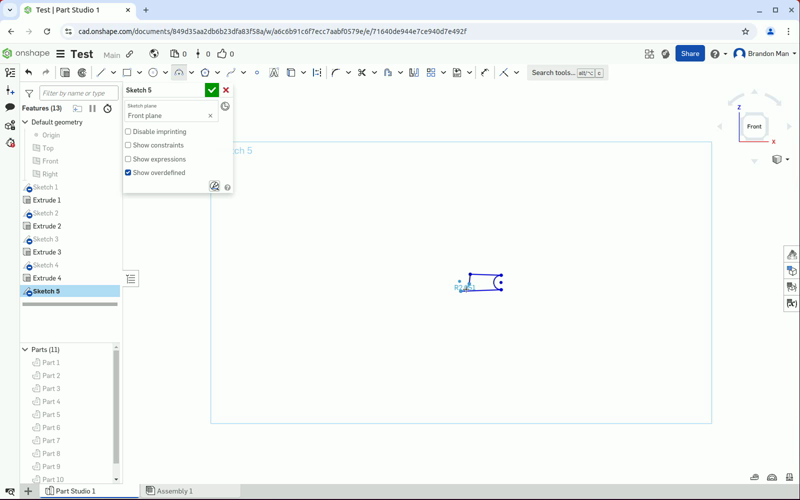
key_up(shift)
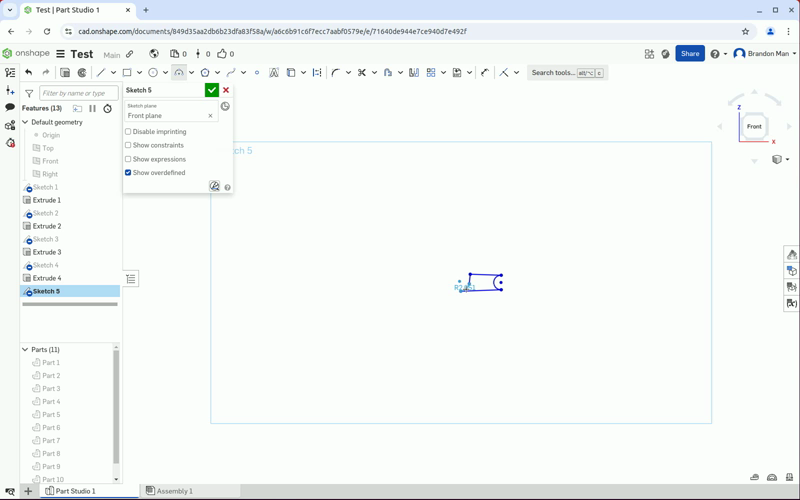
key(esc)
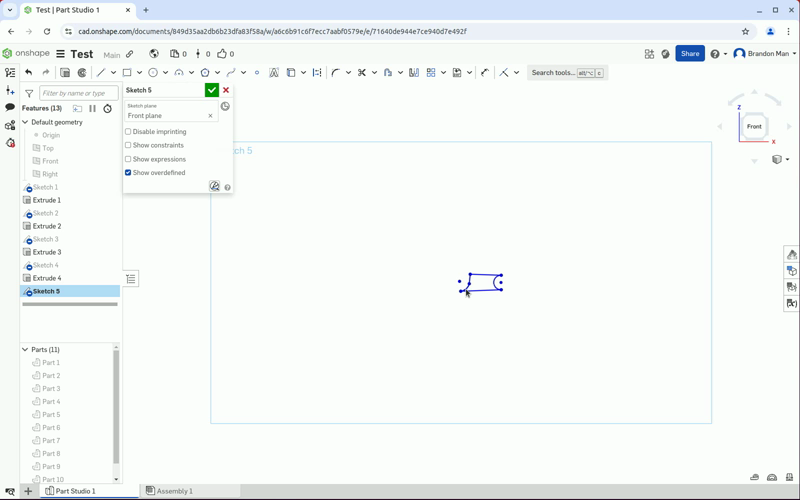
mouse_move(490, 288)
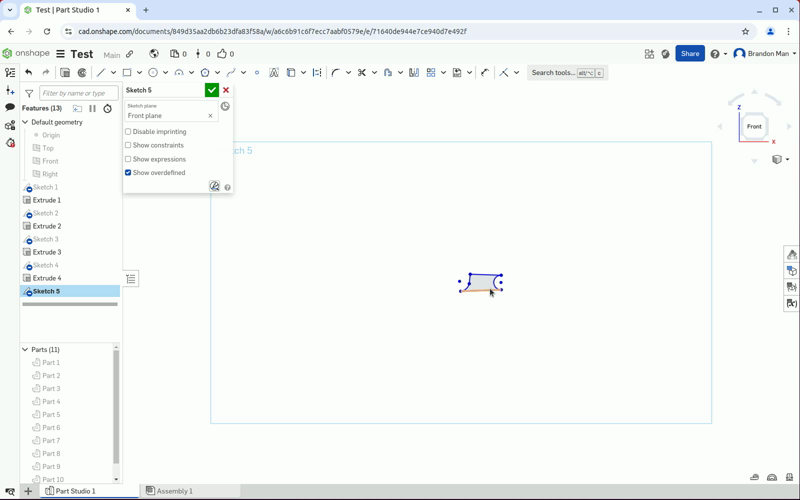
scroll(6)
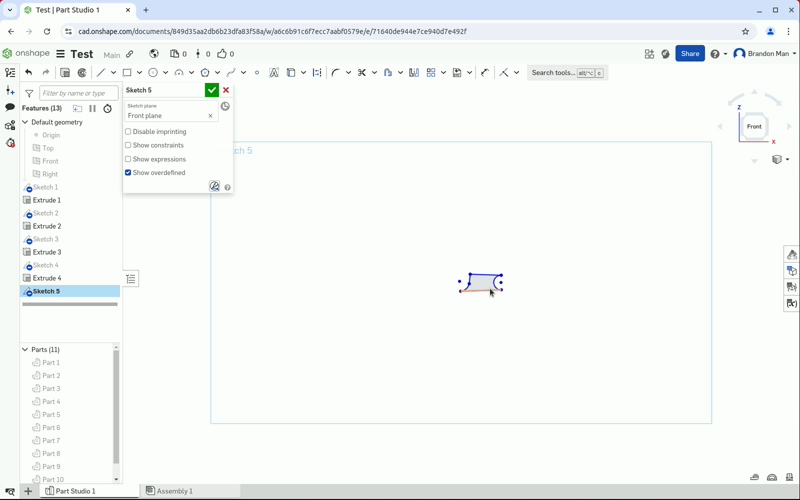
scroll(6)
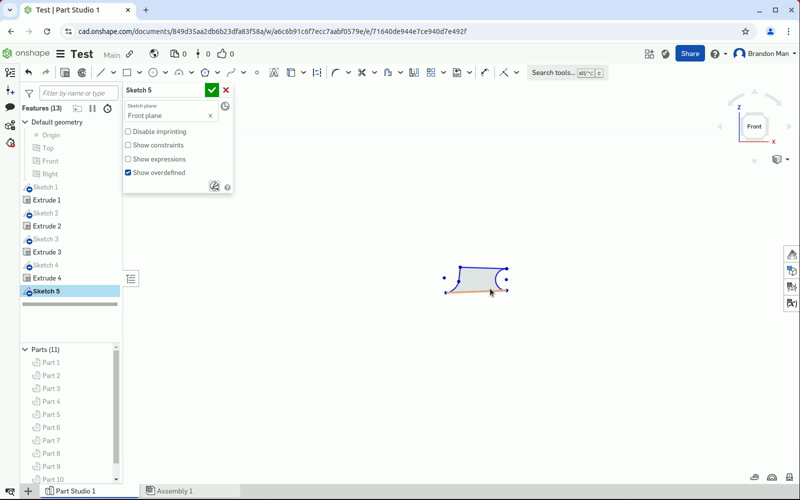
scroll(6)
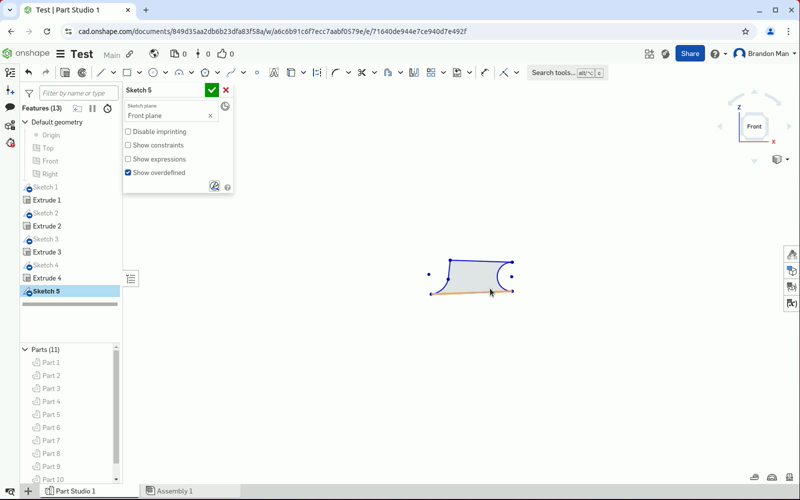
scroll(6)
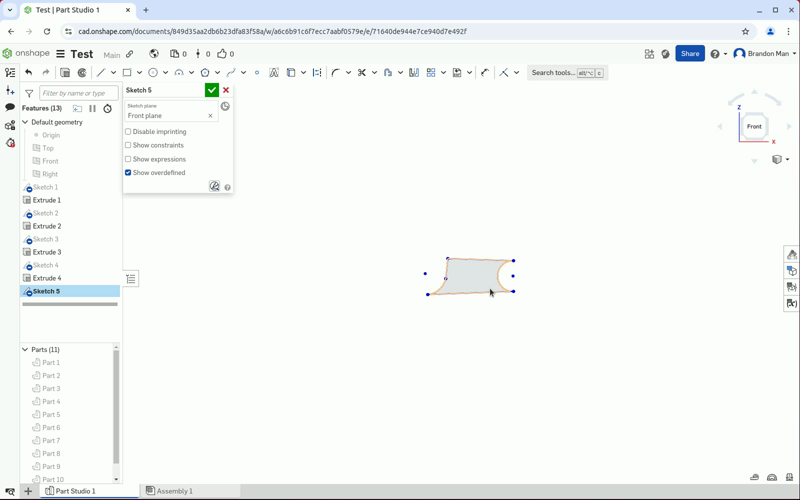
scroll(6)
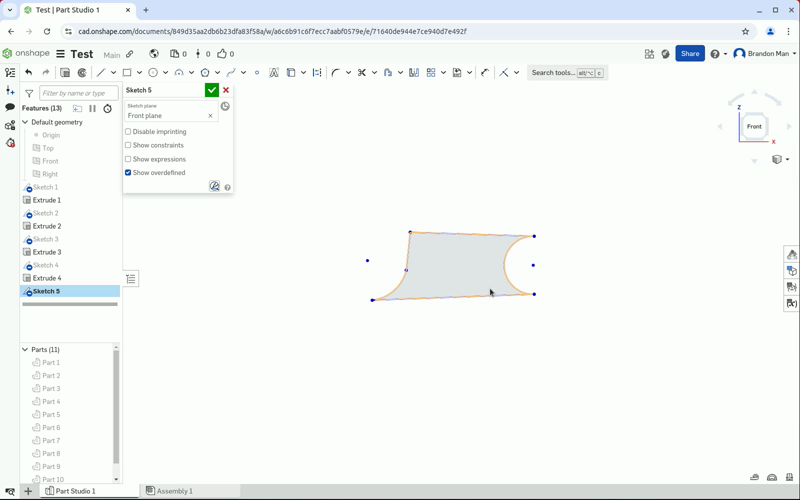
scroll(6)
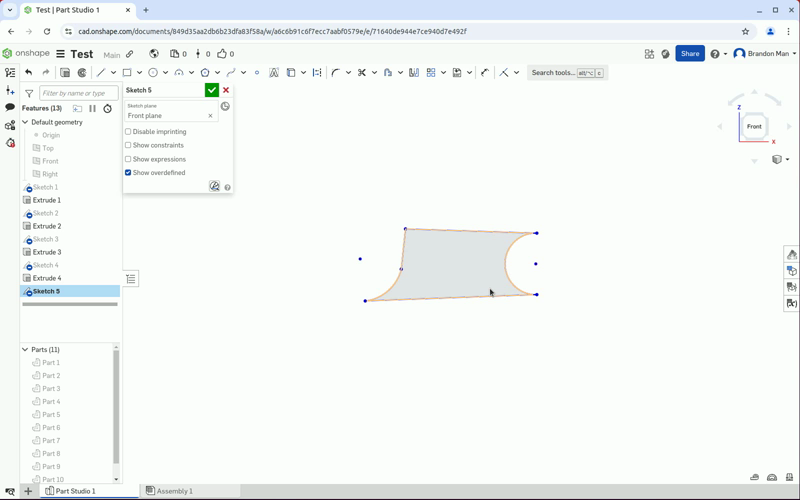
scroll(6)
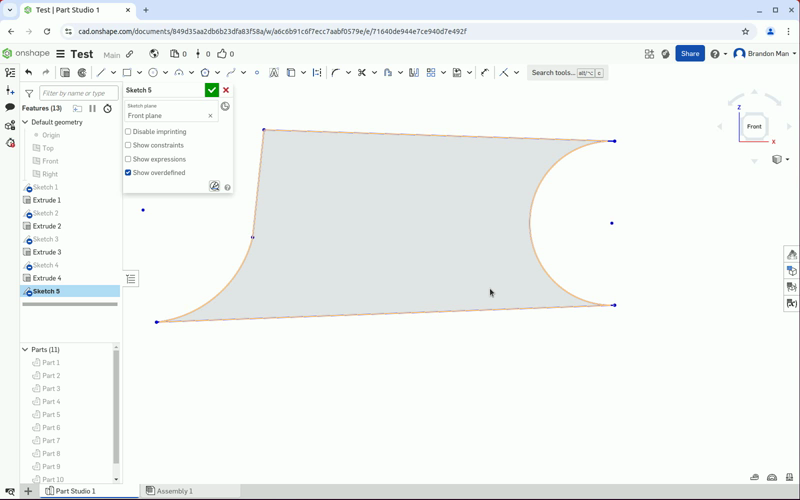
click(490, 288)
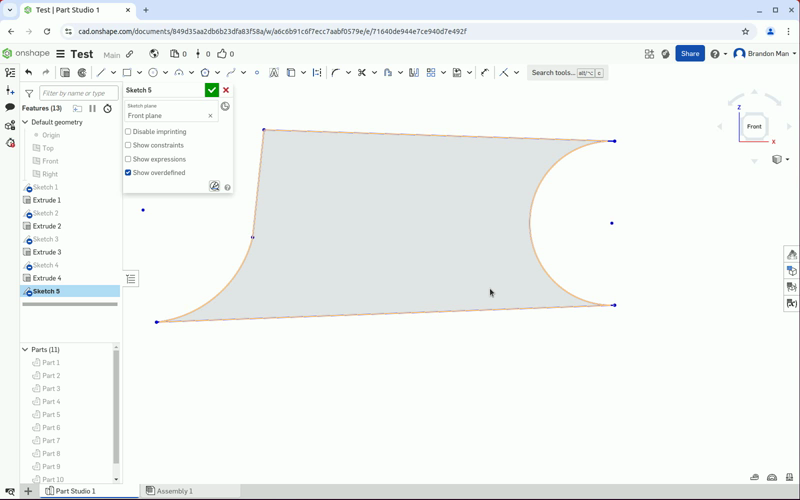
scroll(-6)
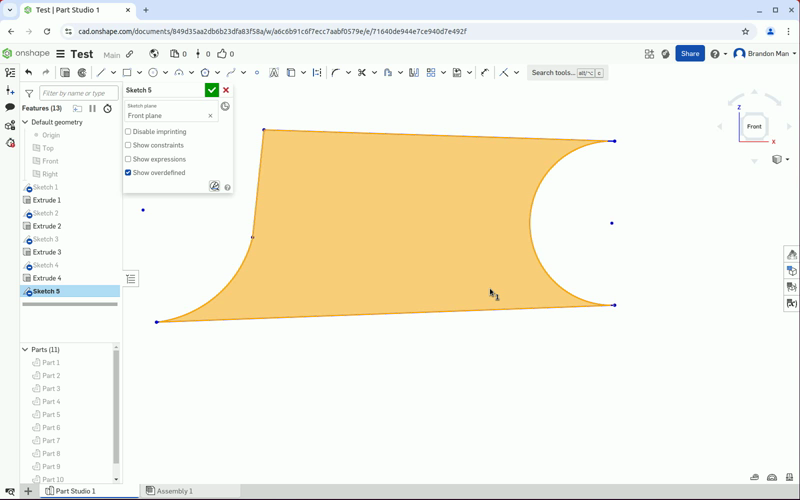
scroll(-6)
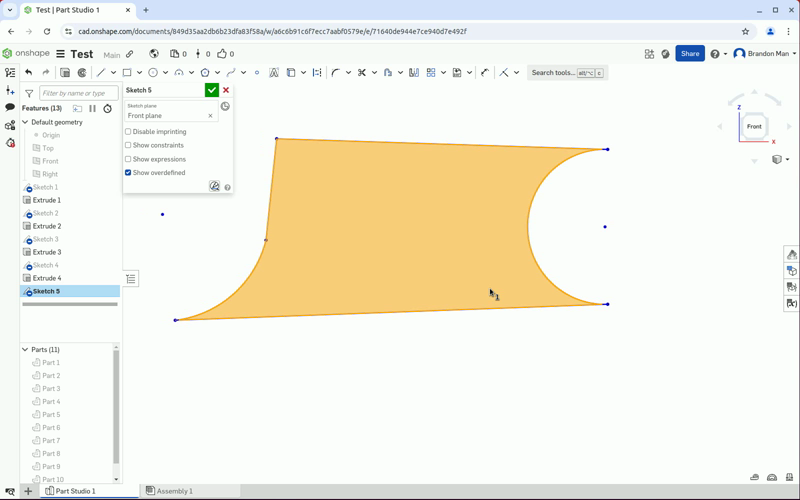
scroll(-6)
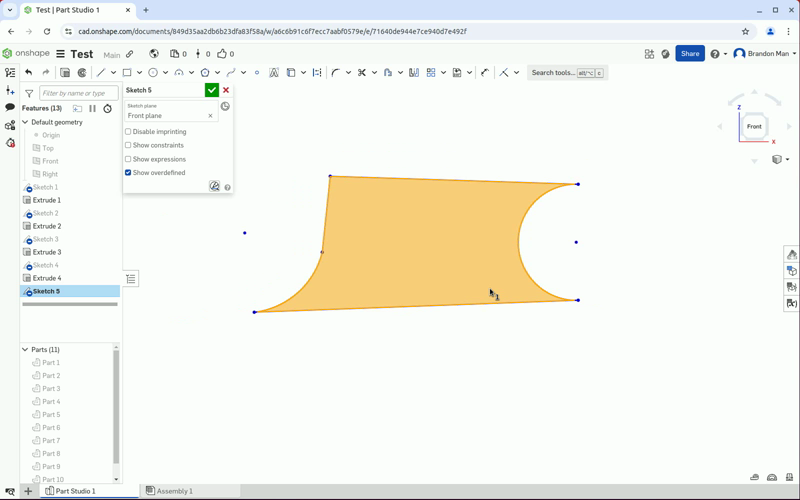
scroll(-6)
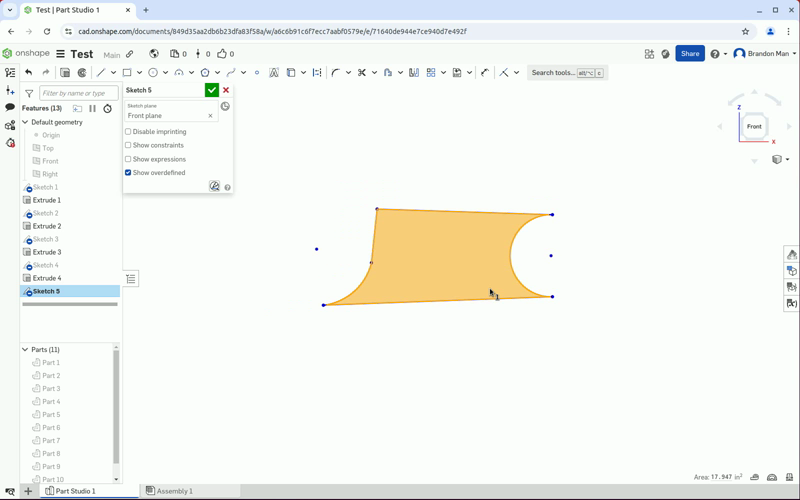
scroll(-6)
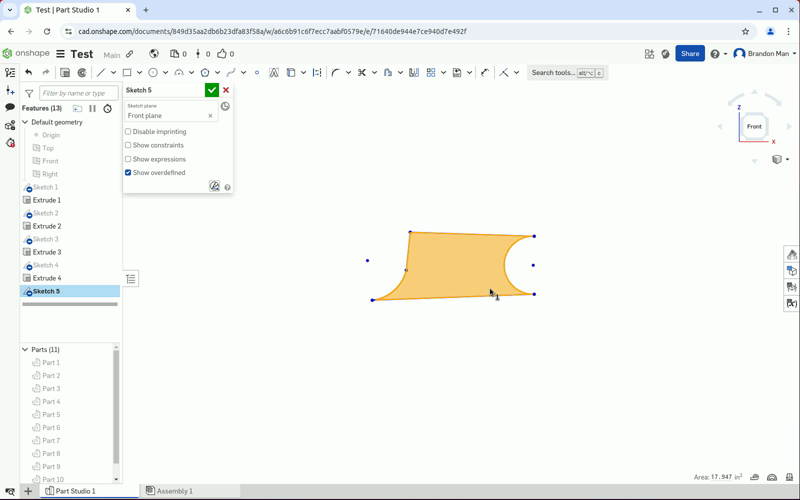
scroll(-6)
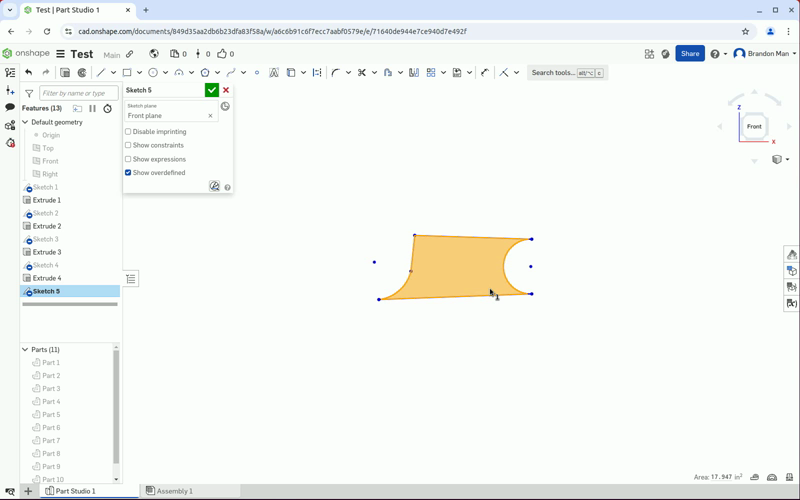
scroll(-6)
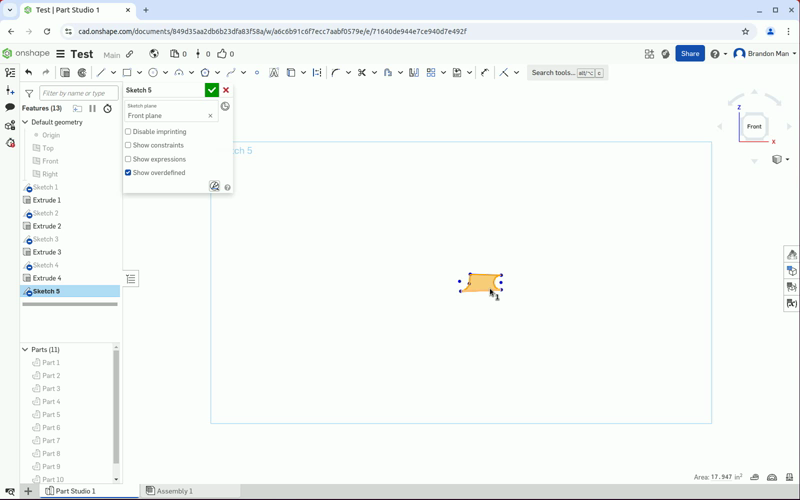
mouse_move(69, 352)
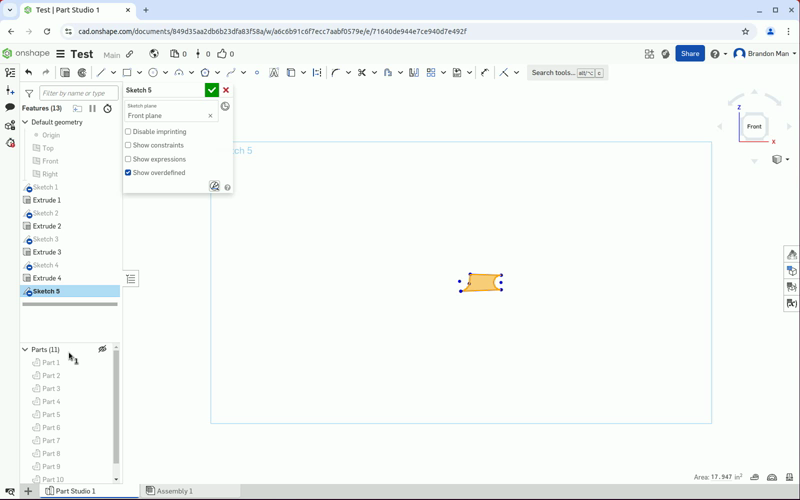
key(shift+y)
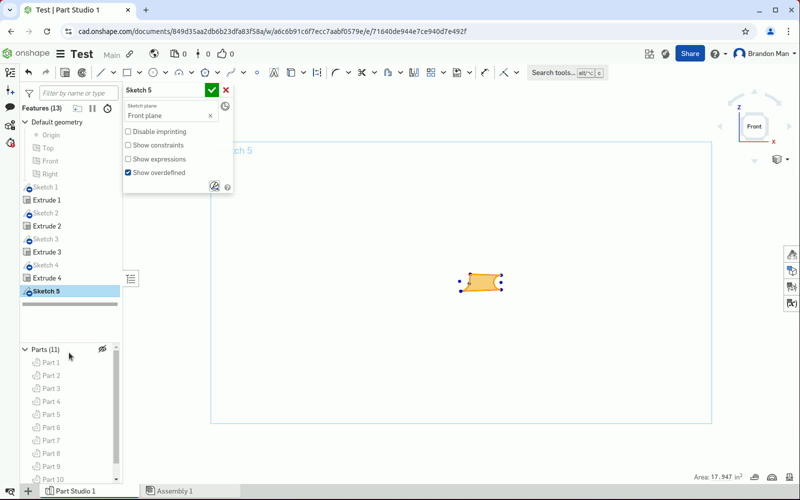
key(shift+e)
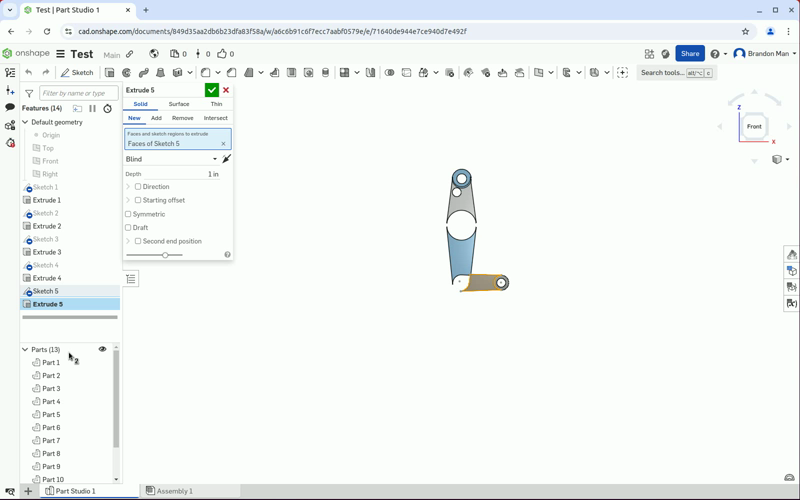
mouse_move(143, 106)
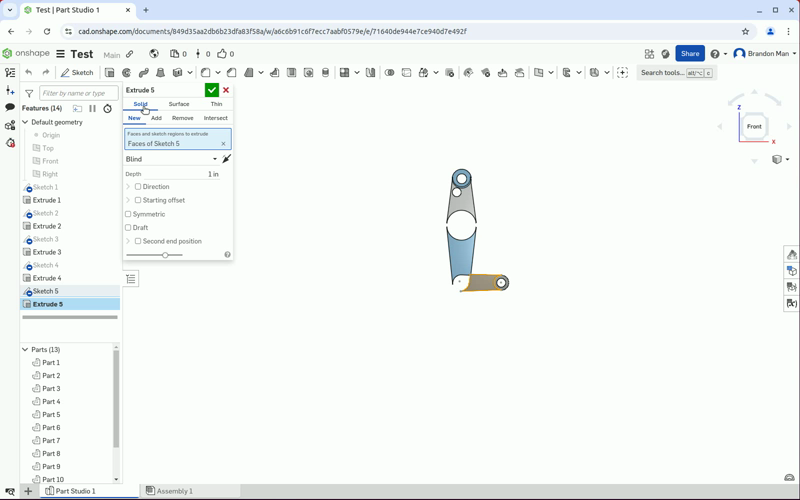
click(143, 106)
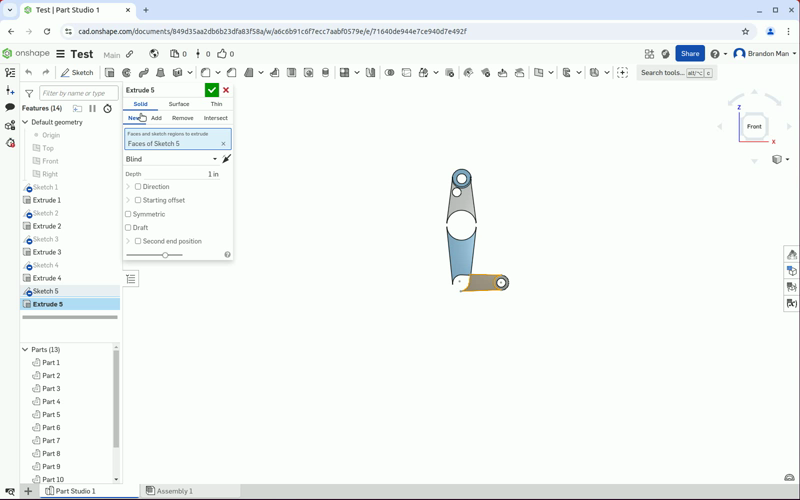
mouse_move(137, 120)
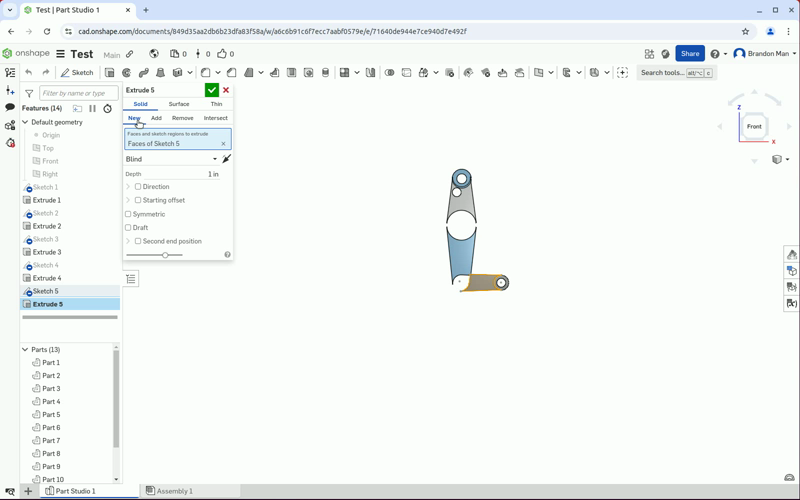
click(137, 120)
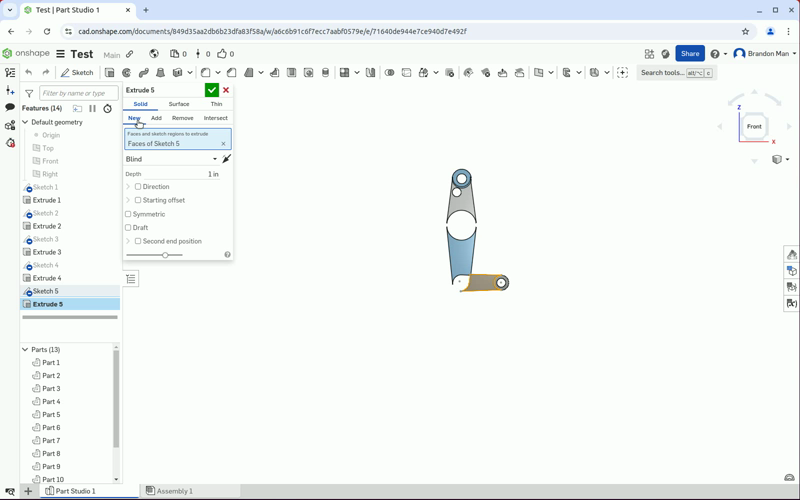
key(tab, 4)
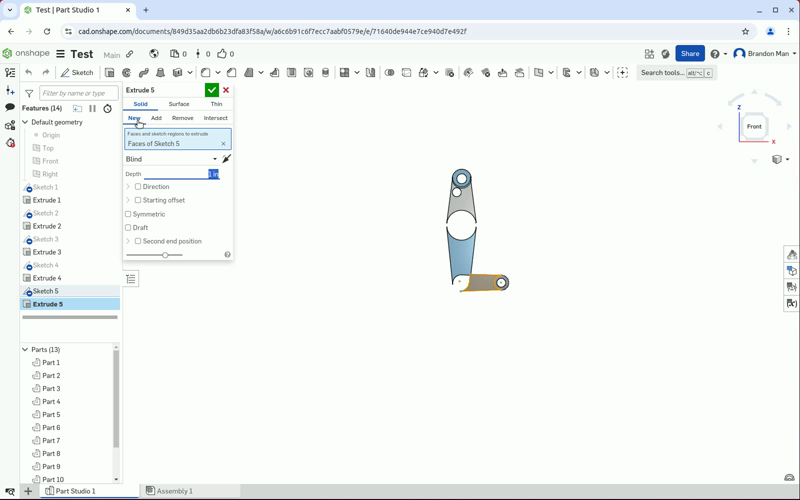
text(4.814)
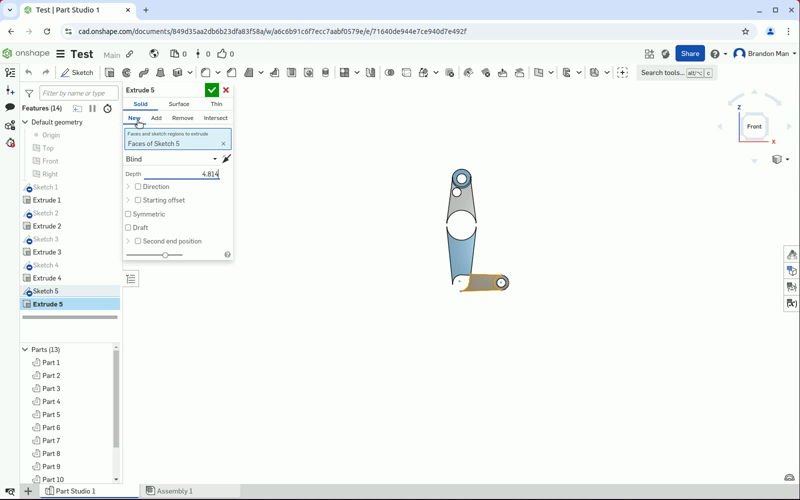
key(enter)
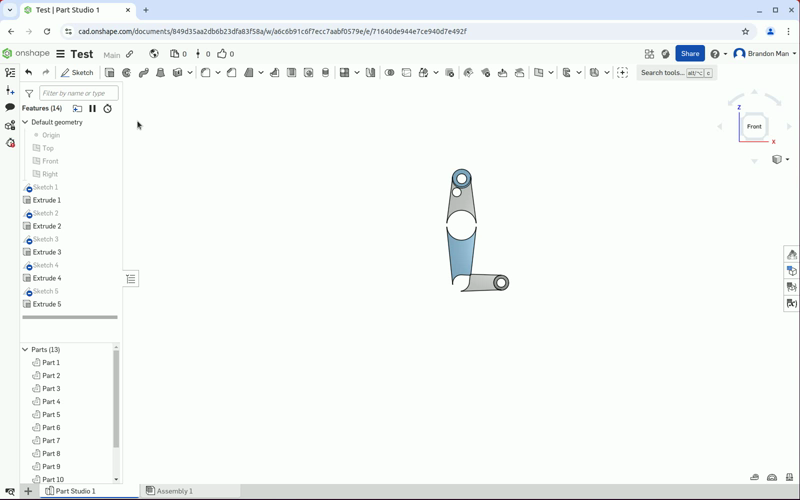
key(shift+h)
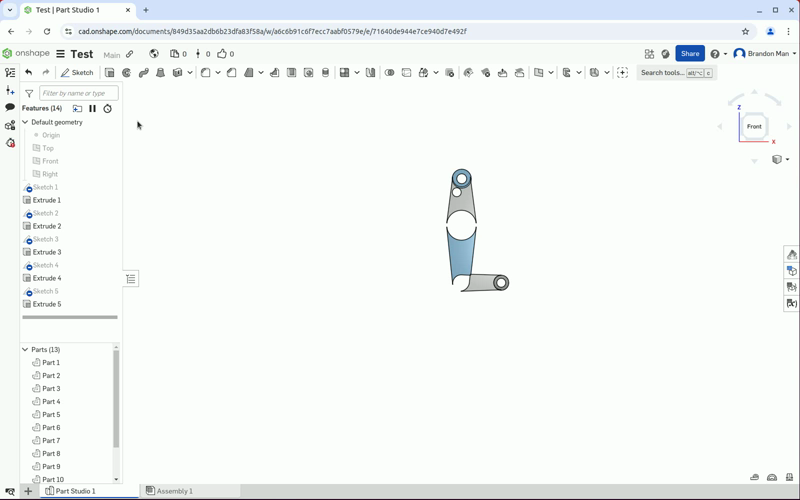
key(shift+h)
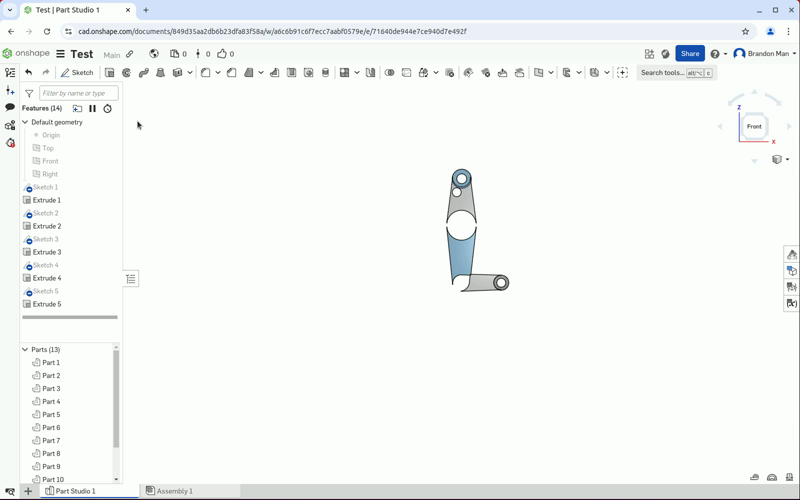
mouse_move(73, 189)
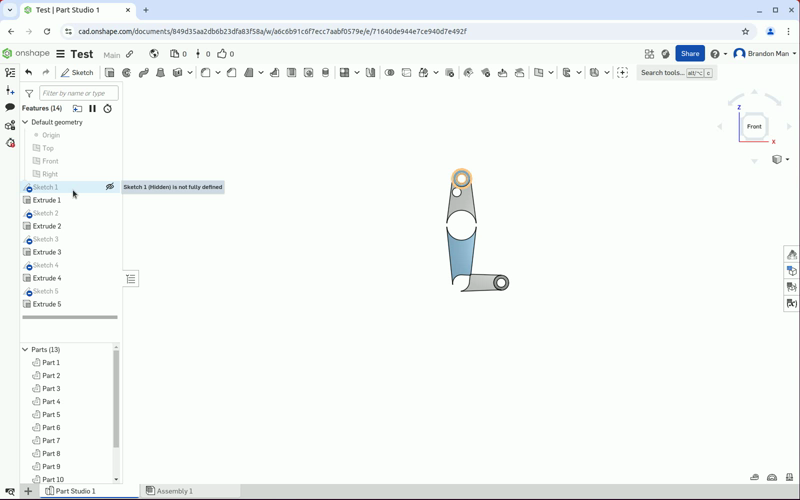
click(73, 189)
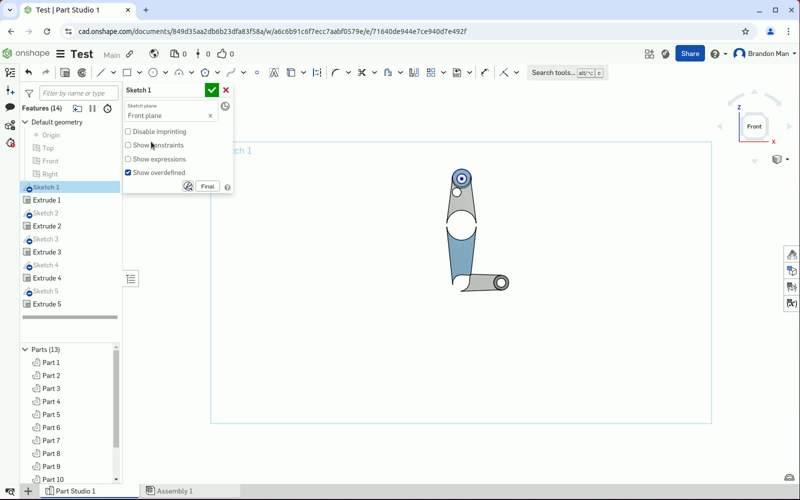
mouse_move(229, 92)
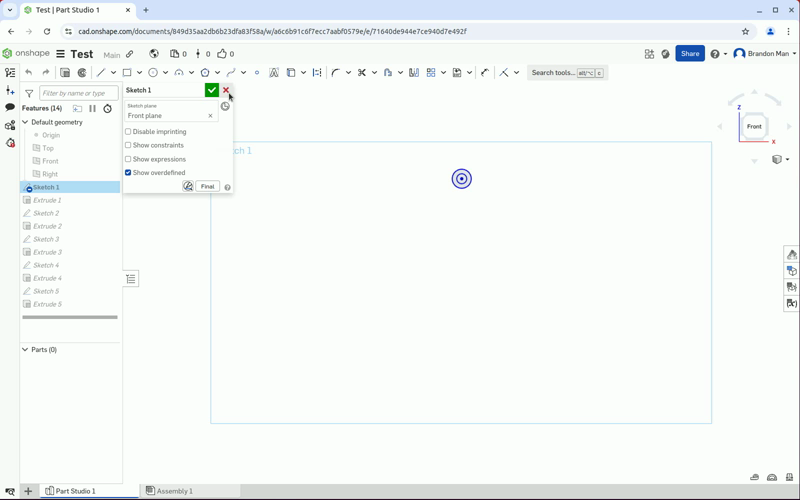
click(229, 92)
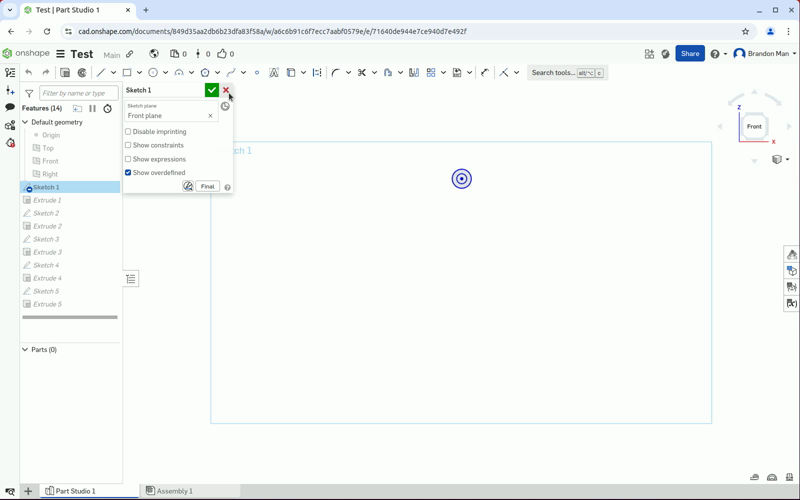
key(shift+s)
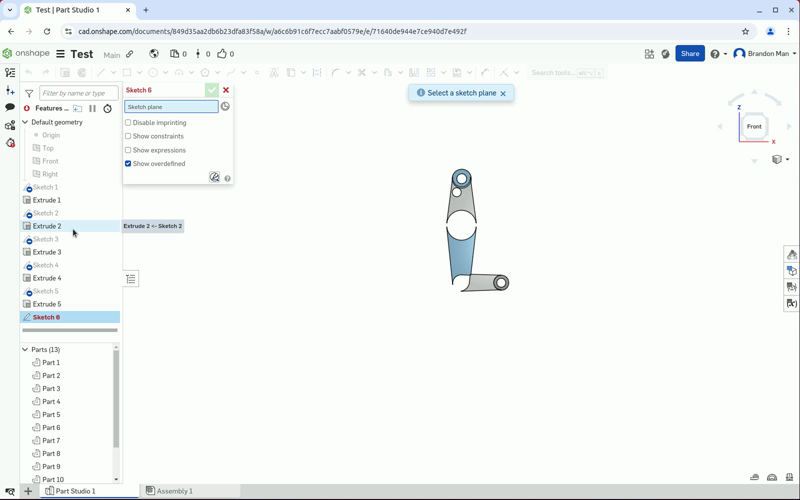
scroll(3)
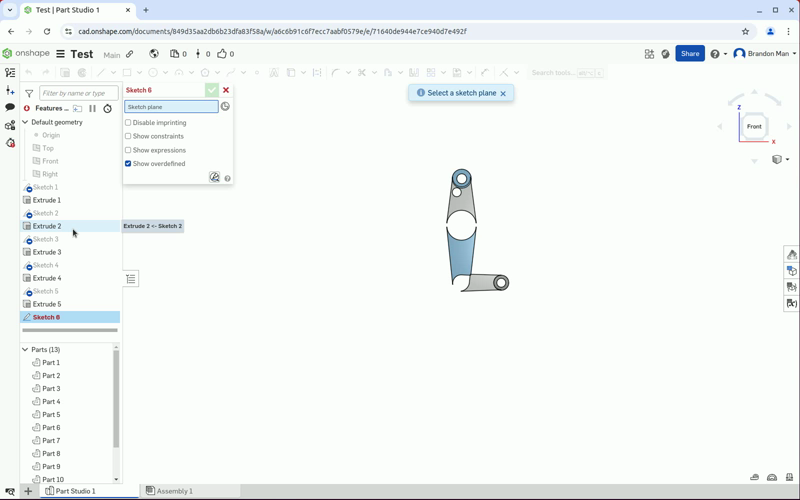
mouse_move(73, 163)
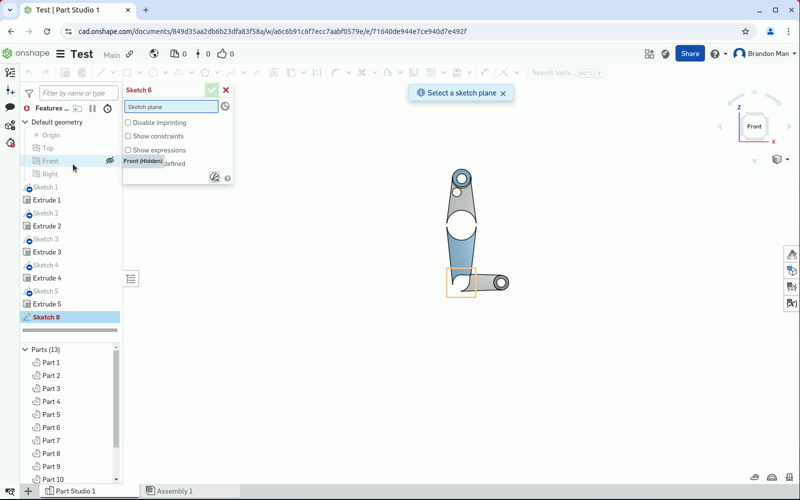
click(73, 163)
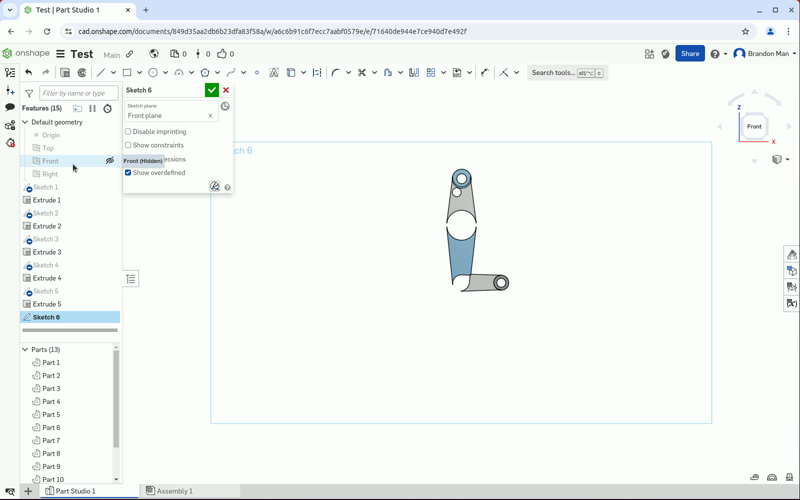
mouse_move(69, 352)
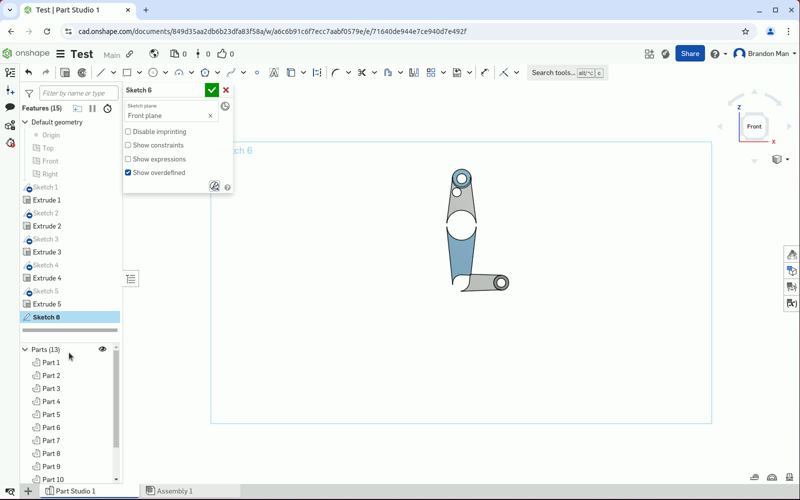
key(y)
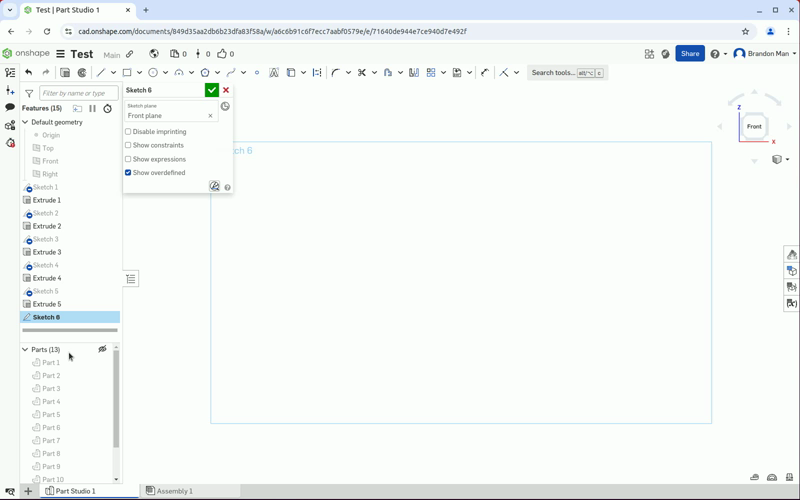
key(a)
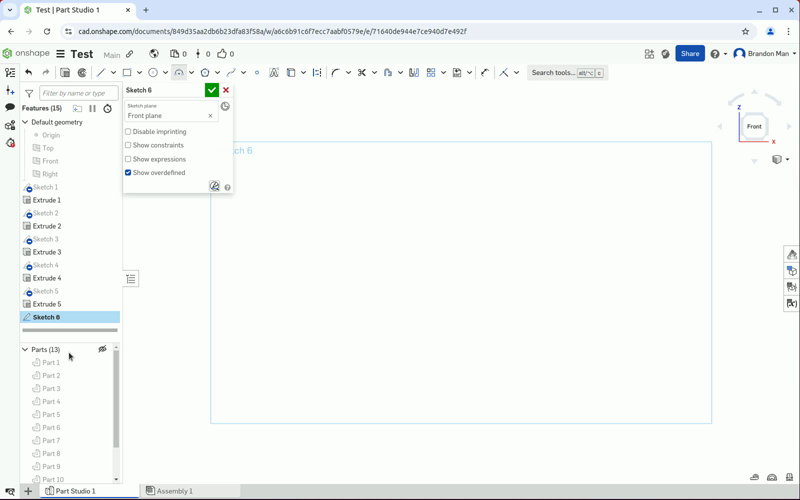
key_down(shift)
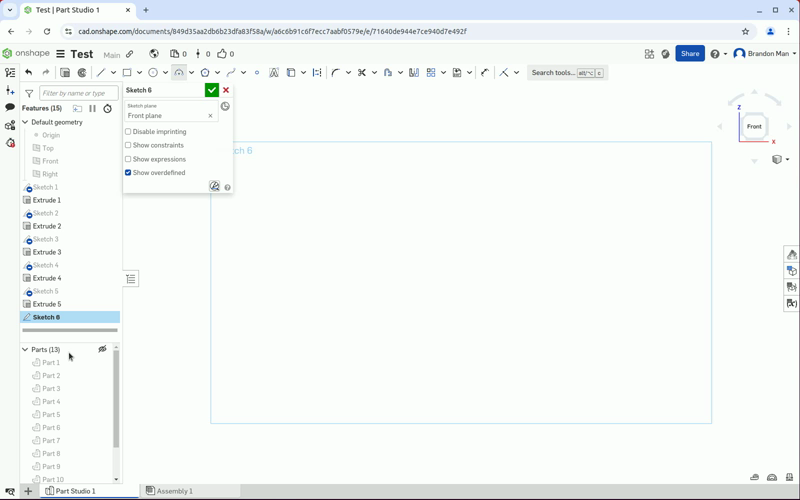
mouse_move(460, 274)
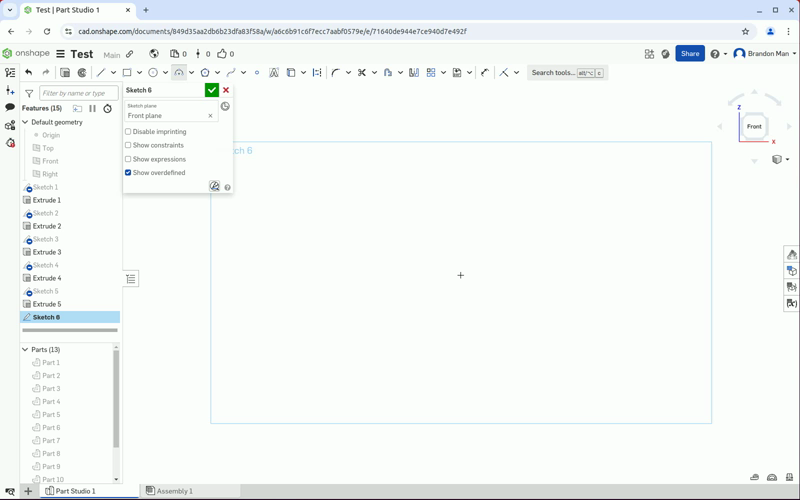
click(460, 274)
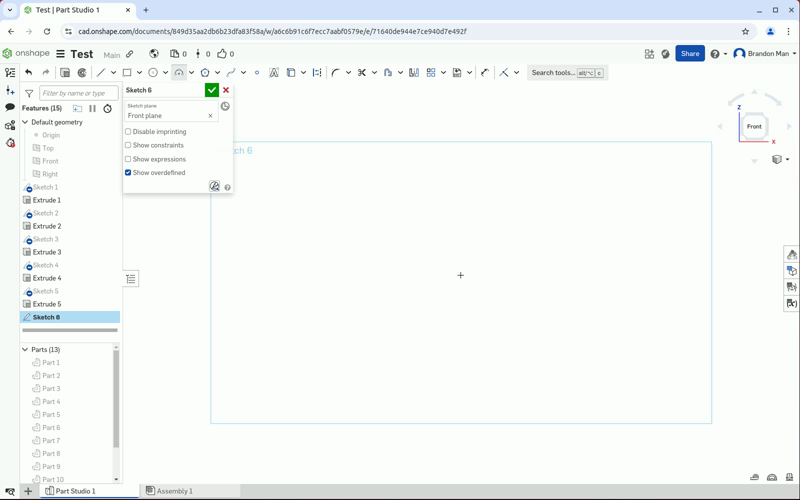
key_up(shift)
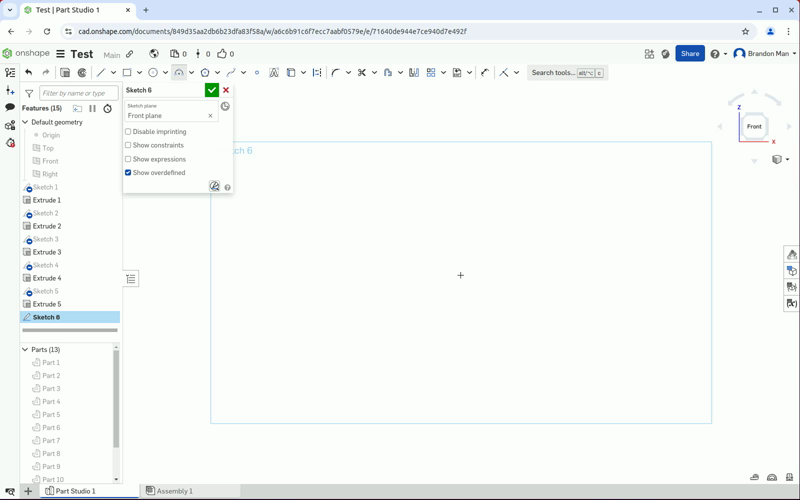
key_down(shift)
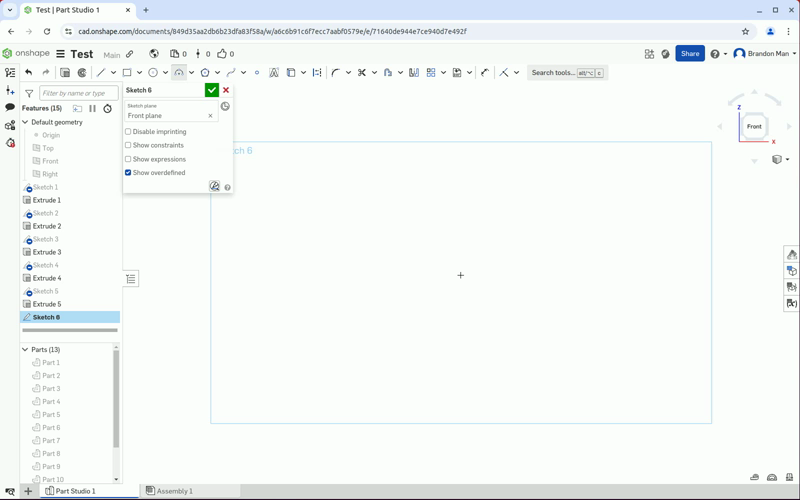
mouse_move(469, 285)
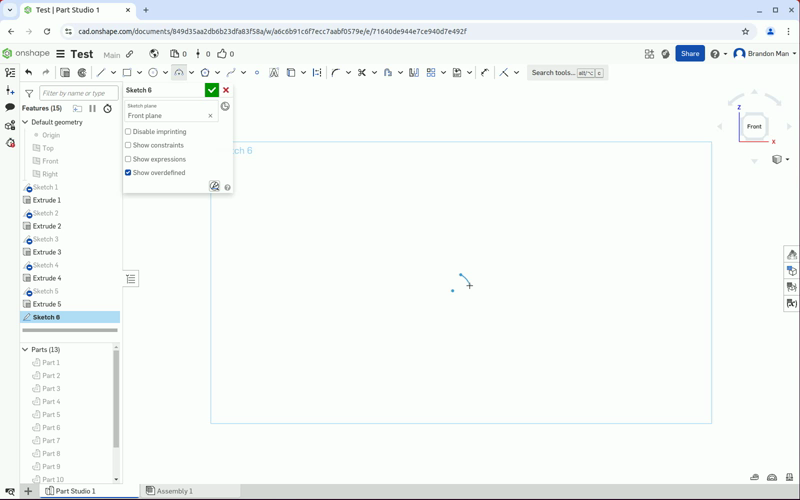
click(469, 285)
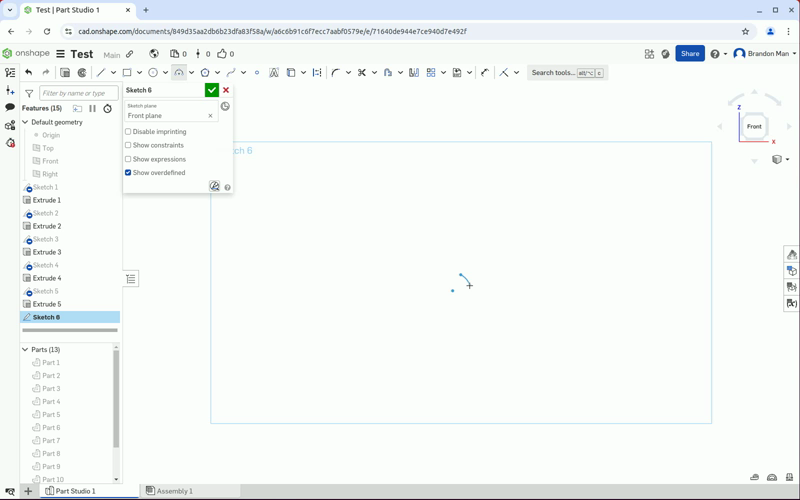
mouse_move(467, 277)
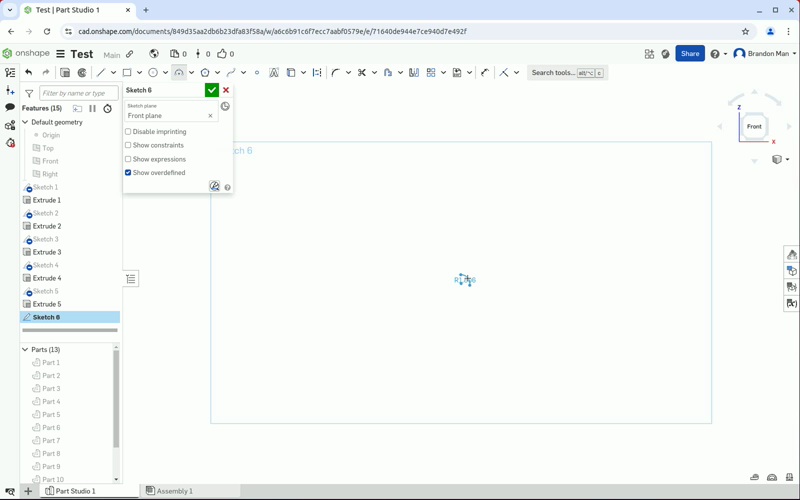
click(467, 277)
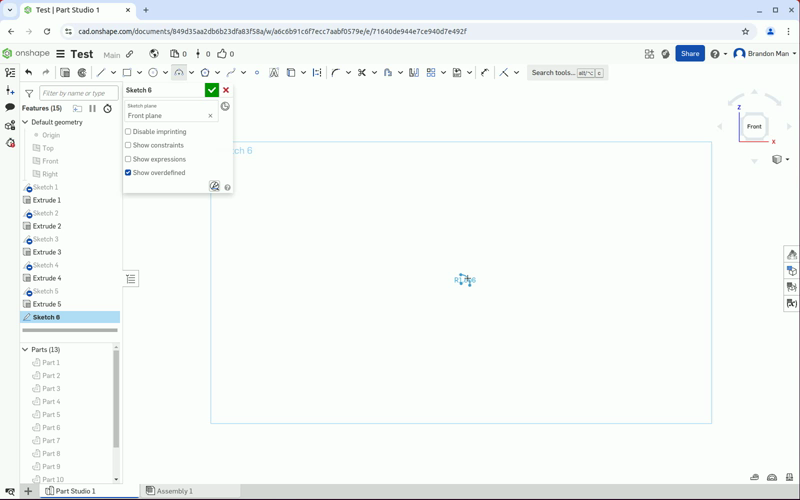
key_up(shift)
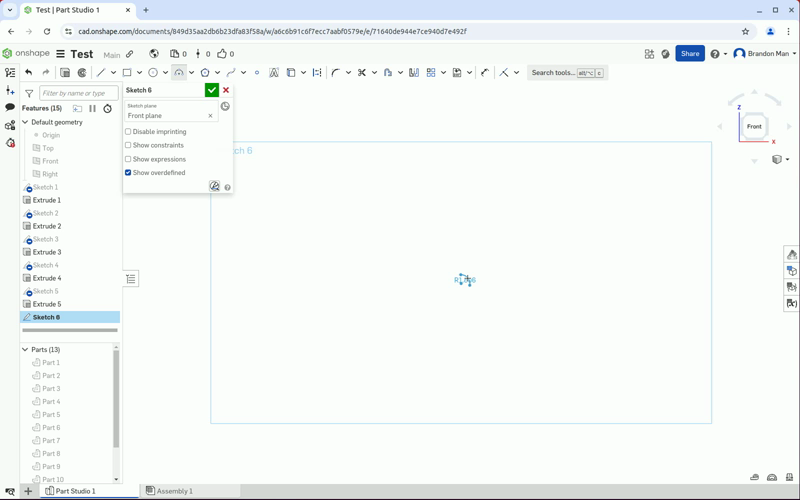
key(esc)
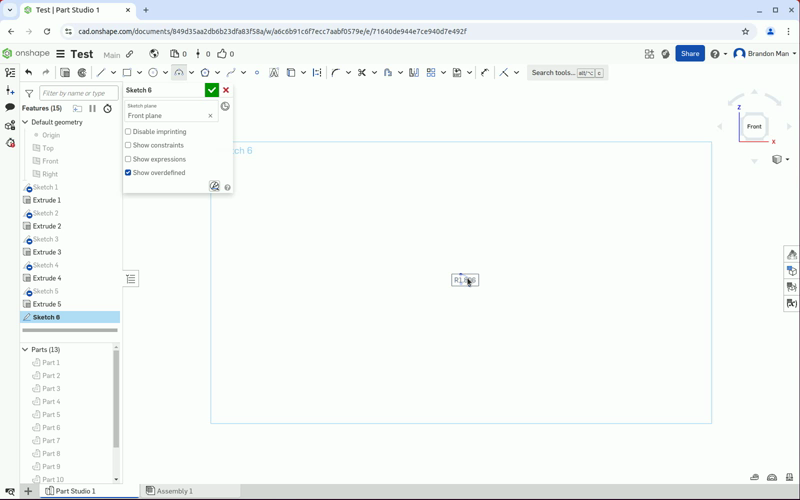
key(l)
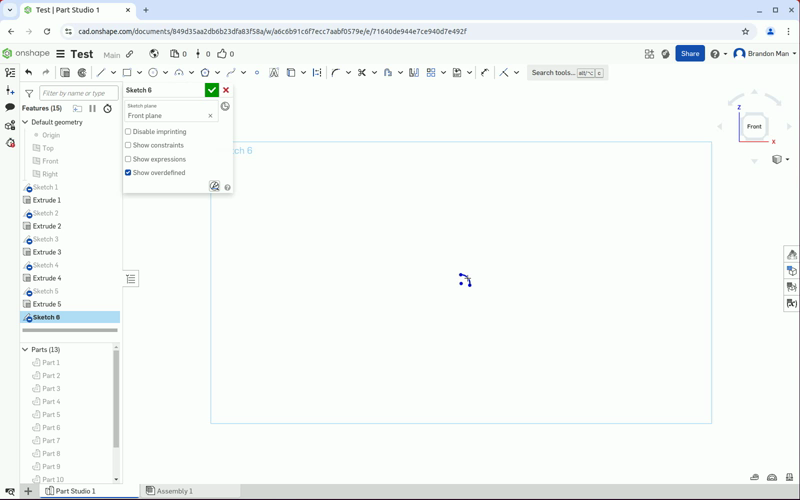
mouse_move(469, 285)
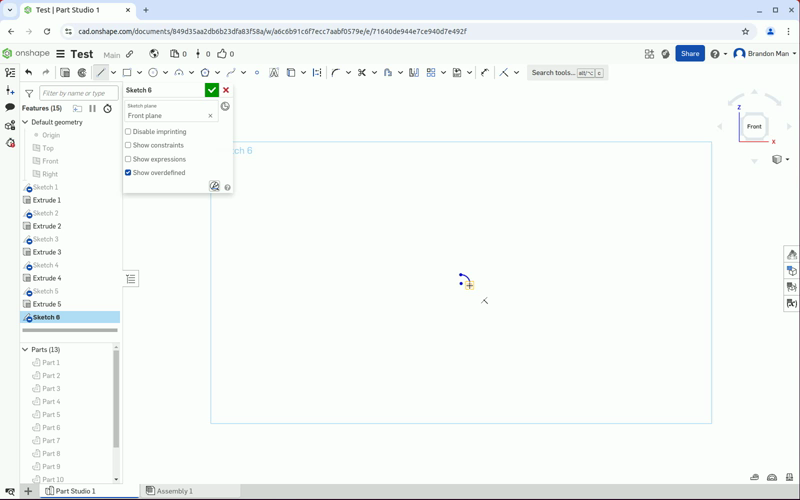
click(469, 285)
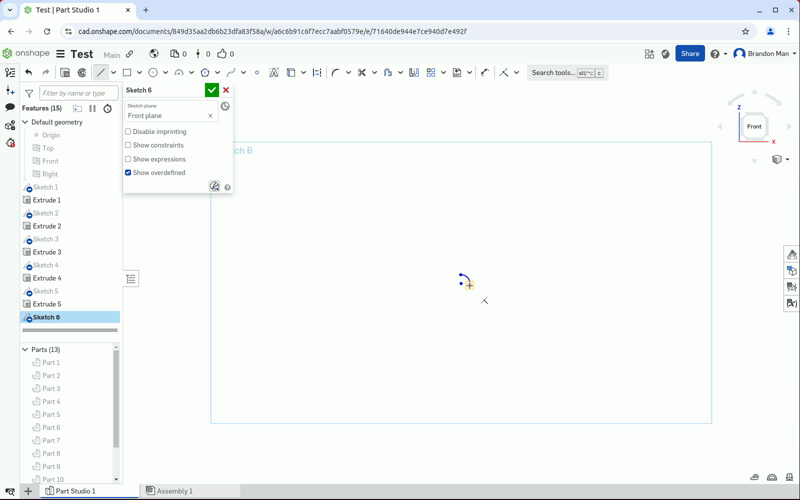
key_down(shift)
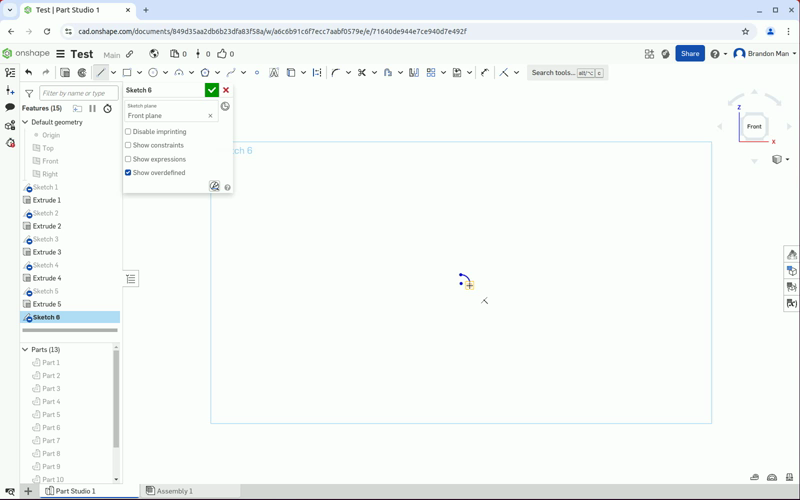
mouse_move(499, 285)
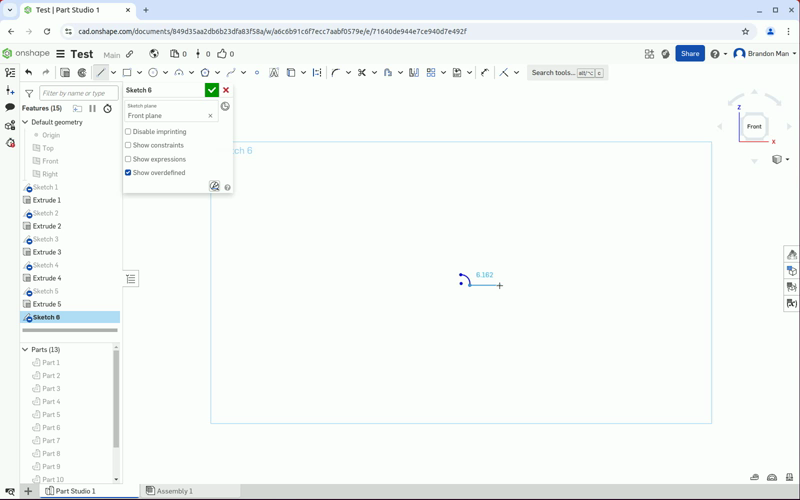
mouse_move(470, 275)
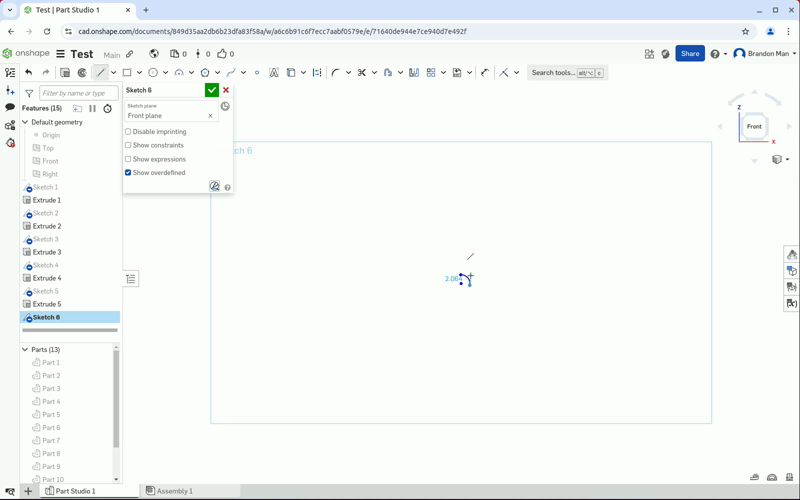
scroll(6)
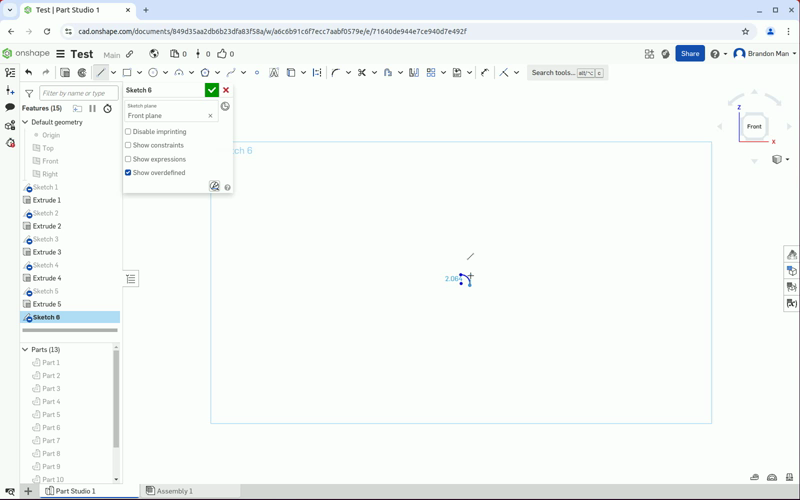
scroll(6)
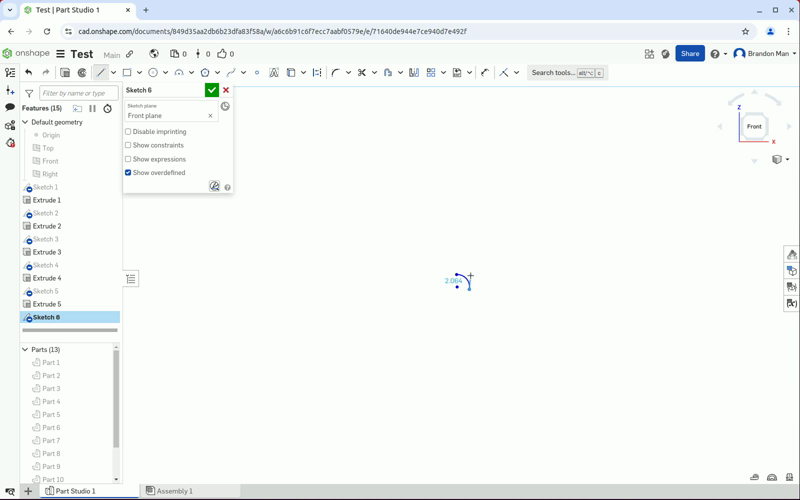
scroll(6)
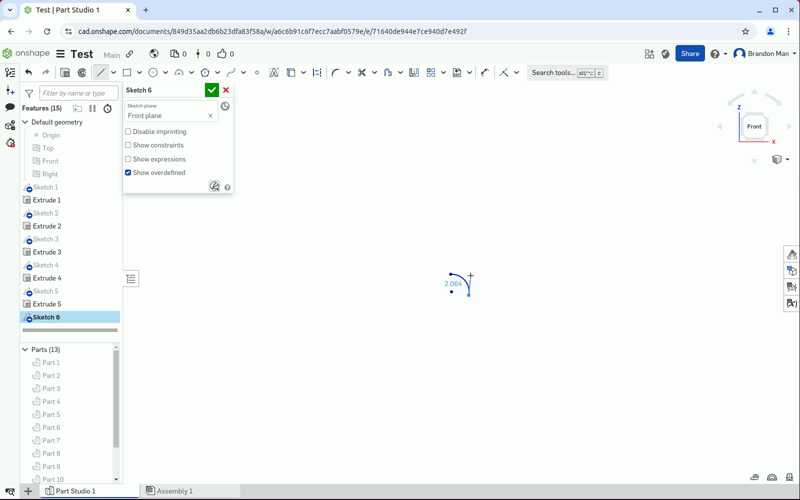
scroll(6)
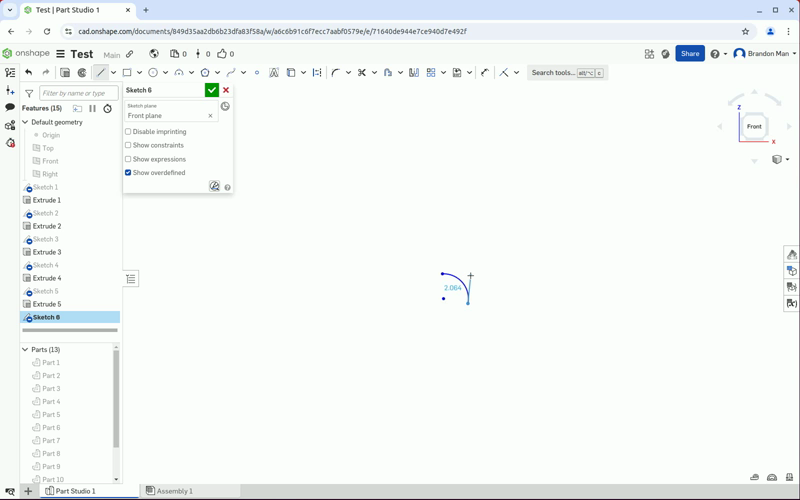
scroll(6)
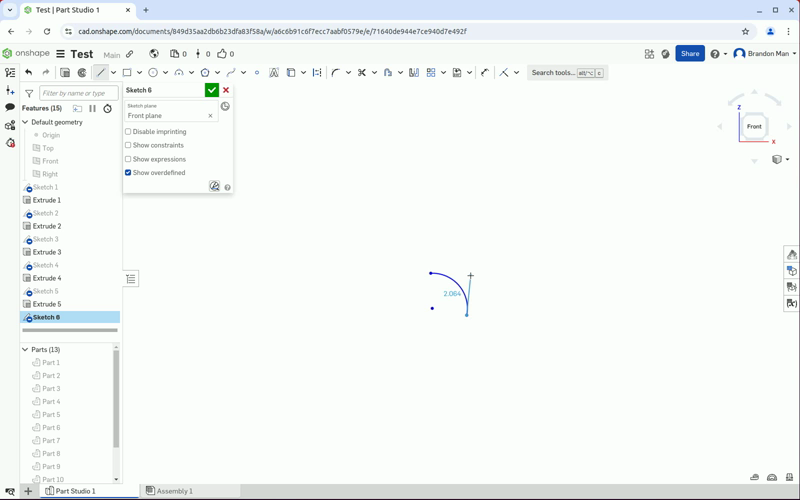
scroll(6)
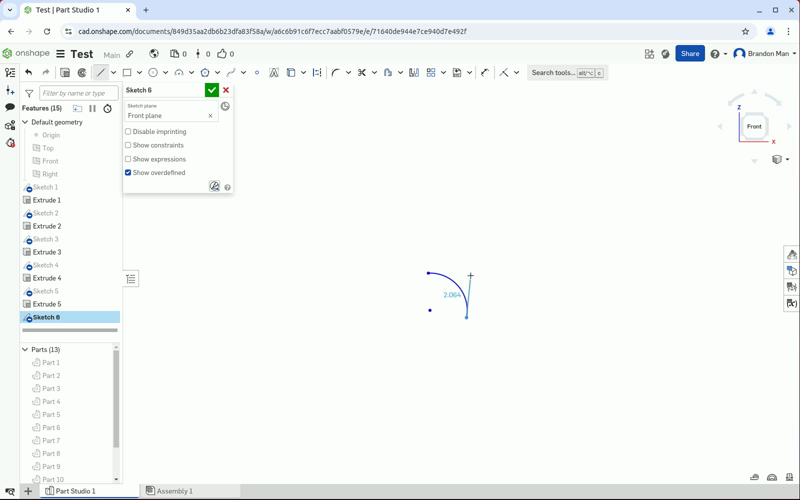
scroll(6)
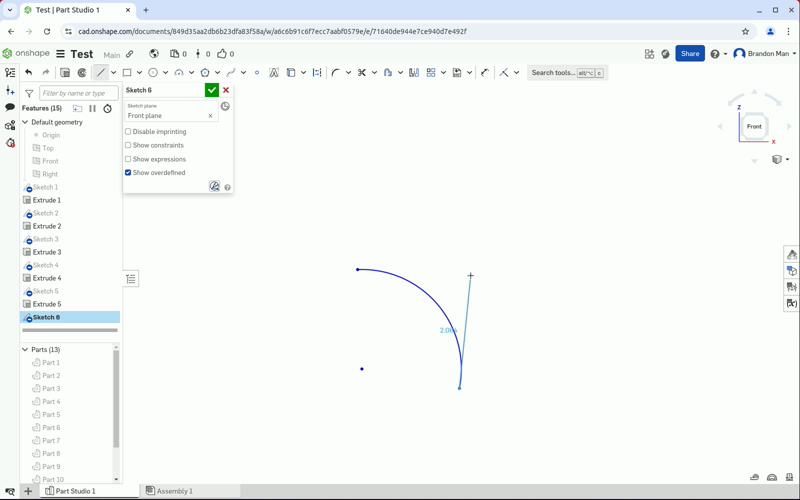
click(470, 275)
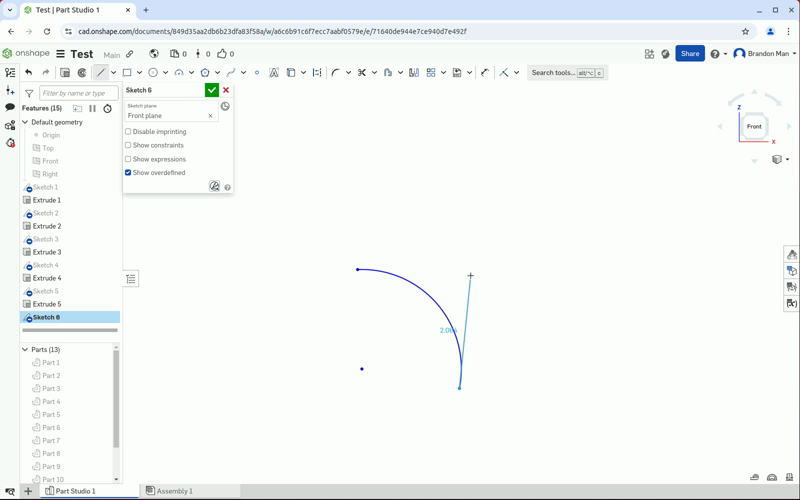
scroll(-6)
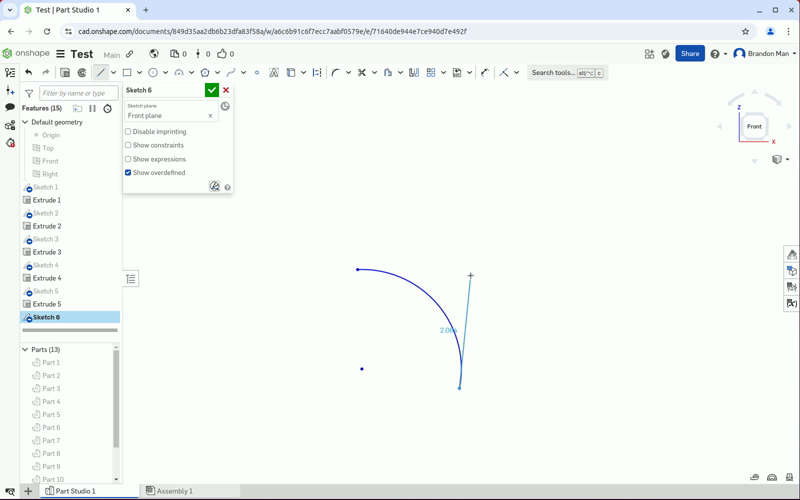
scroll(-6)
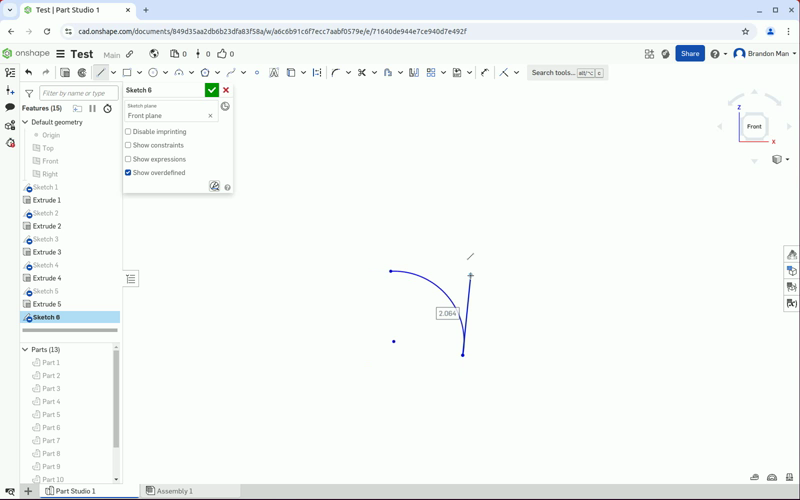
scroll(-6)
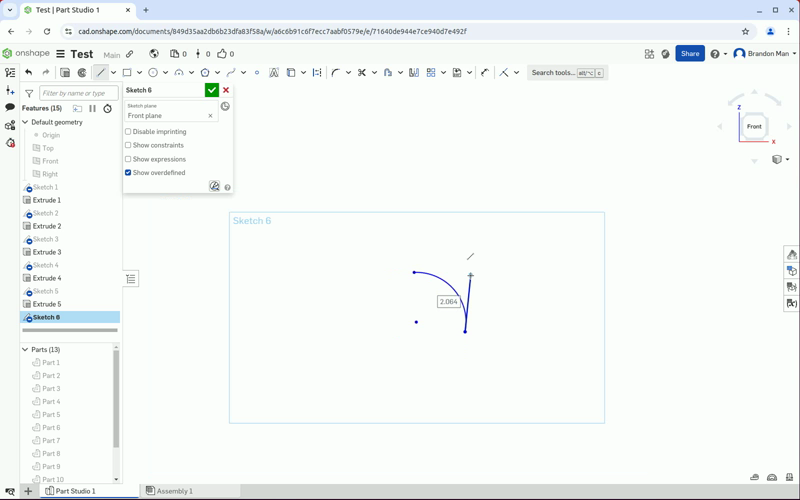
scroll(-6)
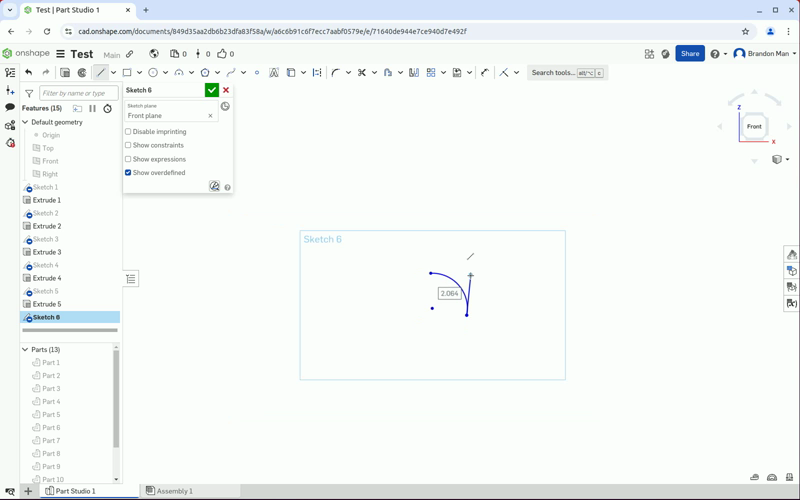
scroll(-6)
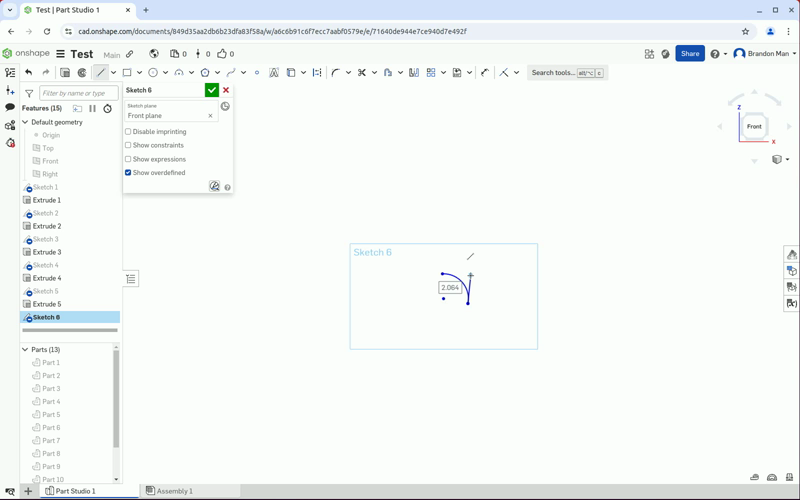
scroll(-6)
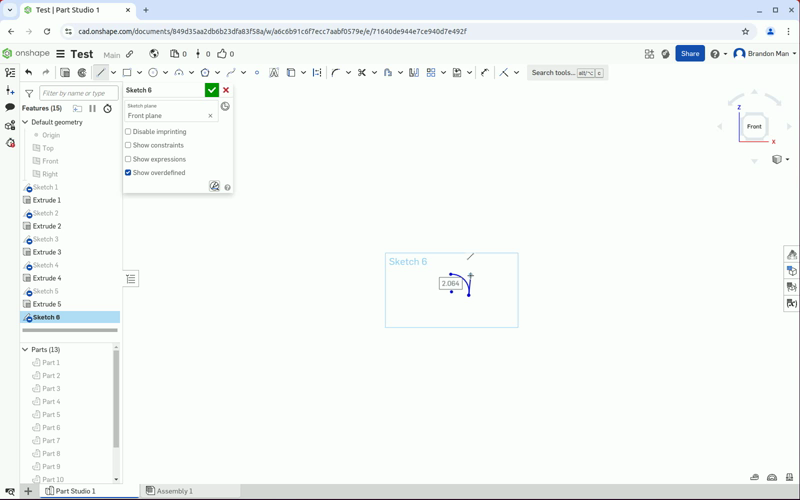
scroll(-6)
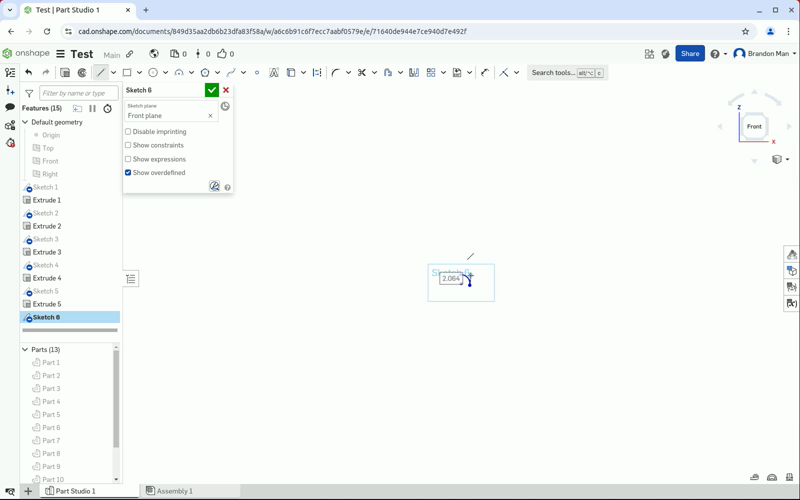
key_up(shift)
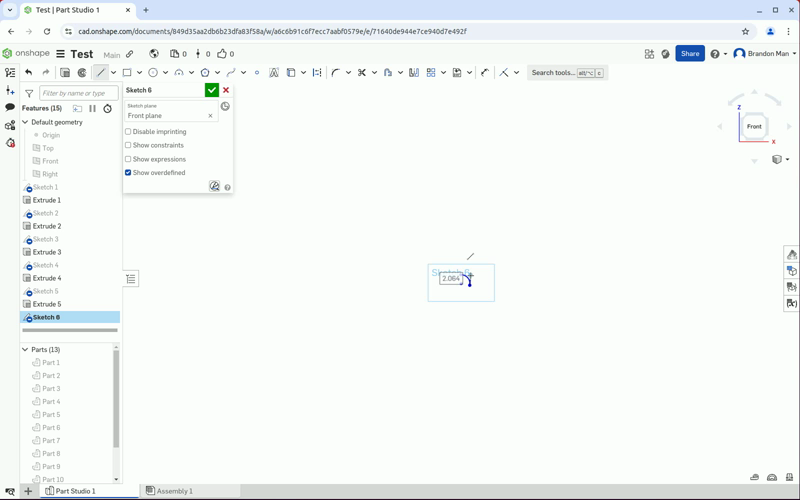
mouse_move(501, 275)
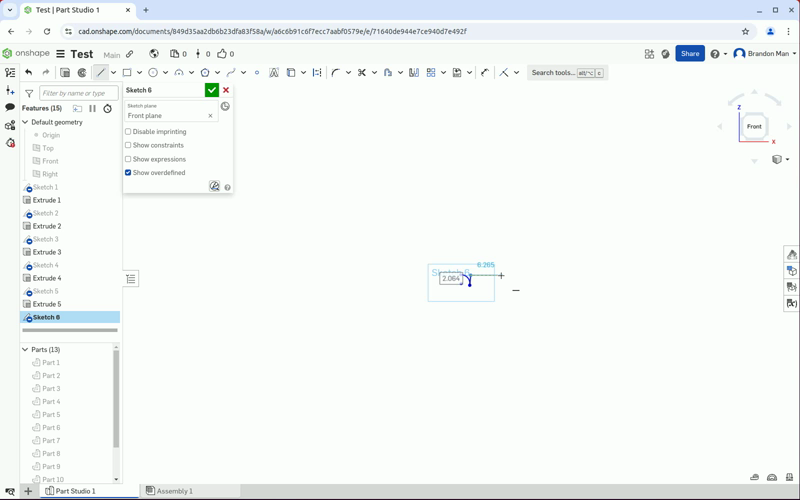
key_down(shift)
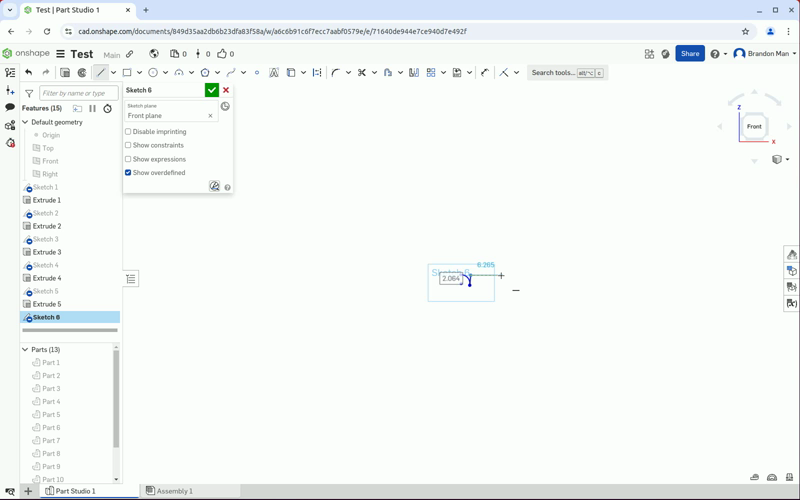
mouse_move(460, 274)
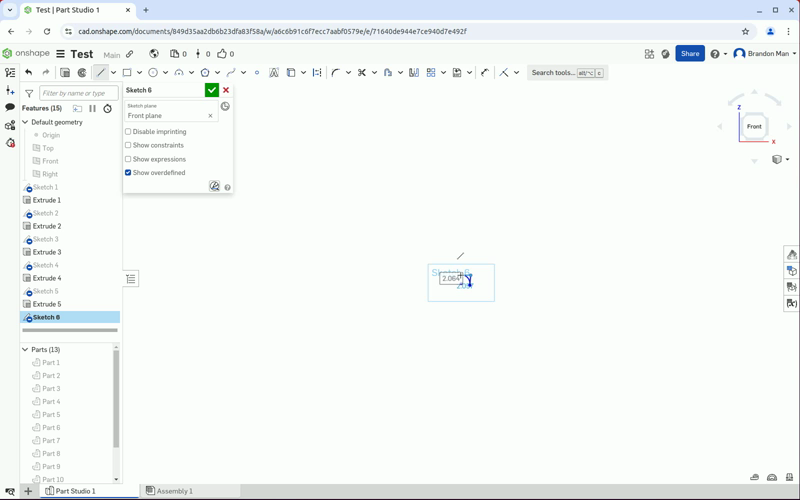
key_up(shift)
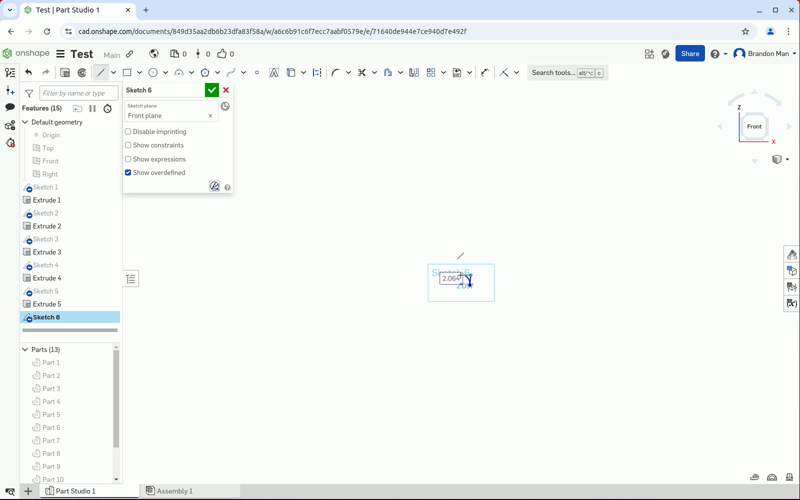
click(460, 274)
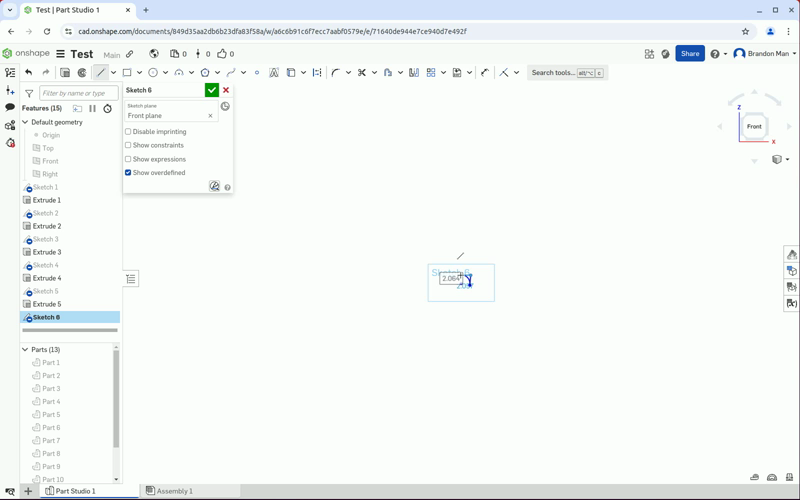
key(esc)
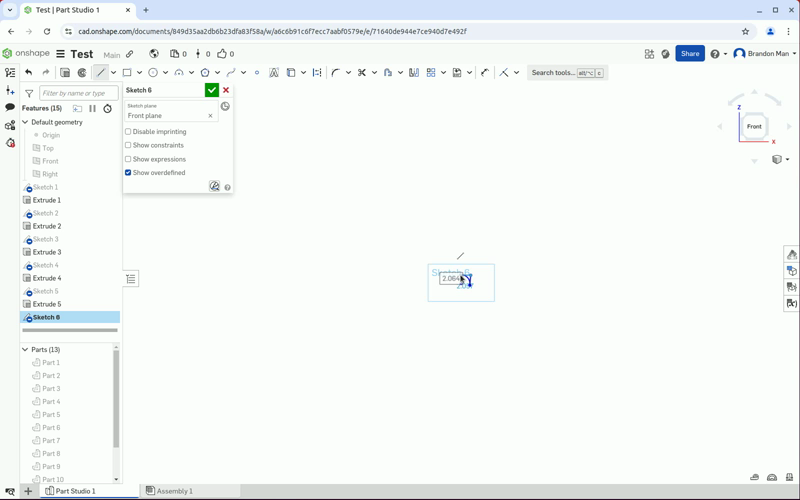
mouse_move(468, 275)
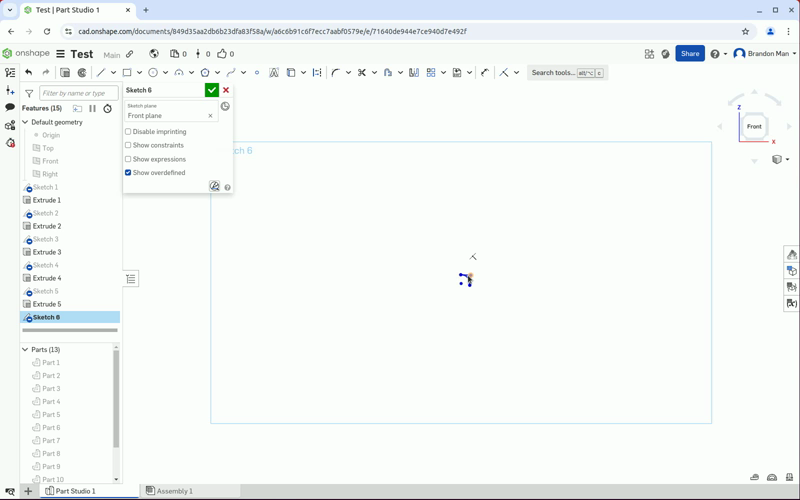
scroll(6)
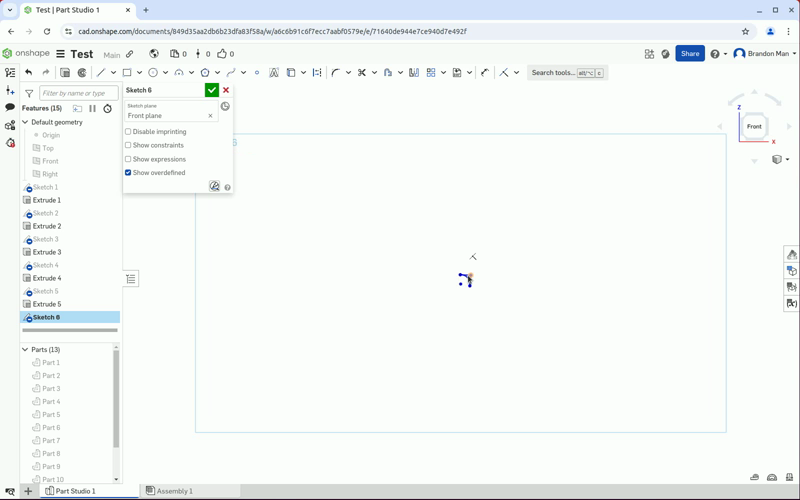
scroll(6)
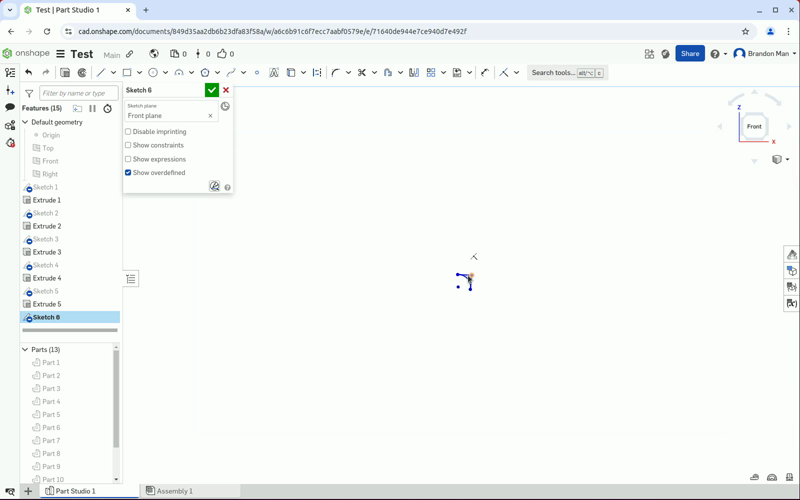
scroll(6)
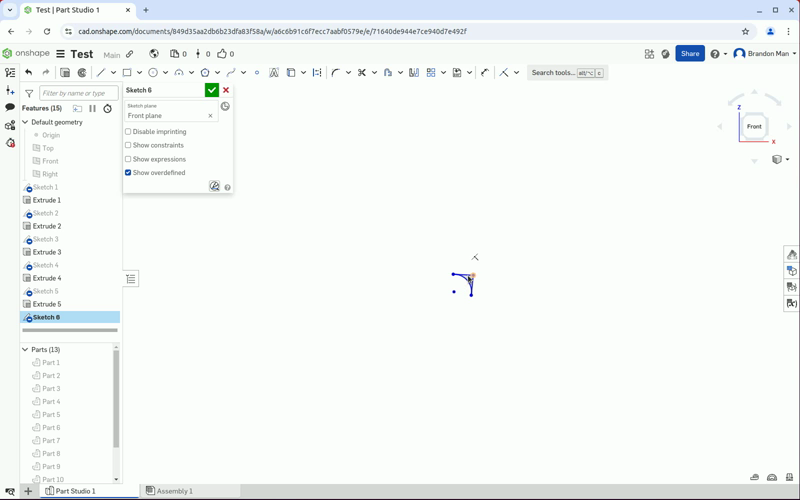
scroll(6)
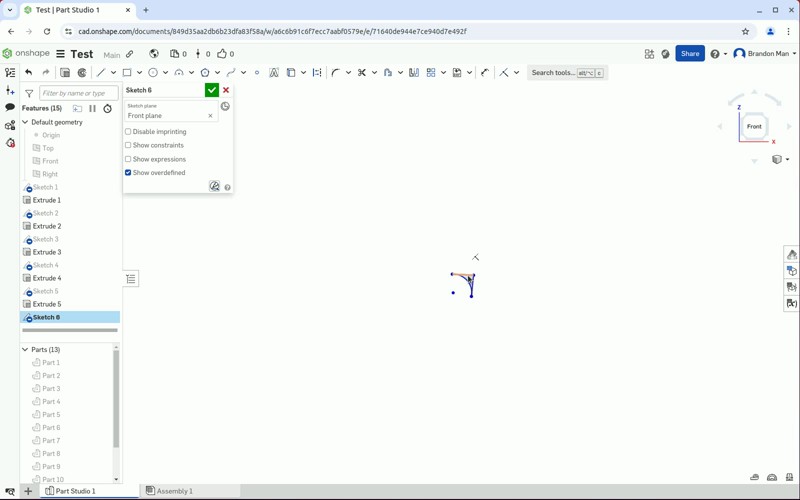
scroll(6)
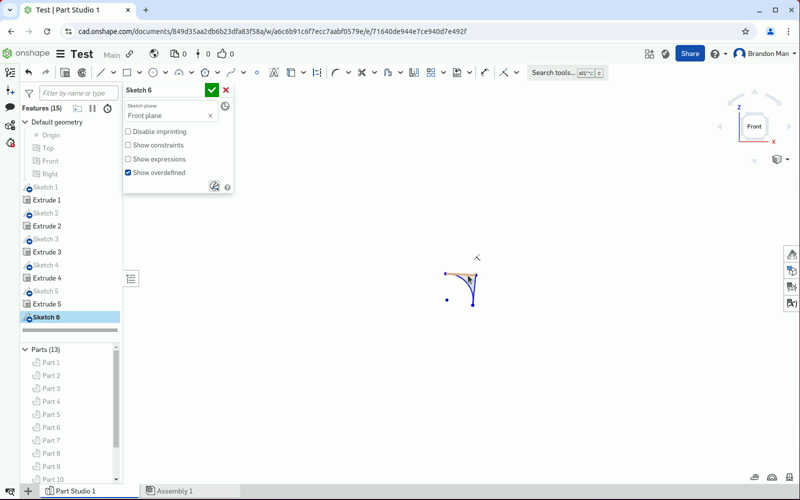
scroll(6)
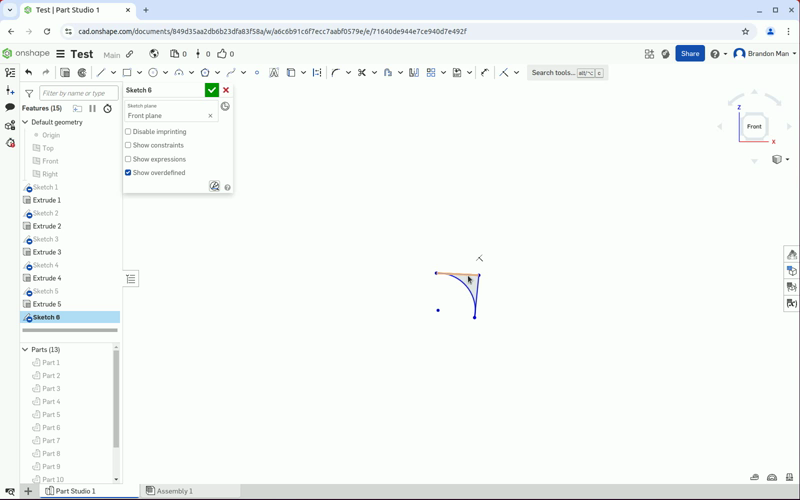
scroll(6)
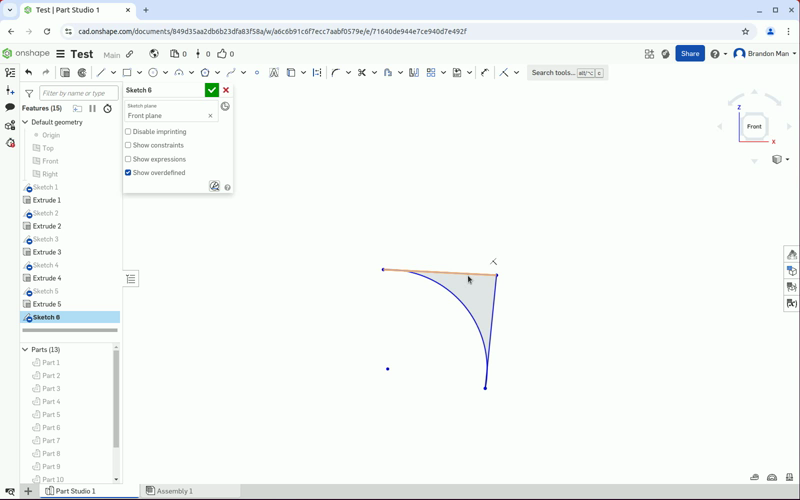
click(468, 275)
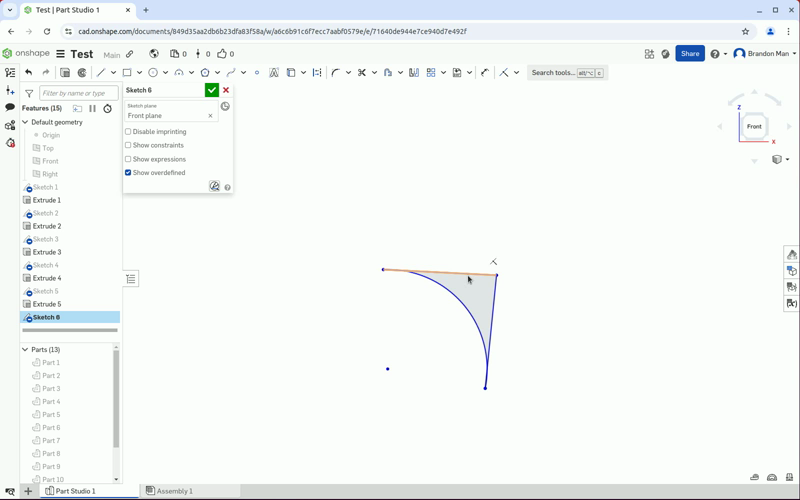
scroll(-6)
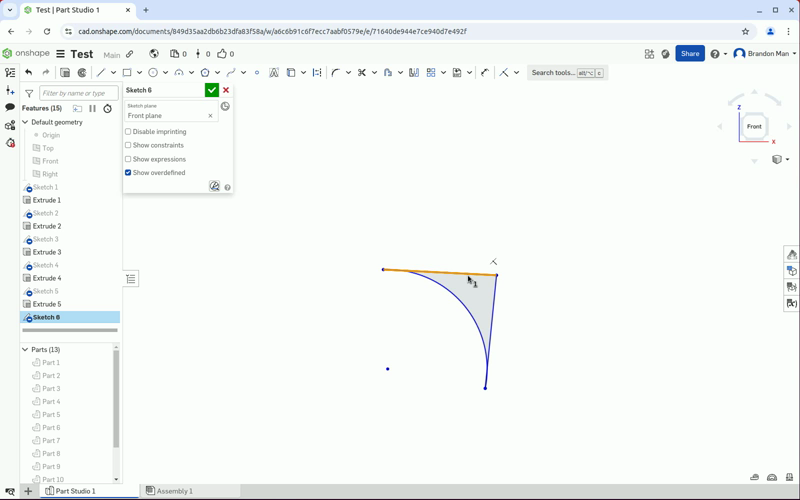
scroll(-6)
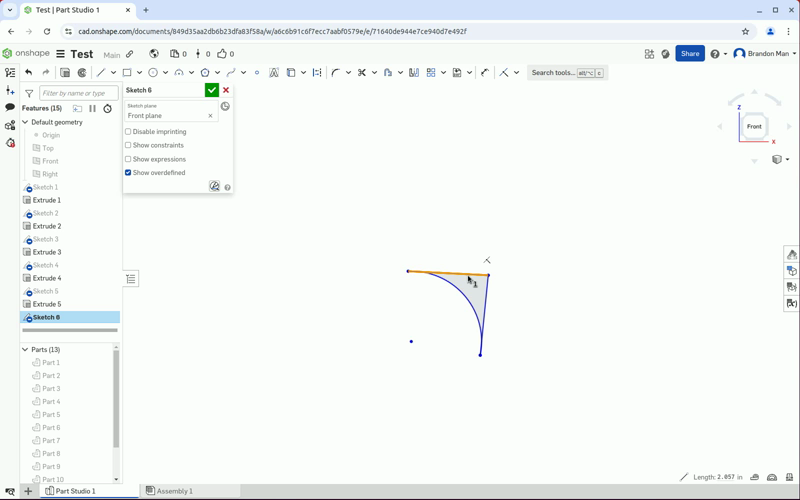
scroll(-6)
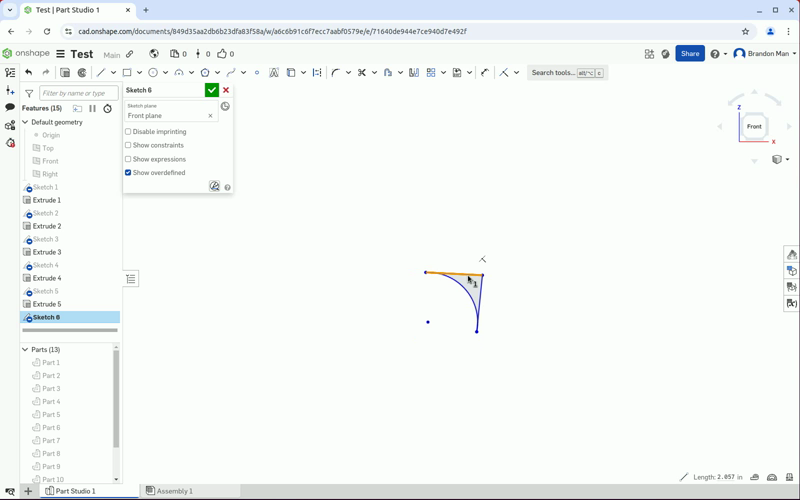
scroll(-6)
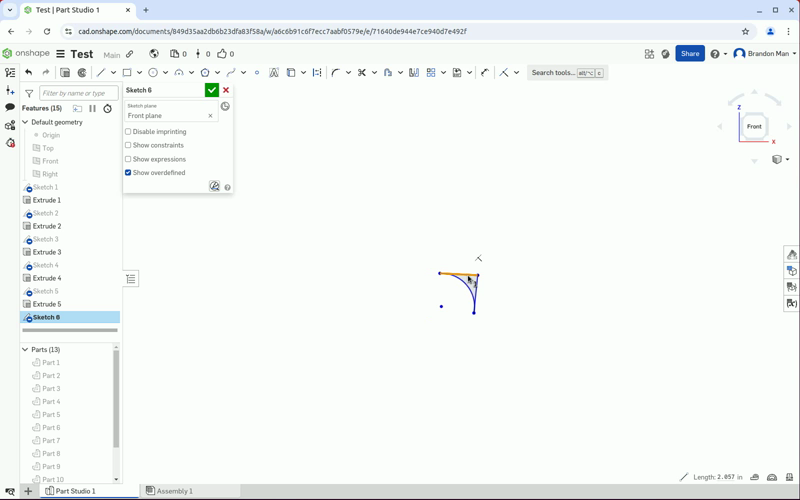
scroll(-6)
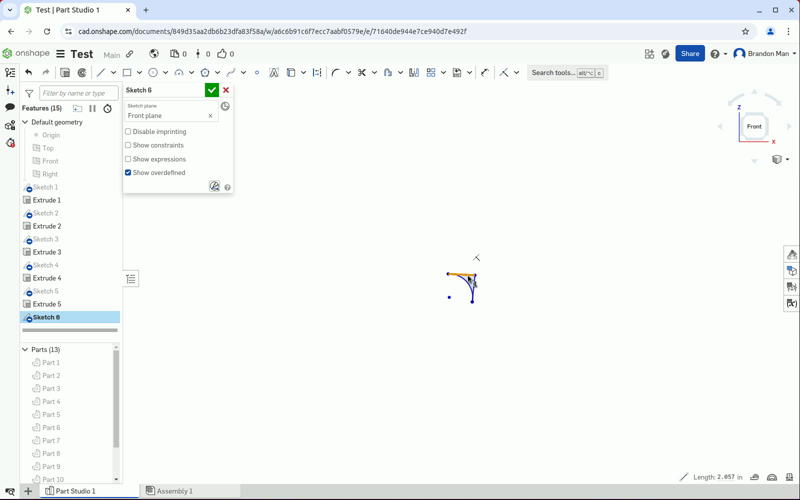
scroll(-6)
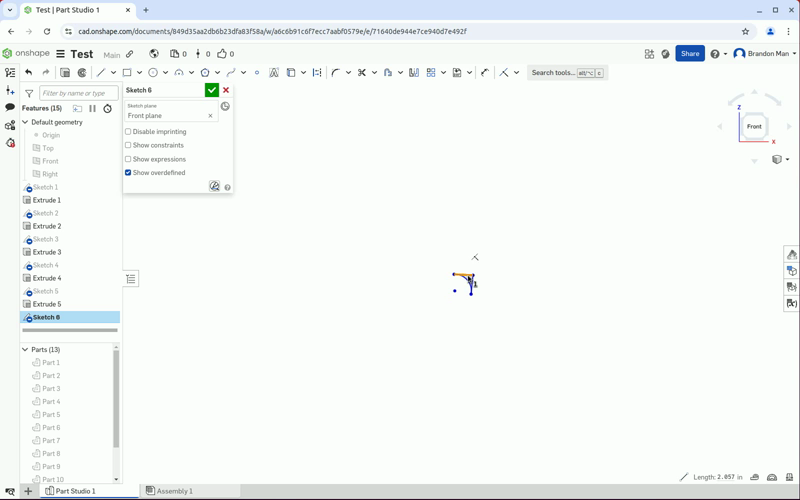
scroll(-6)
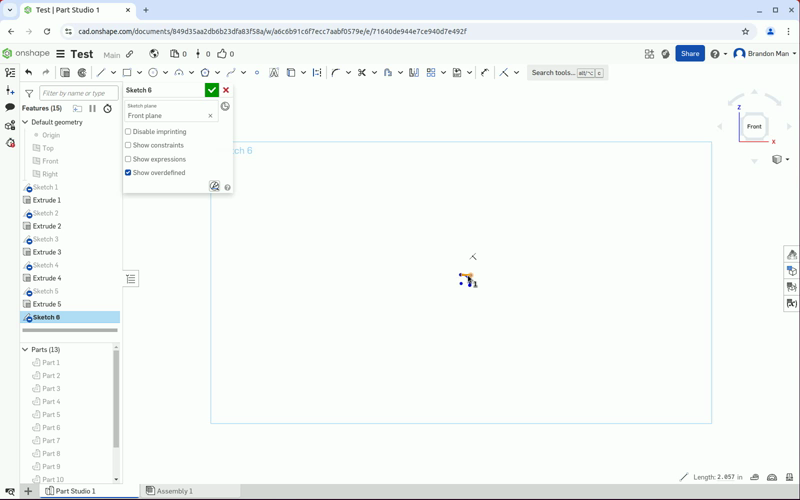
mouse_move(69, 352)
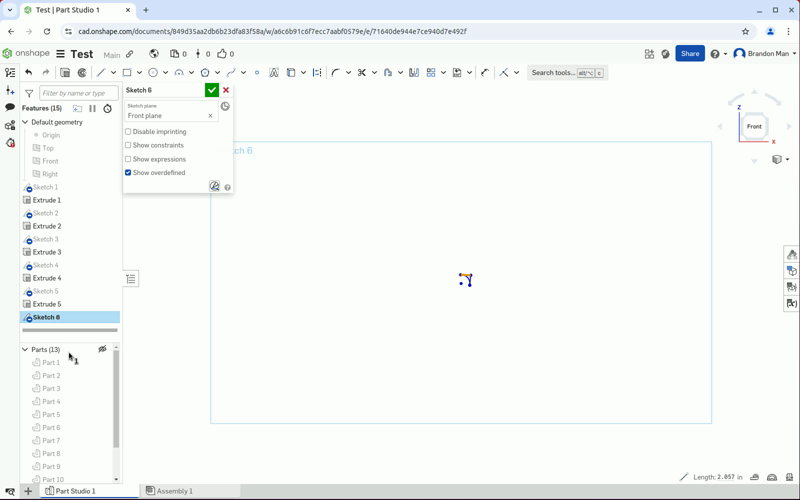
key(shift+y)
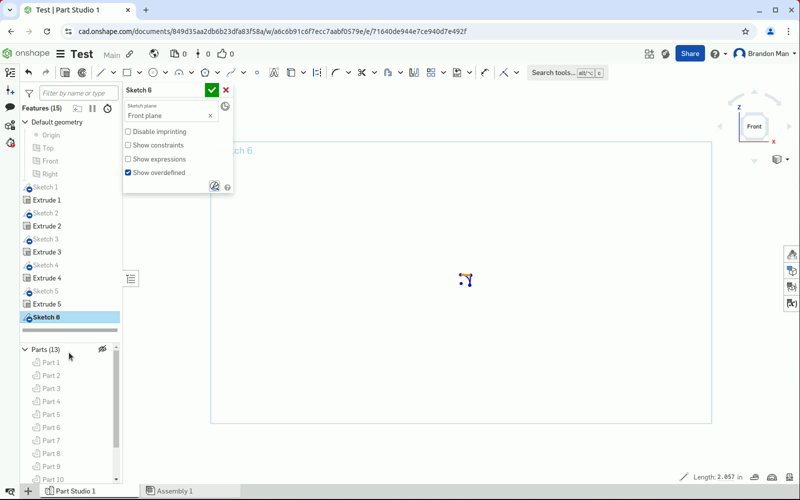
key(shift+e)
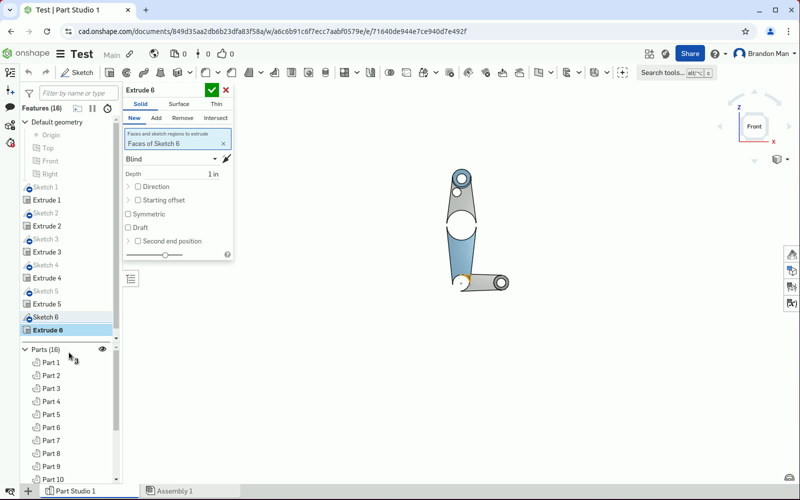
mouse_move(143, 106)
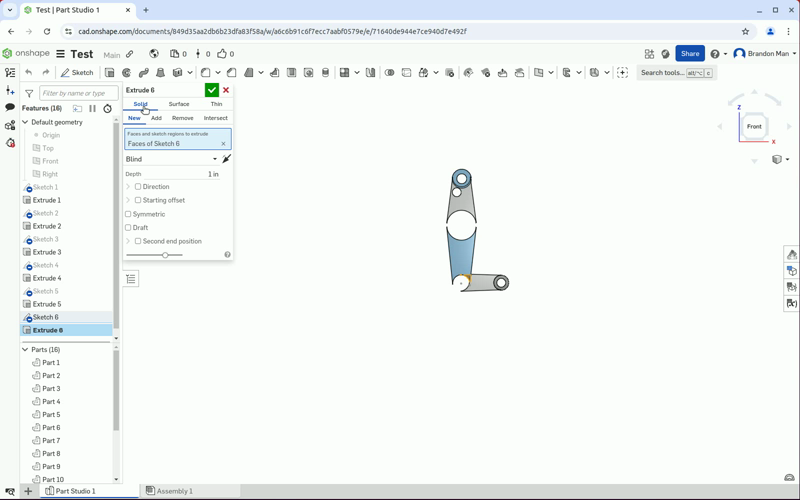
click(143, 106)
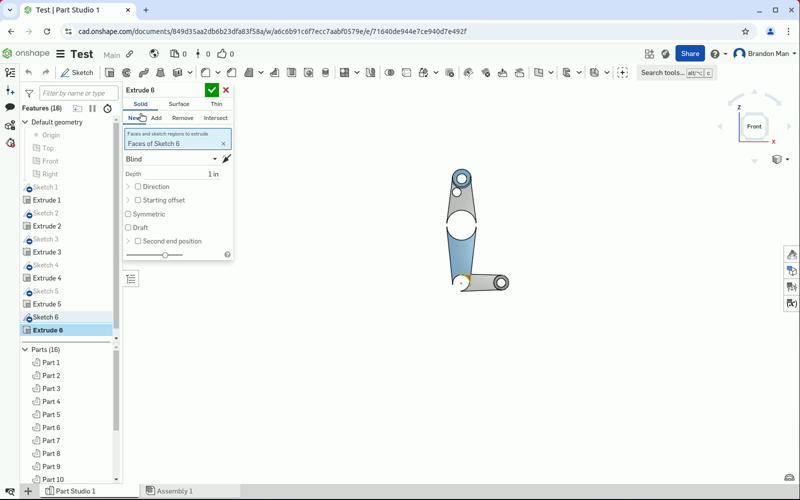
mouse_move(137, 120)
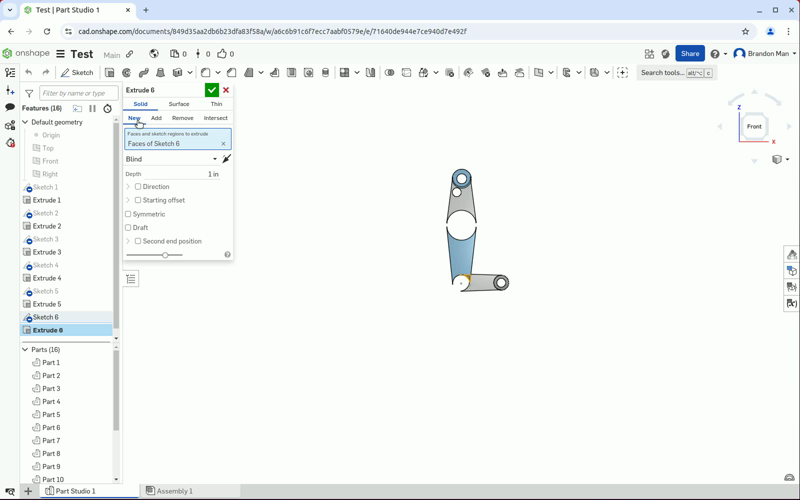
click(137, 120)
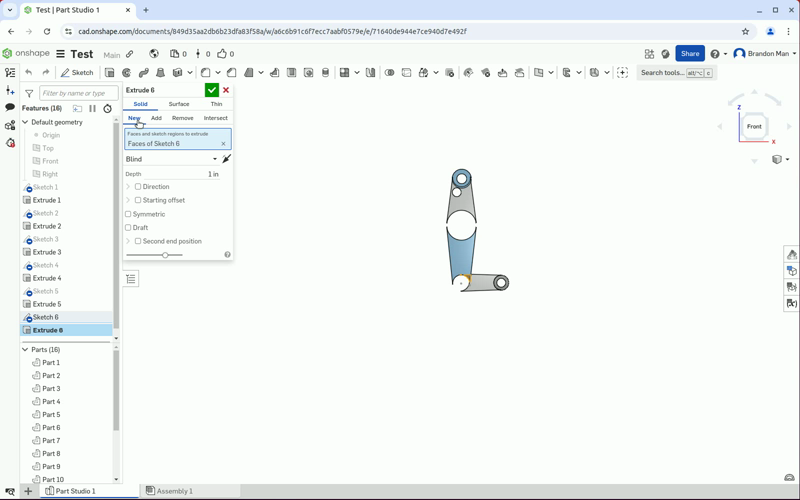
key(tab, 4)
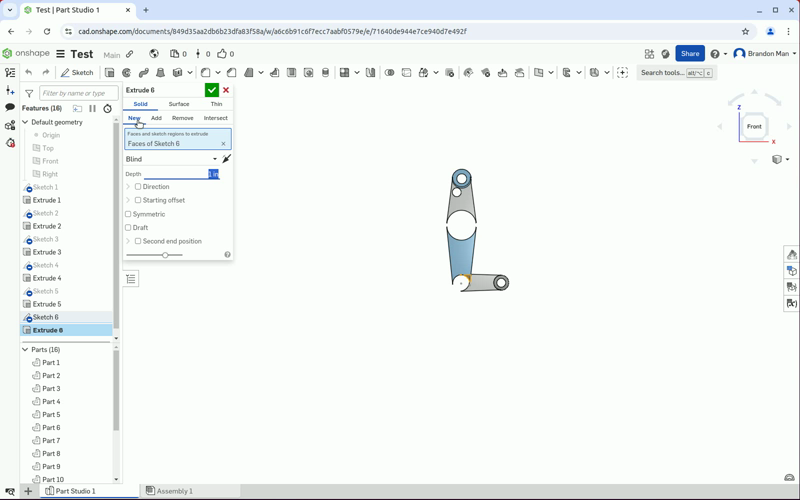
text(4.814)
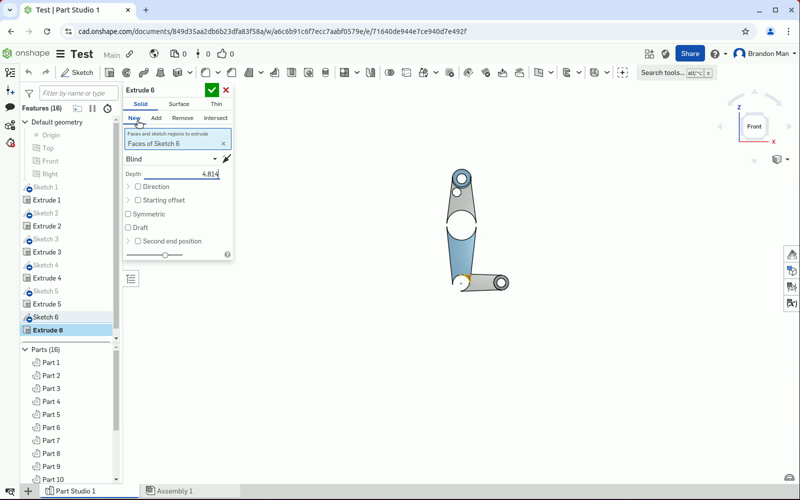
key(enter)
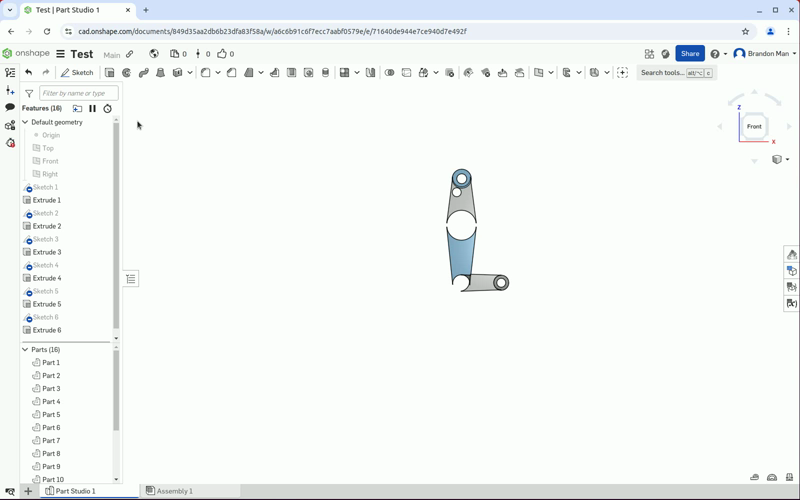
key(shift+h)
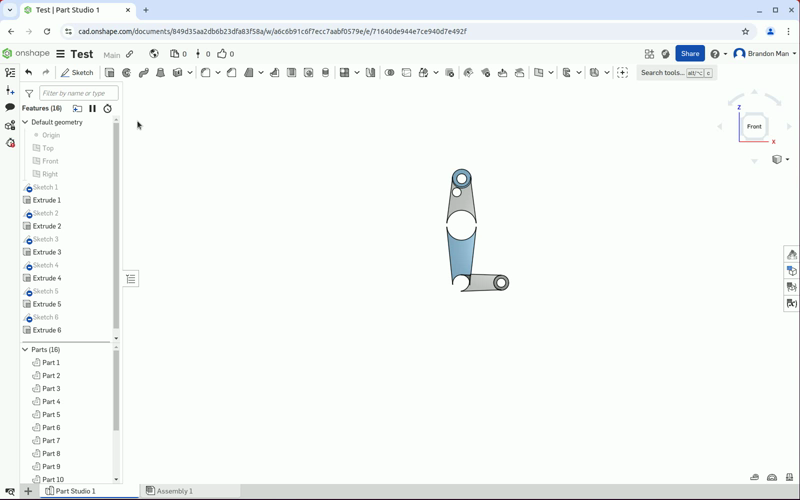
key(shift+h)
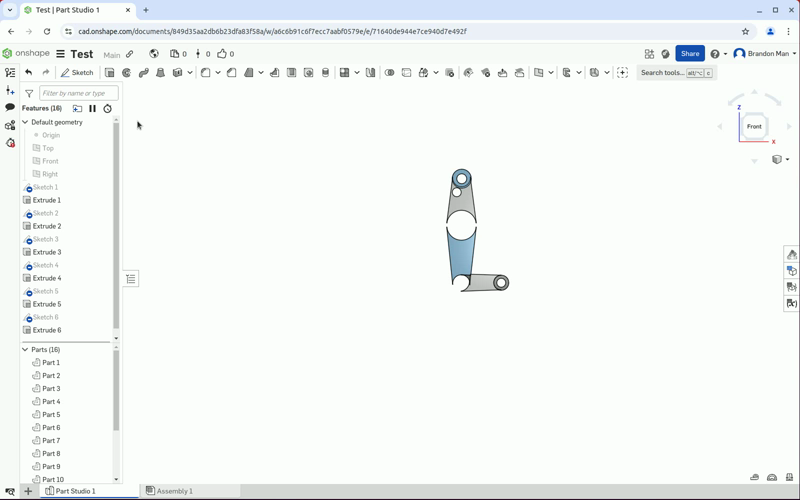
mouse_move(69, 189)
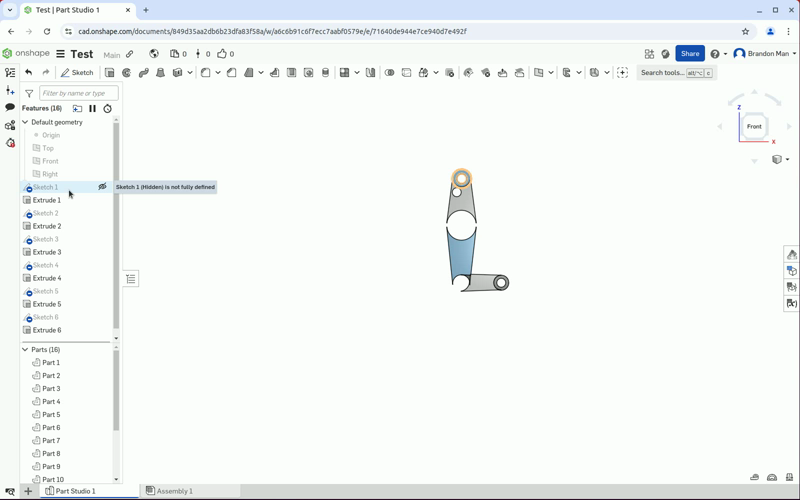
click(69, 189)
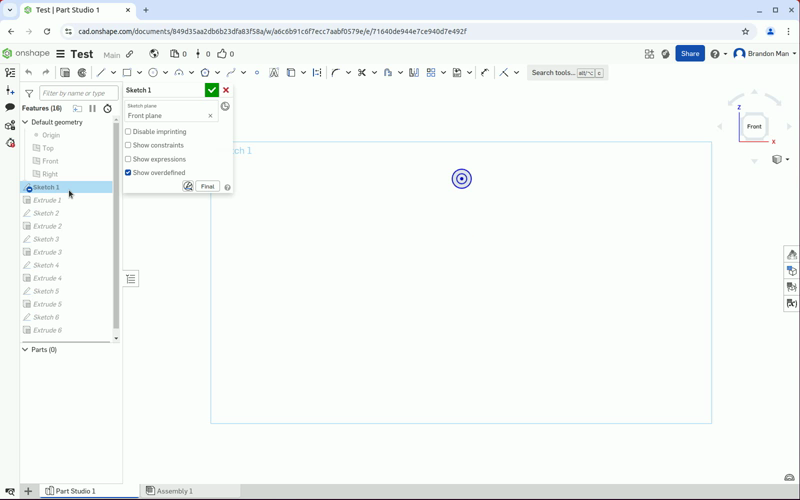
mouse_move(229, 92)
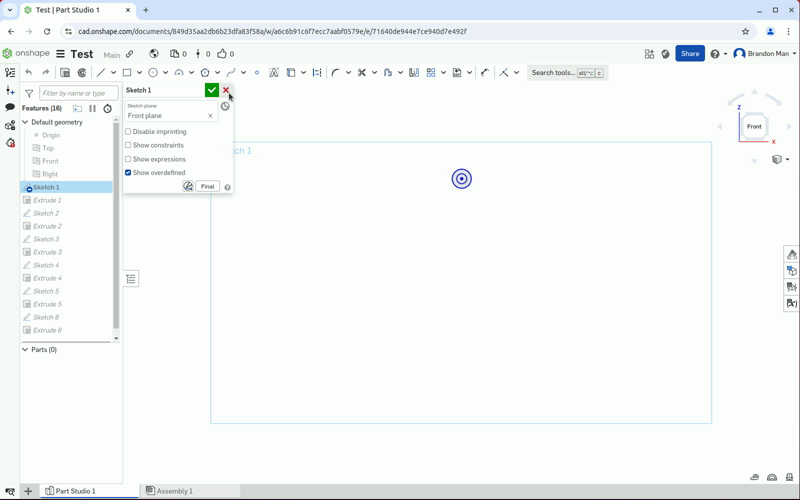
click(229, 92)
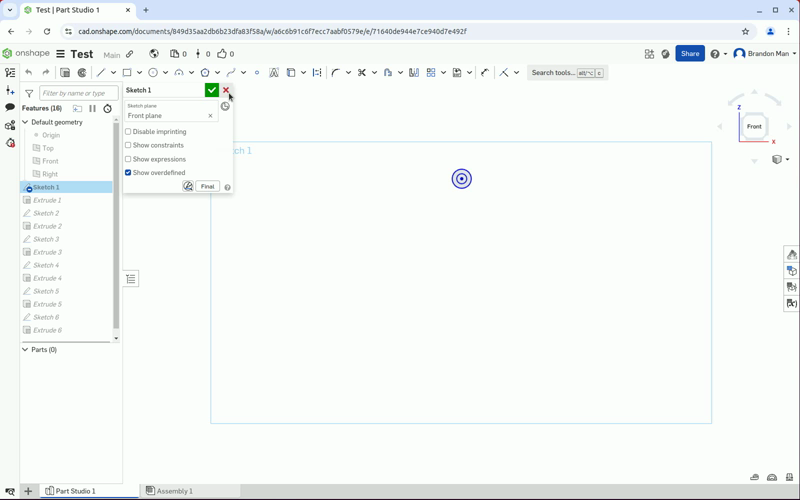
key(shift+s)
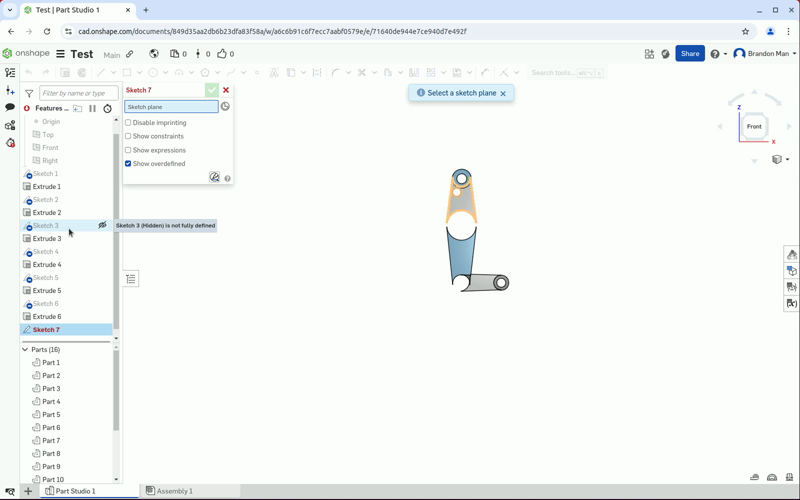
scroll(3)
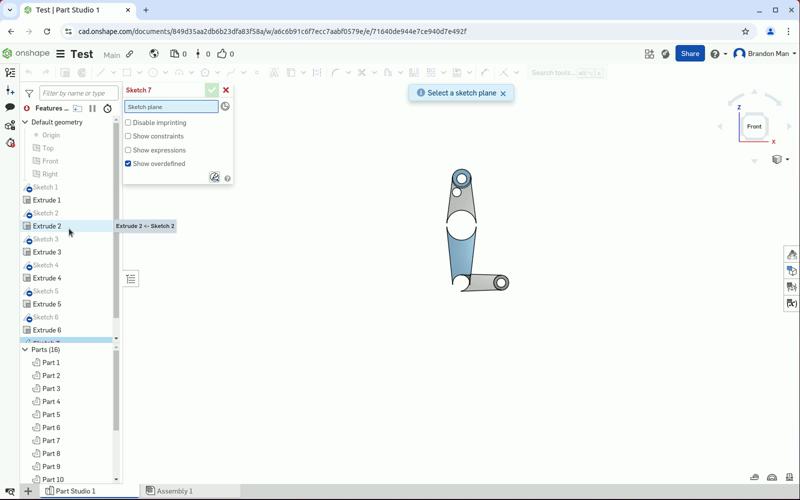
mouse_move(69, 163)
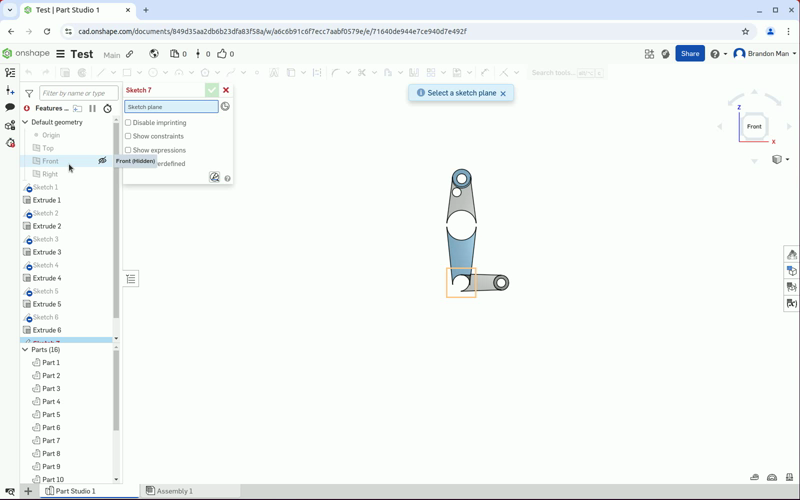
click(69, 163)
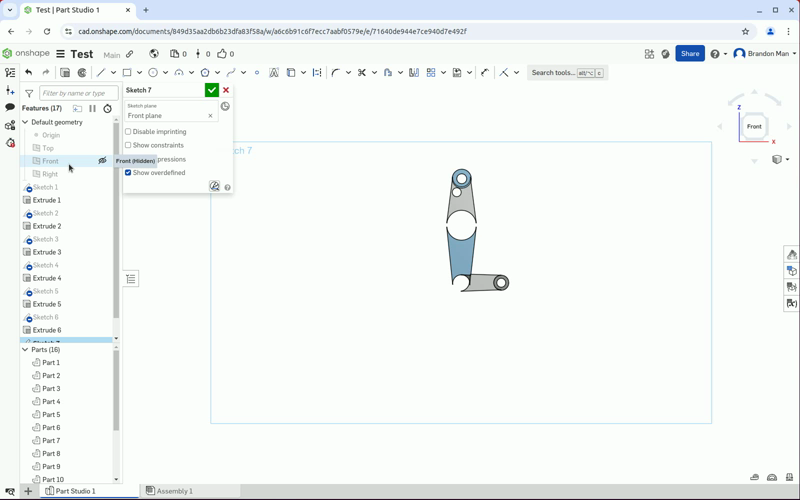
mouse_move(69, 352)
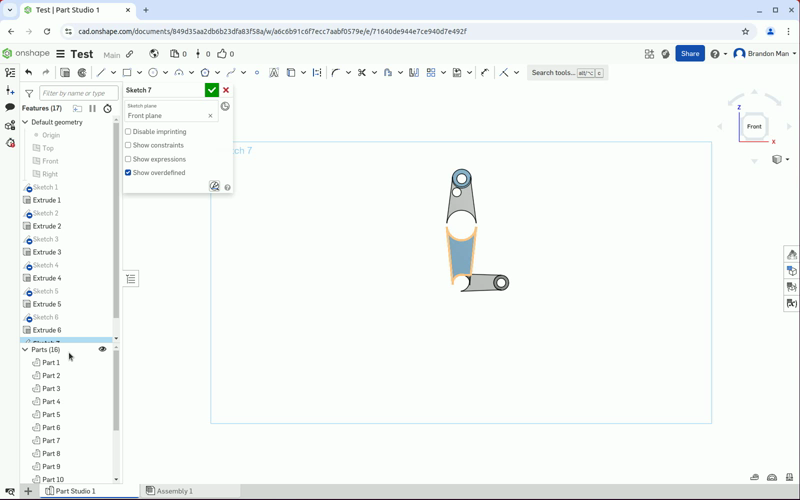
key(y)
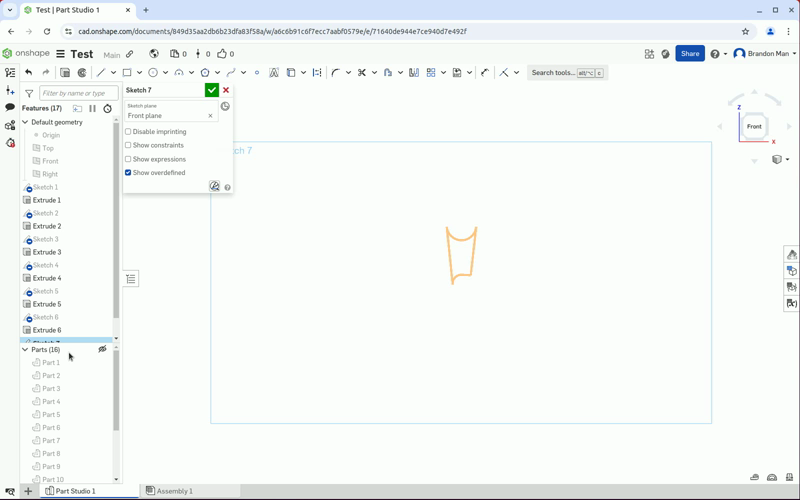
key(c)
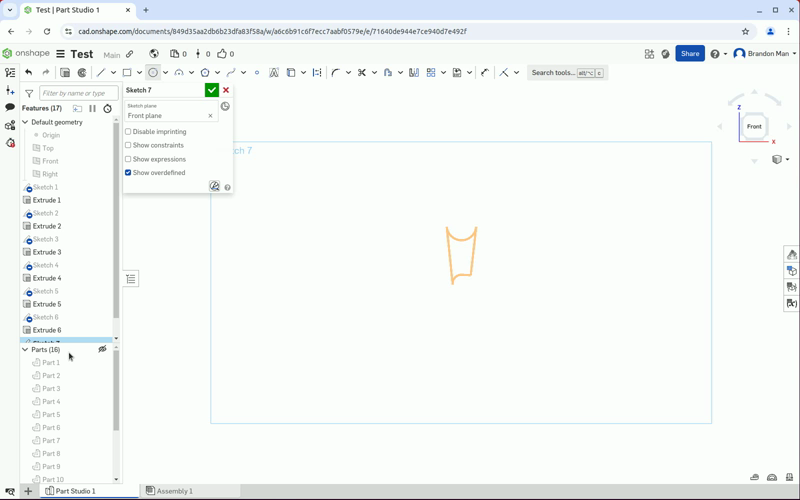
key_down(shift)
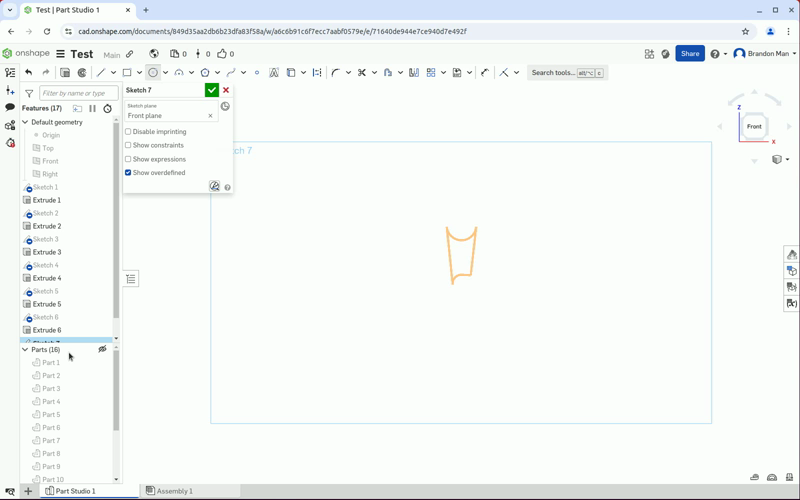
mouse_move(461, 225)
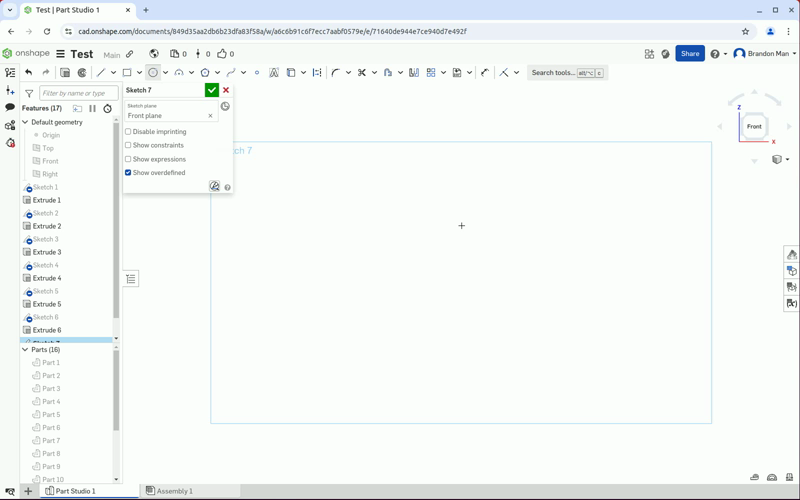
click(461, 225)
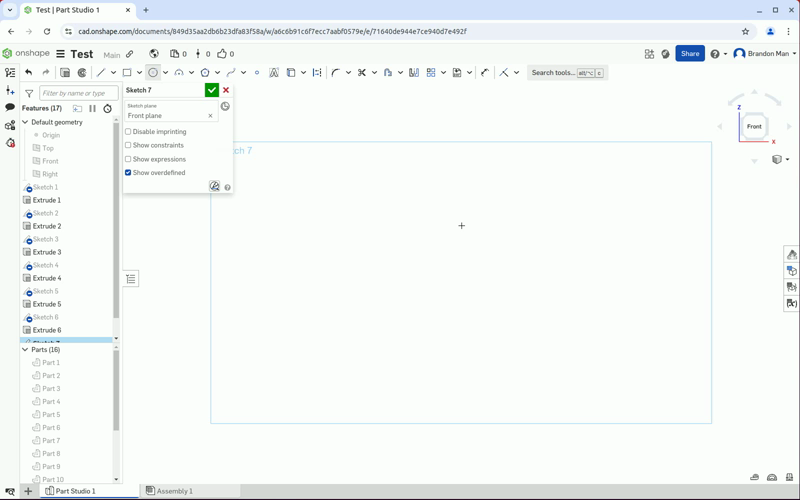
key_up(shift)
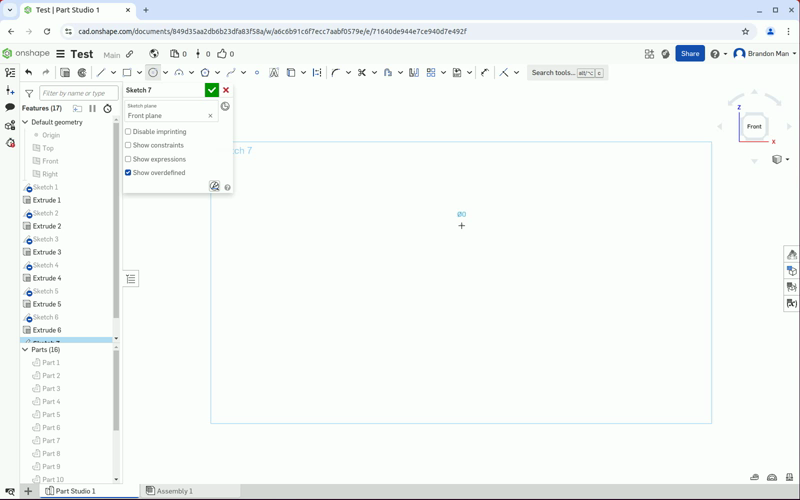
mouse_move(477, 225)
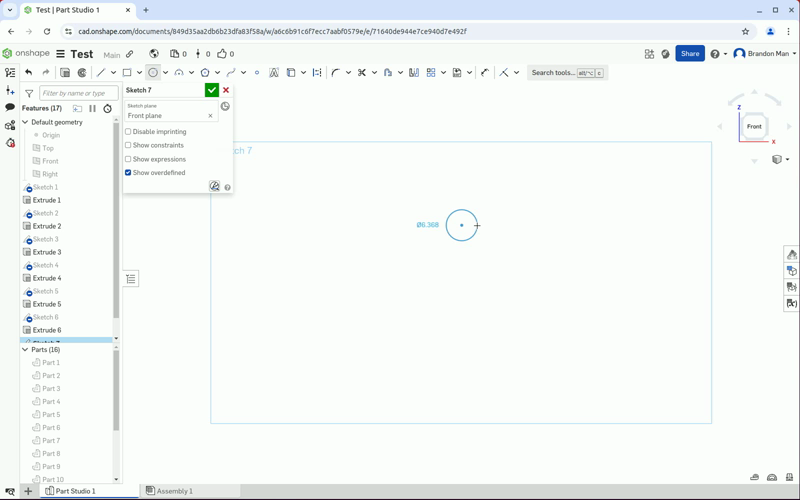
click(477, 225)
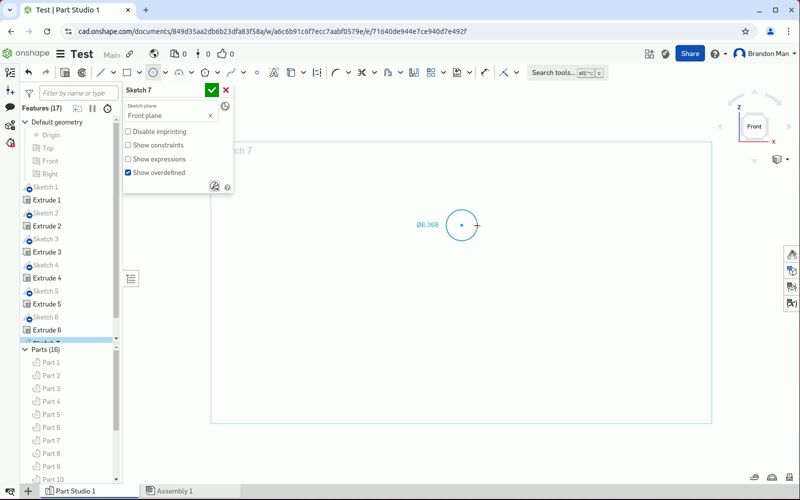
key(esc)
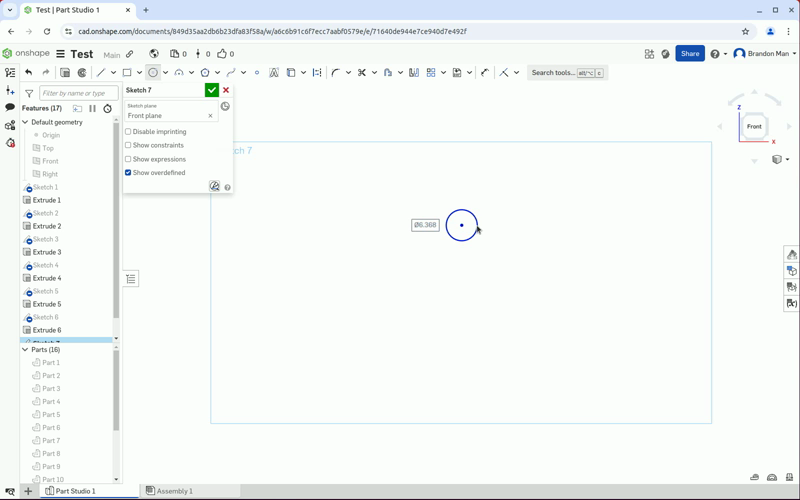
key(c)
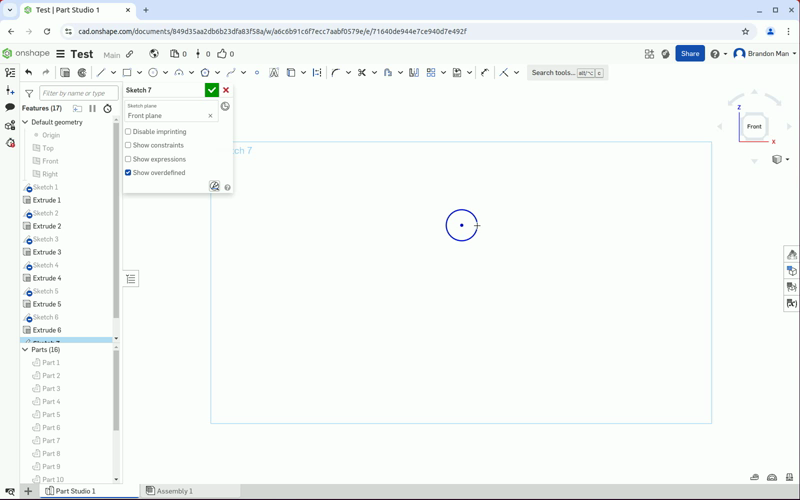
key_down(shift)
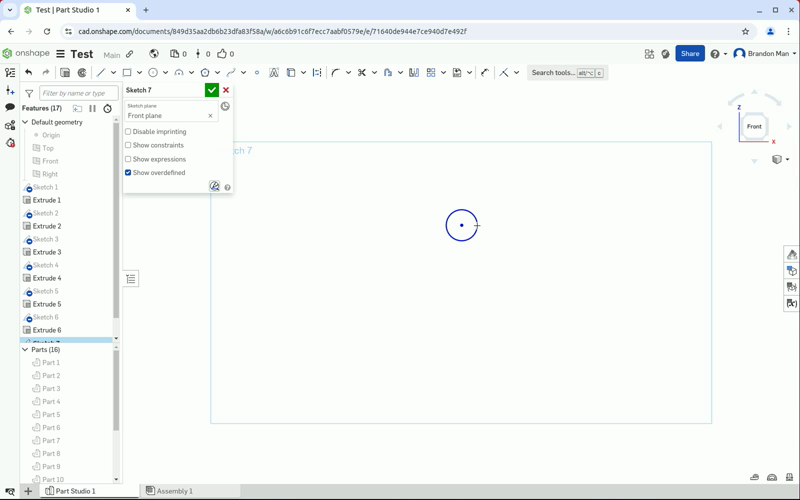
mouse_move(461, 225)
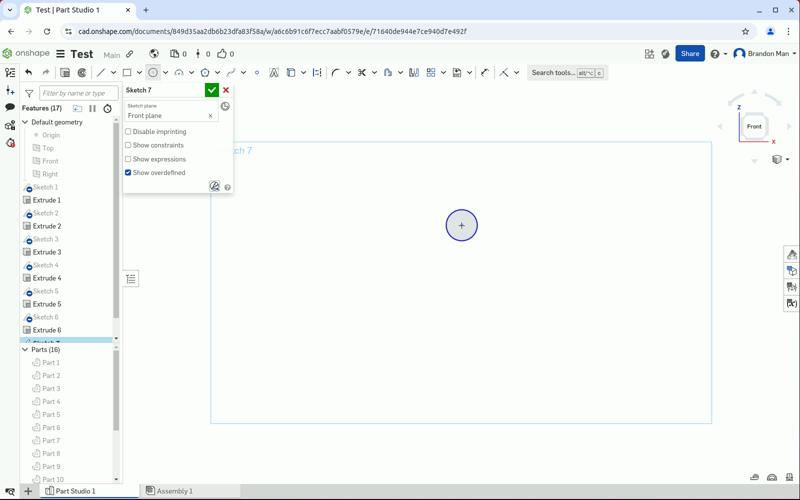
click(461, 225)
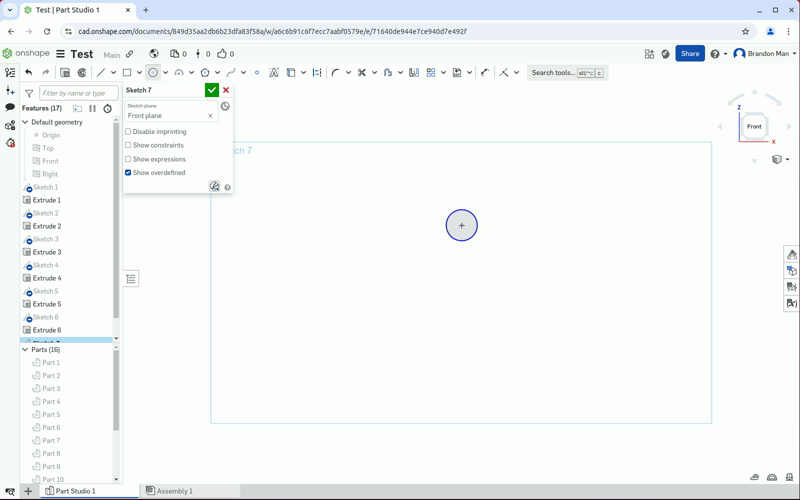
key_up(shift)
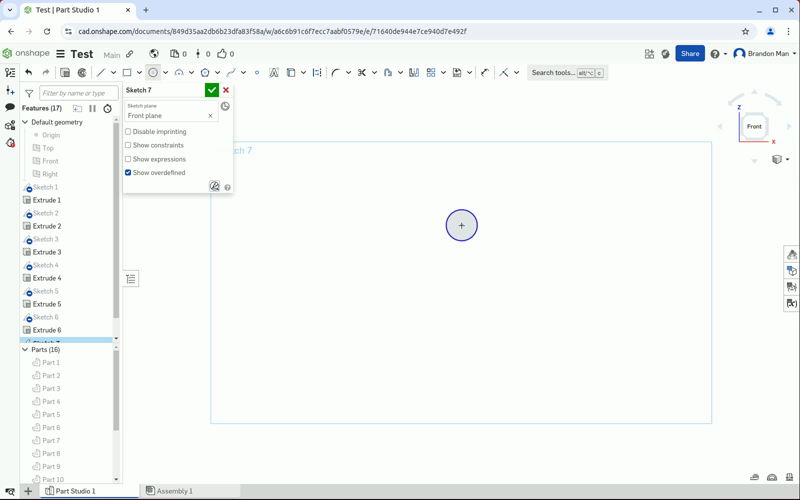
mouse_move(466, 225)
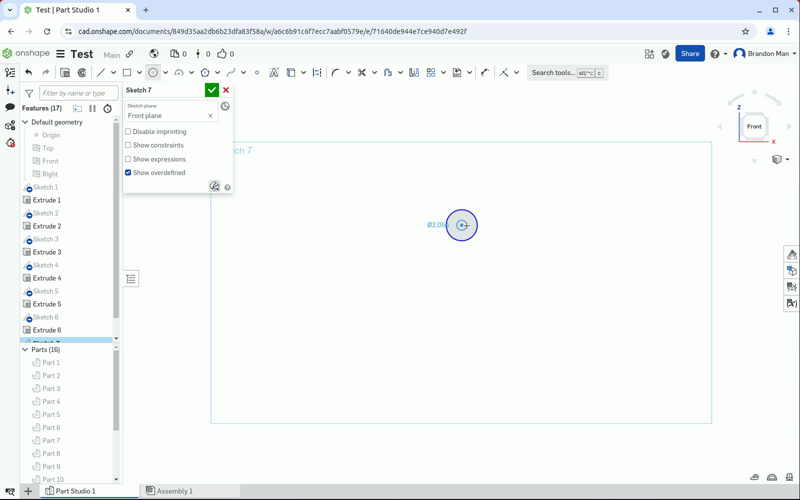
click(466, 225)
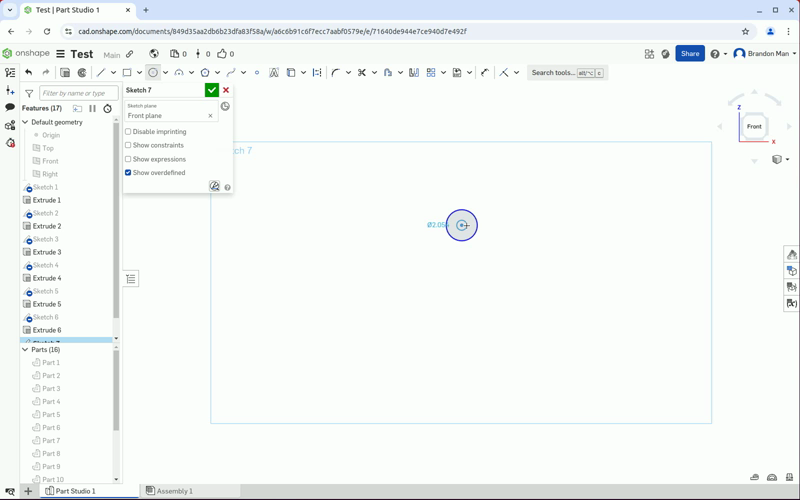
key(esc)
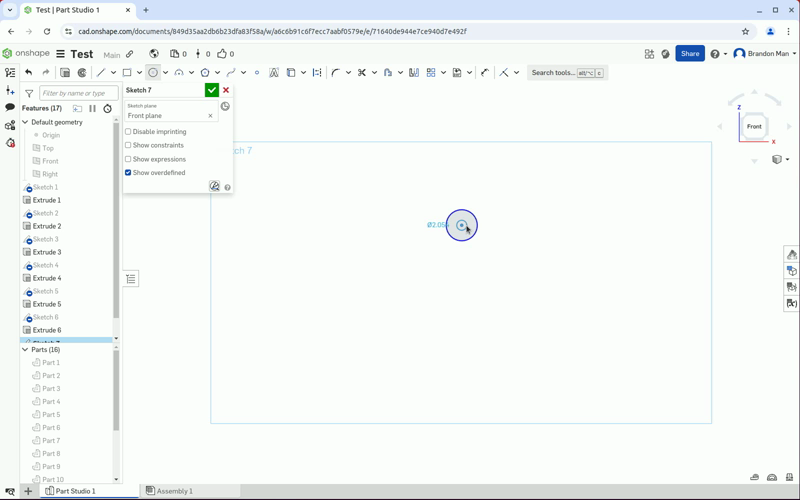
mouse_move(471, 219)
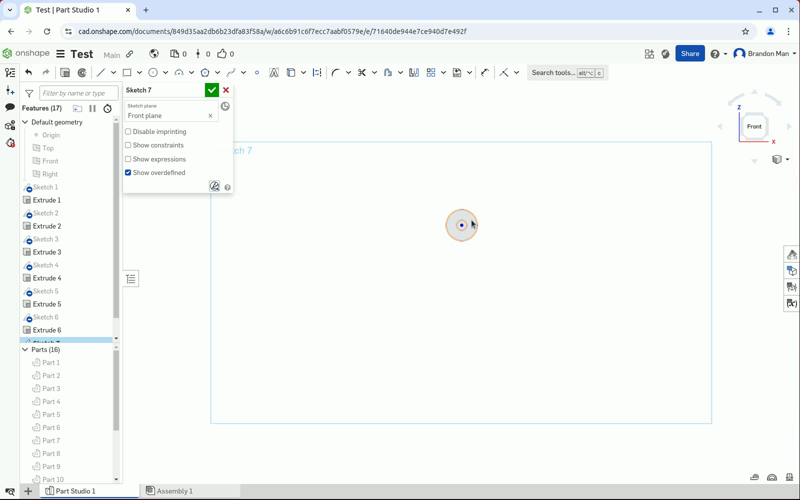
scroll(6)
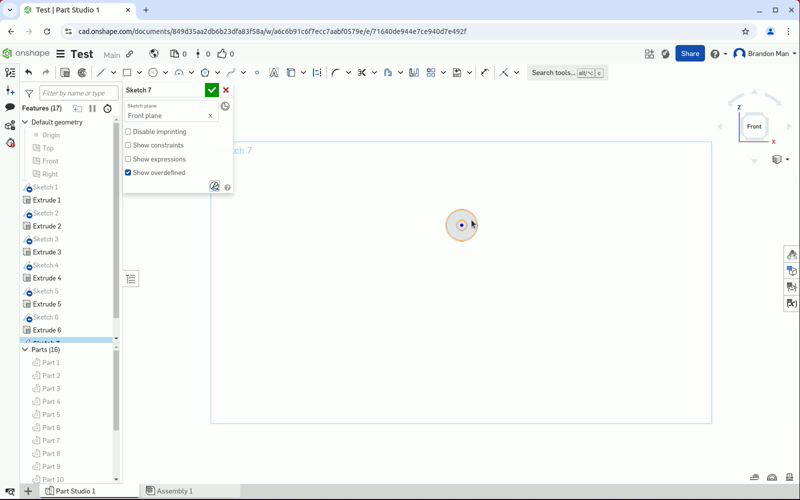
scroll(6)
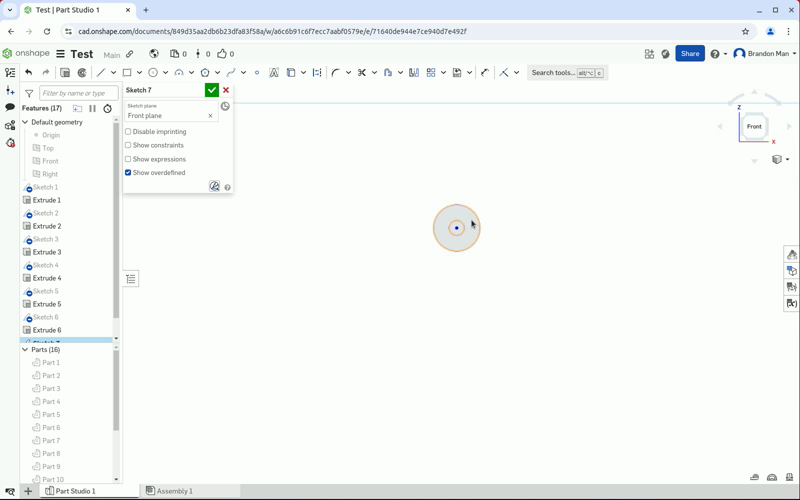
scroll(6)
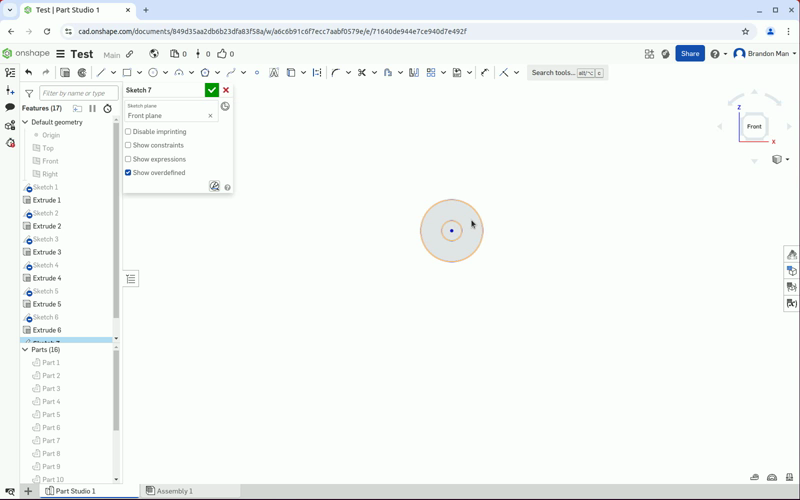
scroll(6)
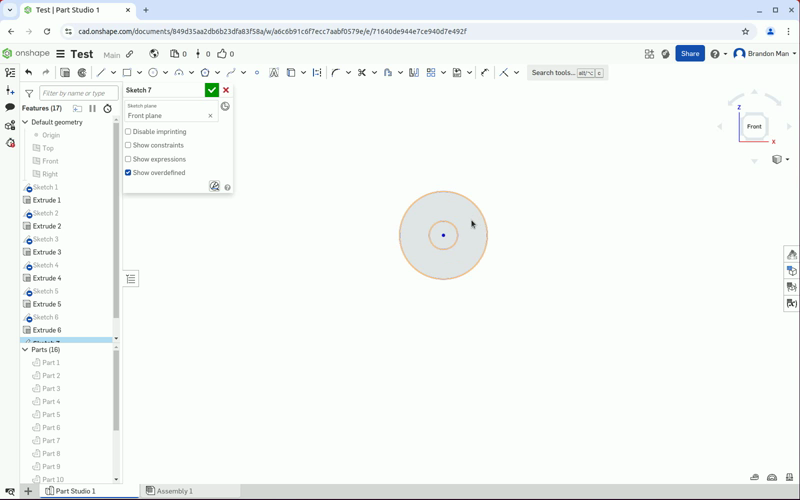
scroll(6)
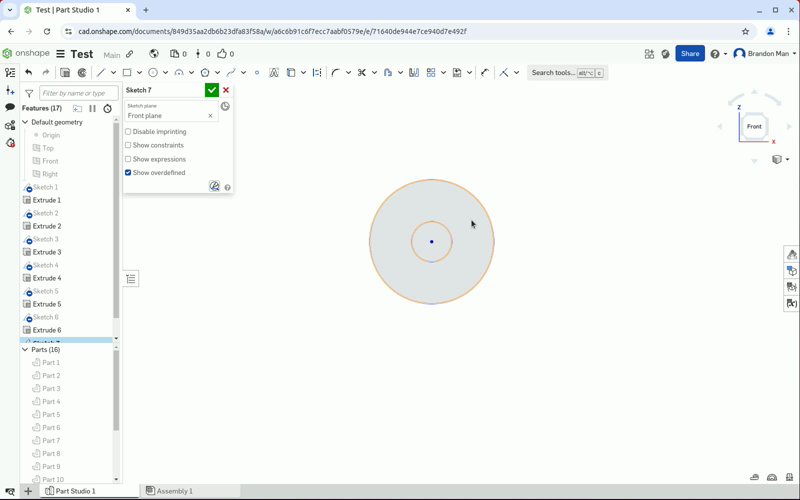
scroll(6)
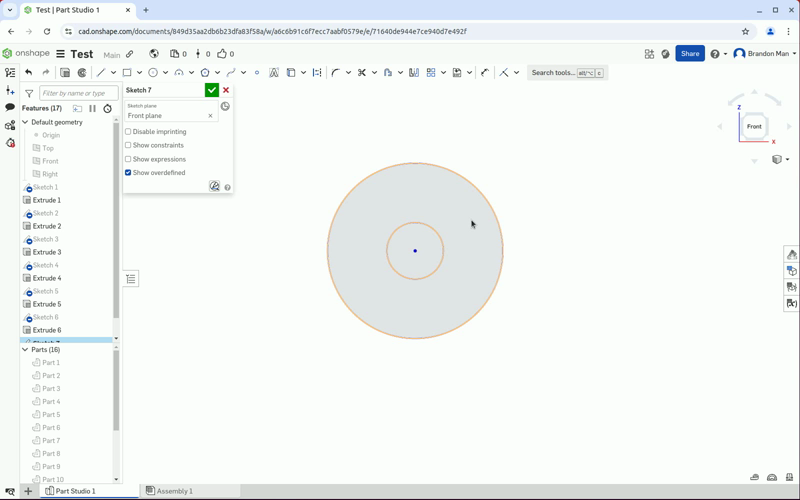
scroll(6)
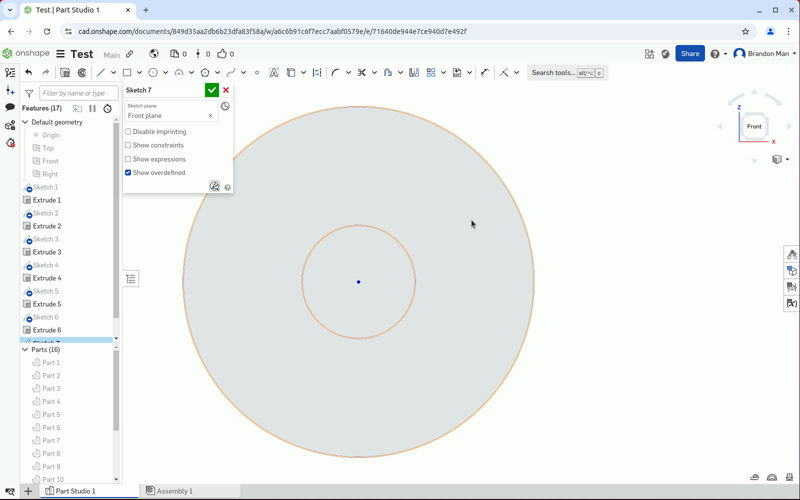
click(471, 219)
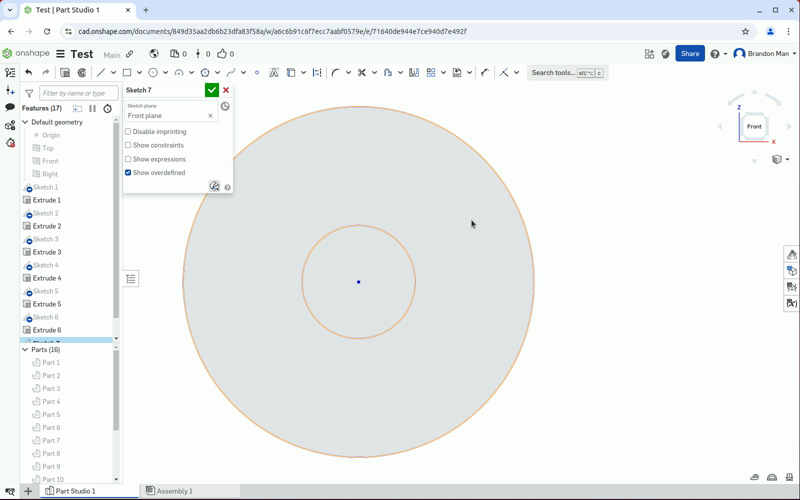
scroll(-6)
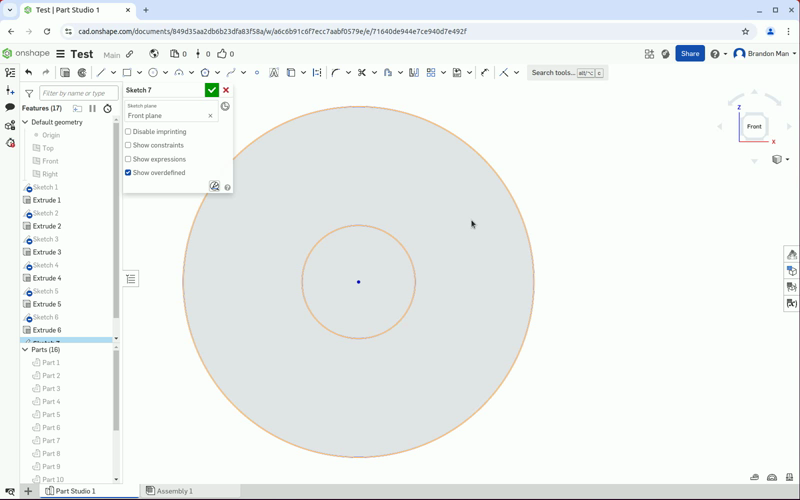
scroll(-6)
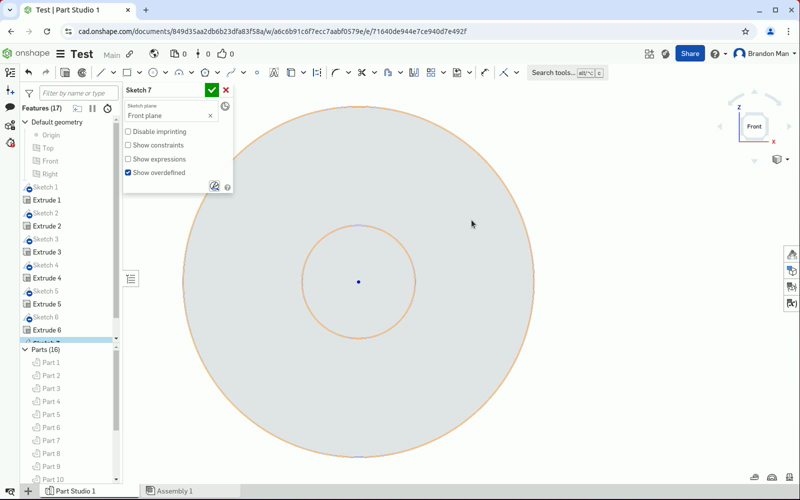
scroll(-6)
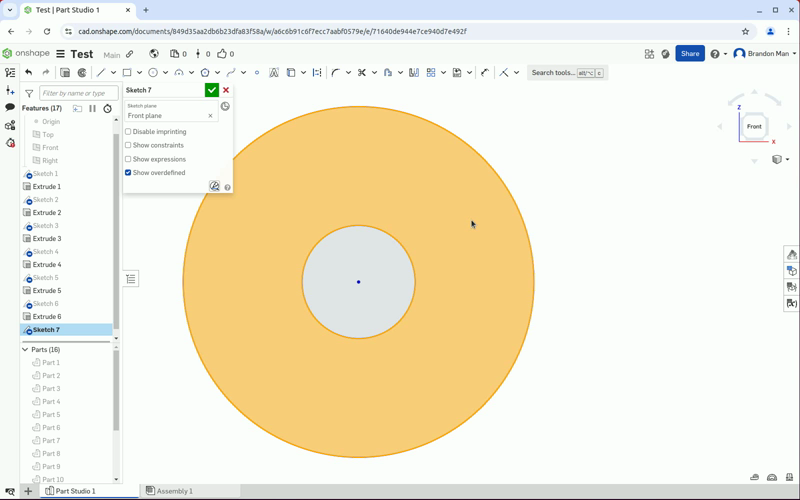
scroll(-6)
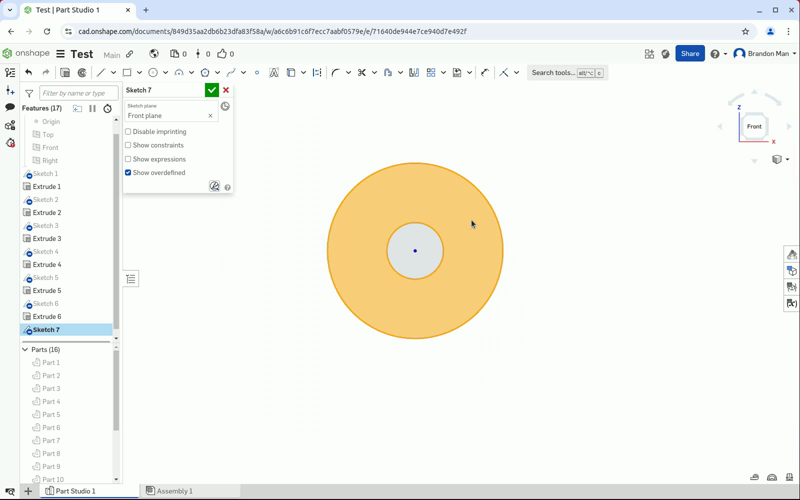
scroll(-6)
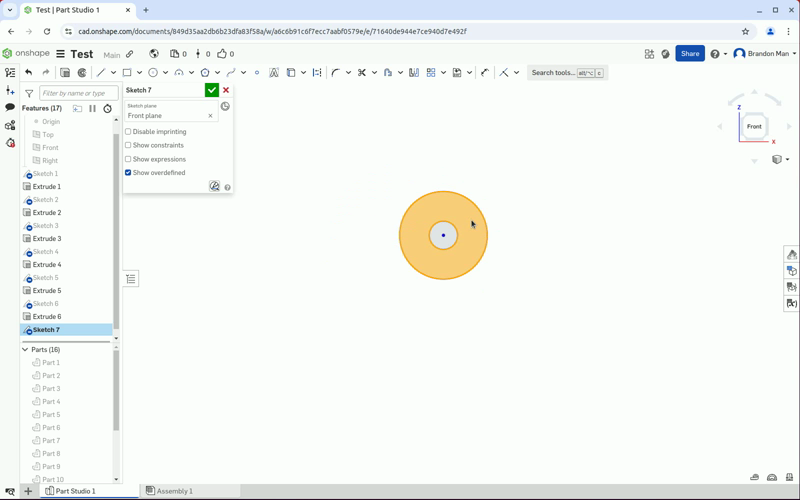
scroll(-6)
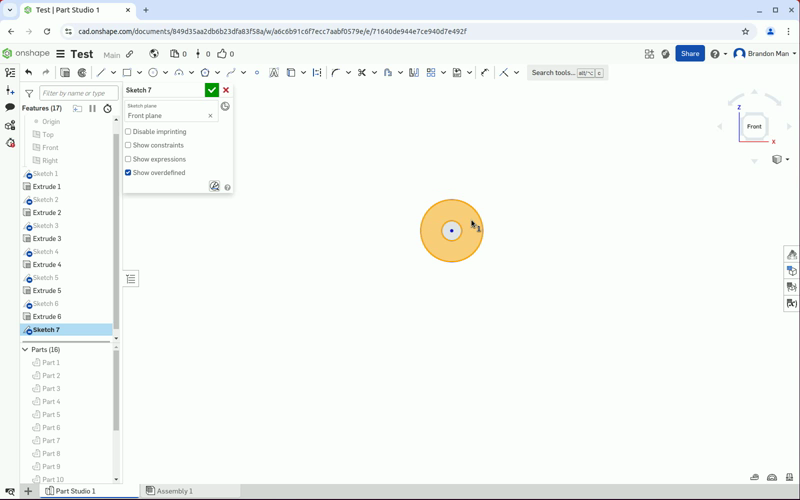
scroll(-6)
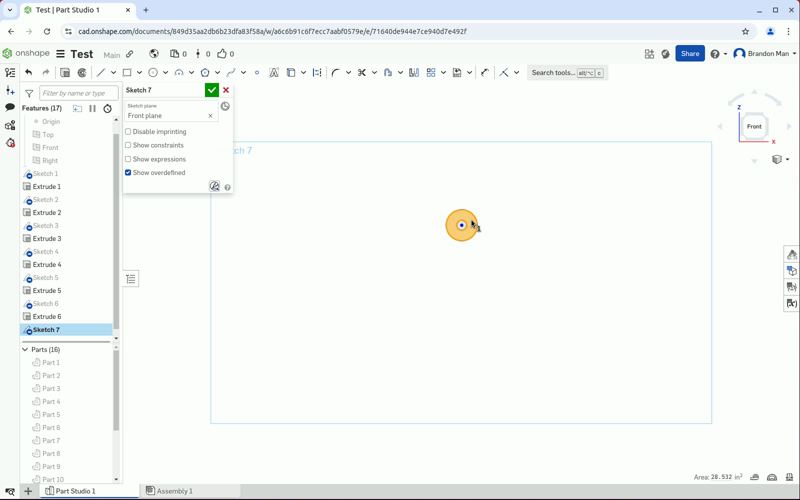
mouse_move(69, 352)
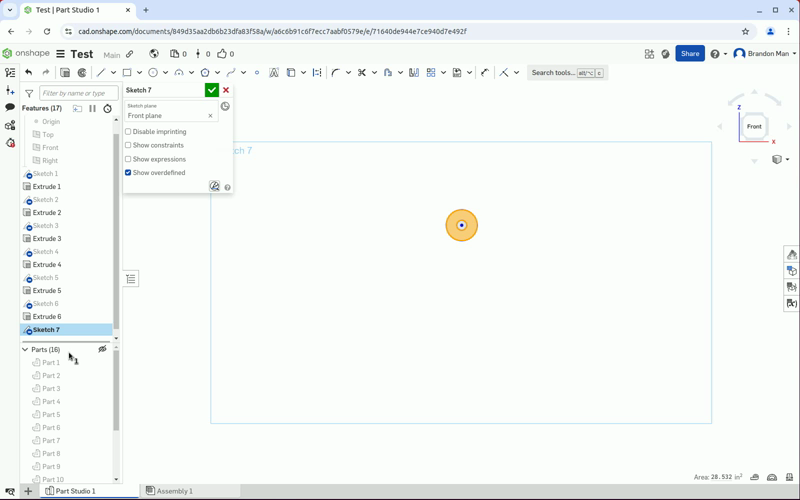
key(shift+y)
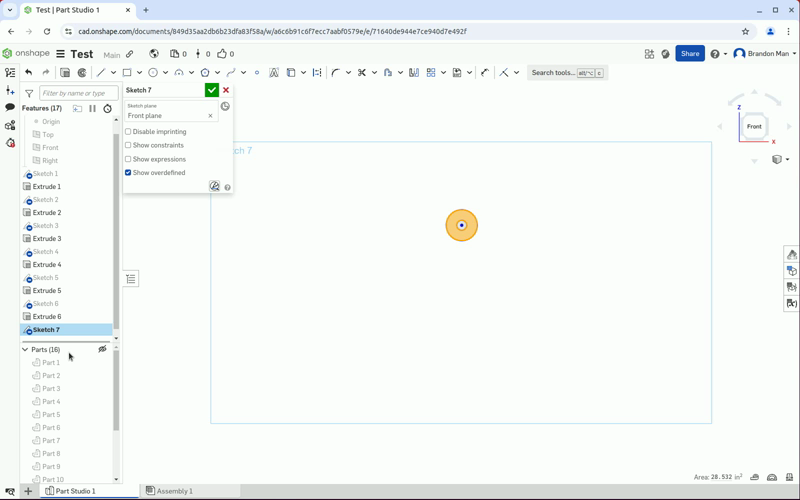
key(shift+e)
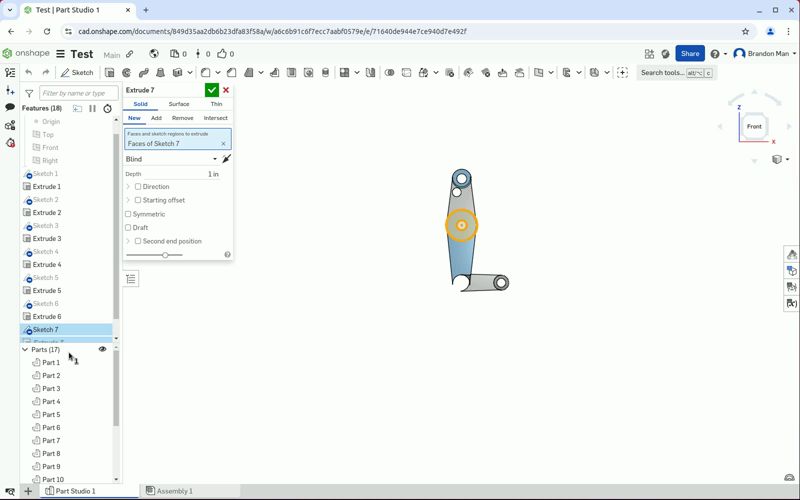
mouse_move(143, 106)
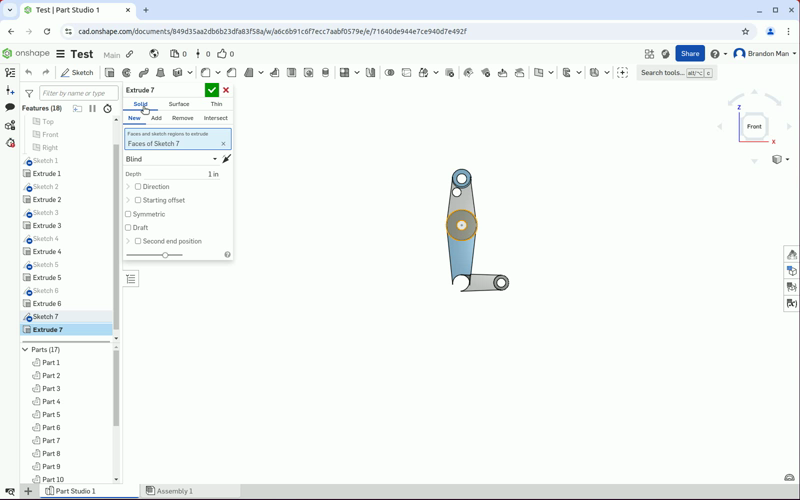
click(143, 106)
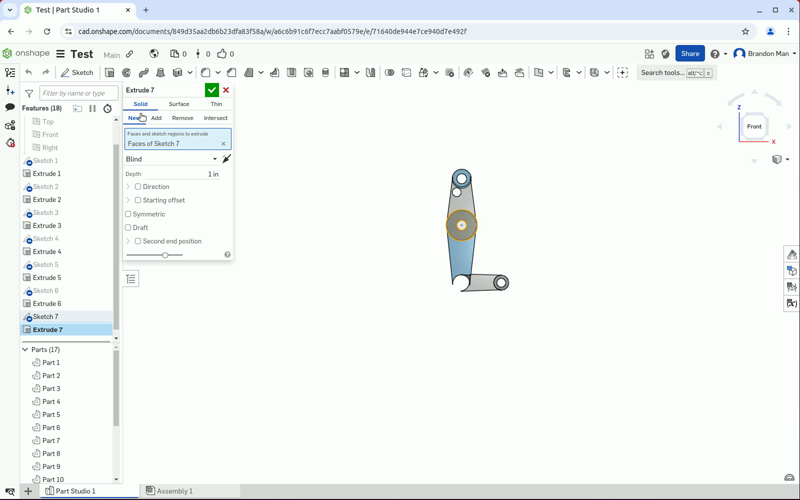
mouse_move(137, 120)
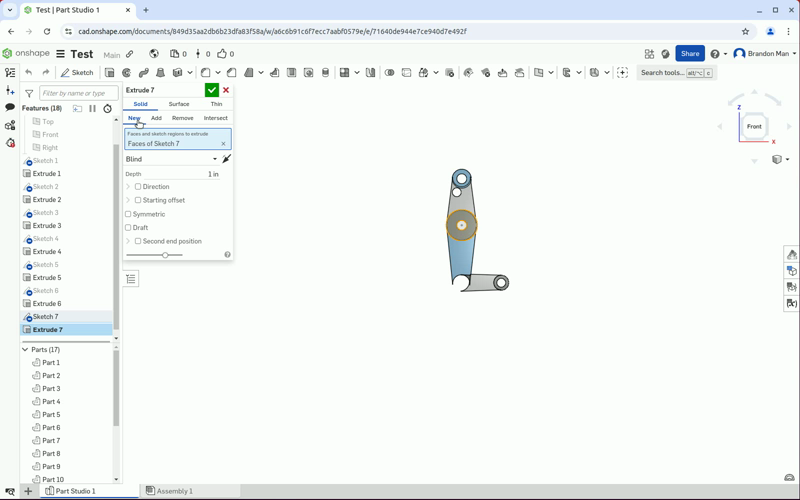
click(137, 120)
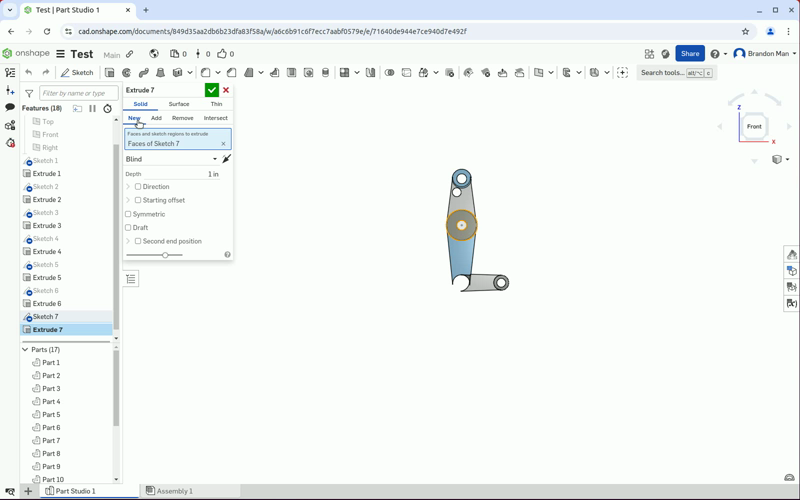
key(tab, 4)
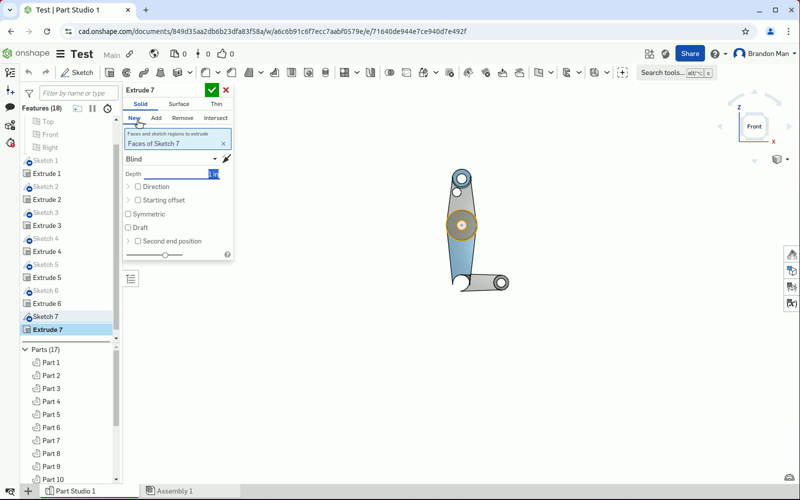
text(4.814)
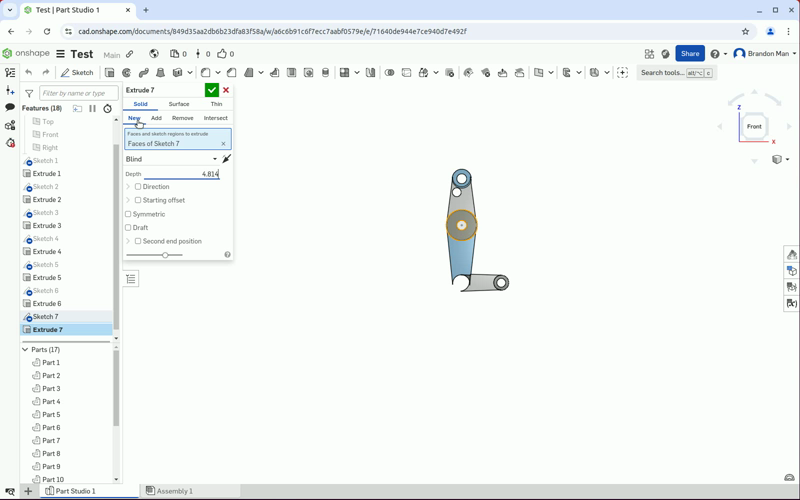
key(enter)
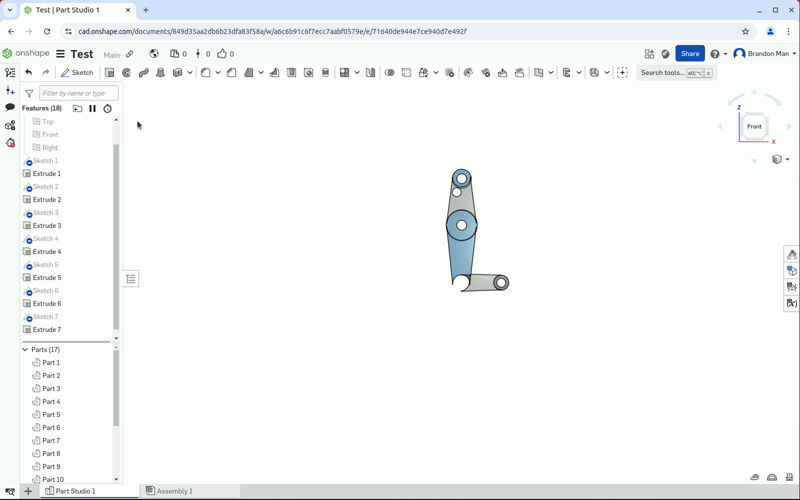
key(shift+h)
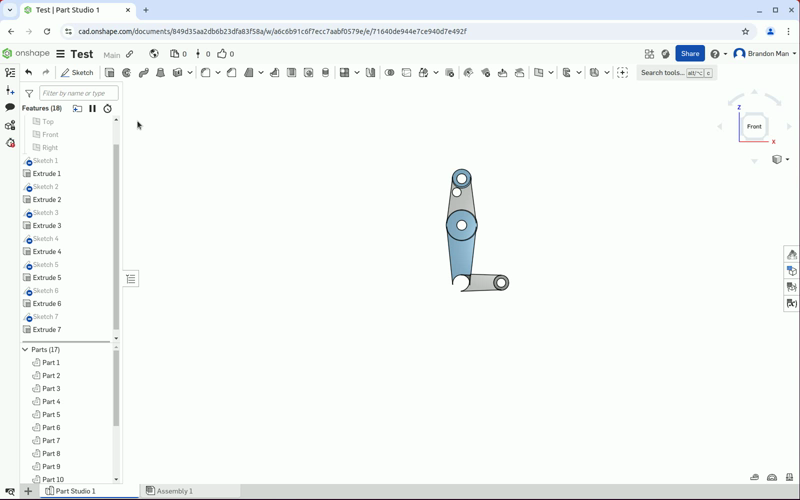
key(shift+h)
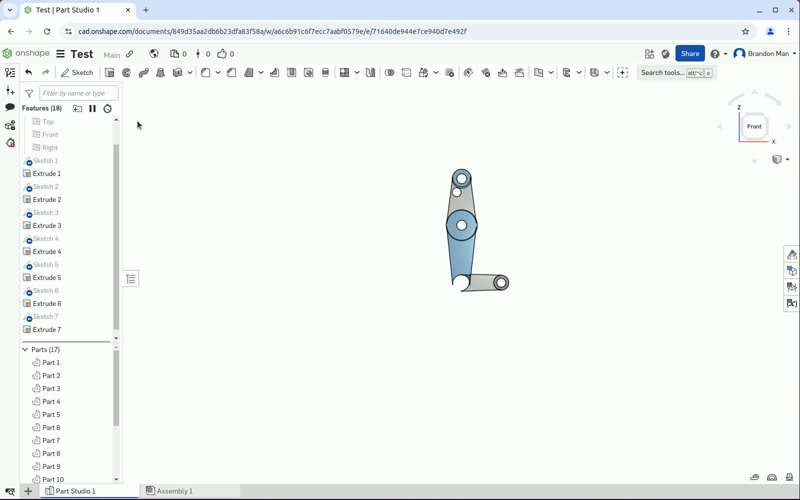
mouse_move(69, 163)
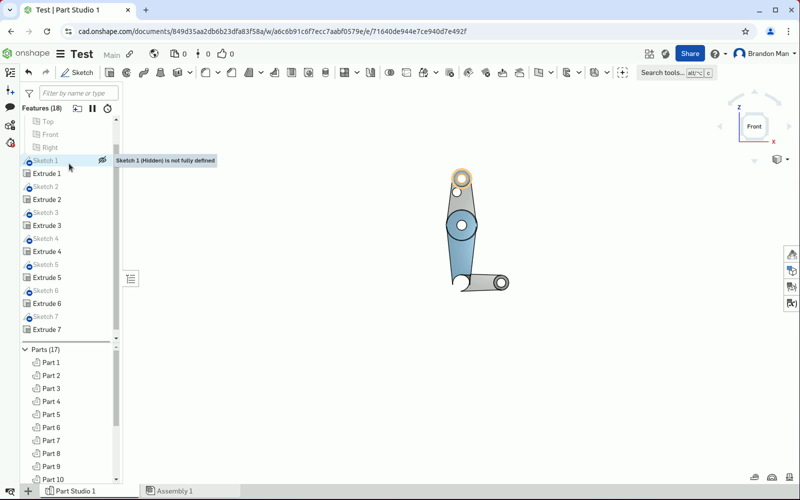
click(69, 163)
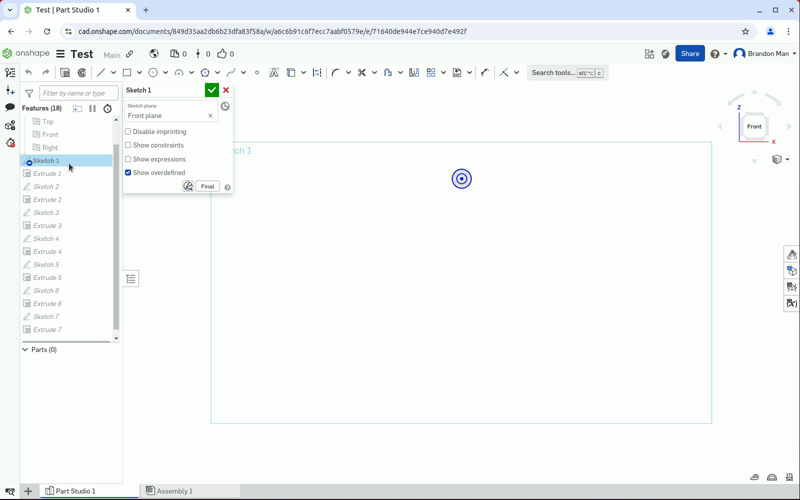
mouse_move(229, 92)
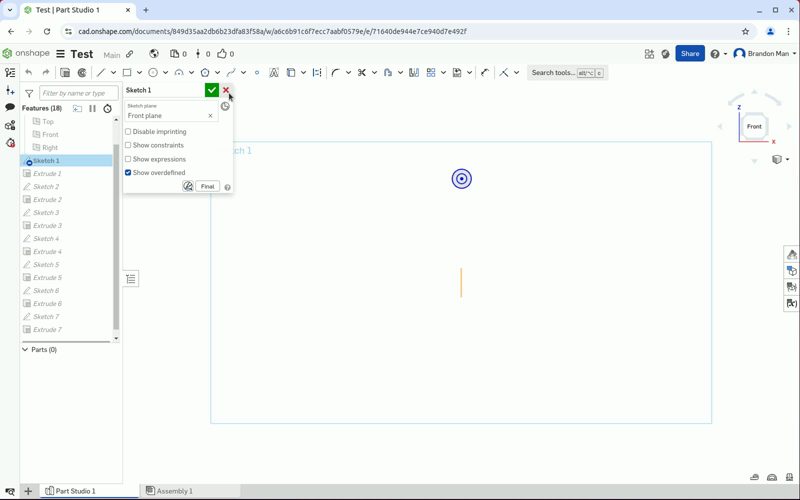
click(229, 92)
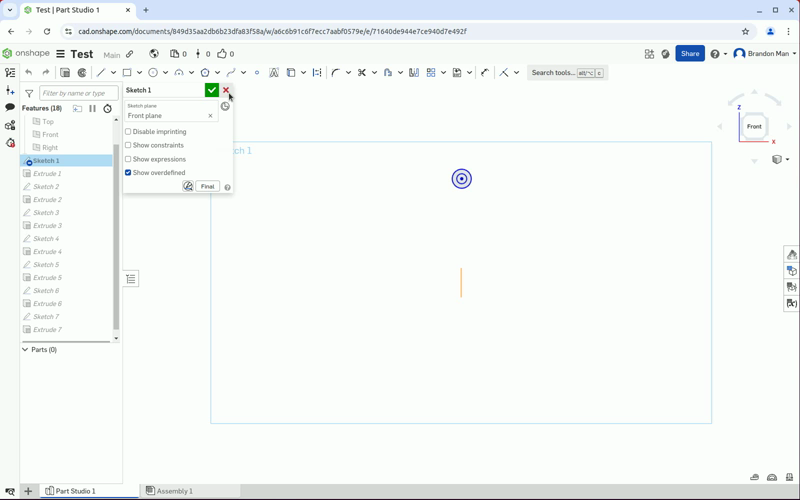
key(shift+s)
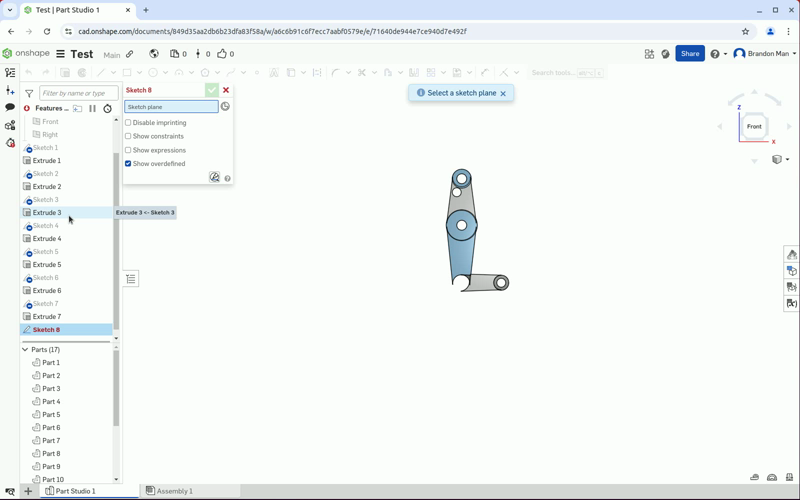
scroll(3)
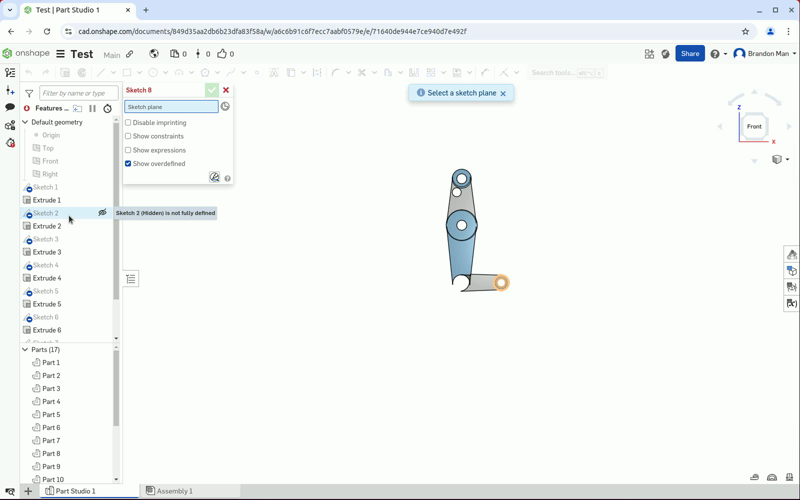
mouse_move(69, 163)
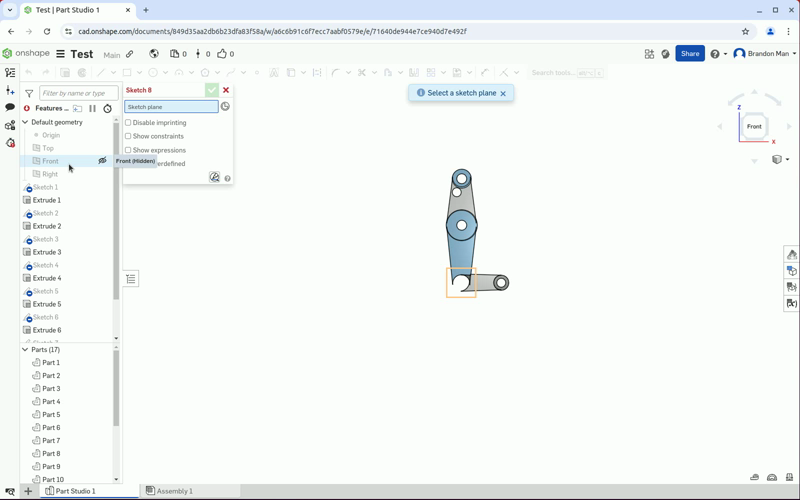
click(69, 163)
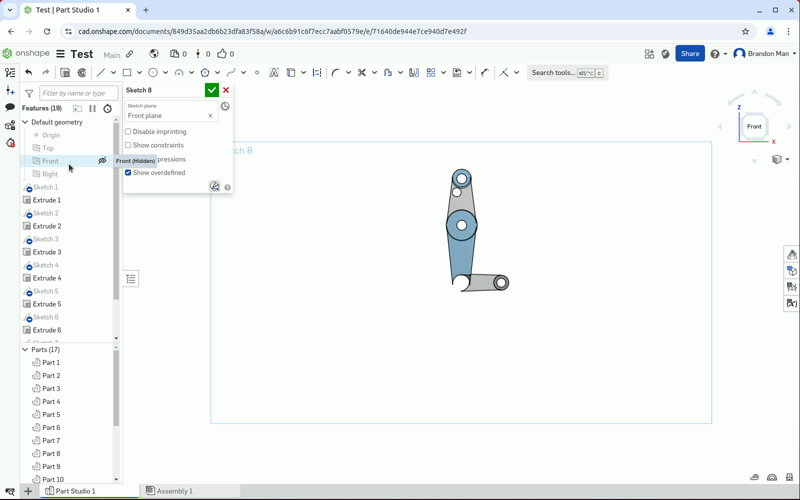
mouse_move(69, 352)
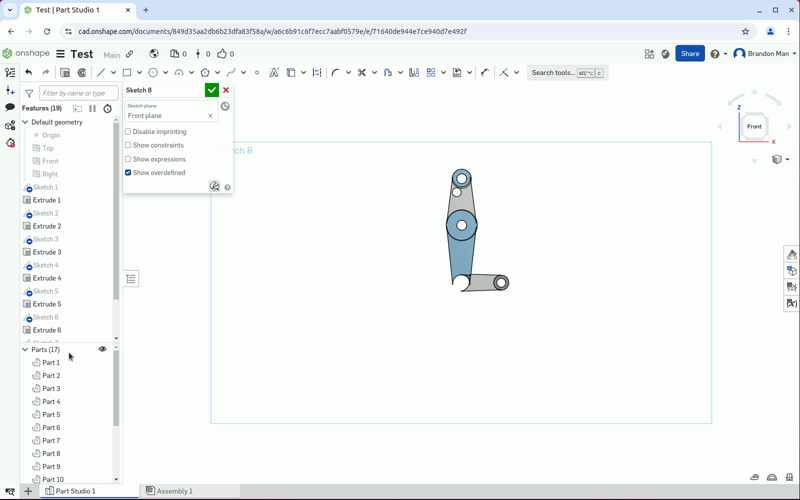
key(y)
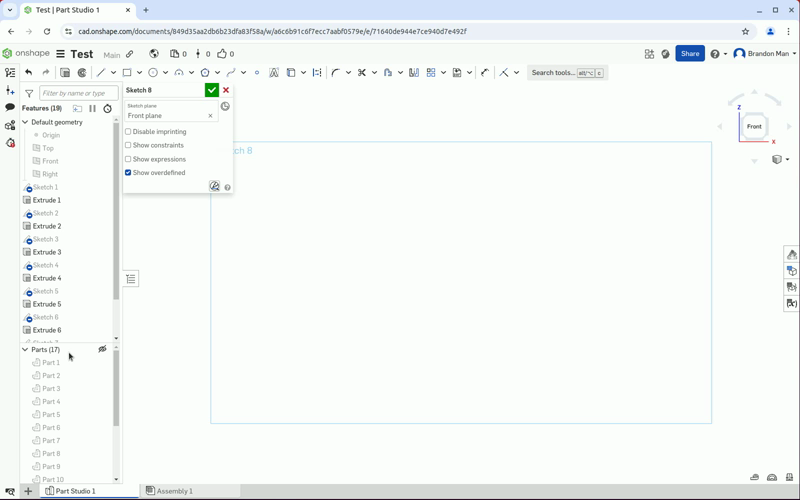
key(c)
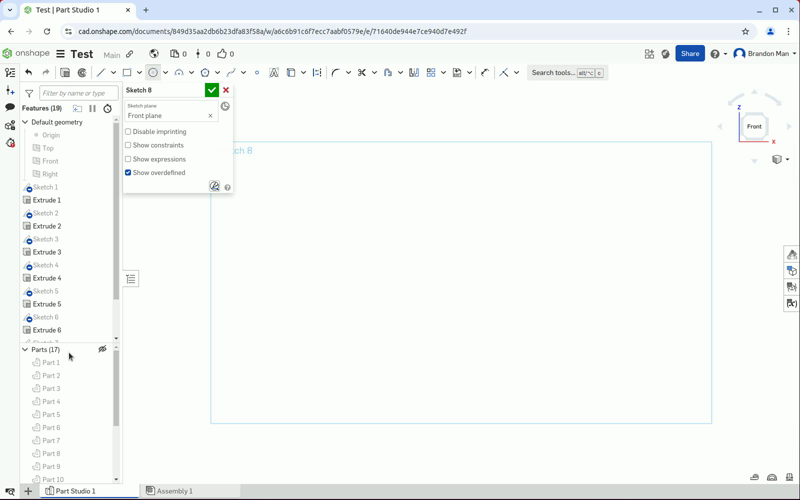
key_down(shift)
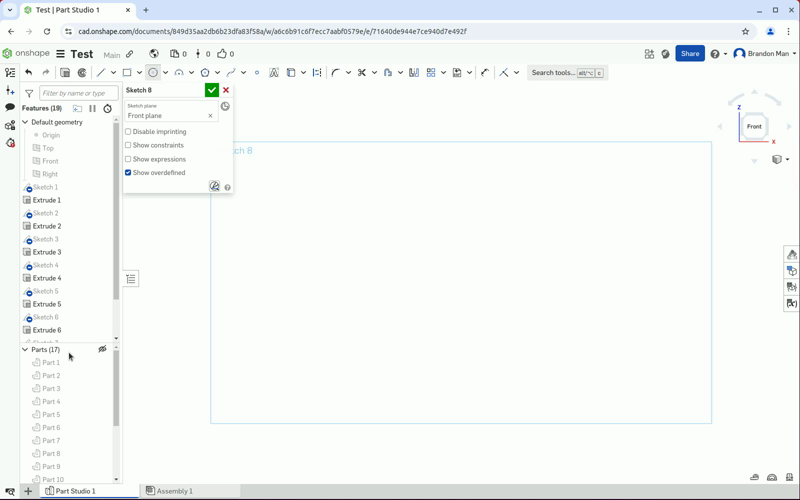
mouse_move(461, 282)
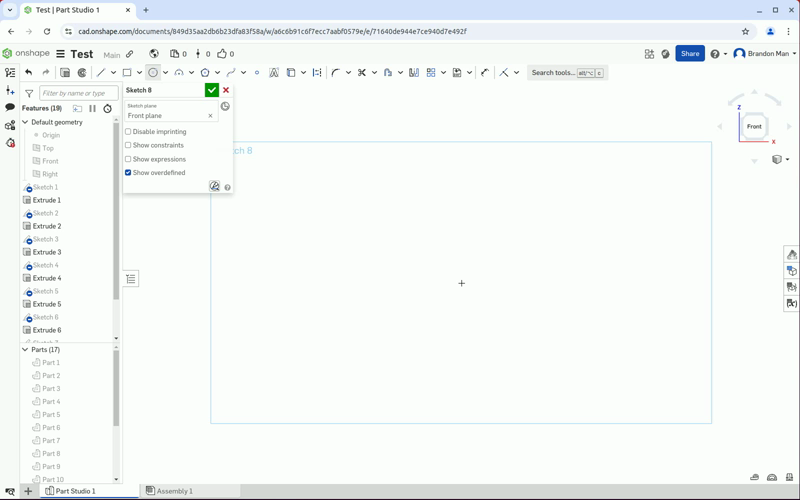
click(461, 282)
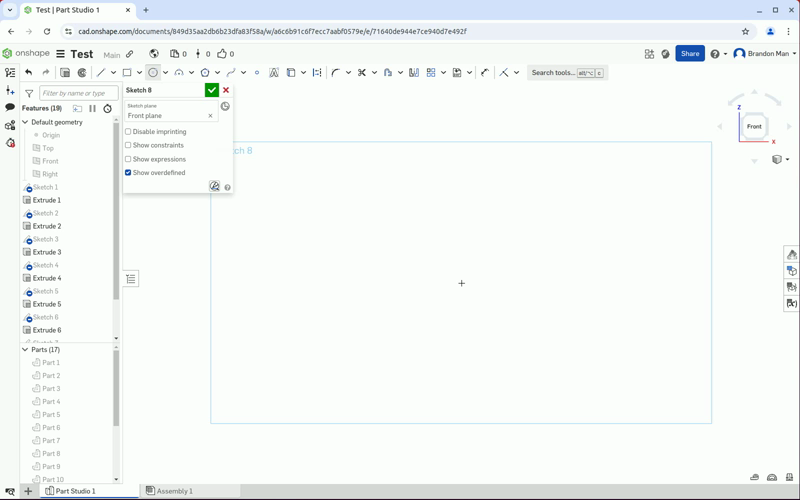
key_up(shift)
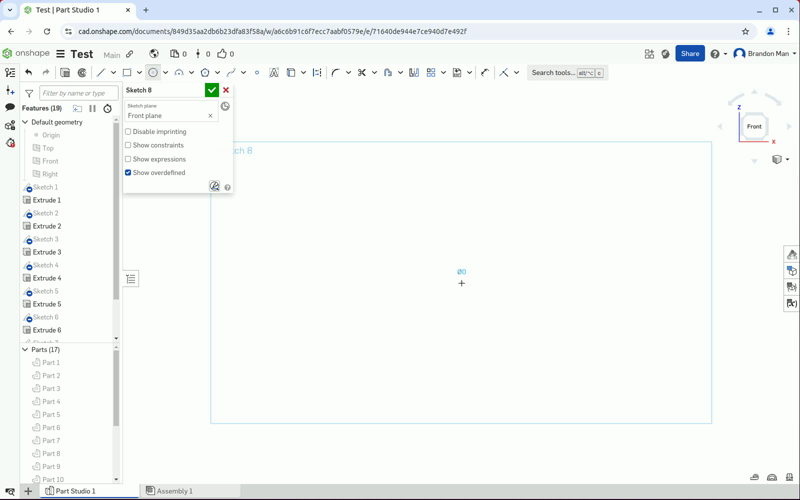
mouse_move(471, 282)
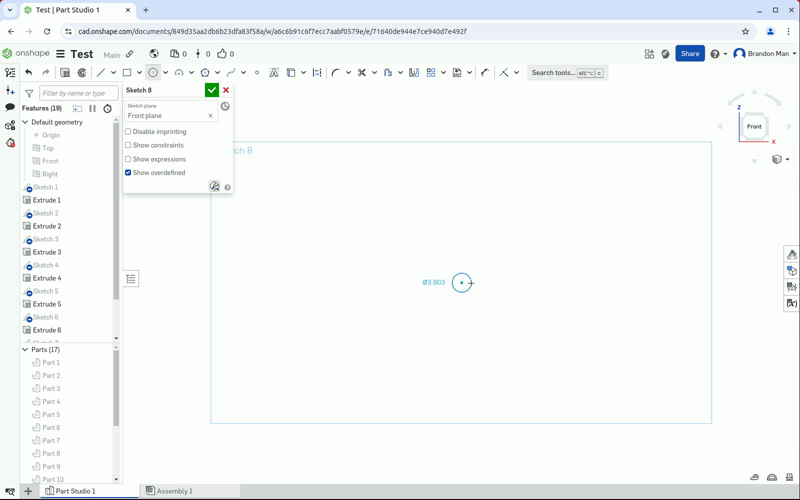
click(471, 282)
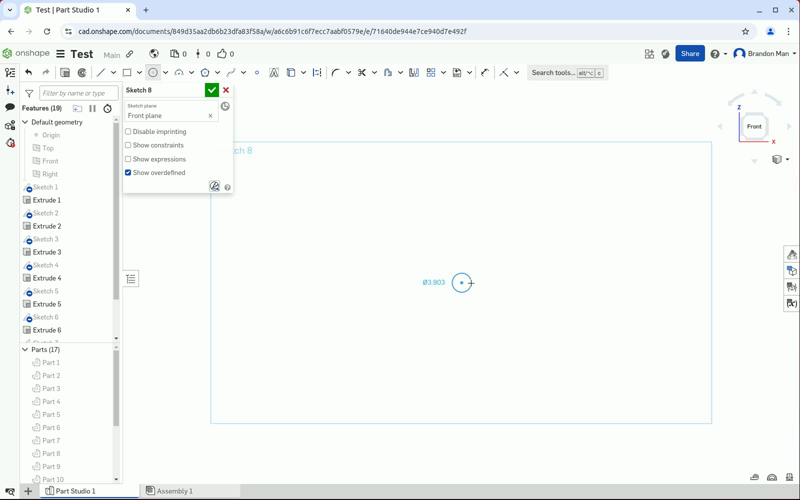
key(esc)
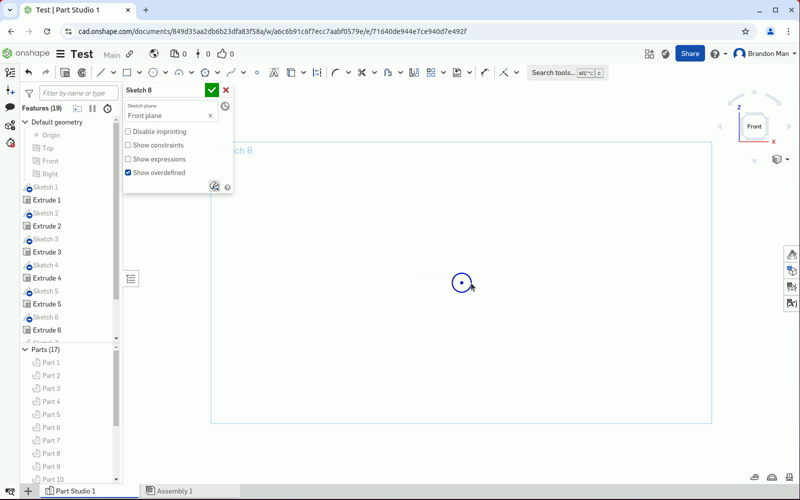
key(c)
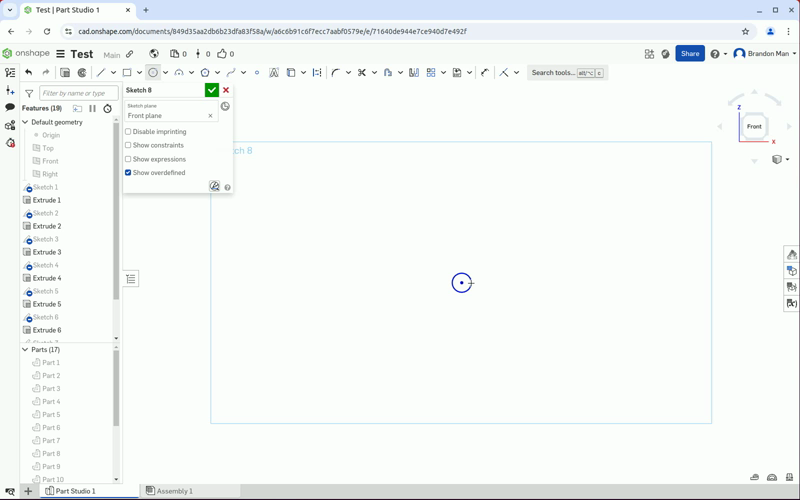
key_down(shift)
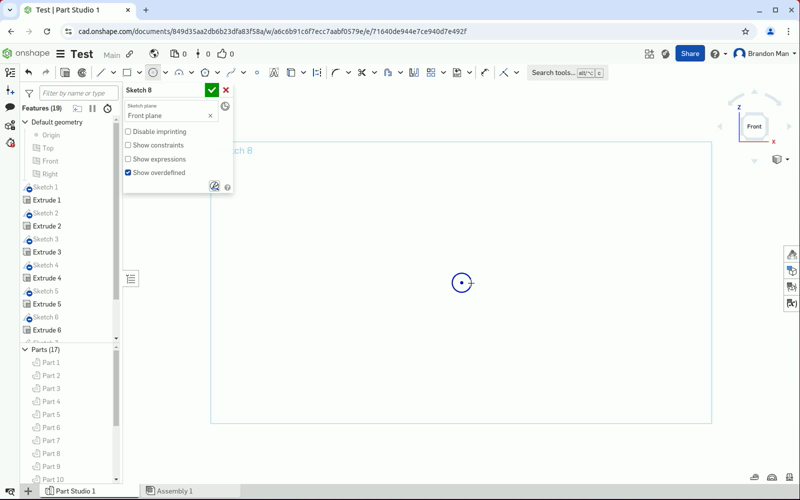
mouse_move(461, 282)
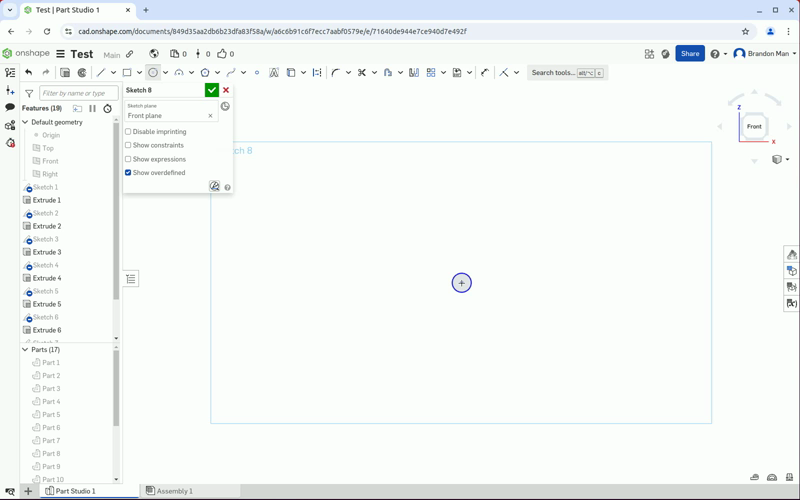
click(461, 282)
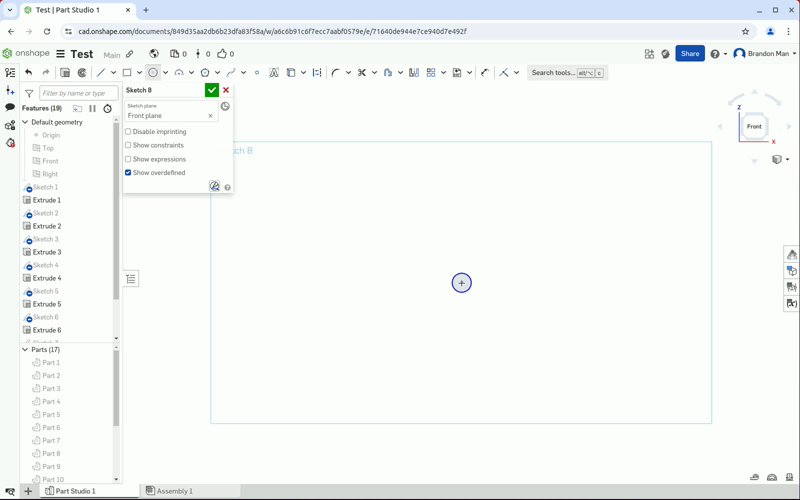
key_up(shift)
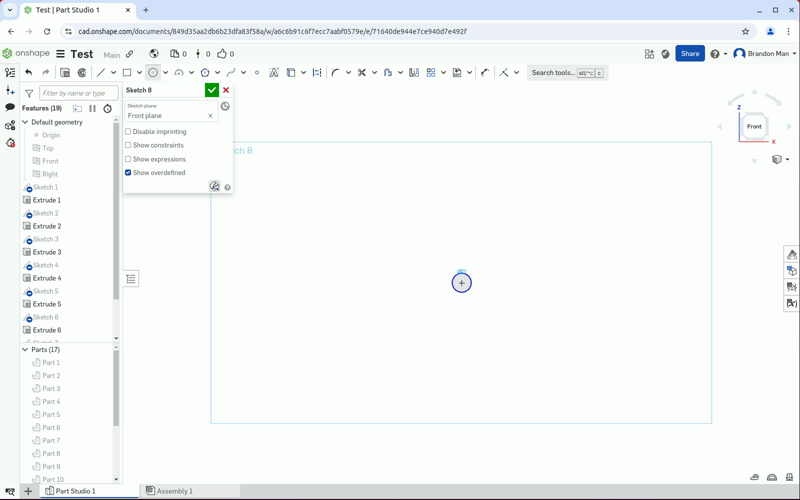
mouse_move(466, 282)
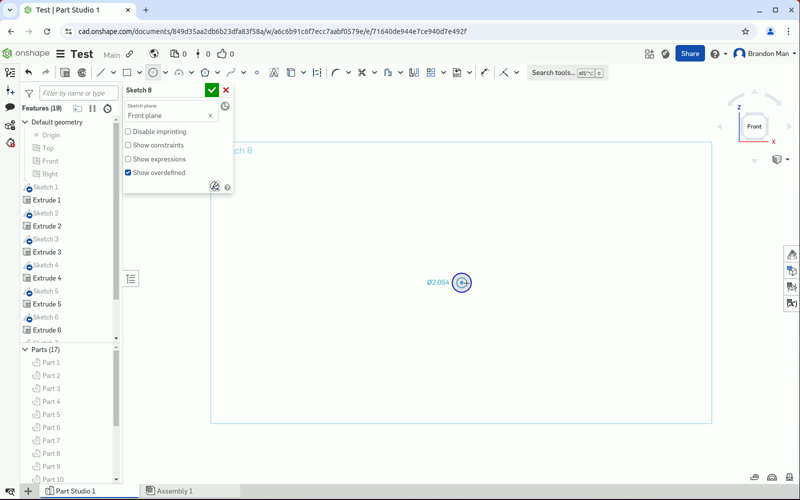
click(466, 282)
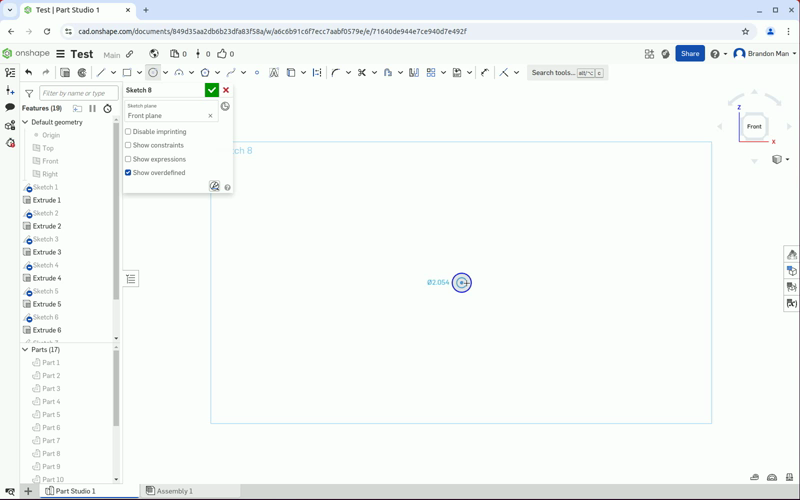
key(esc)
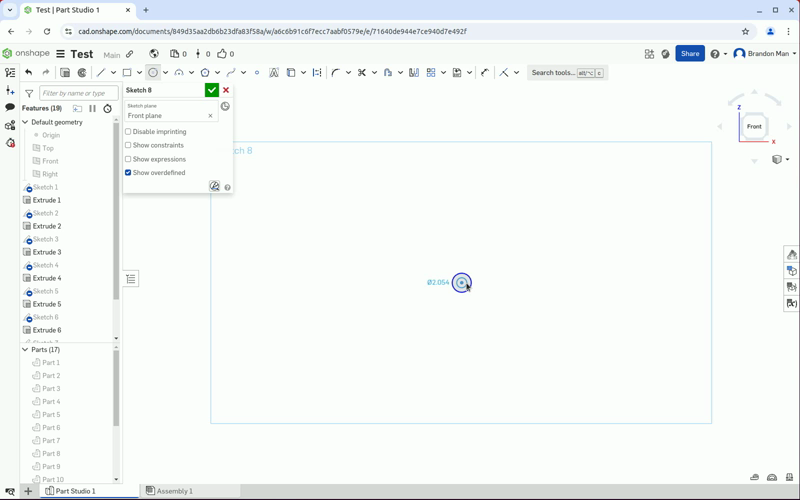
mouse_move(460, 276)
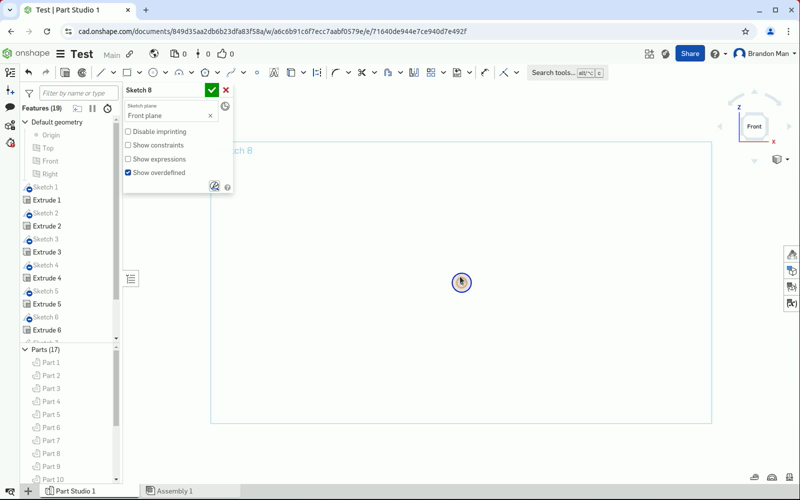
scroll(6)
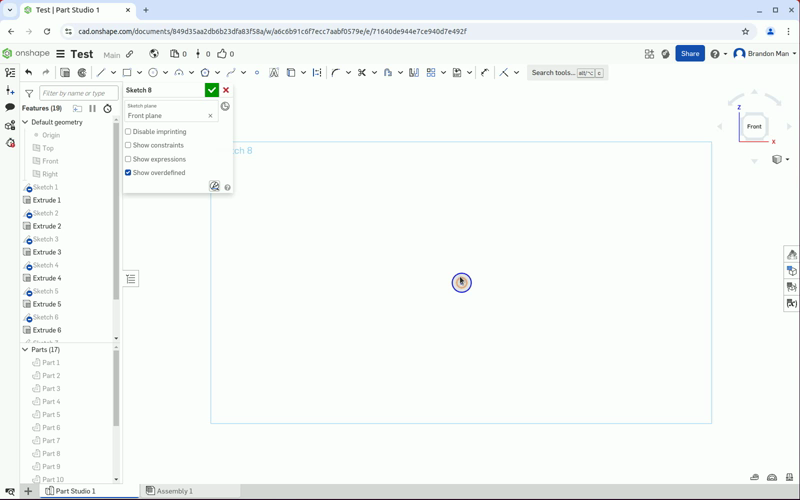
scroll(6)
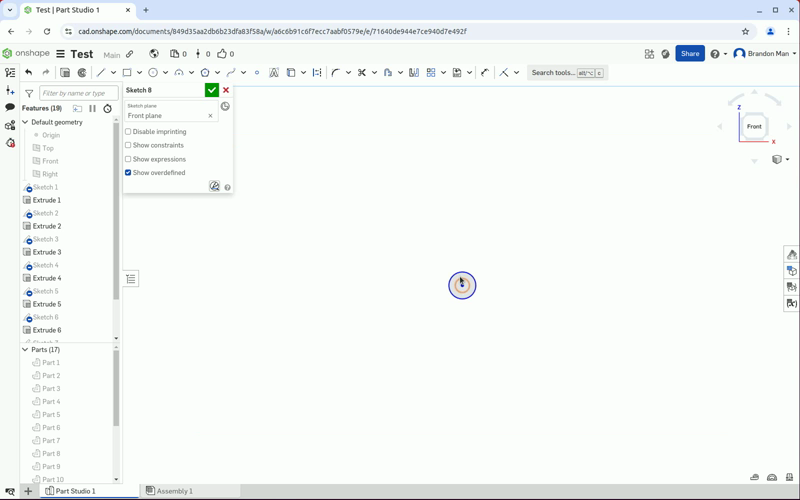
scroll(6)
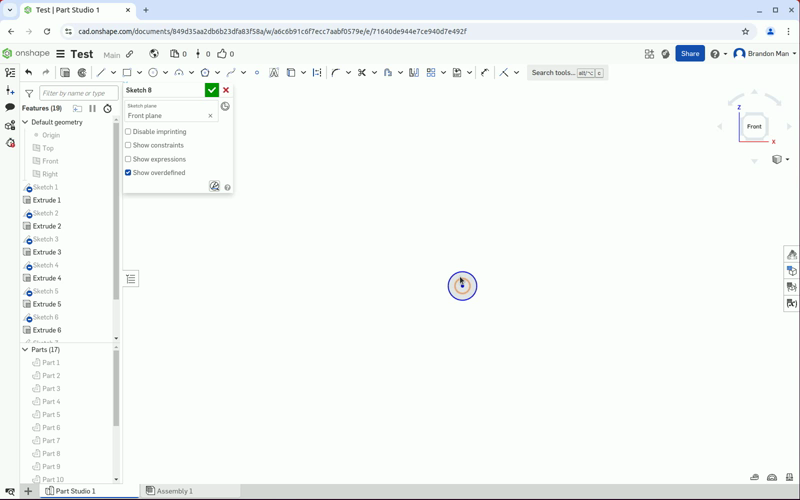
scroll(6)
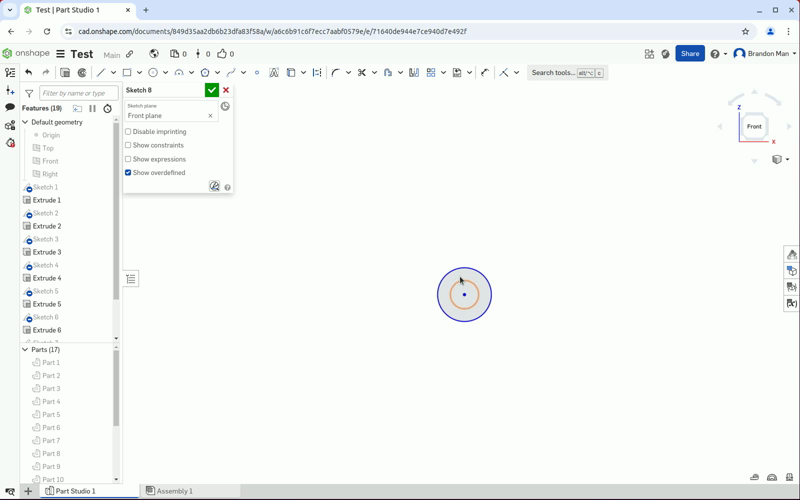
scroll(6)
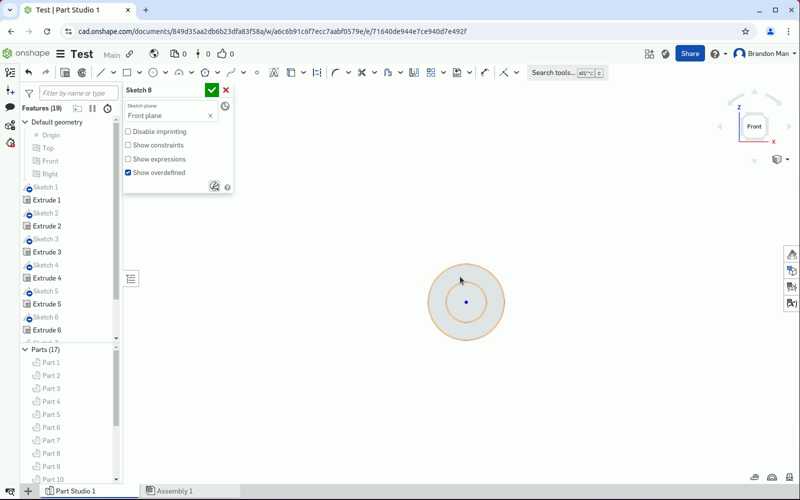
scroll(6)
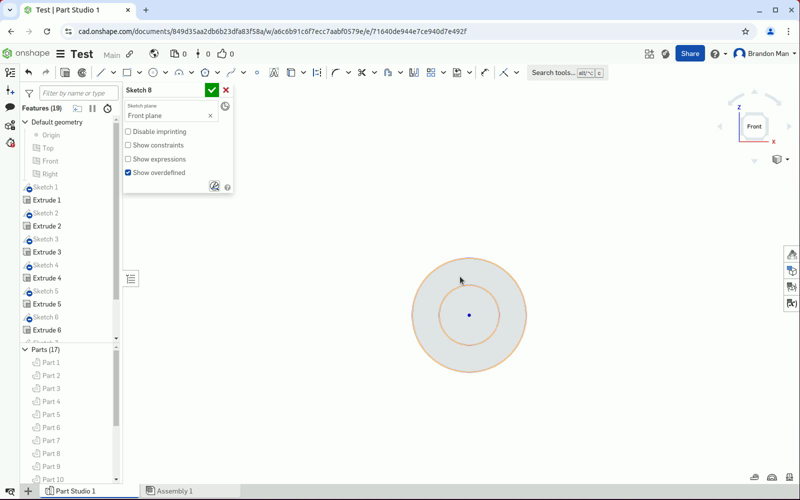
scroll(6)
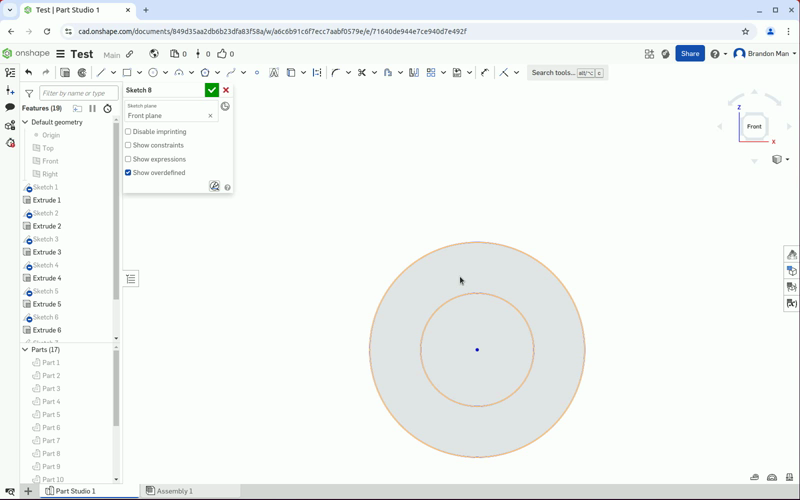
click(460, 276)
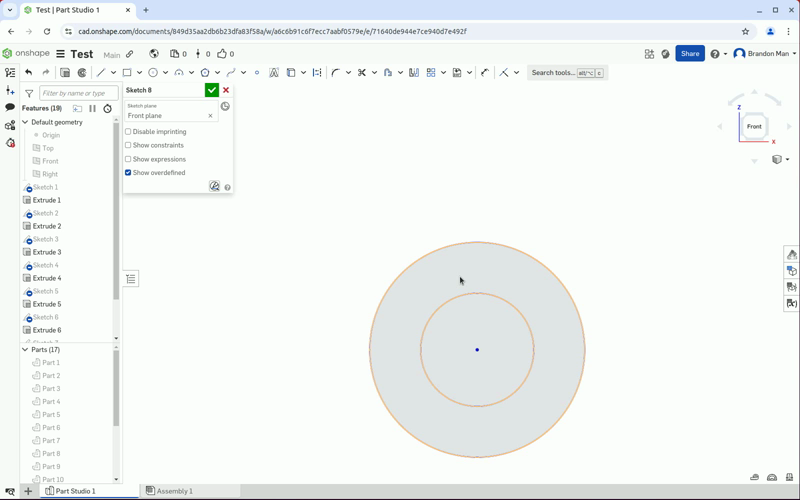
scroll(-6)
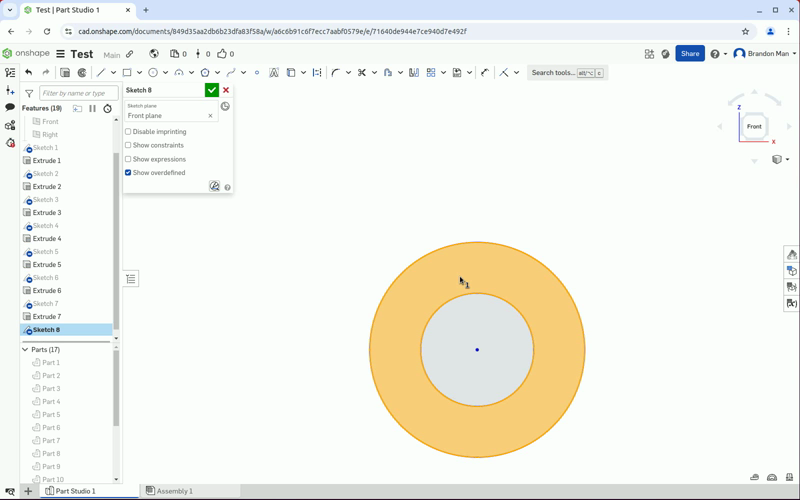
scroll(-6)
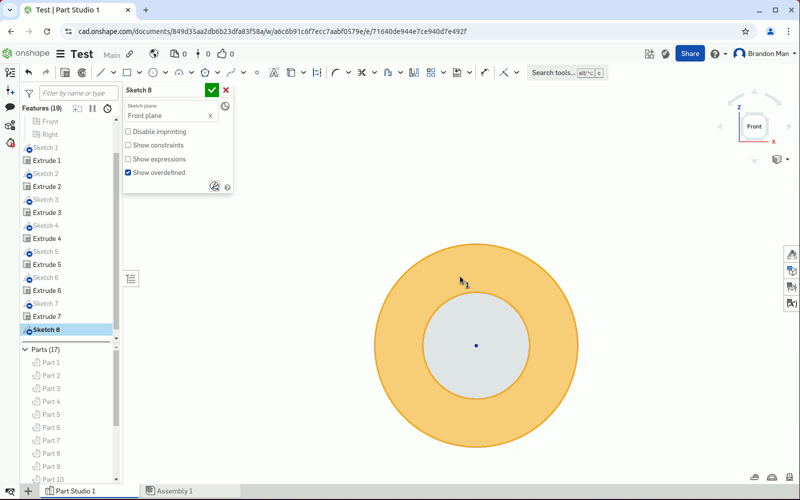
scroll(-6)
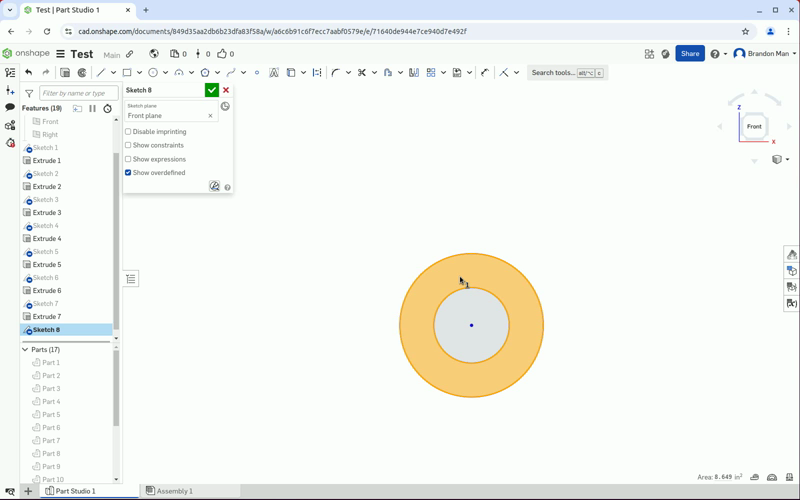
scroll(-6)
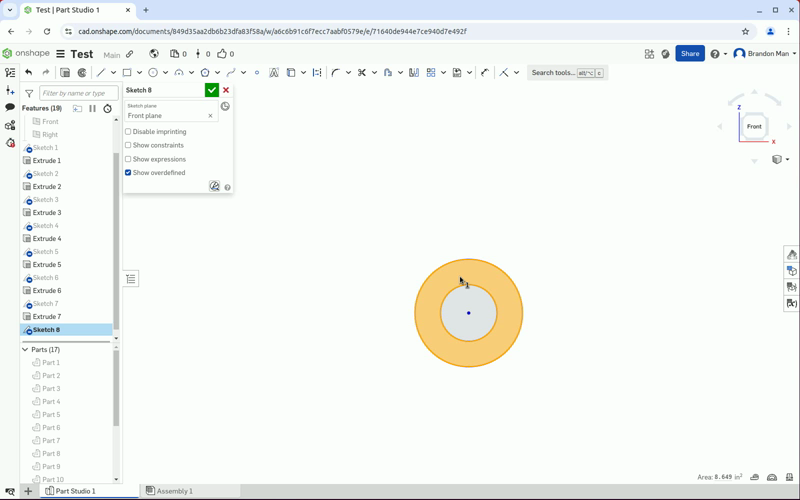
scroll(-6)
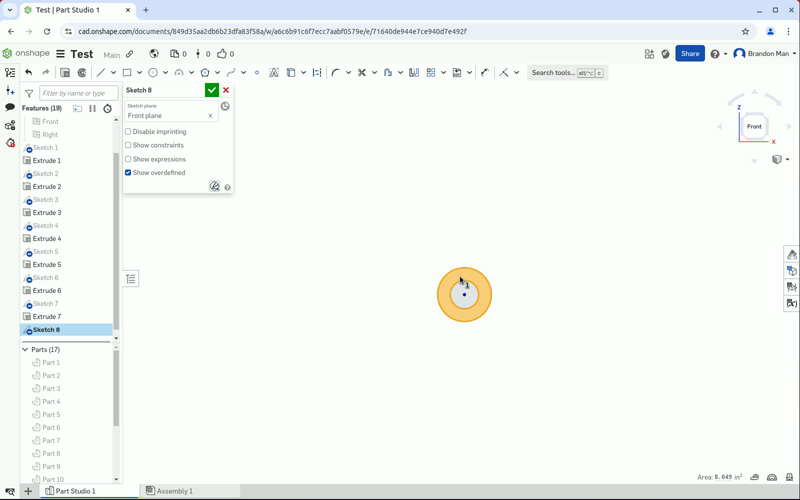
scroll(-6)
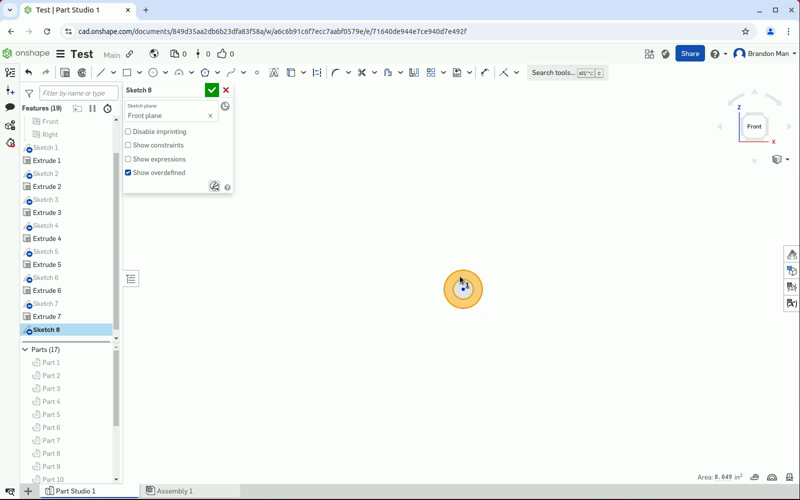
scroll(-6)
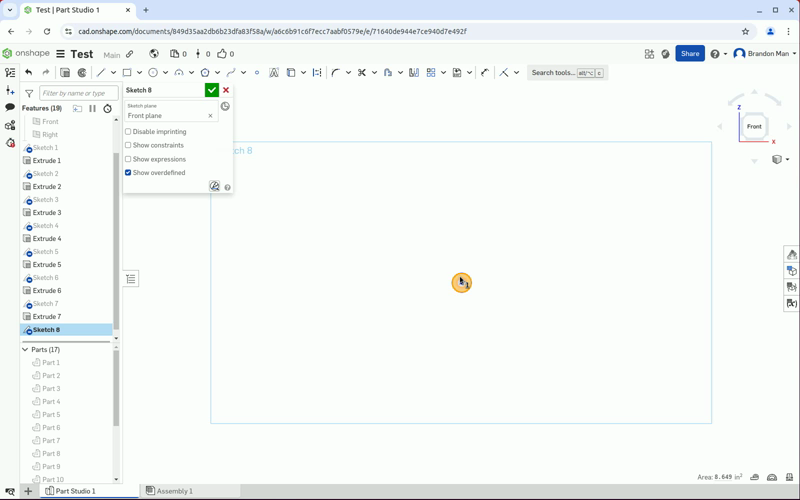
mouse_move(69, 352)
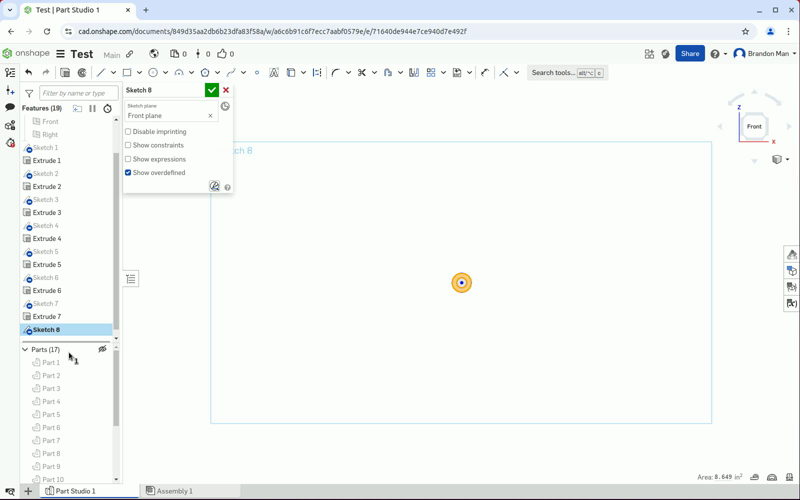
key(shift+y)
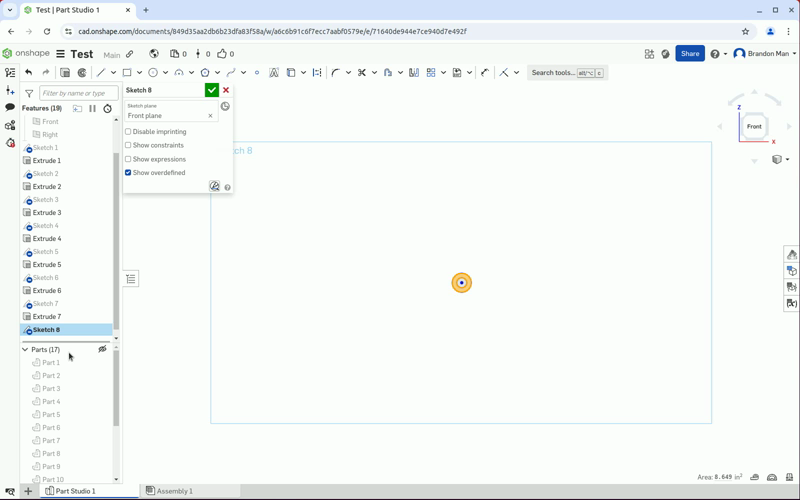
key(shift+e)
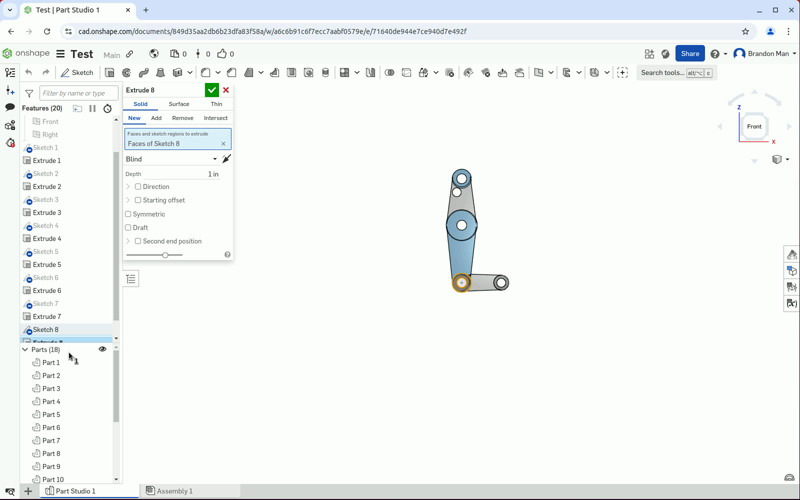
mouse_move(143, 106)
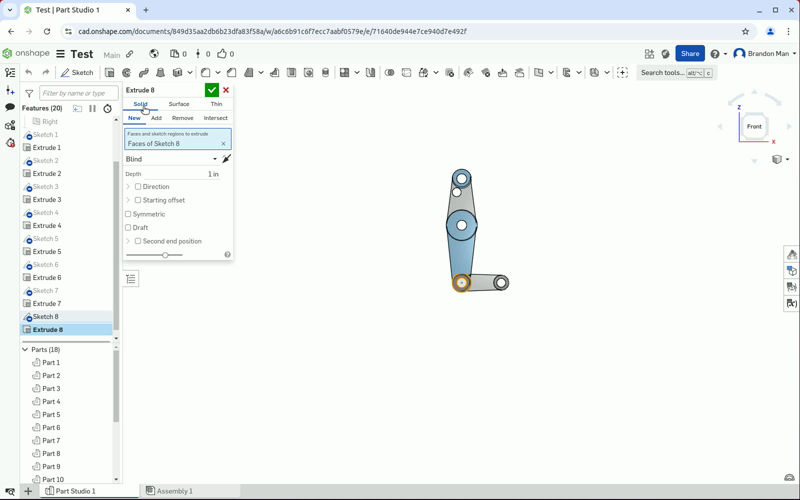
click(143, 106)
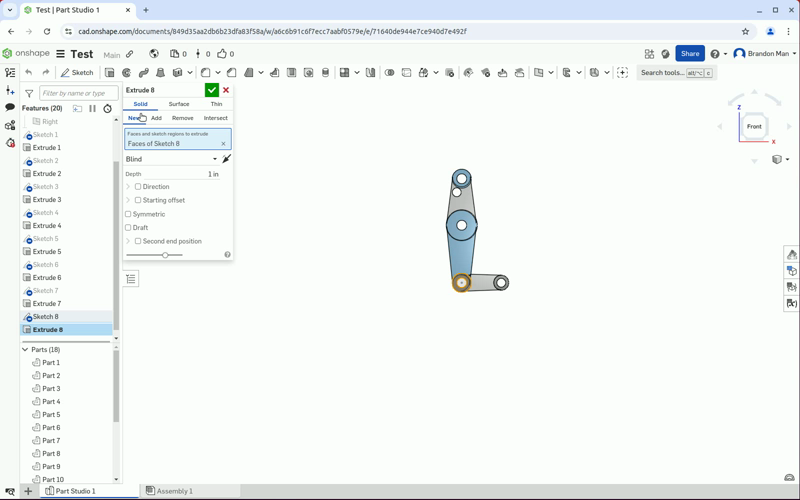
mouse_move(137, 120)
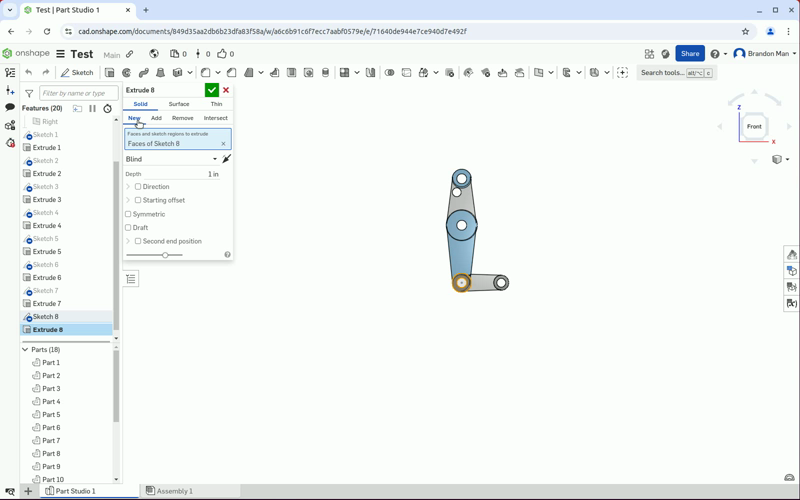
click(137, 120)
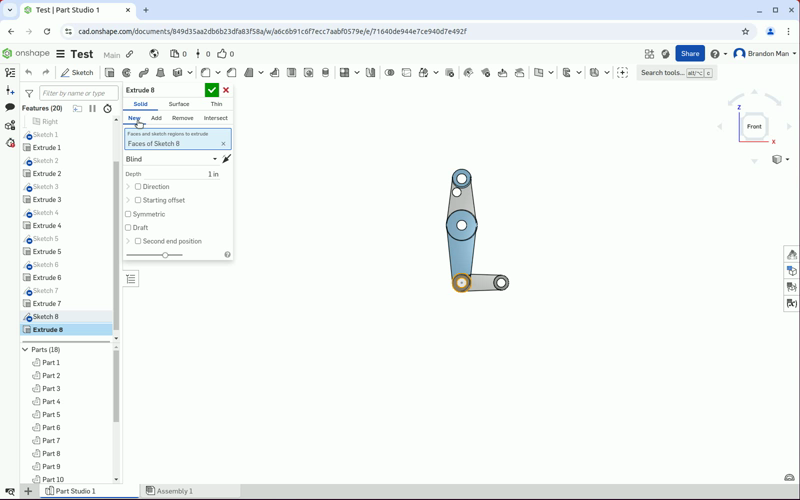
key(tab, 4)
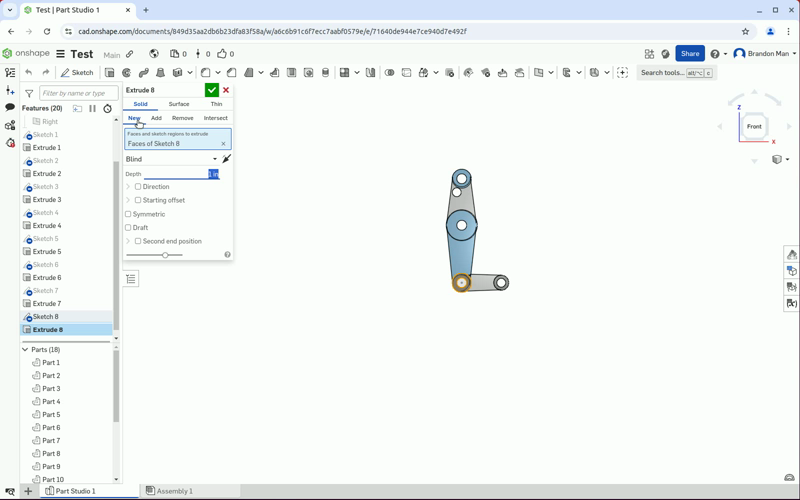
text(4.814)
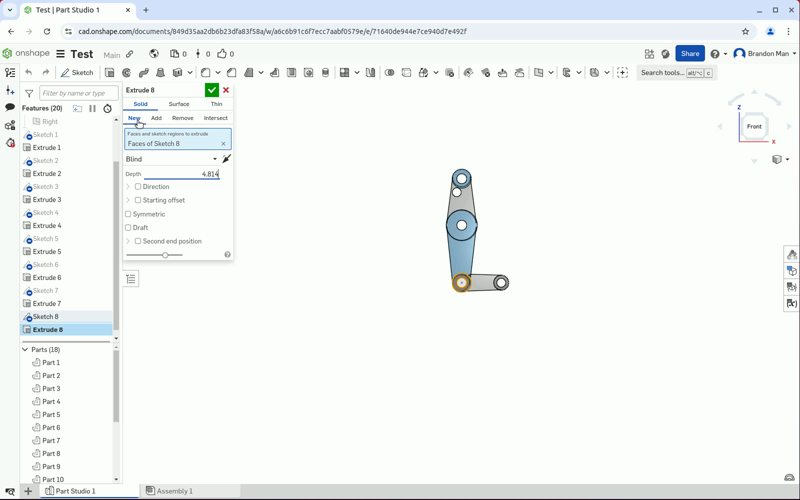
key(enter)
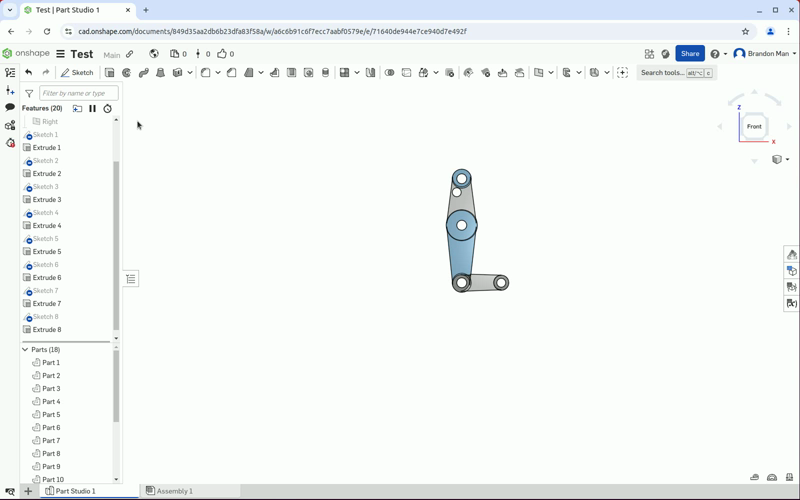
key(shift+h)
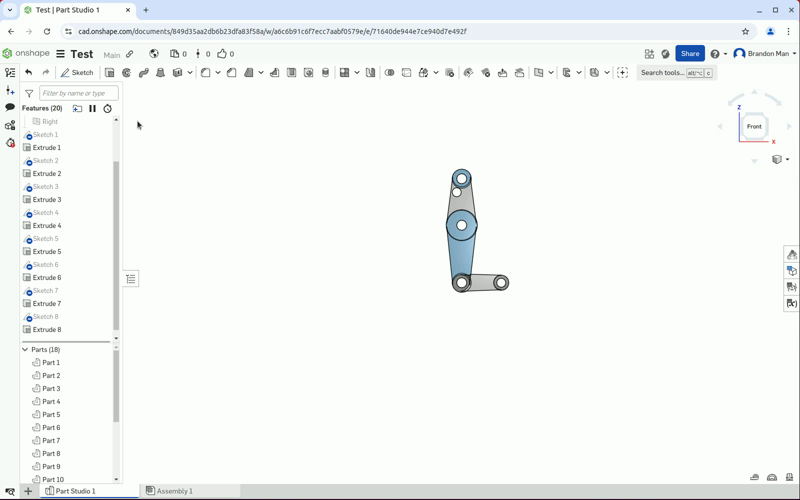
key(shift+h)
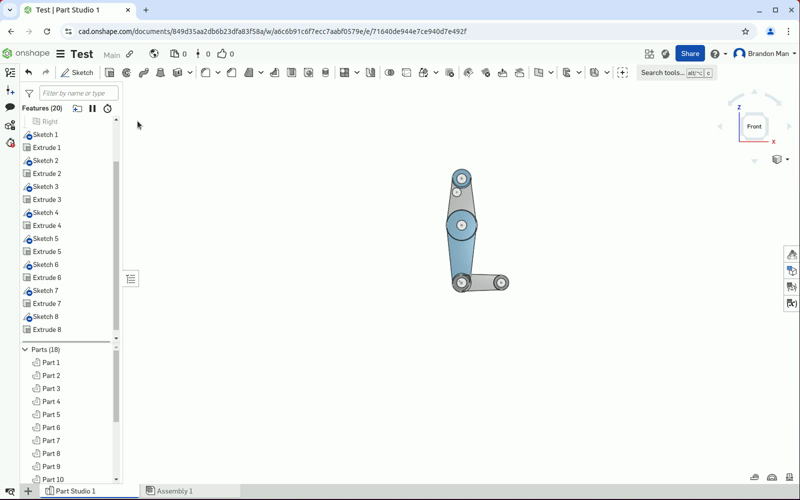
key(shift+7)
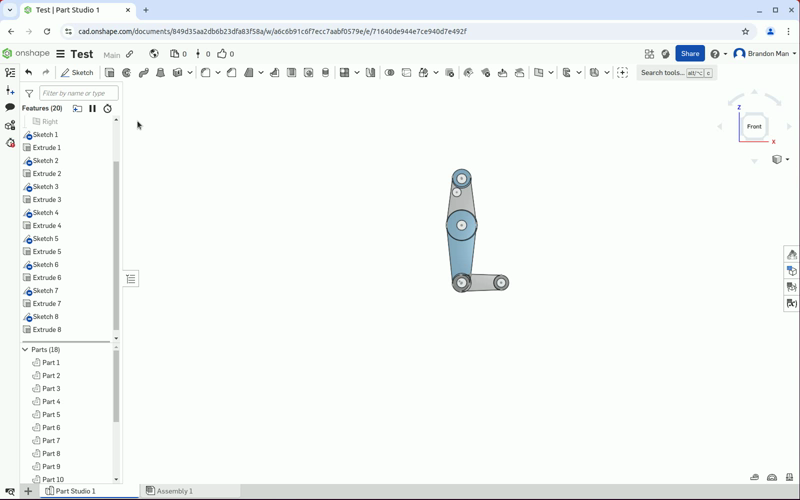
key(left, 2)
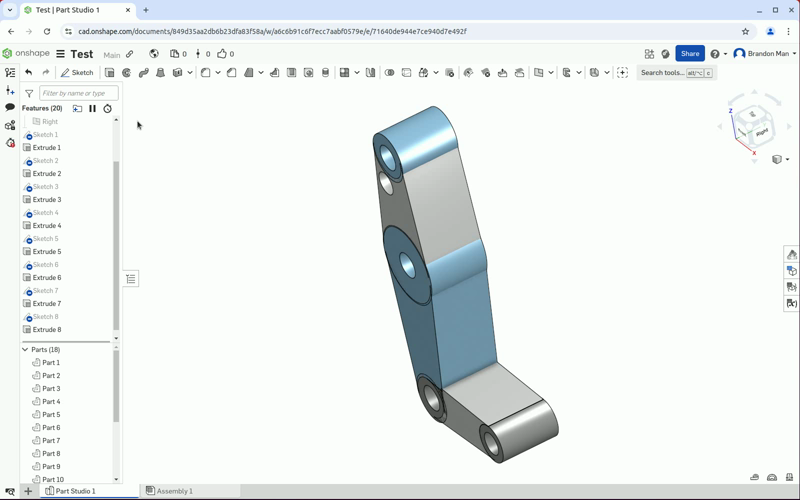
key(down, 2)
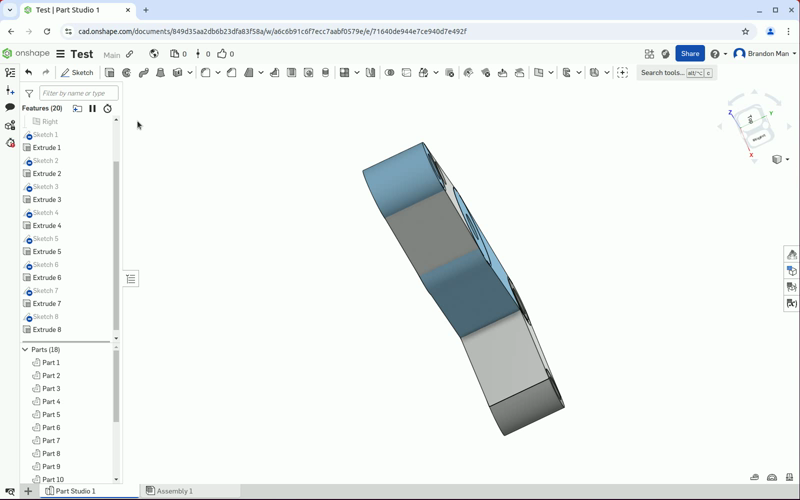
key(up, 2)
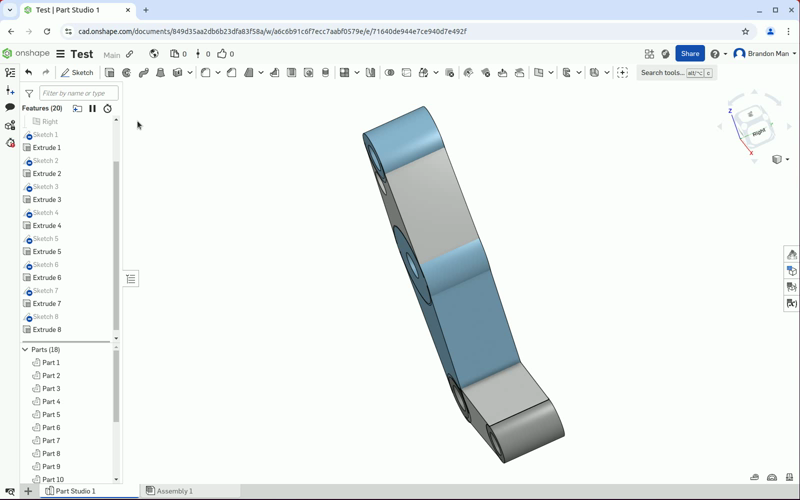
key(right, 2)
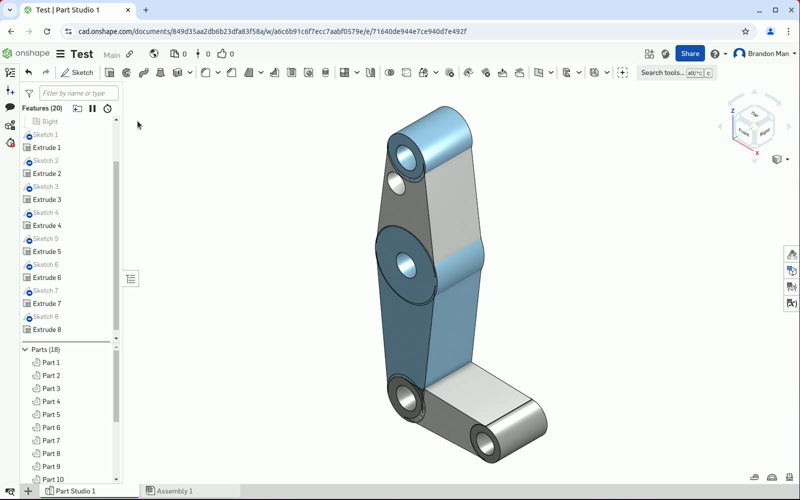
mouse_move(69, 137)
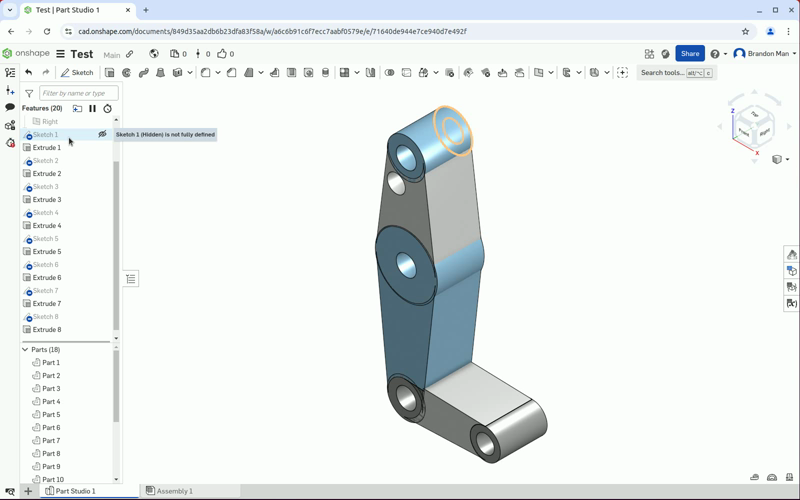
click(69, 137)